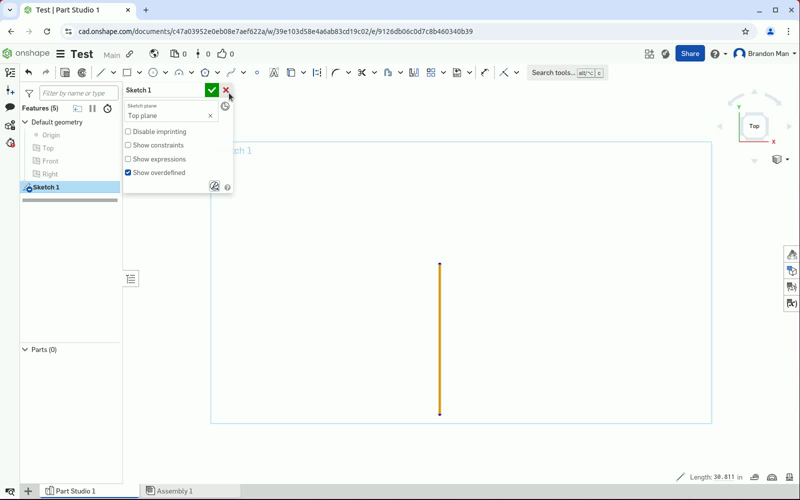
key(shift+h)
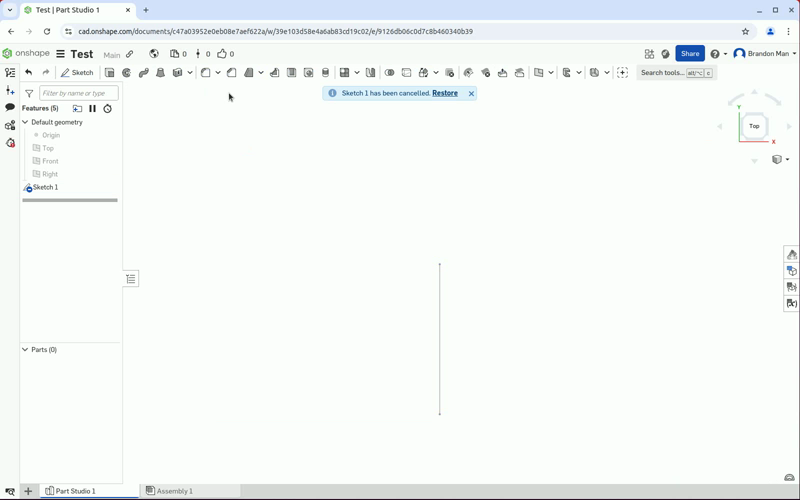
key(shift+s)
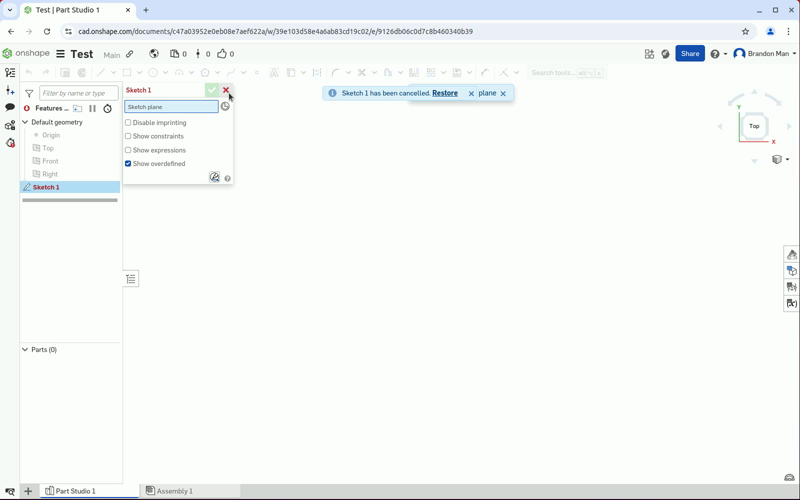
mouse_move(73, 150)
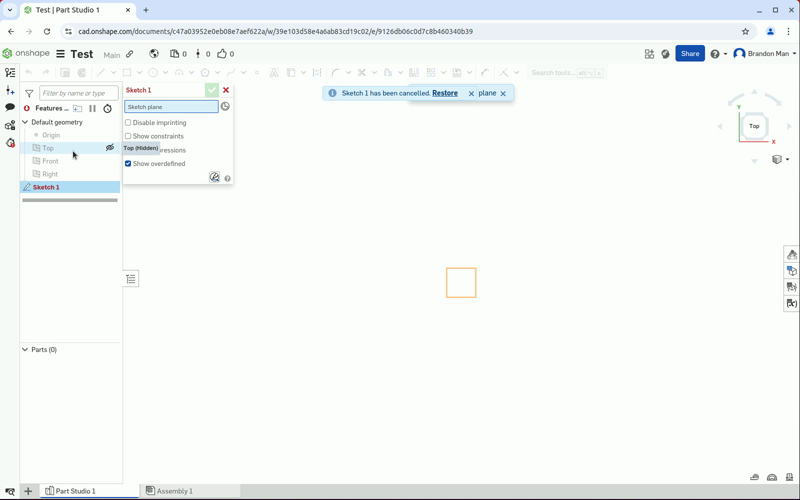
click(73, 150)
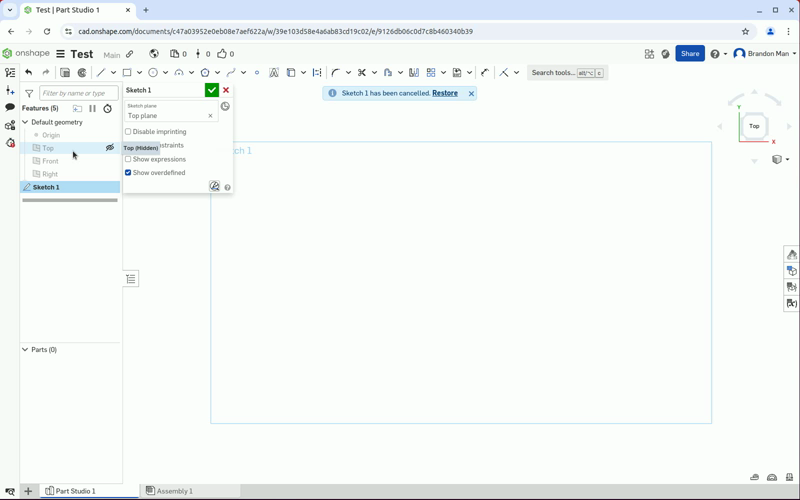
mouse_move(73, 352)
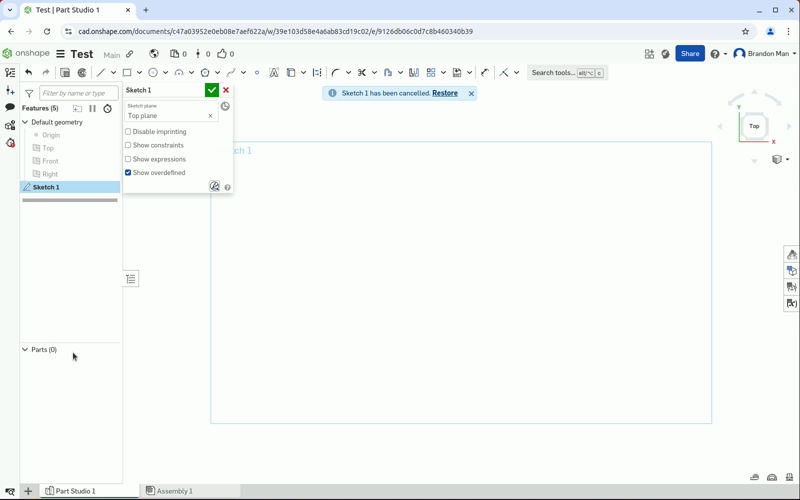
key(y)
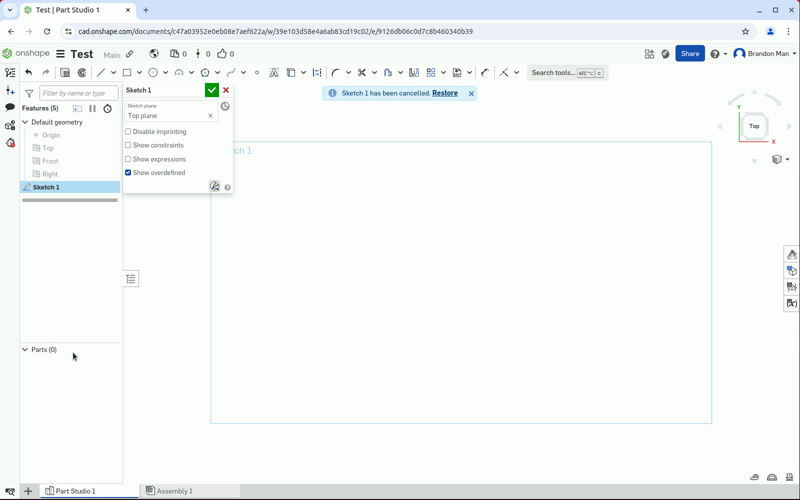
key(l)
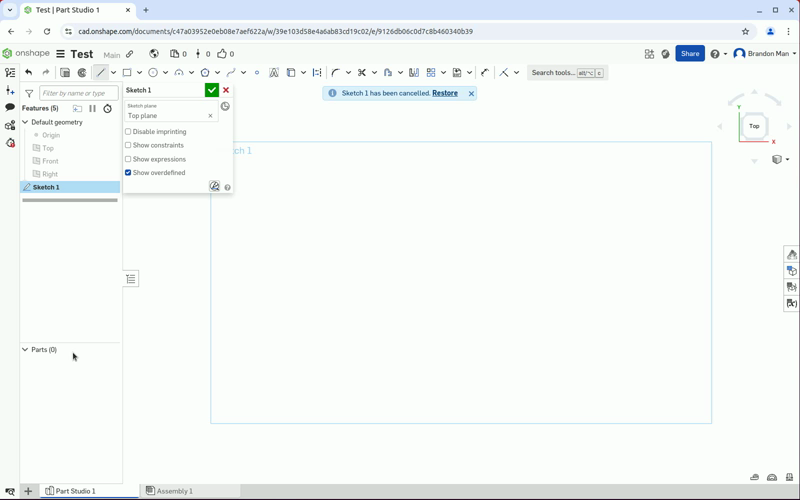
key_down(shift)
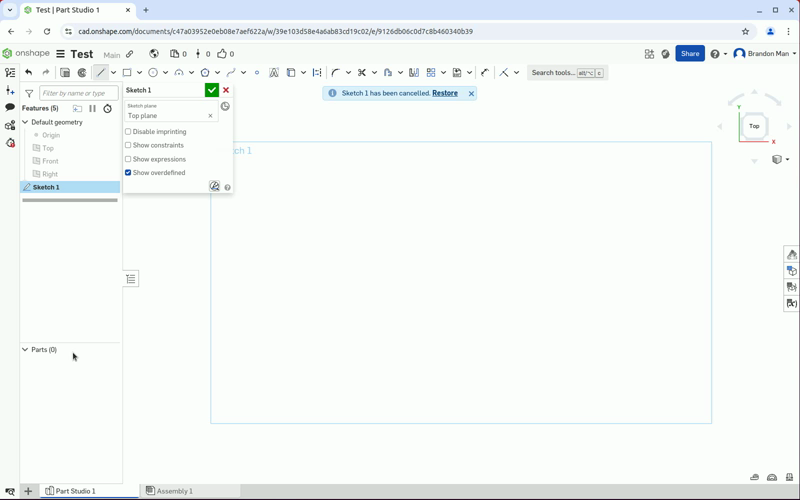
mouse_move(351, 335)
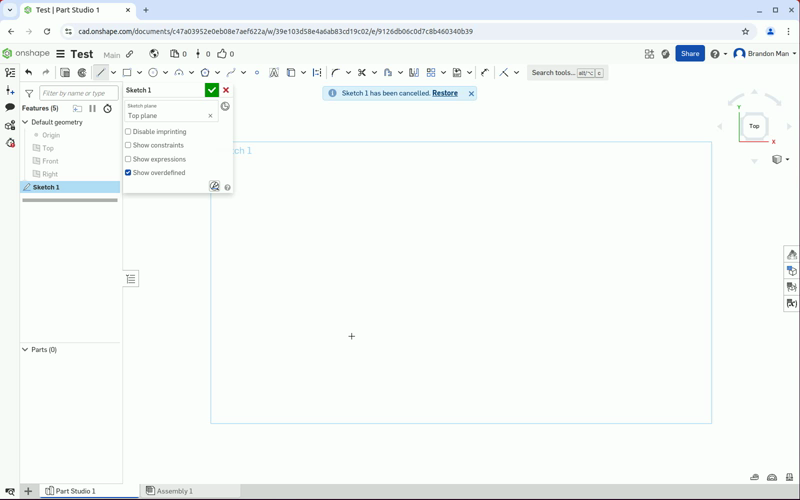
click(351, 335)
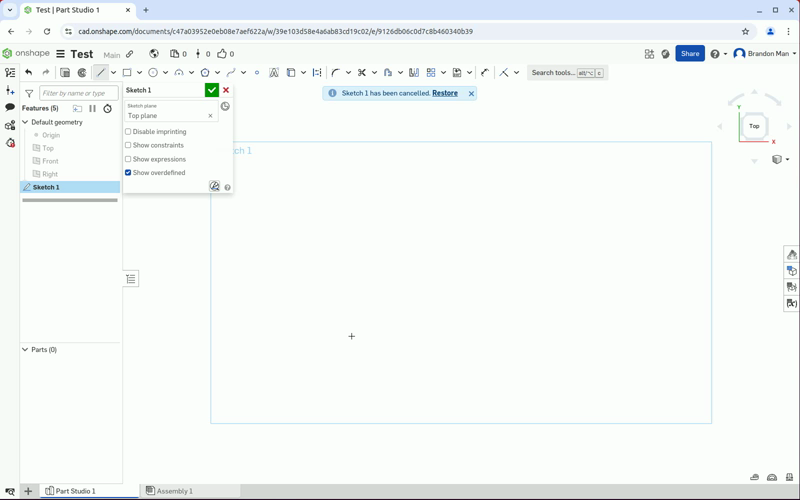
key_up(shift)
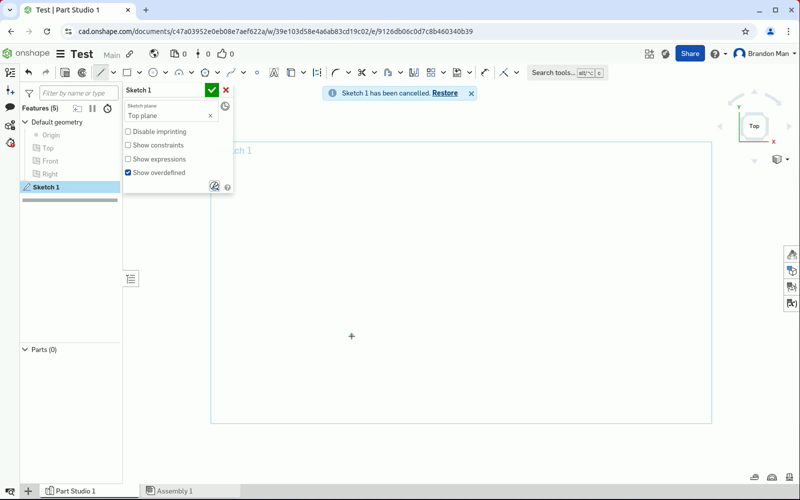
key_down(shift)
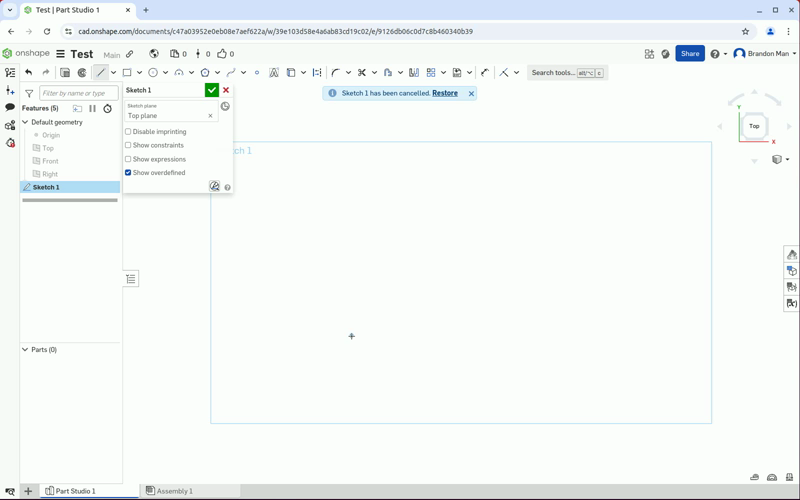
mouse_move(569, 335)
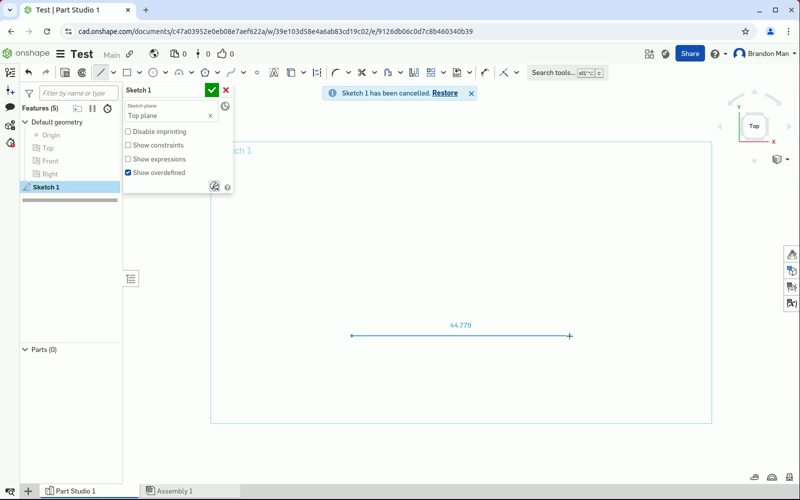
click(569, 335)
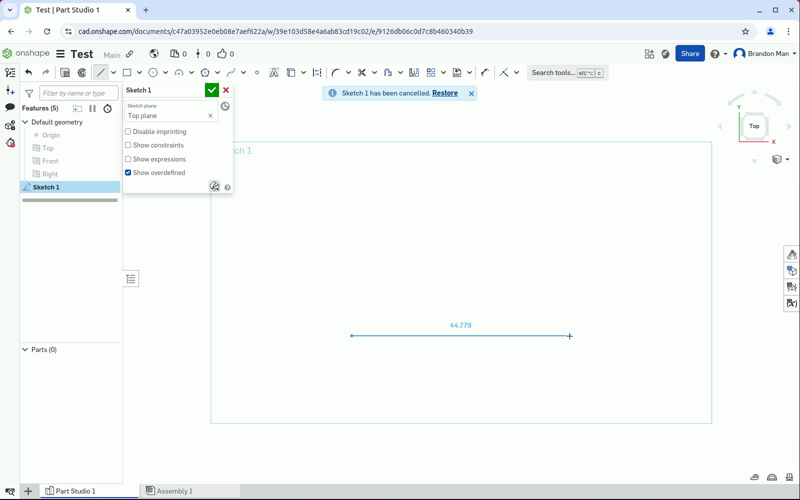
key_up(shift)
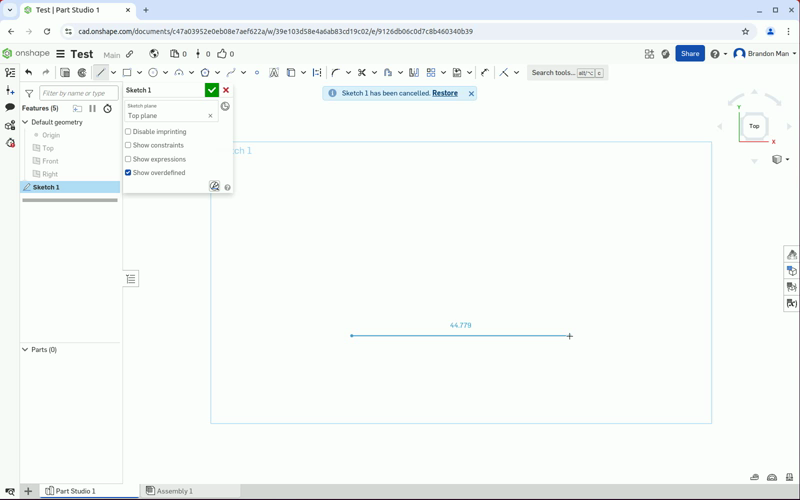
key_down(shift)
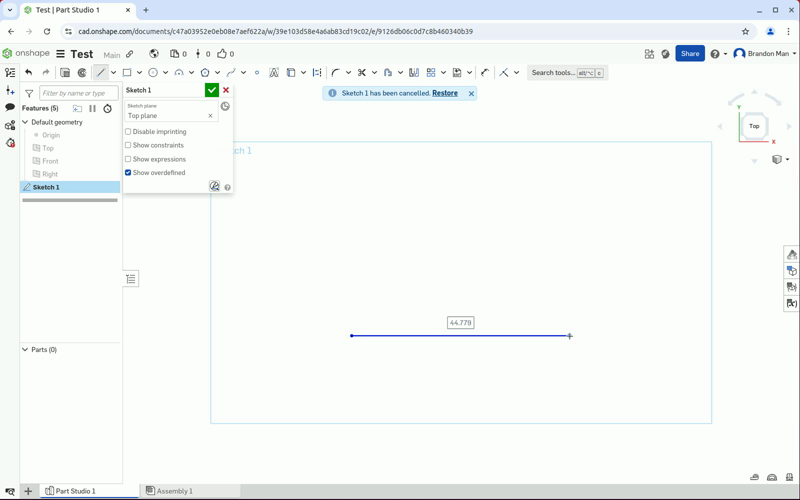
mouse_move(569, 230)
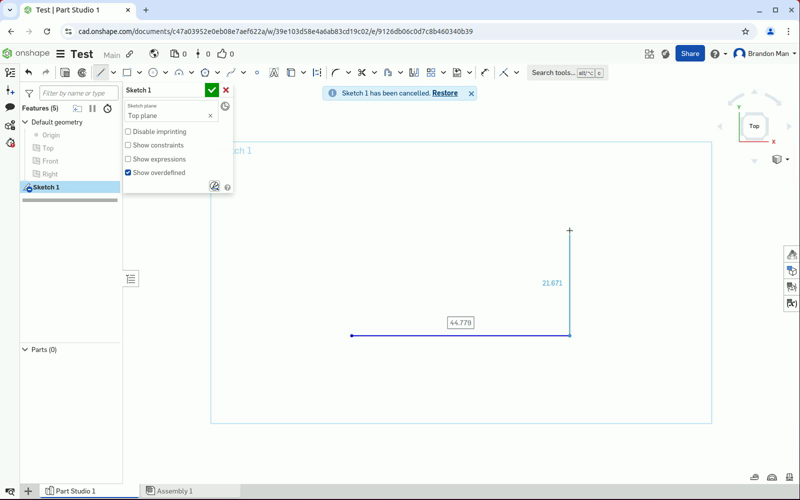
click(569, 230)
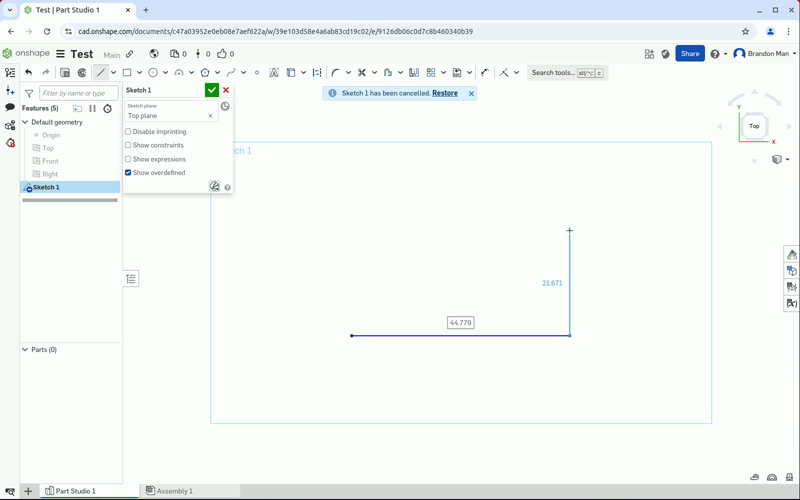
key_up(shift)
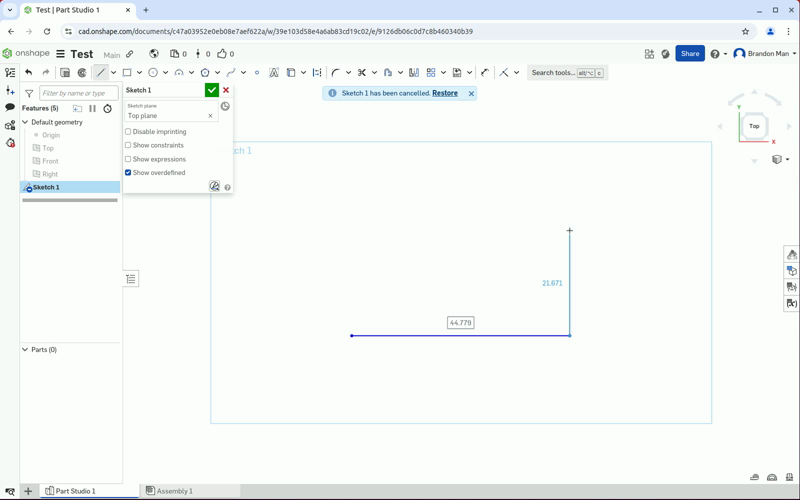
key_down(shift)
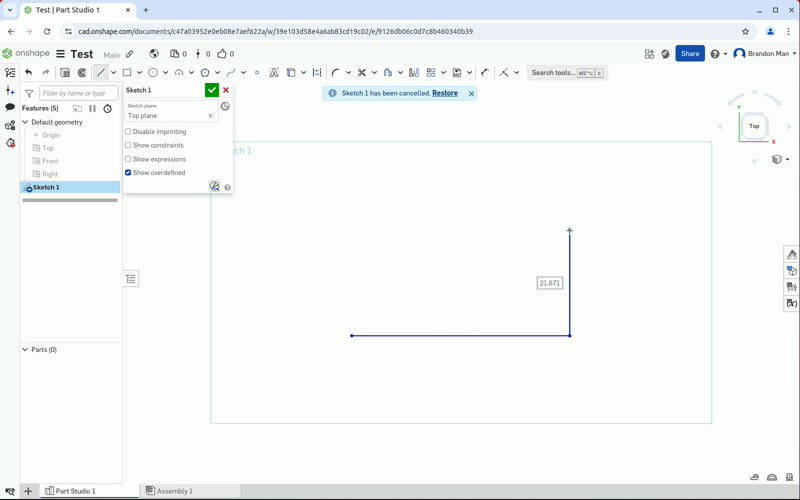
mouse_move(351, 230)
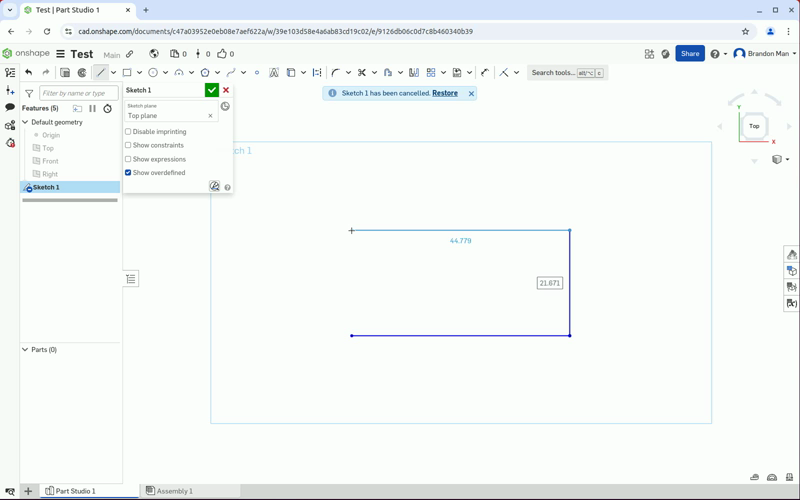
click(351, 230)
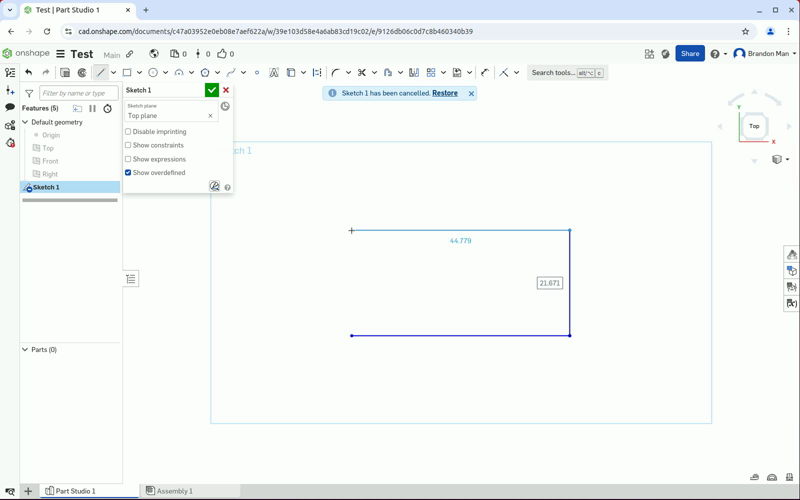
key_up(shift)
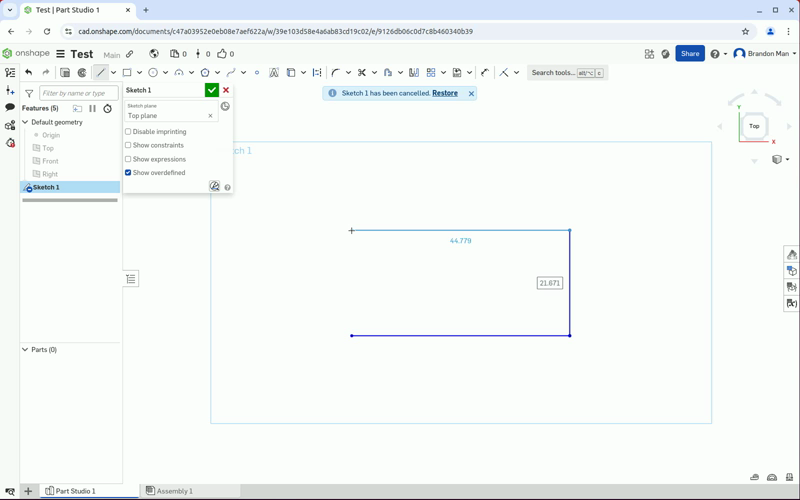
key_down(shift)
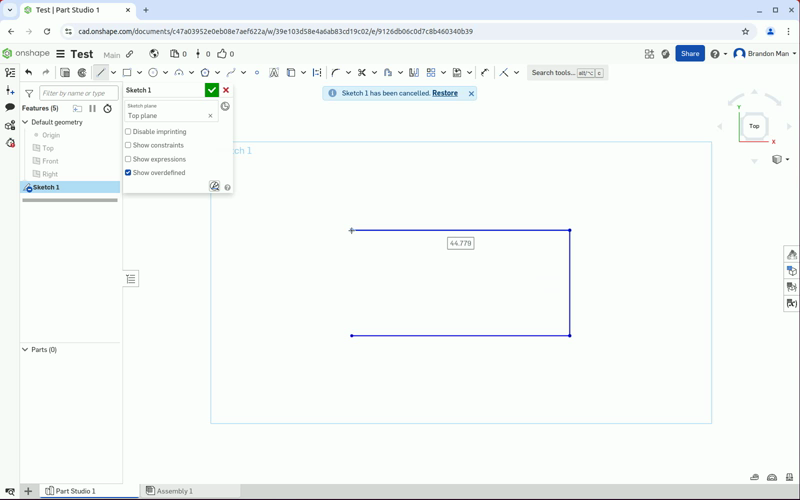
mouse_move(351, 335)
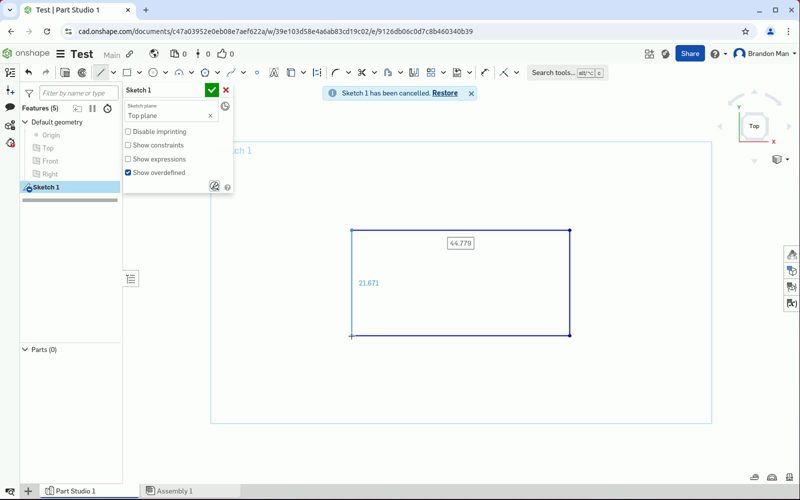
key_up(shift)
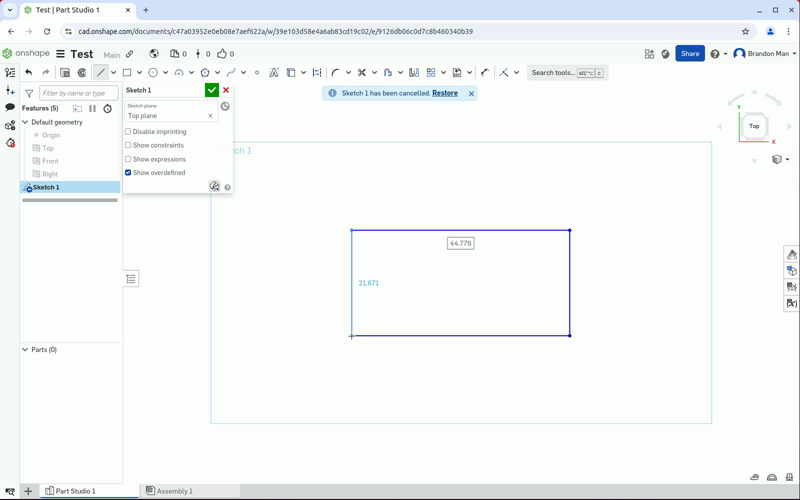
click(351, 335)
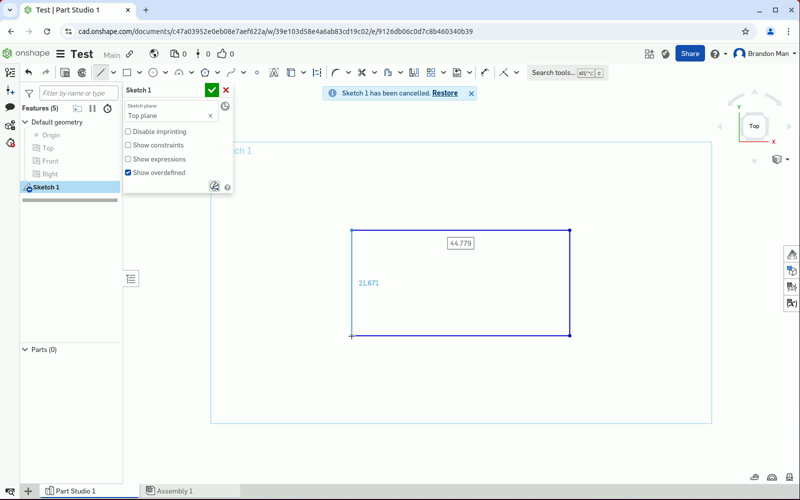
key(esc)
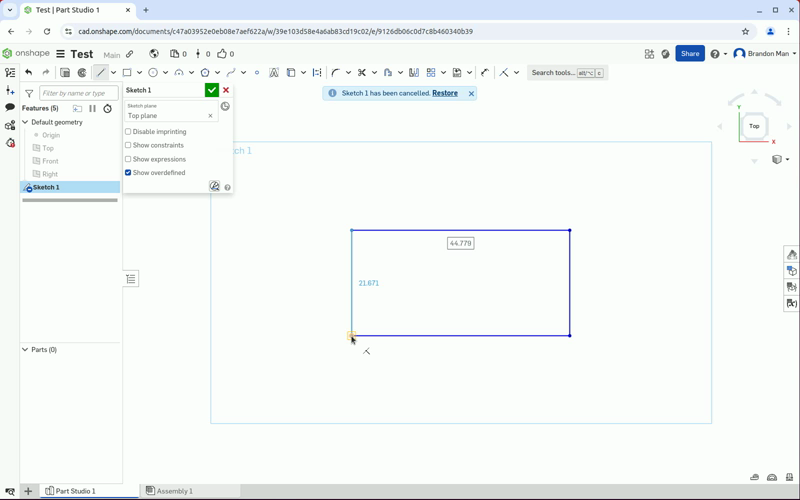
mouse_move(477, 299)
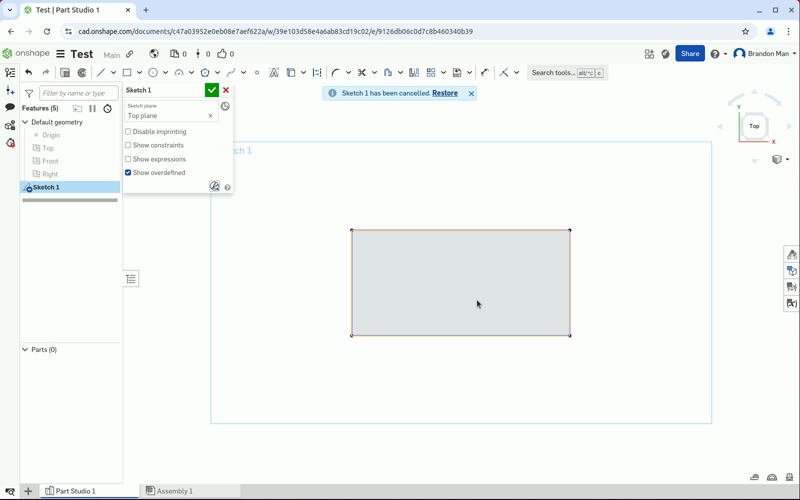
click(477, 299)
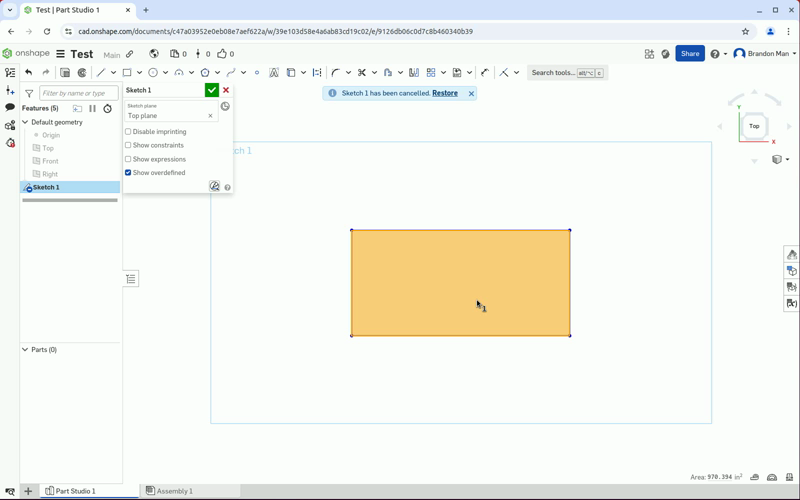
mouse_move(73, 352)
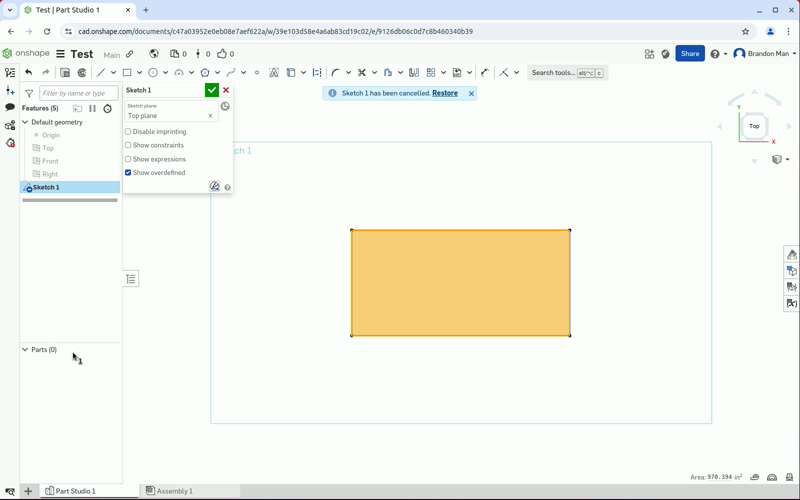
key(shift+y)
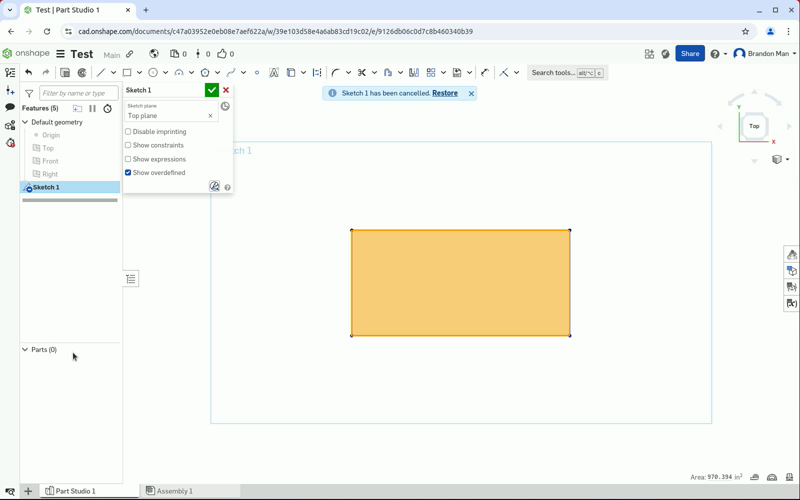
key(shift+e)
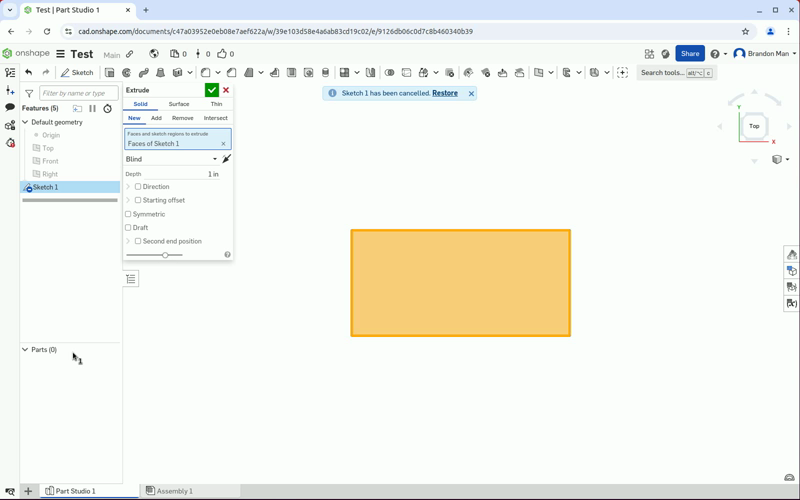
mouse_move(143, 106)
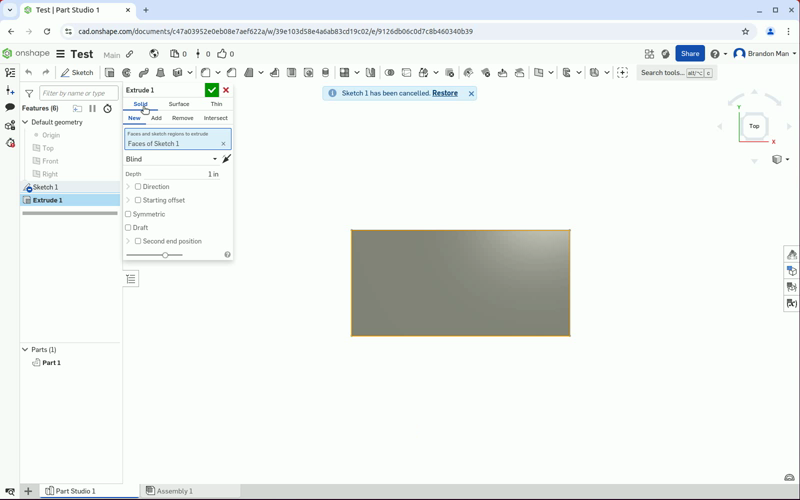
click(143, 106)
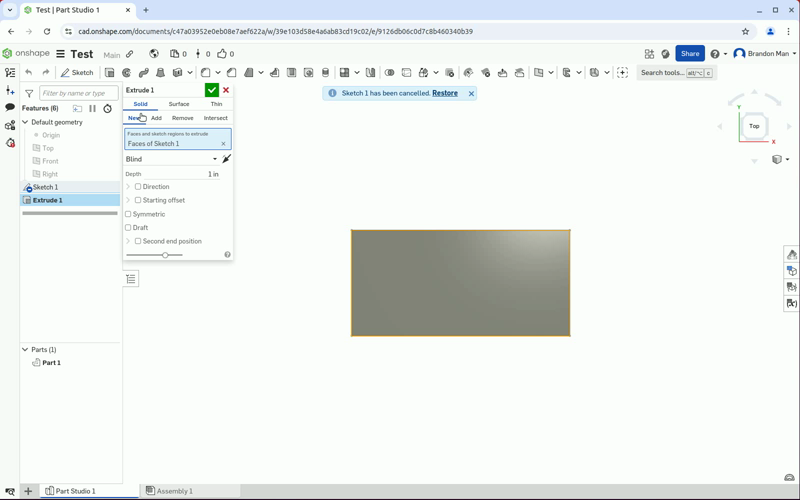
mouse_move(137, 120)
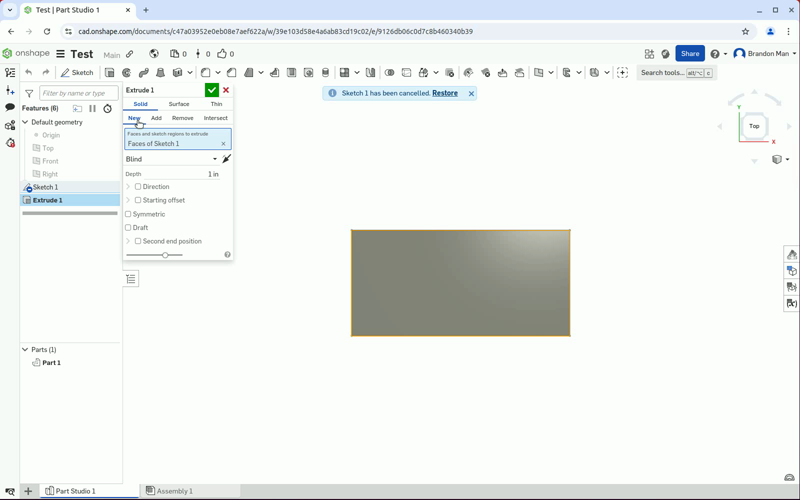
click(137, 120)
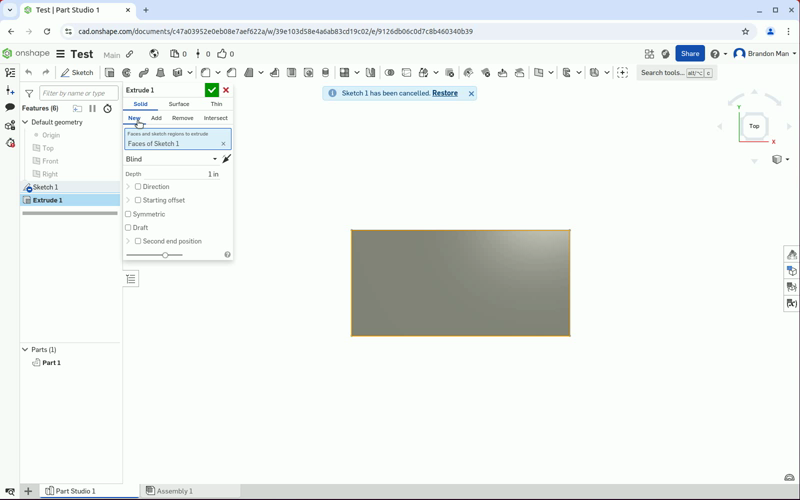
key(tab, 4)
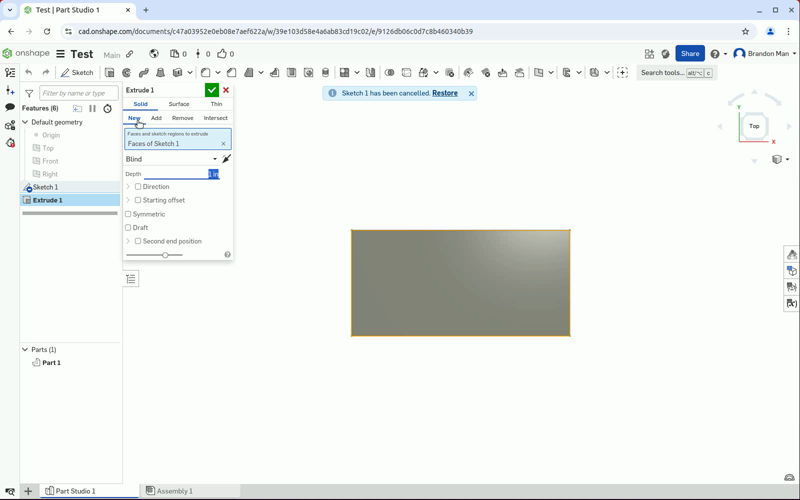
text(4.574)
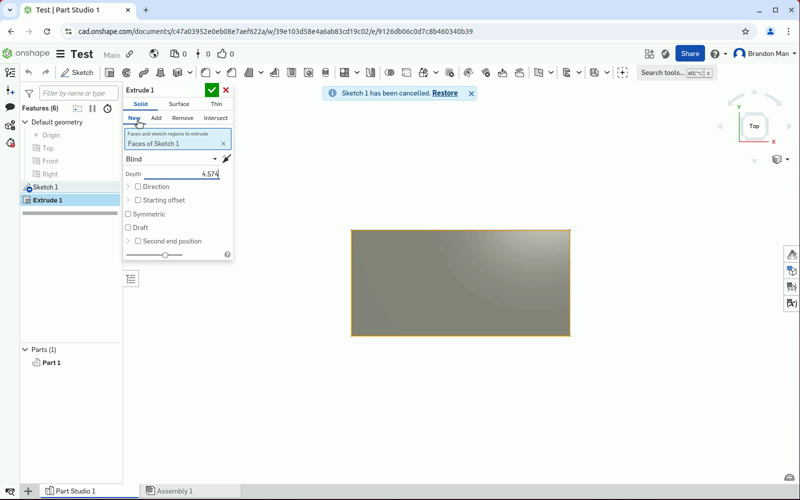
key(enter)
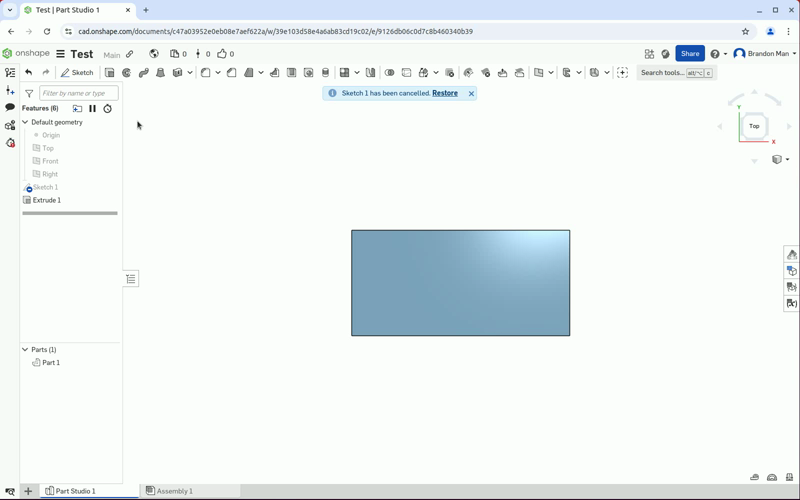
key(shift+h)
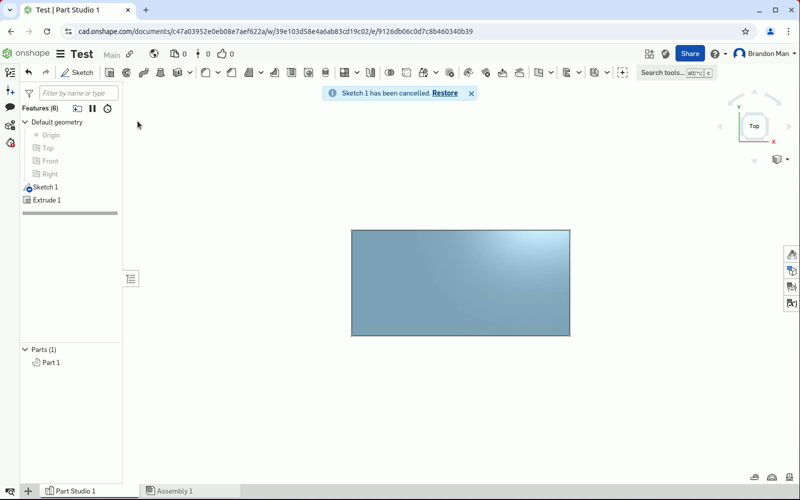
key(shift+h)
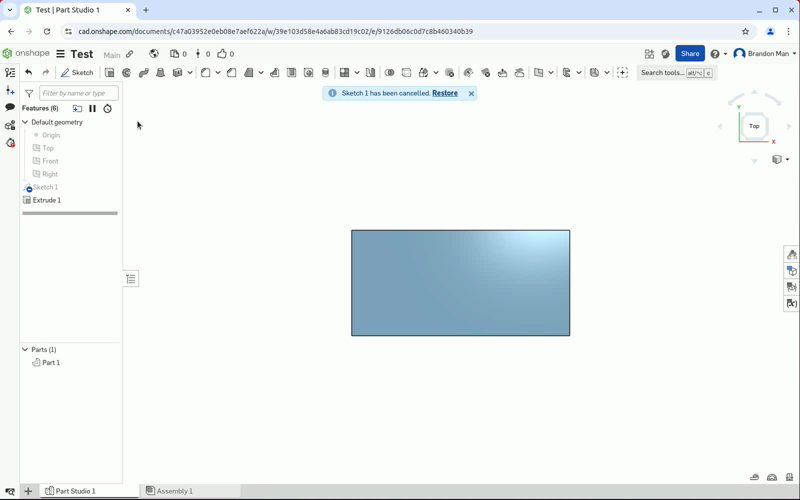
mouse_move(73, 189)
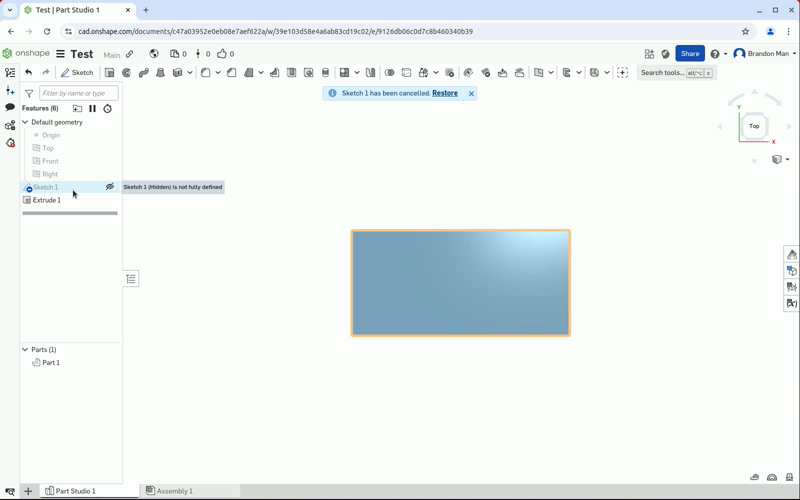
click(73, 189)
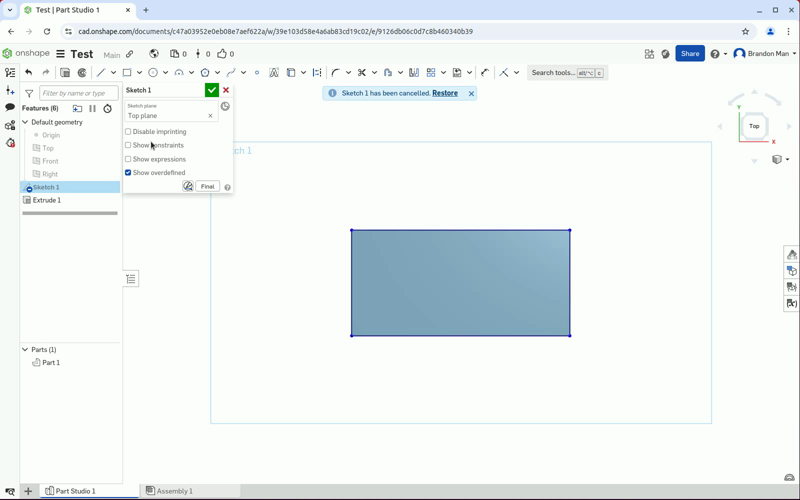
mouse_move(229, 92)
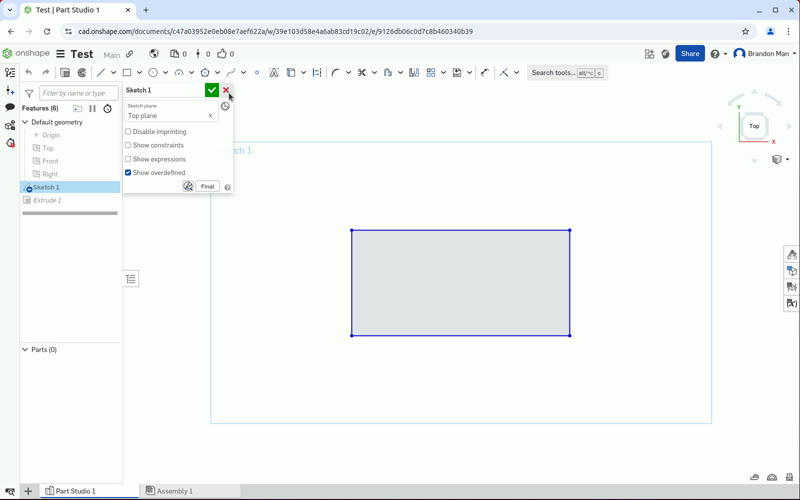
click(229, 92)
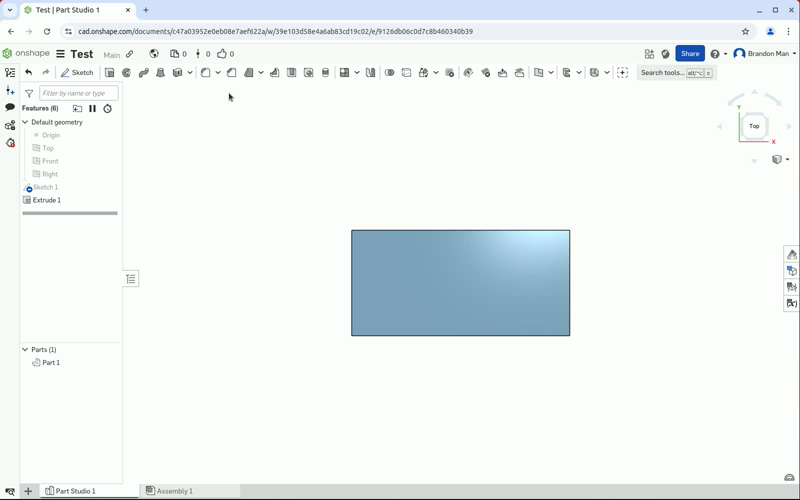
mouse_move(73, 352)
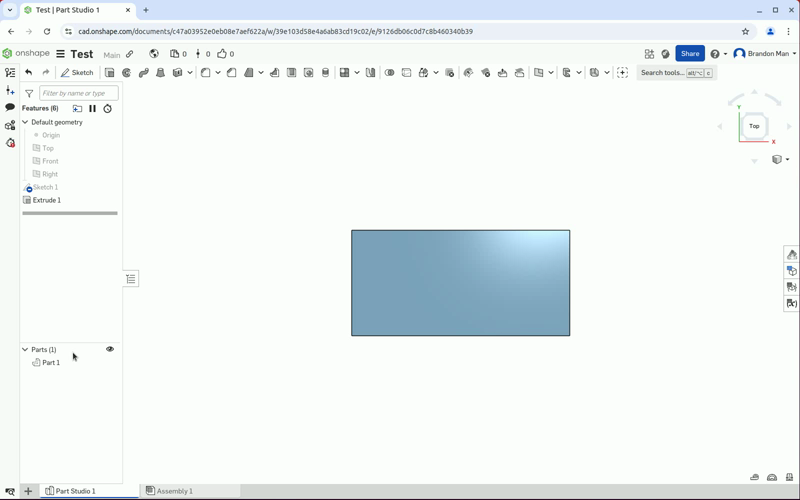
key(y)
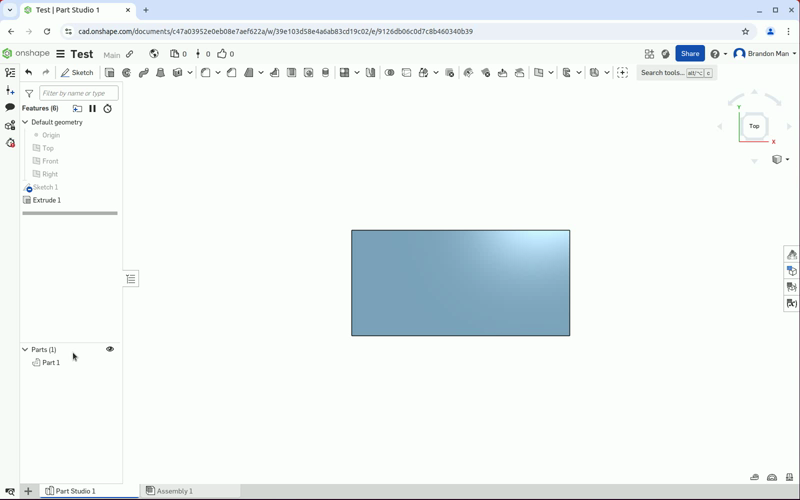
key(shift+p)
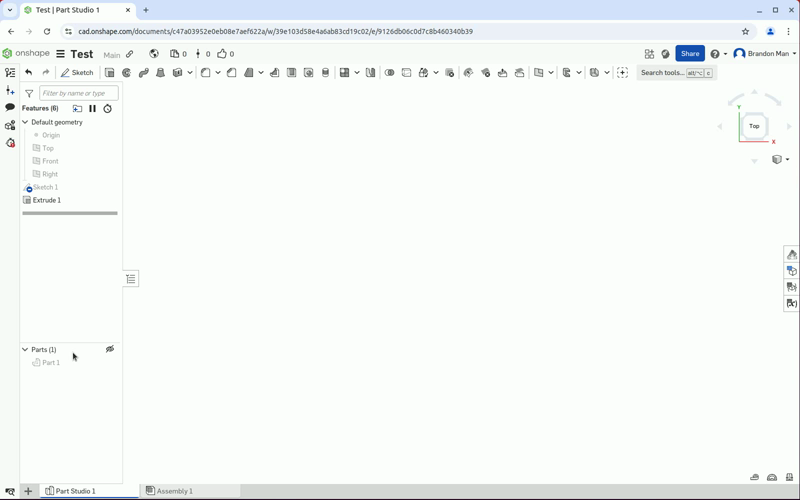
key(space)
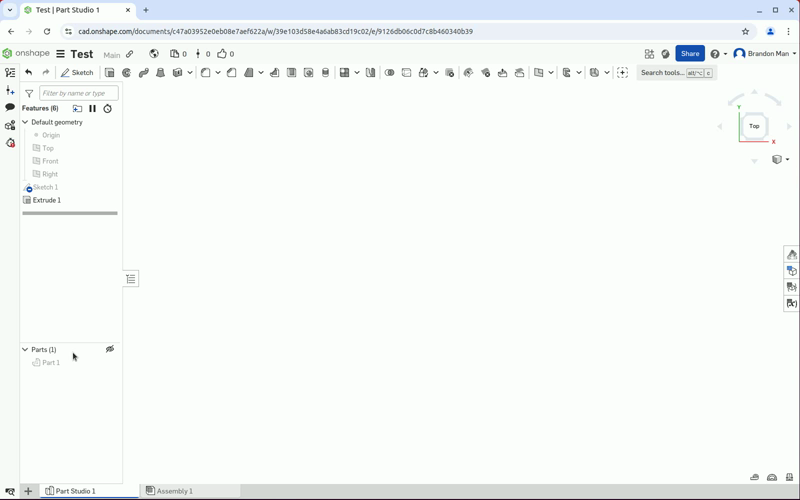
key_down(shift)
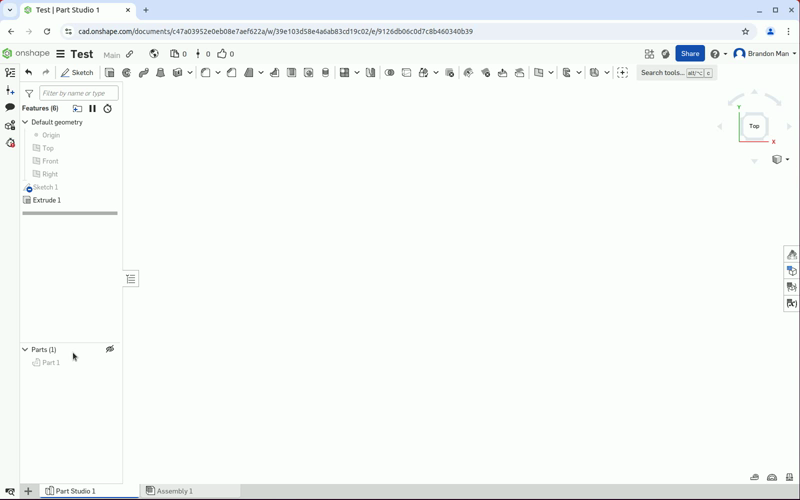
key(up)
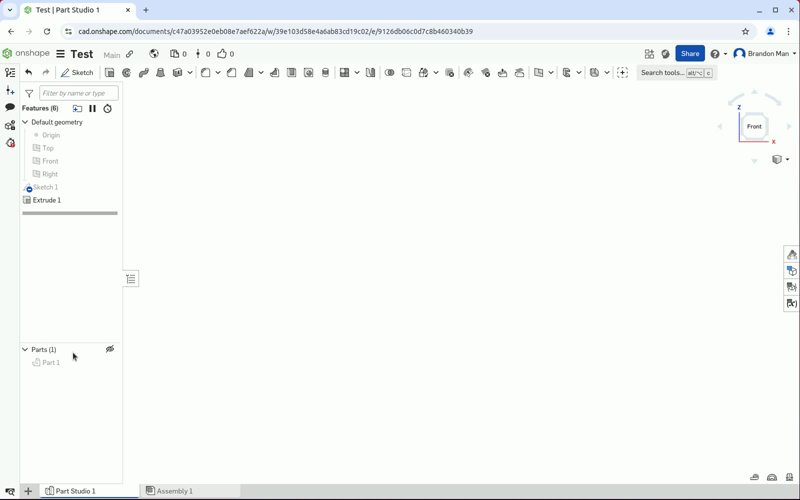
key_up(shift)
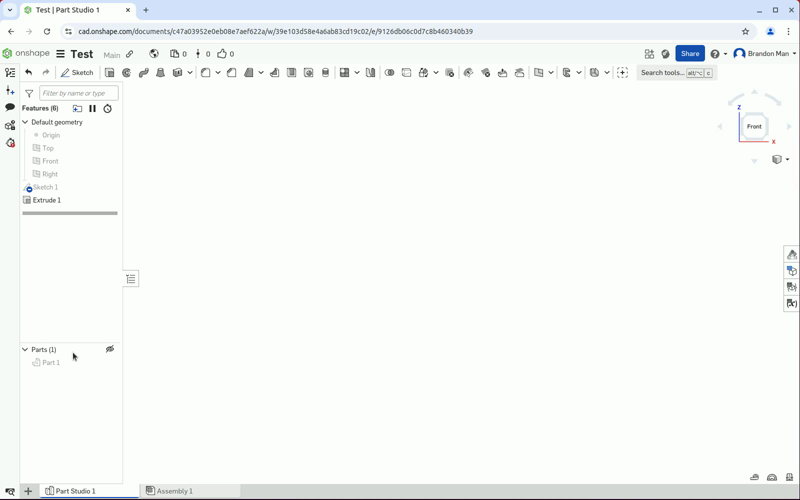
key(space)
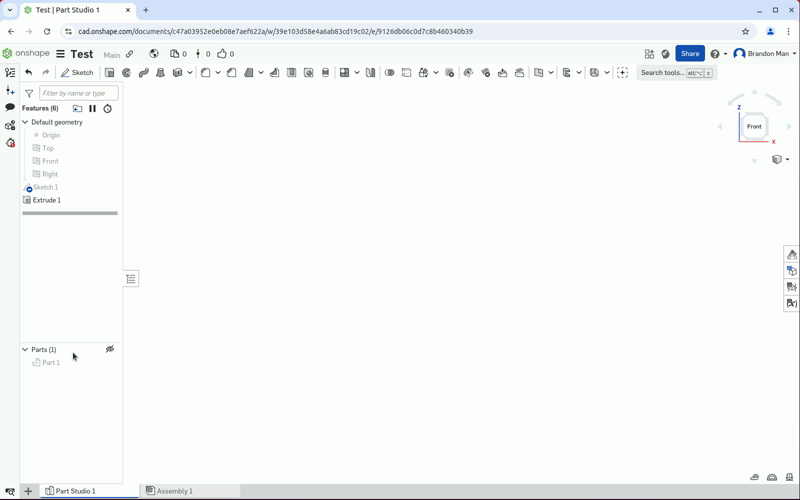
key_down(shift)
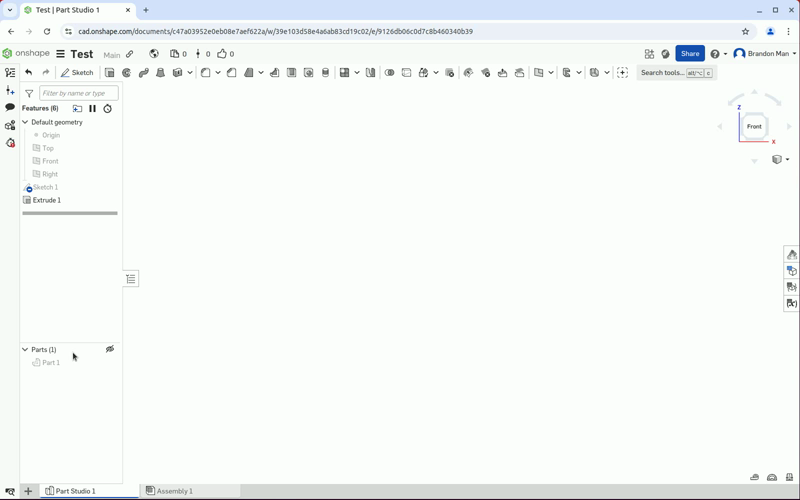
key(left)
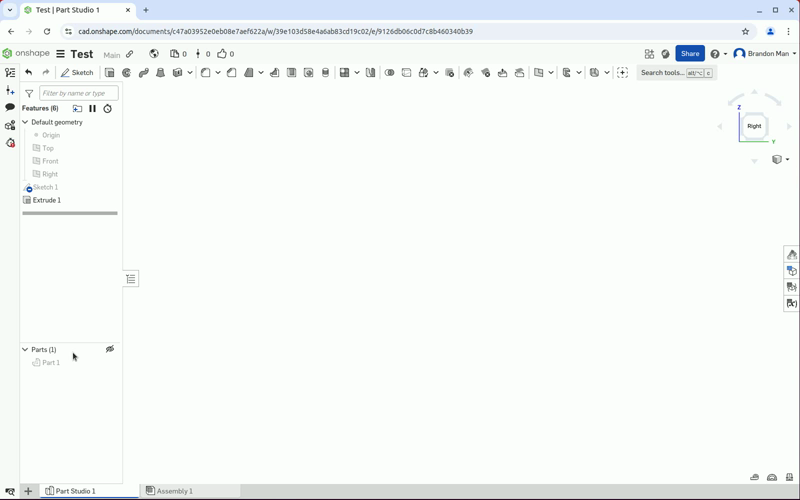
key_up(shift)
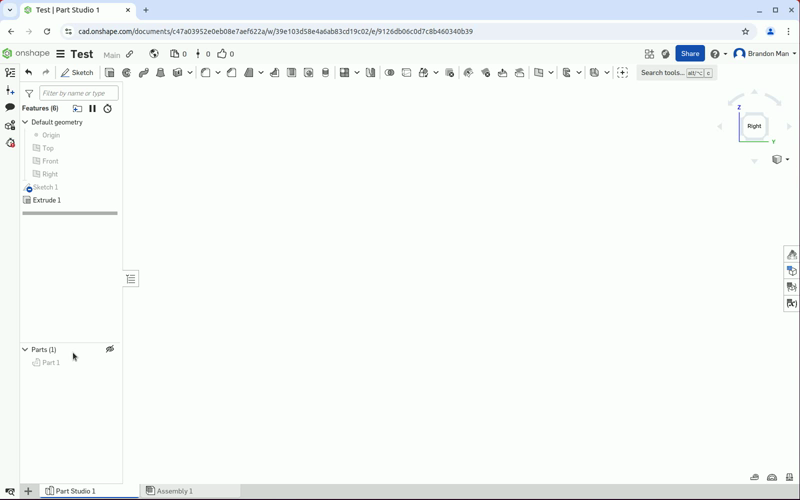
mouse_move(73, 352)
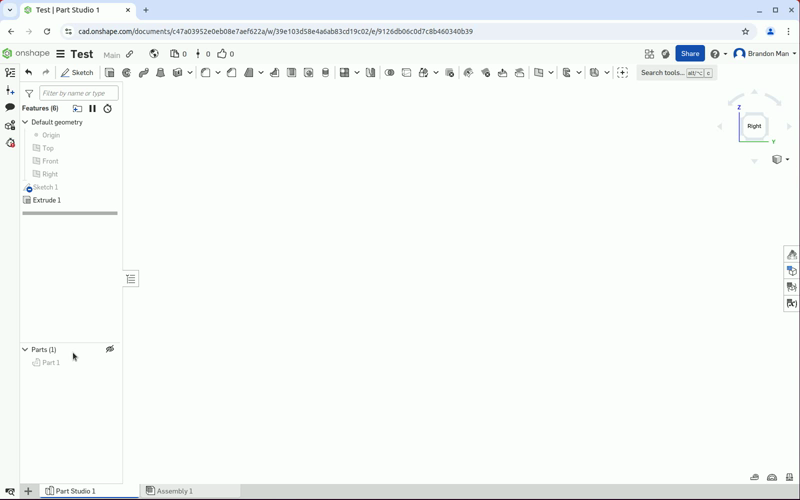
key(shift+y)
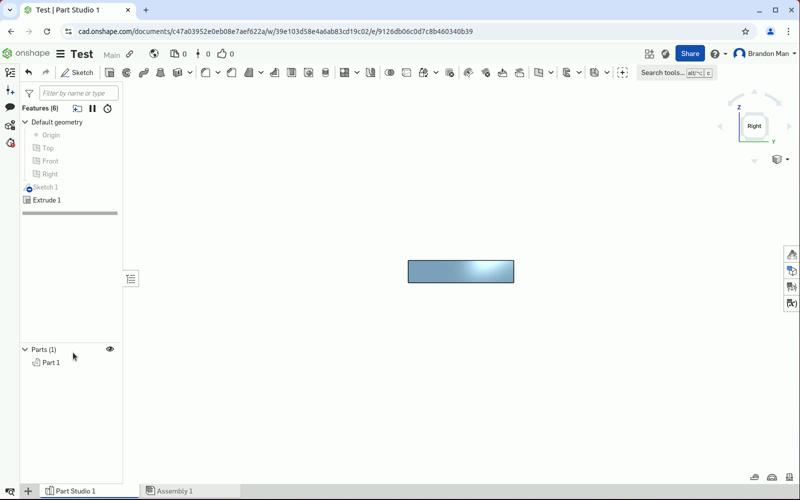
mouse_move(541, 75)
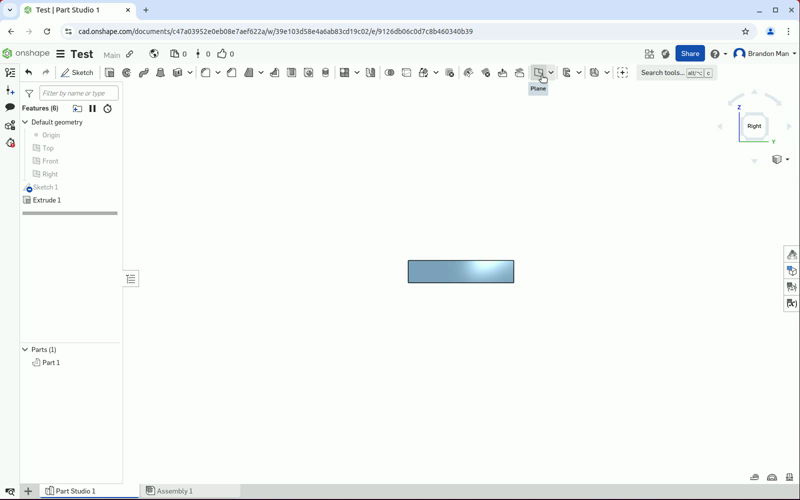
click(541, 75)
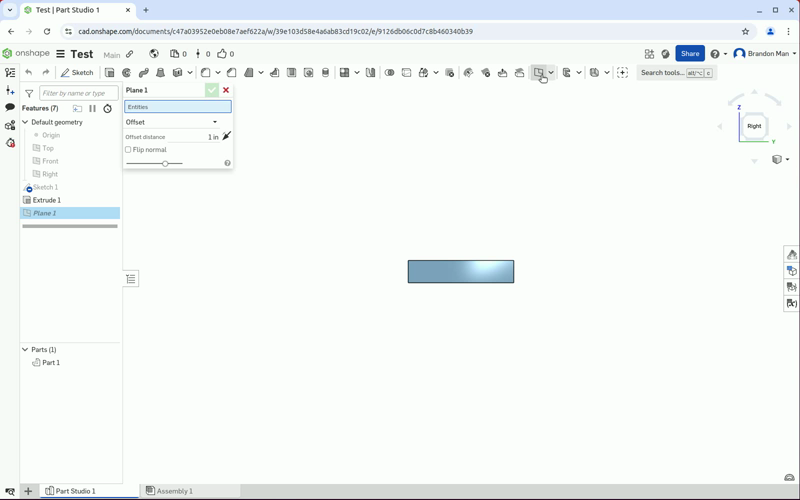
mouse_move(73, 176)
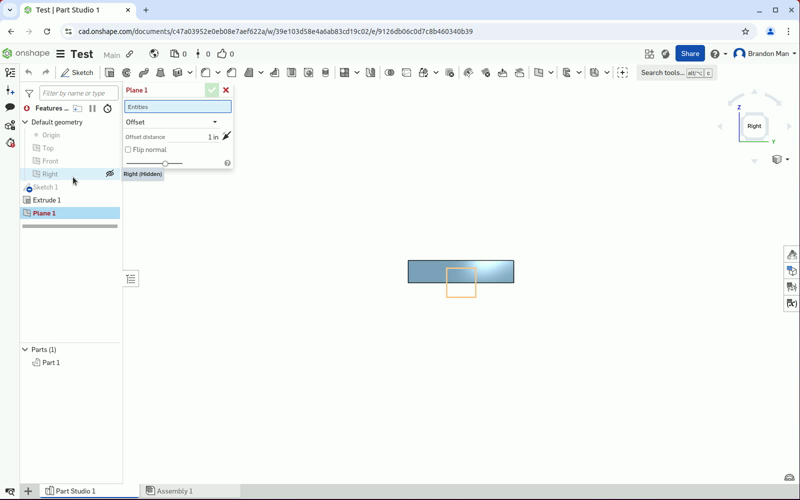
click(73, 176)
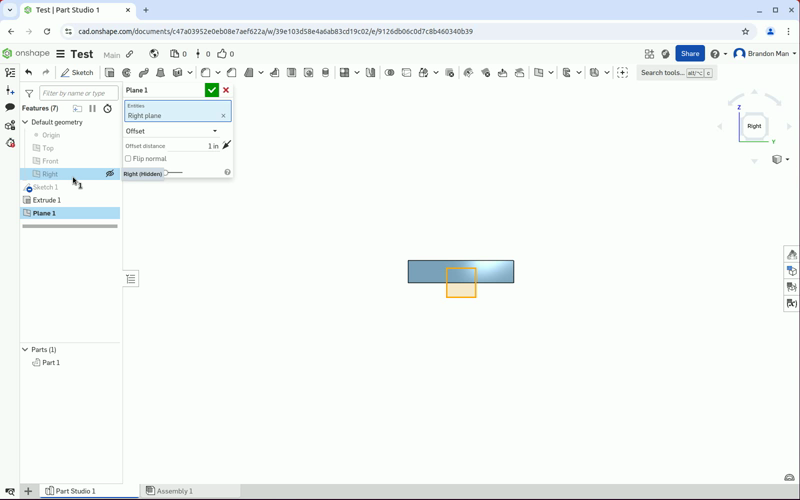
key(tab, 2)
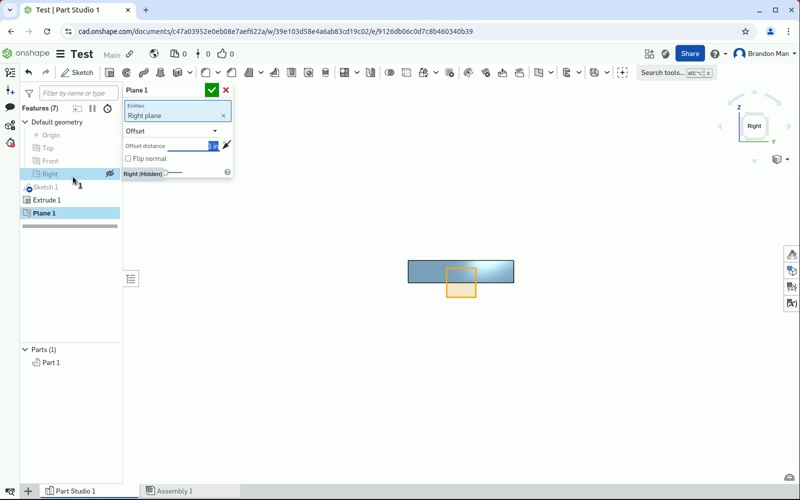
text(22.4)
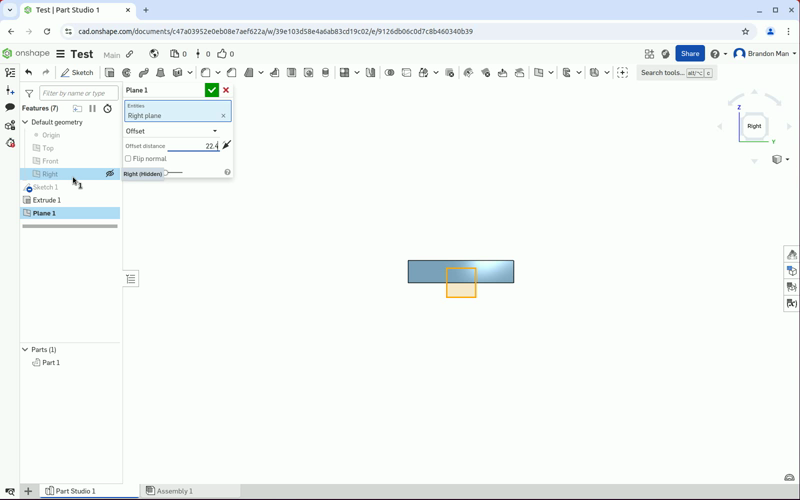
key(enter, 2)
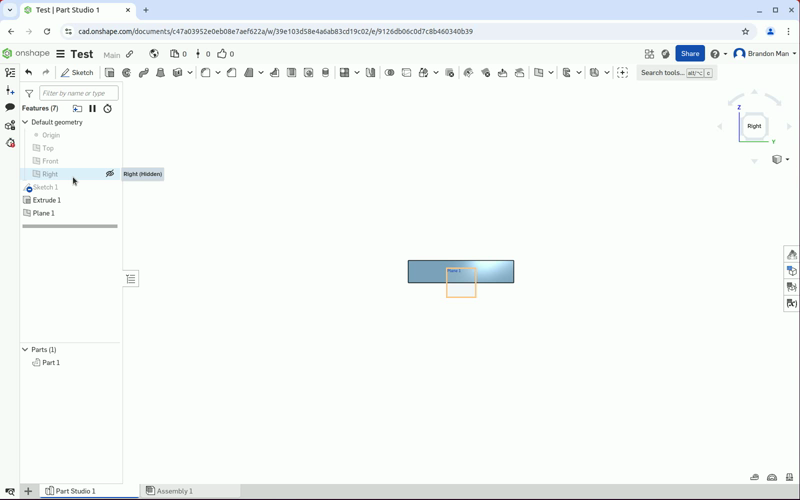
key(shift+s)
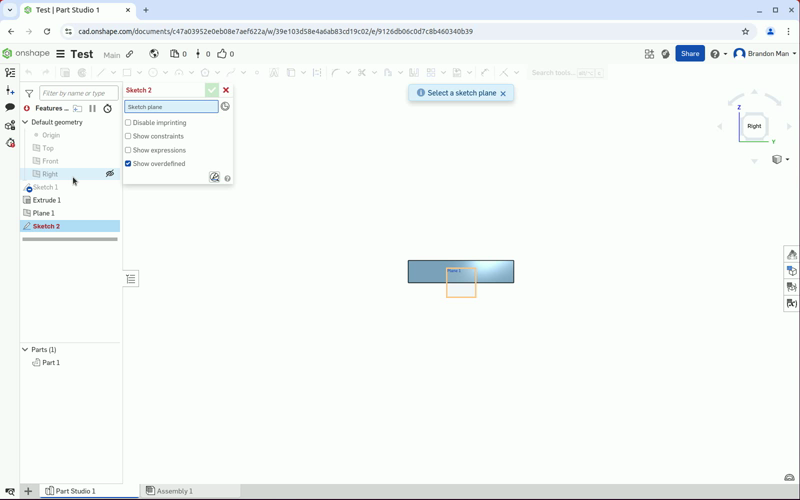
mouse_move(73, 215)
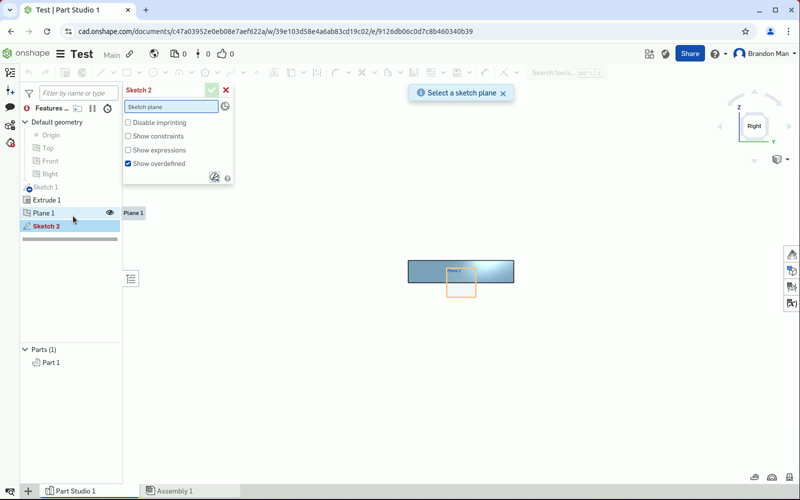
click(73, 215)
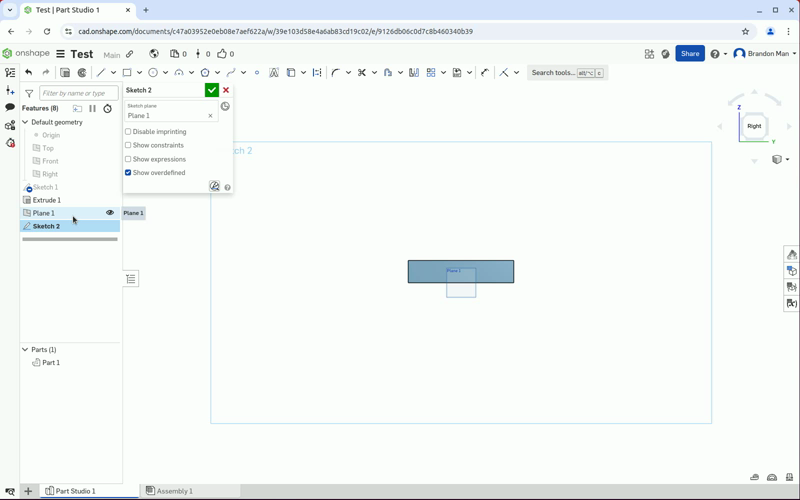
mouse_move(73, 352)
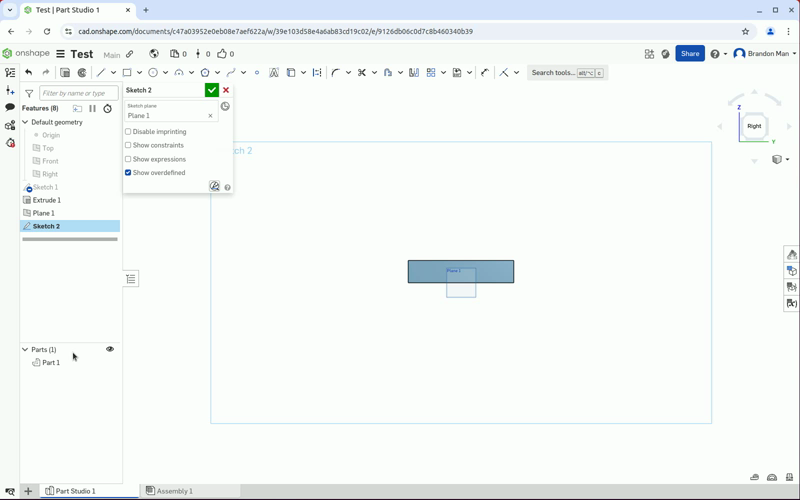
key(y)
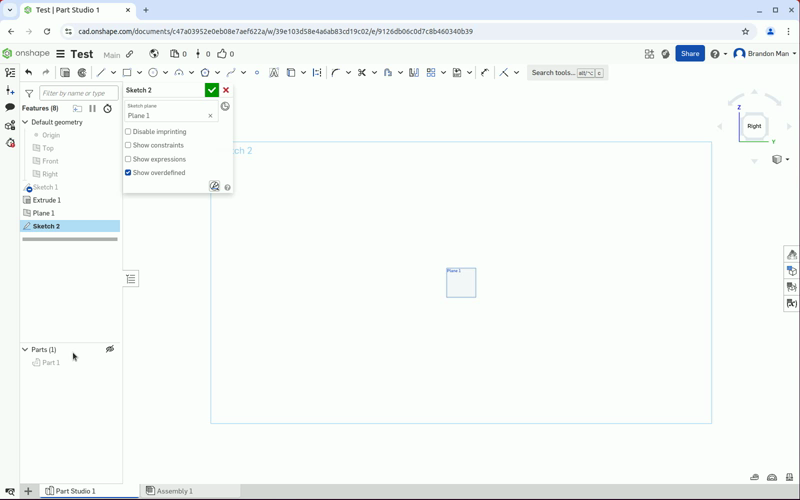
key(l)
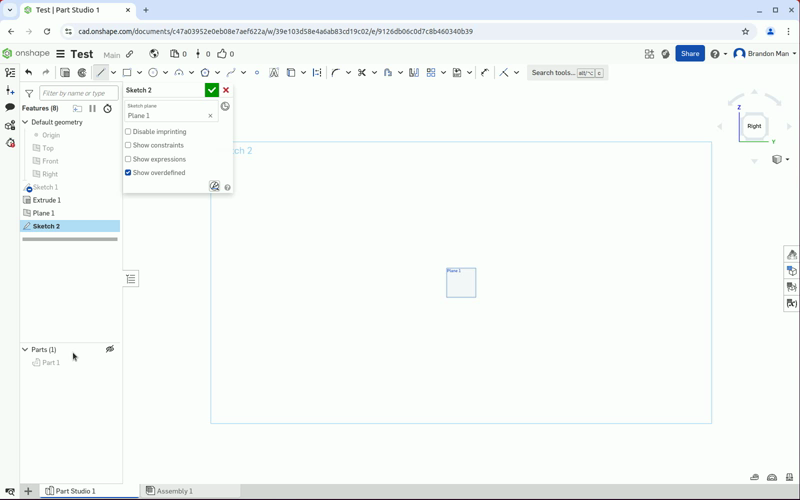
key_down(shift)
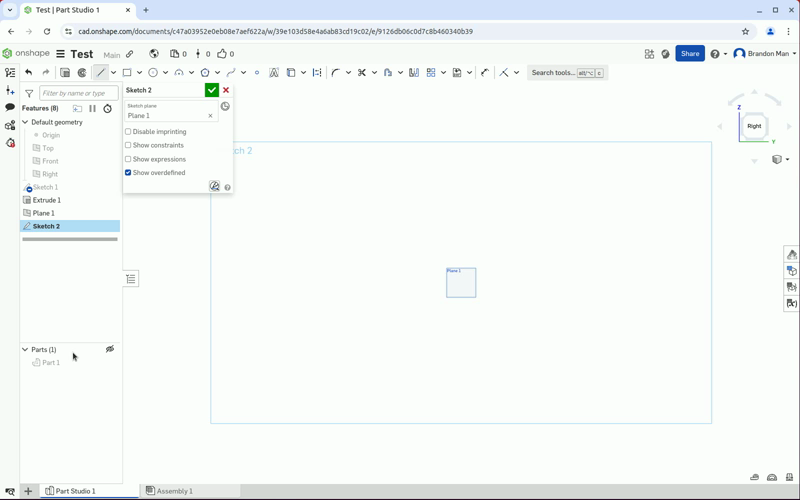
mouse_move(407, 282)
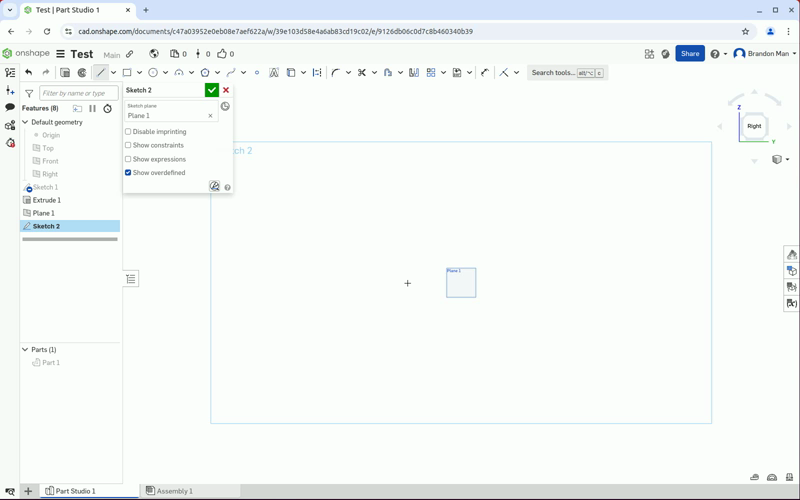
click(407, 282)
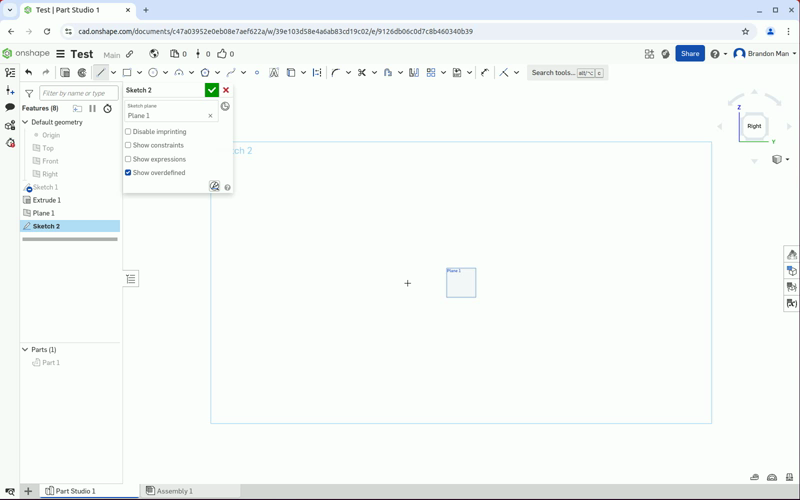
key_up(shift)
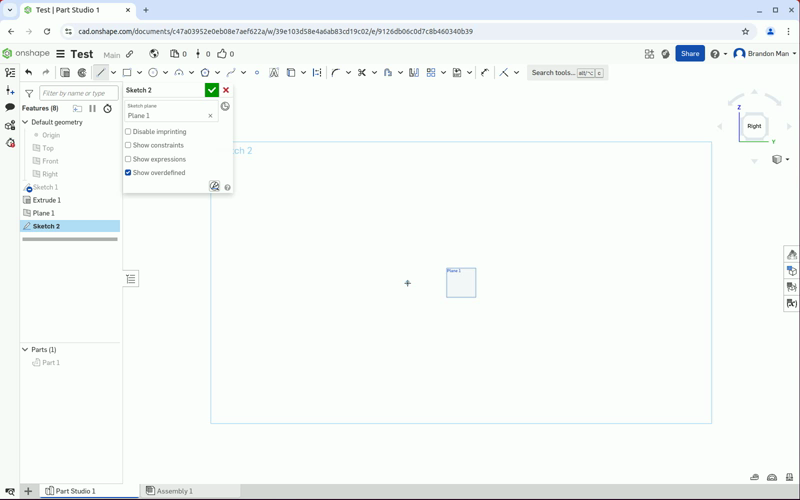
key_down(shift)
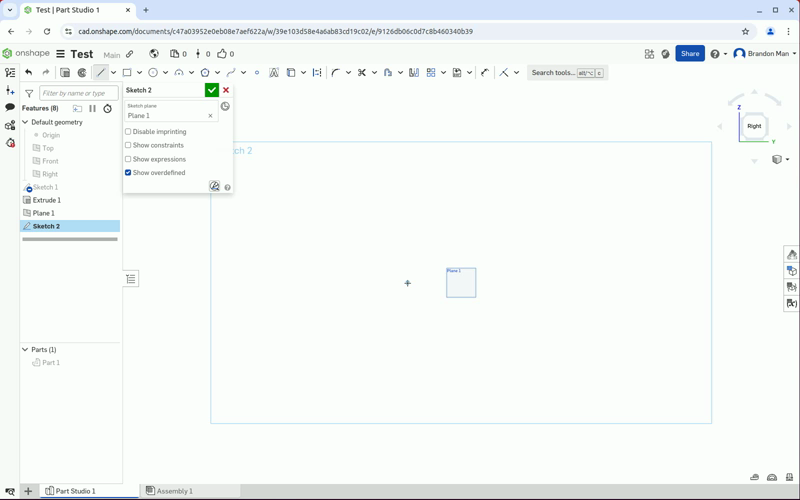
mouse_move(513, 282)
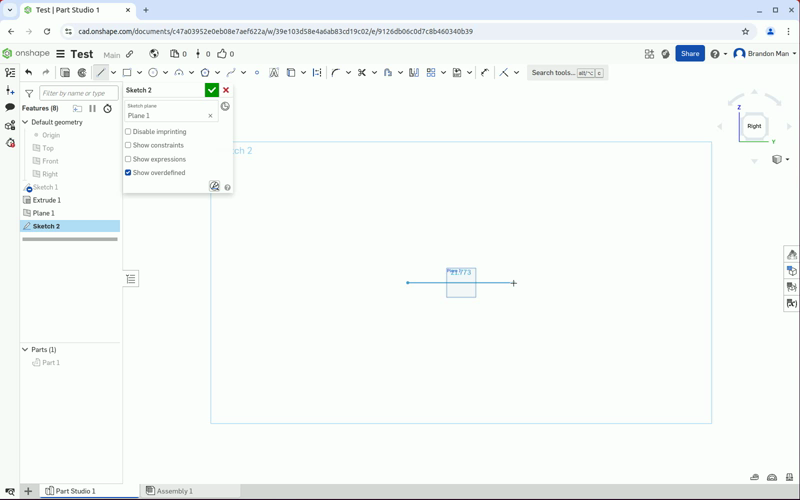
click(513, 282)
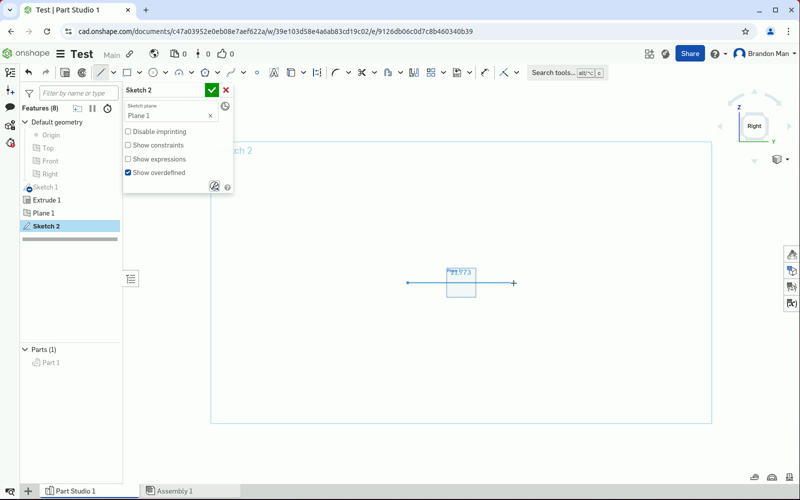
key_up(shift)
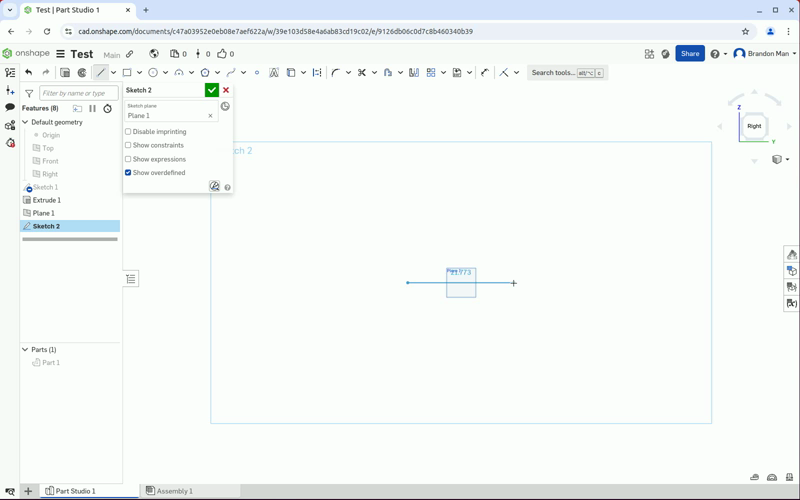
key_down(shift)
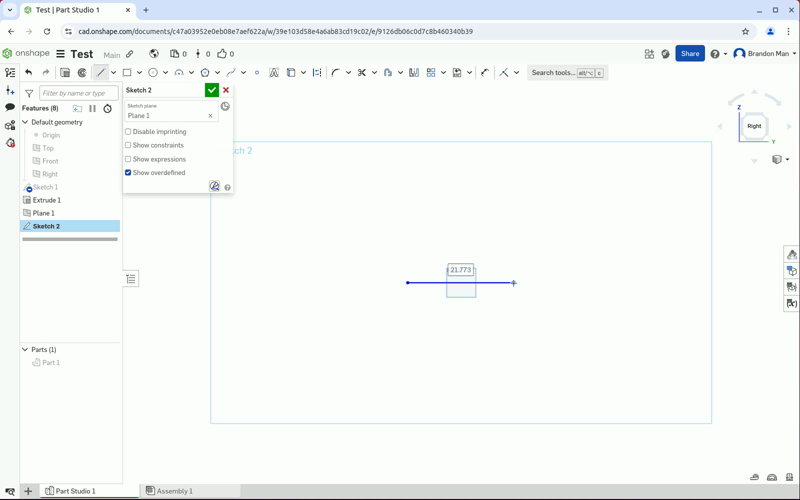
mouse_move(543, 282)
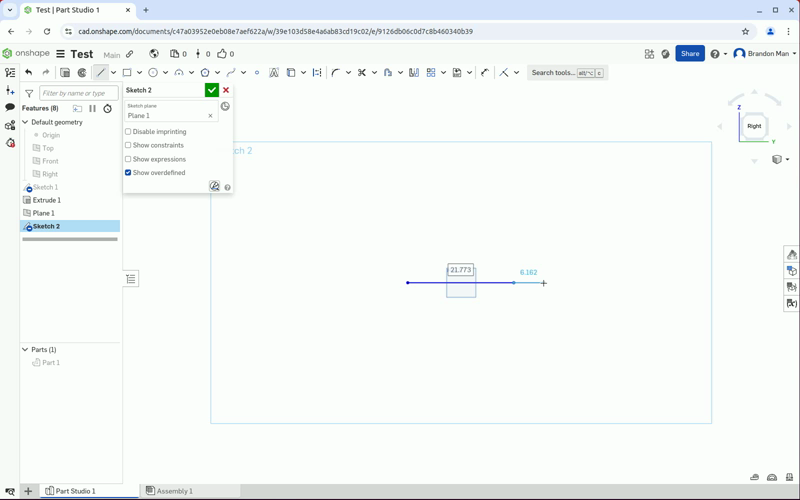
mouse_move(513, 260)
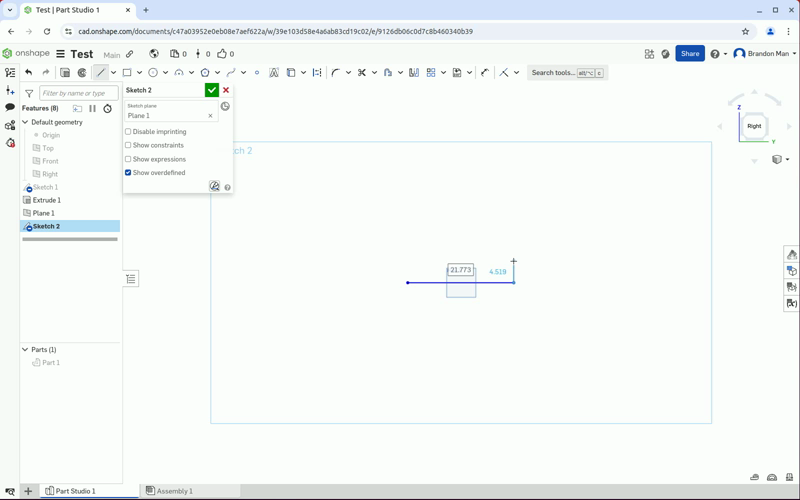
click(513, 260)
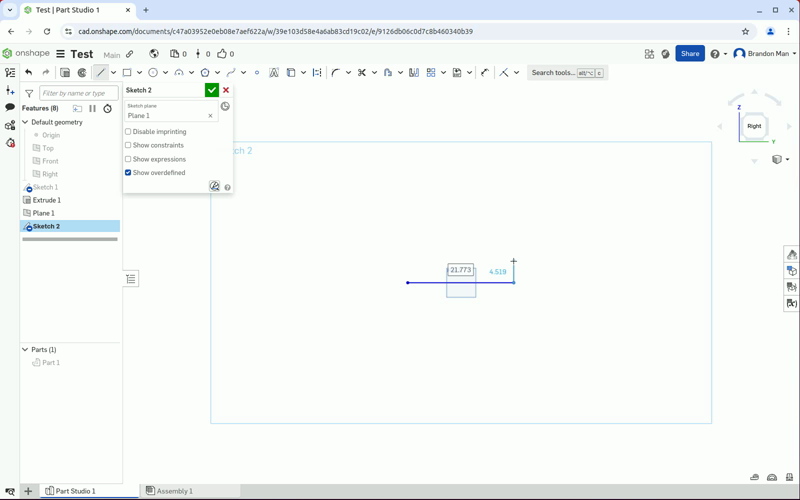
key_up(shift)
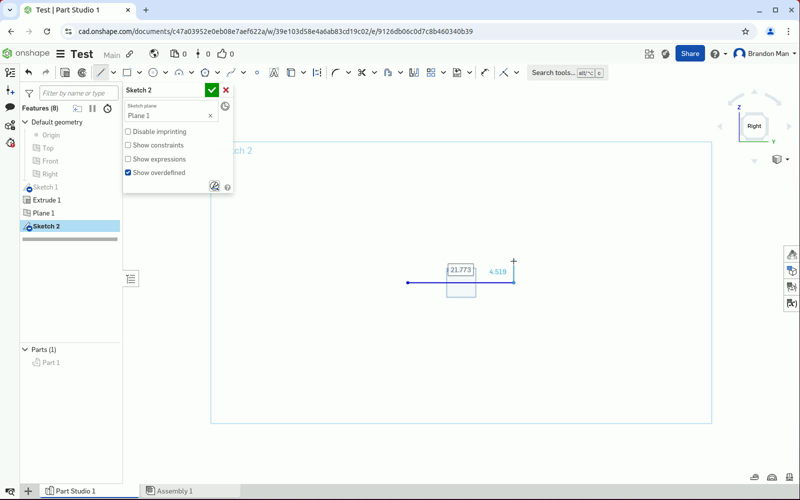
key_down(shift)
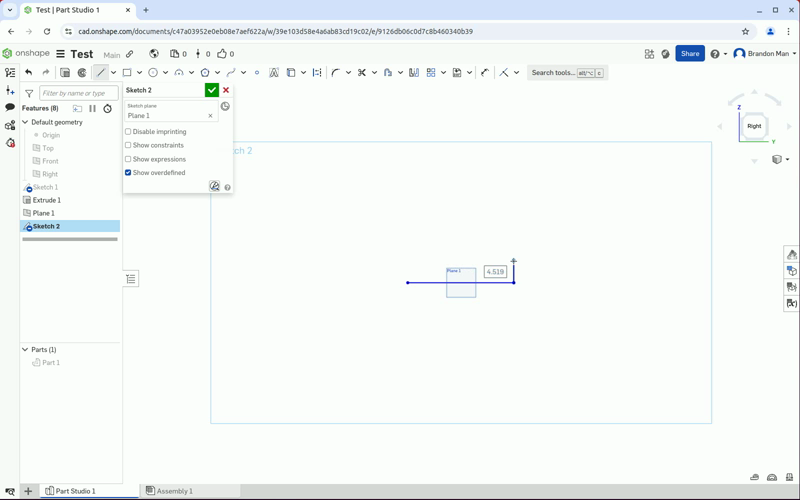
mouse_move(407, 260)
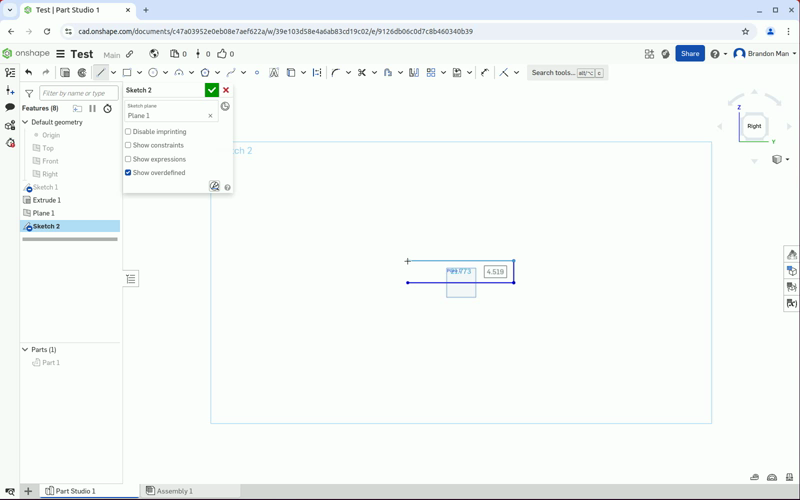
click(407, 260)
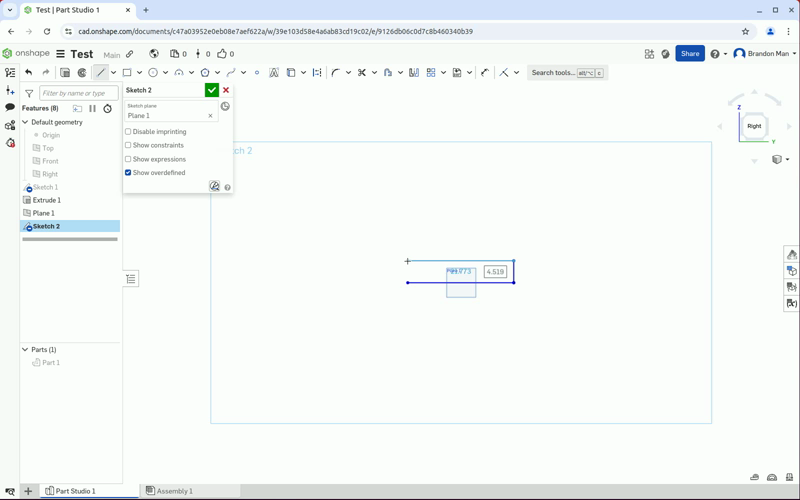
key_up(shift)
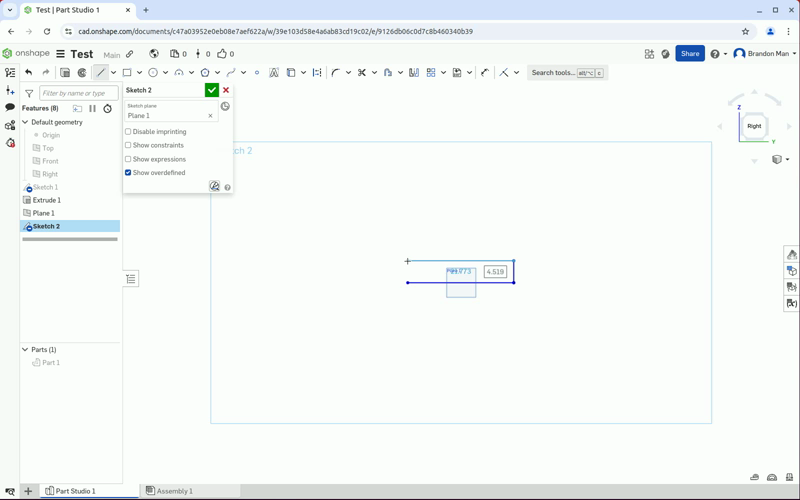
mouse_move(437, 260)
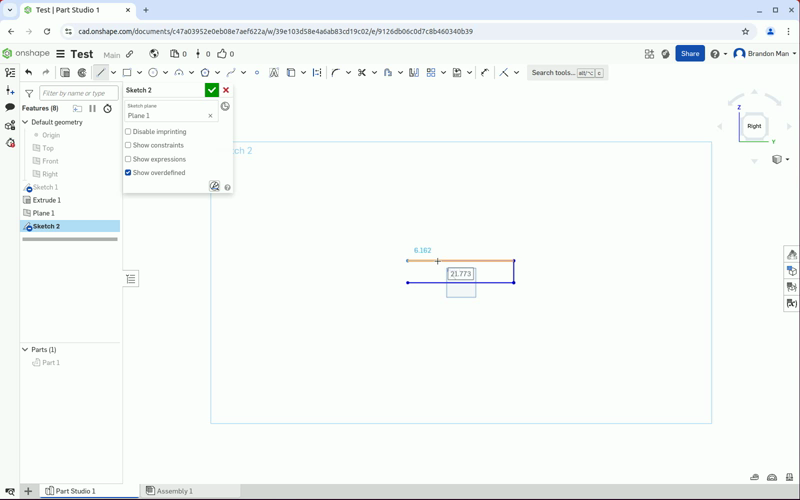
key_down(shift)
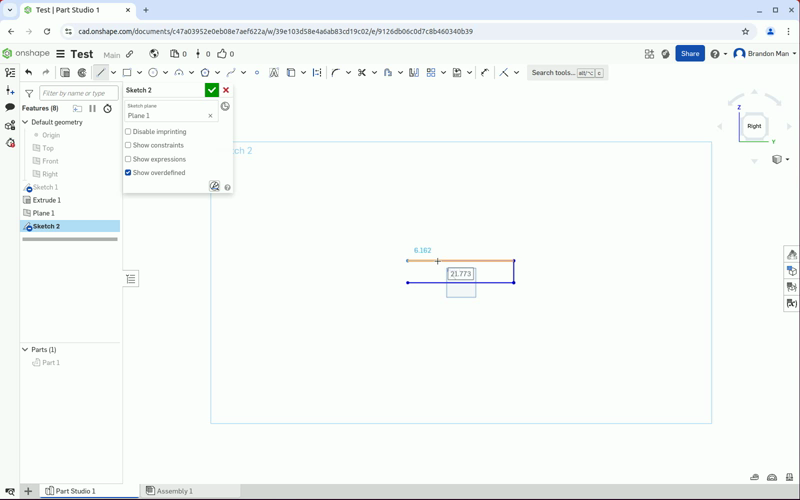
mouse_move(407, 282)
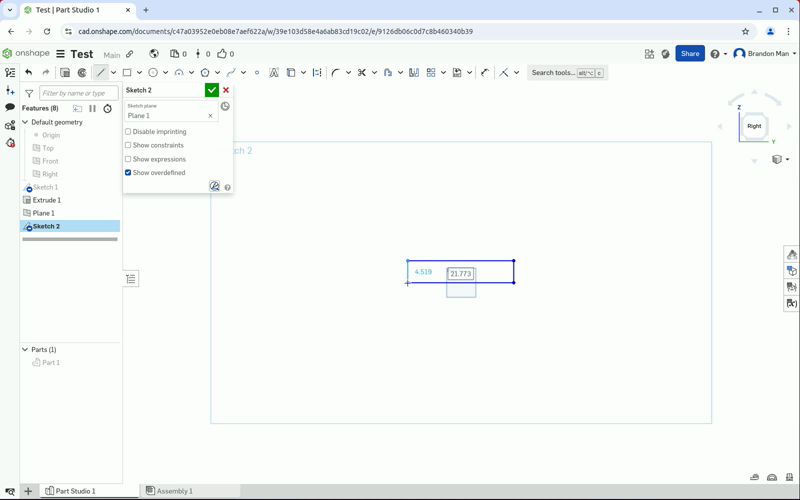
key_up(shift)
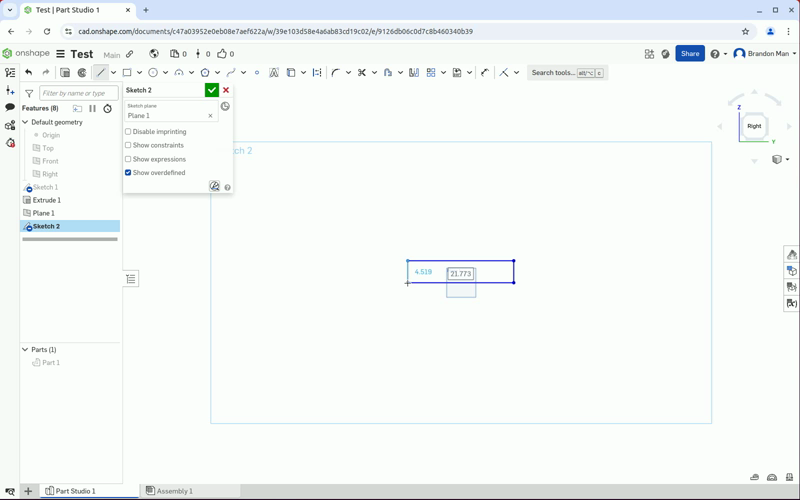
click(407, 282)
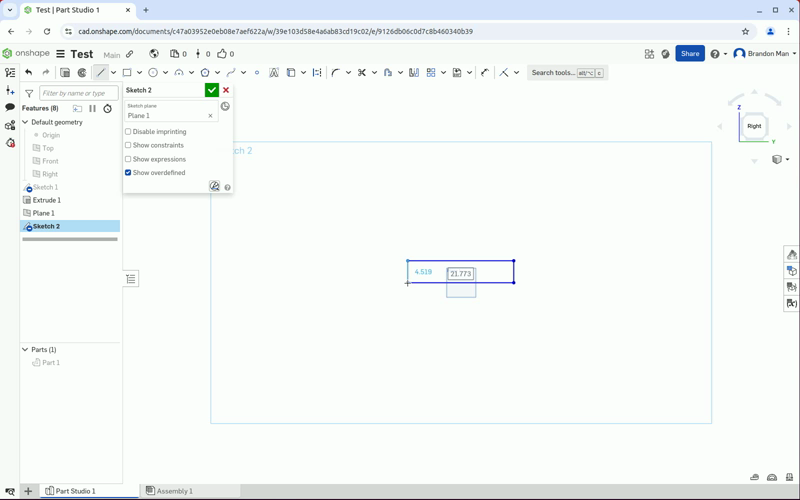
key(esc)
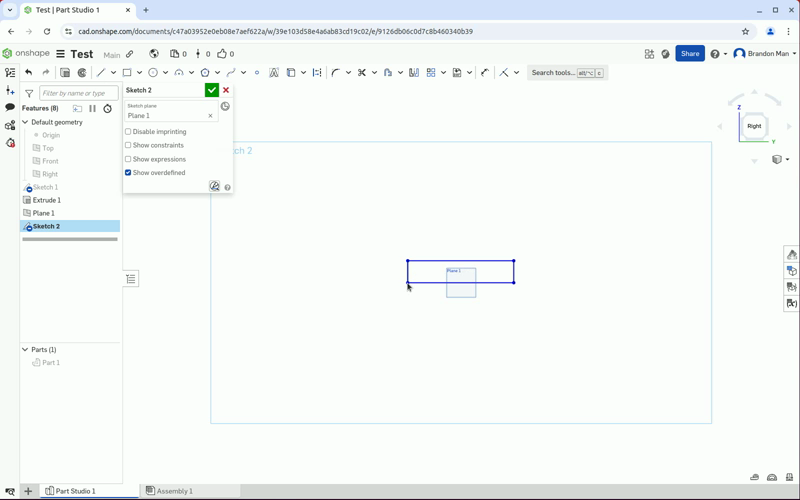
mouse_move(480, 277)
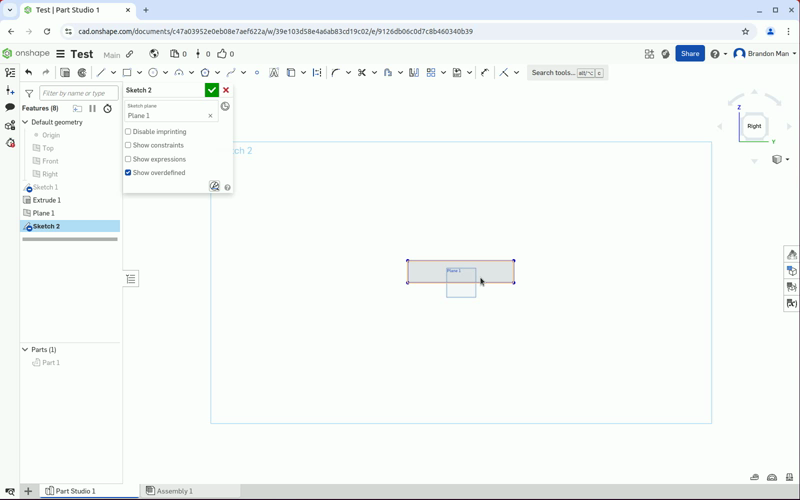
click(480, 277)
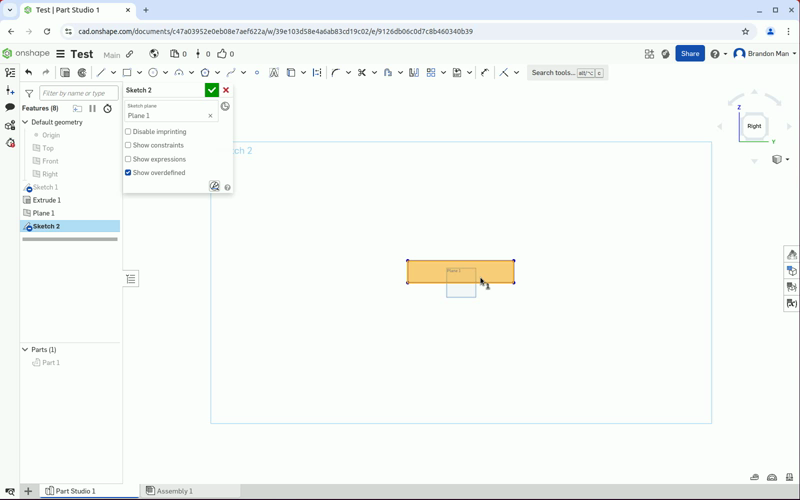
mouse_move(73, 352)
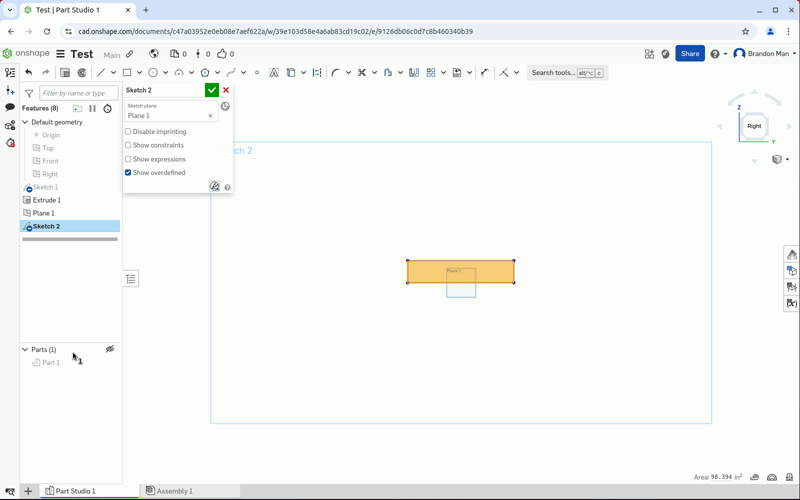
key(shift+y)
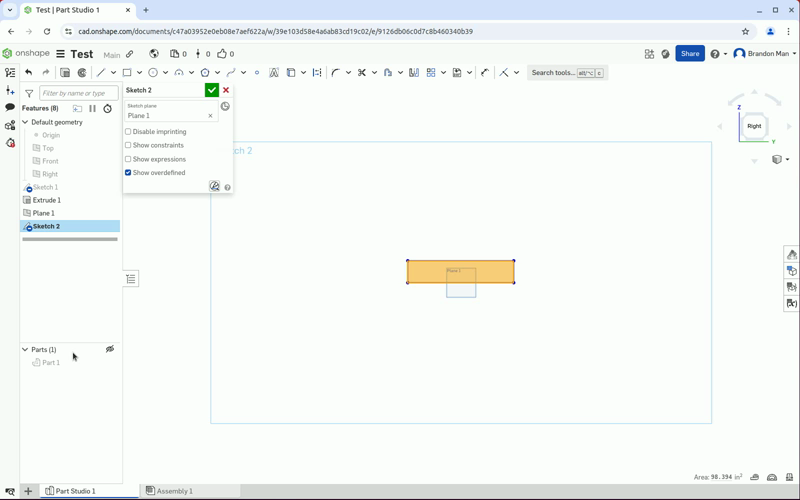
key(shift+e)
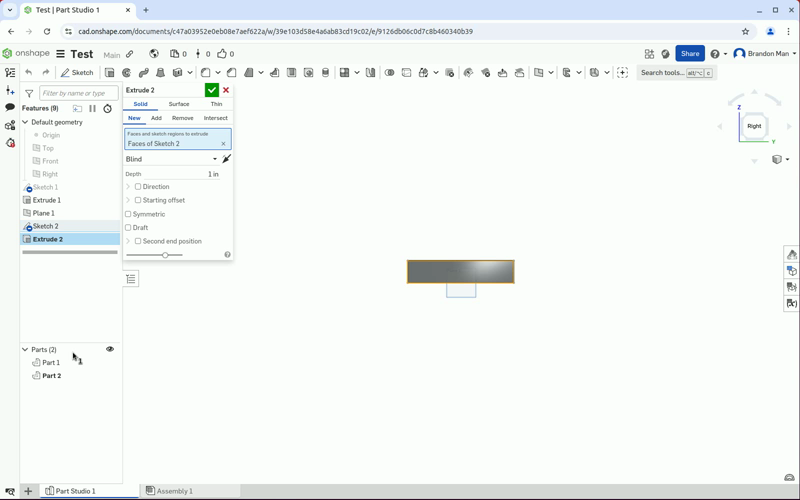
mouse_move(143, 106)
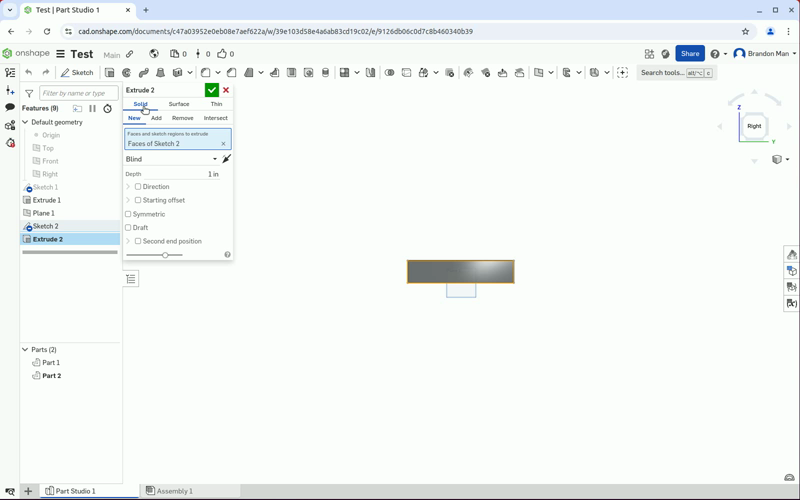
click(143, 106)
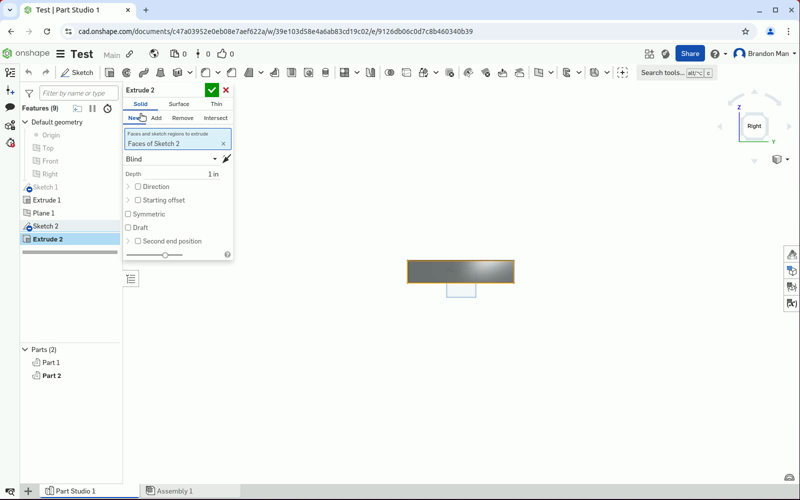
mouse_move(137, 120)
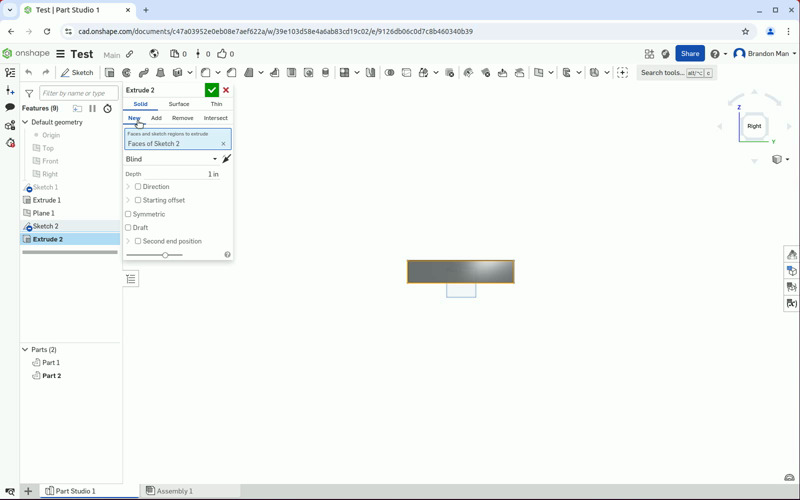
click(137, 120)
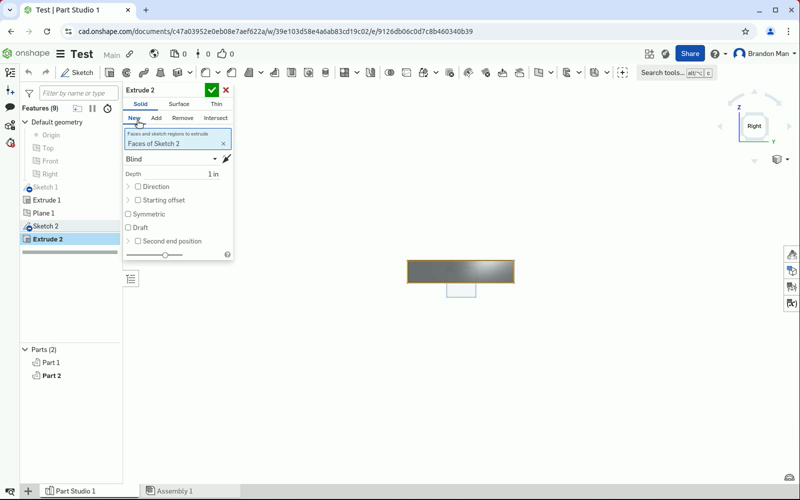
key(tab, 4)
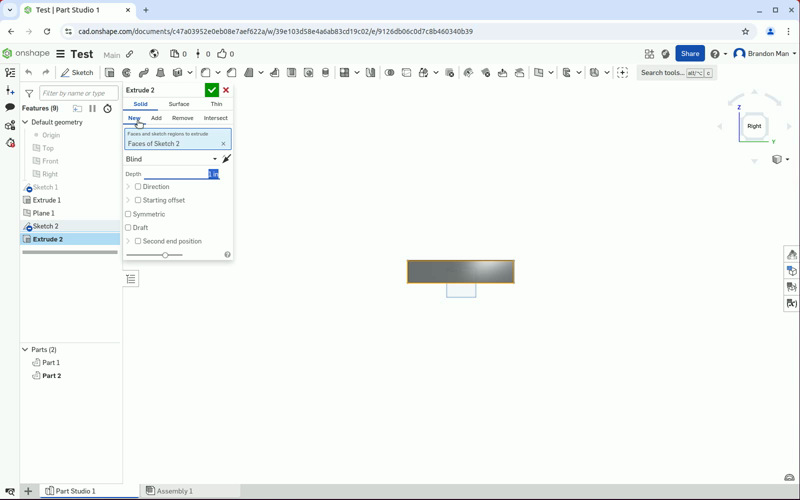
text(0.722)
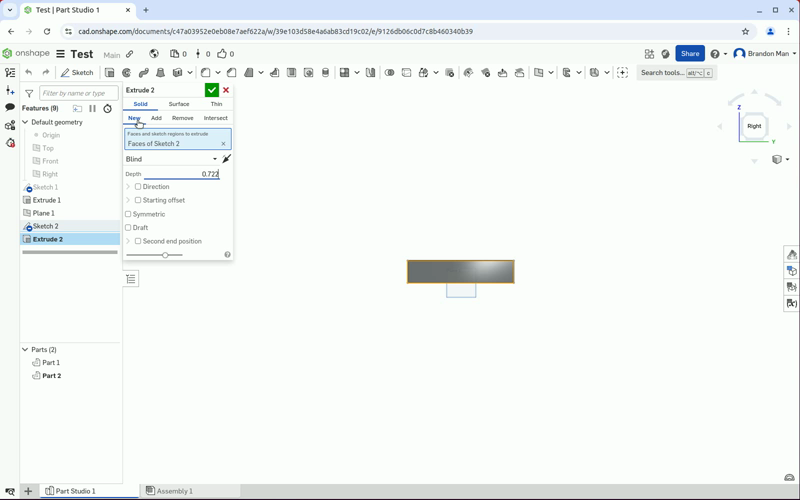
key(enter)
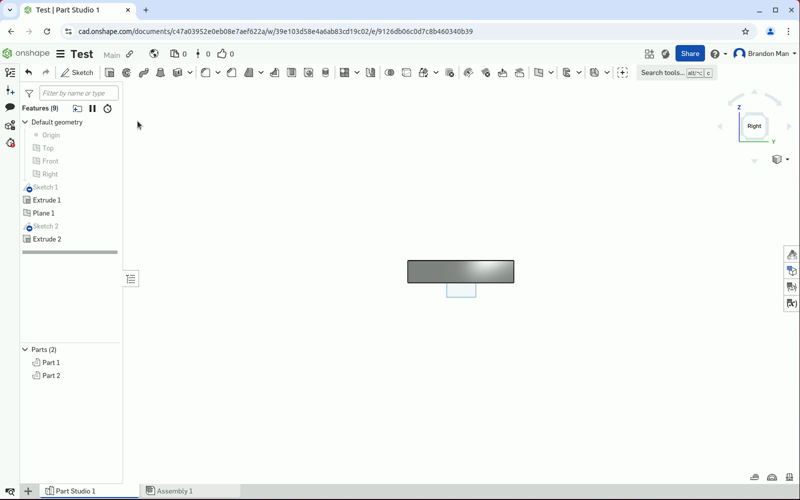
key(shift+h)
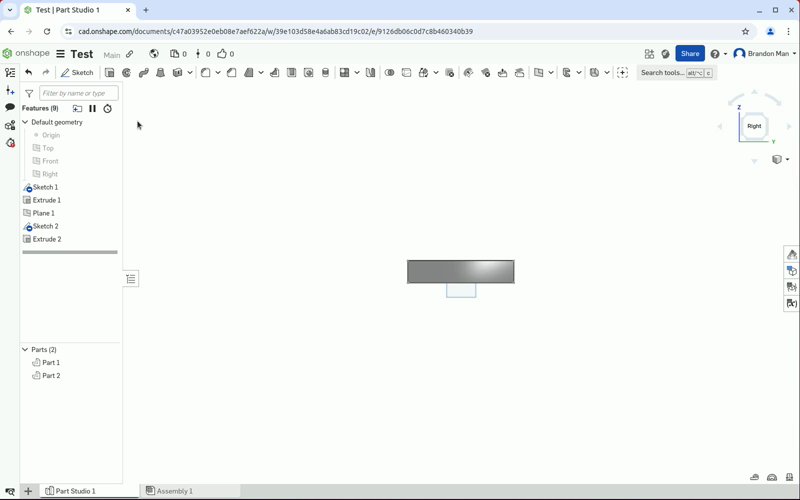
key(shift+h)
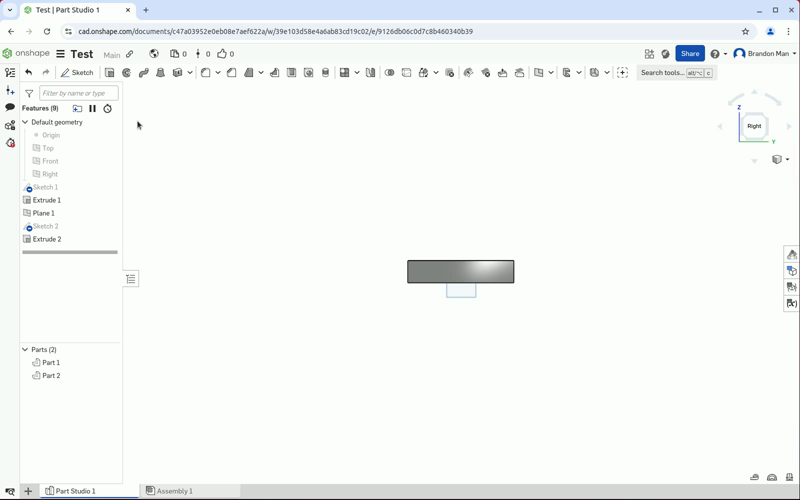
mouse_move(73, 189)
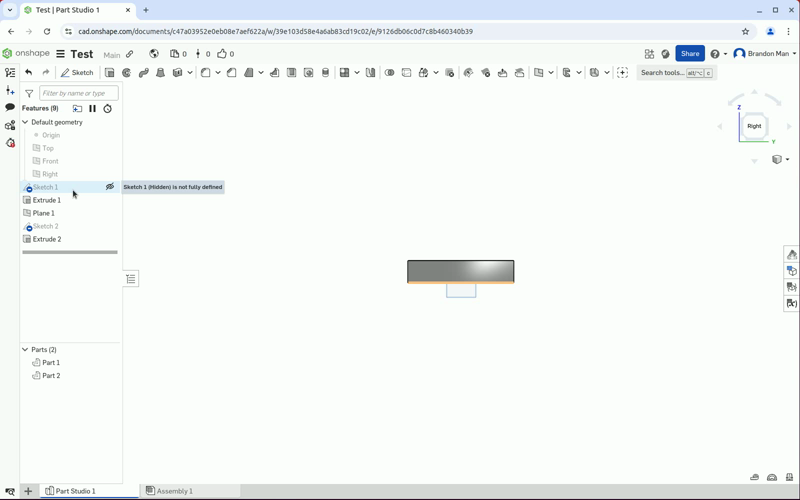
click(73, 189)
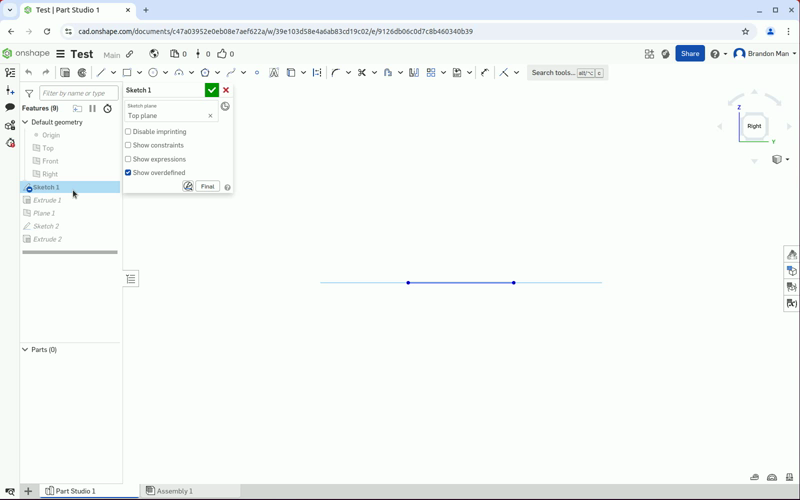
mouse_move(229, 92)
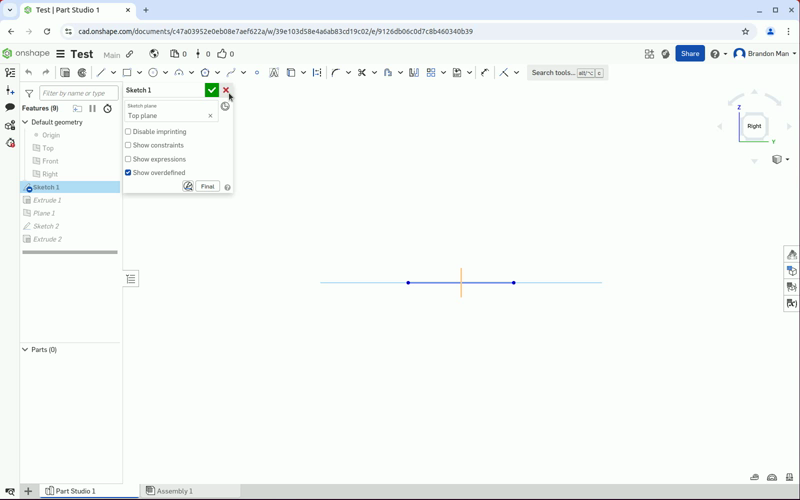
click(229, 92)
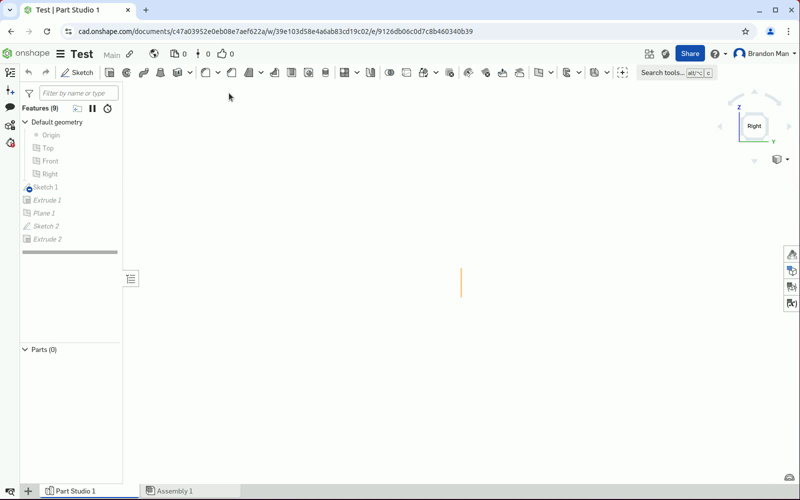
key(shift+s)
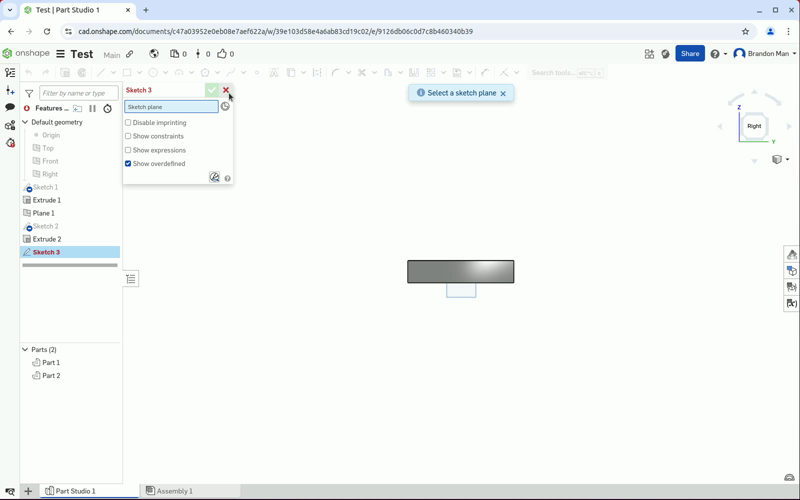
mouse_move(73, 215)
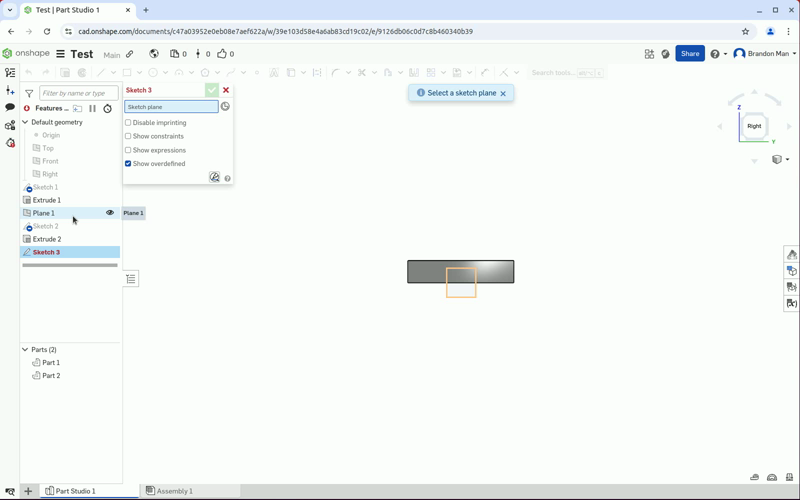
click(73, 215)
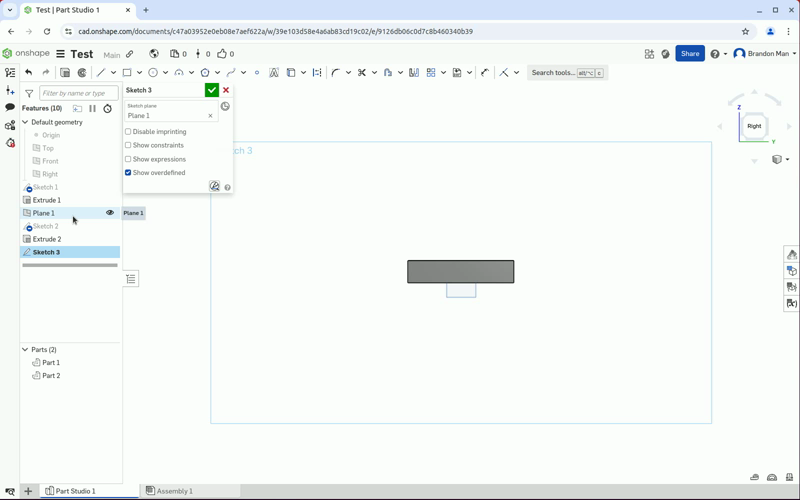
mouse_move(73, 352)
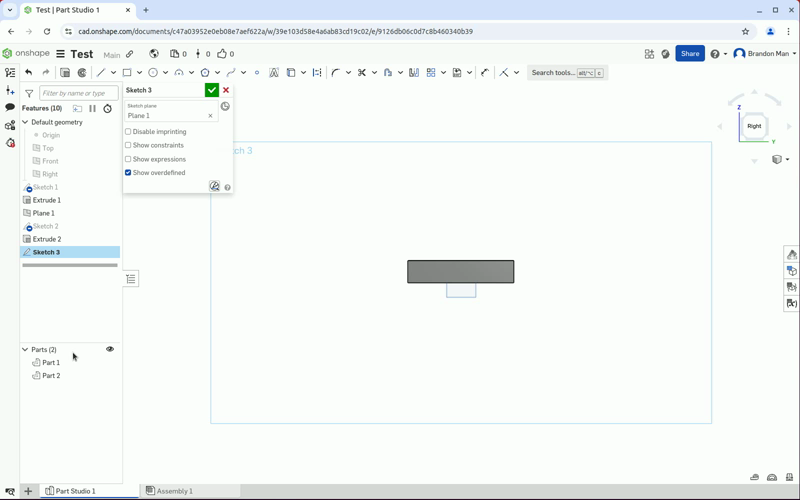
key(y)
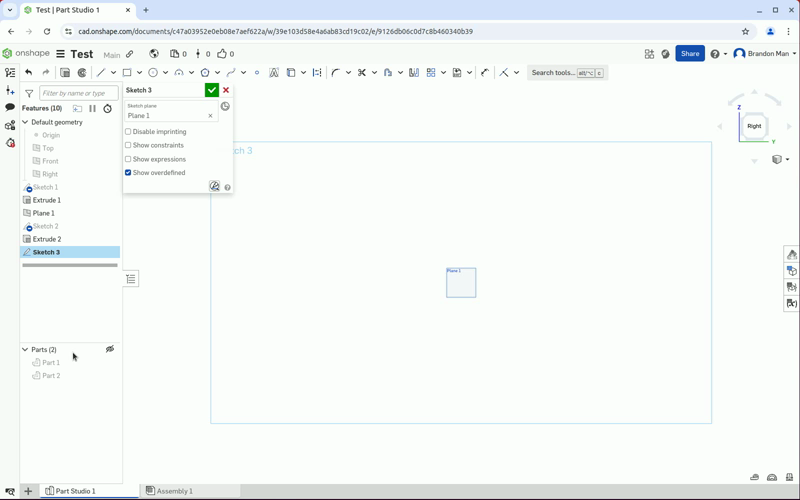
key(l)
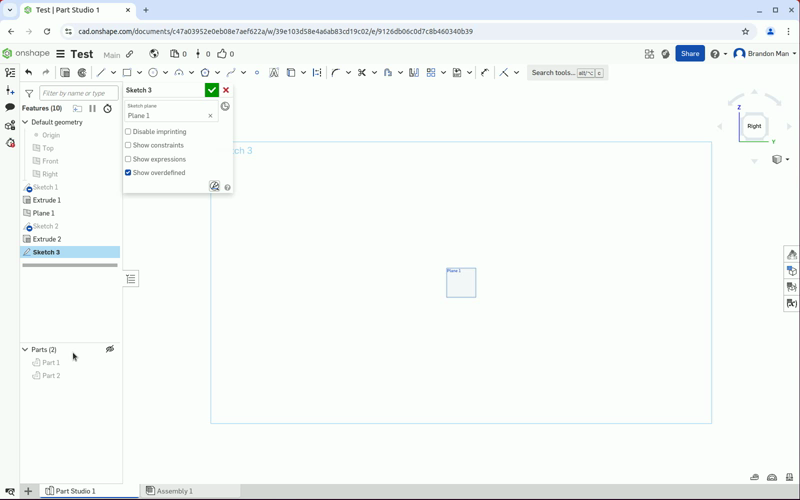
key_down(shift)
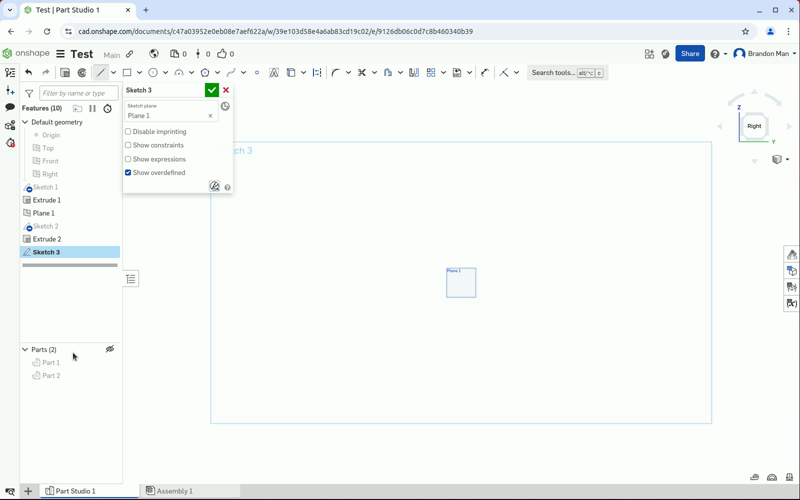
mouse_move(407, 260)
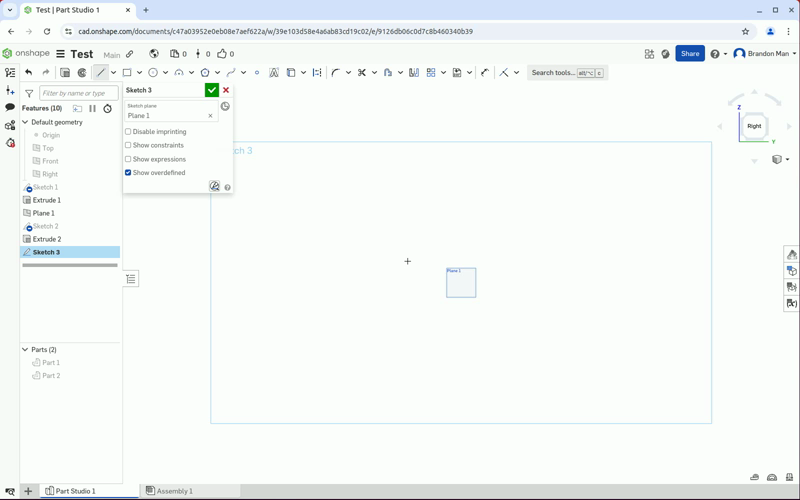
click(407, 260)
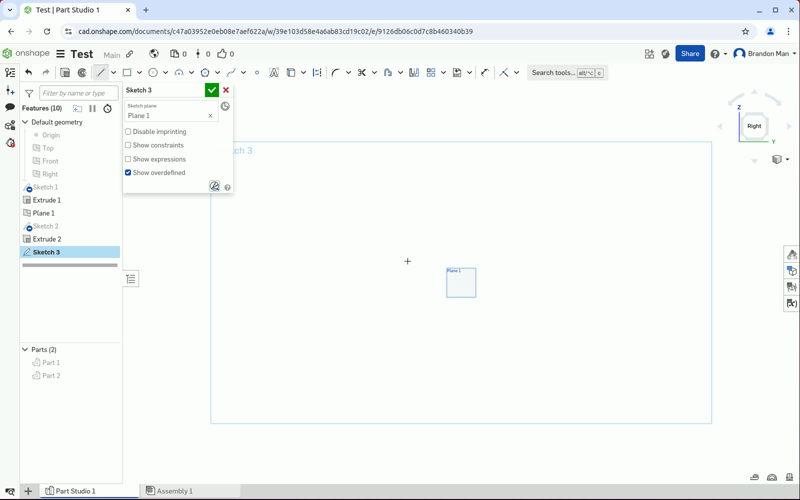
key_up(shift)
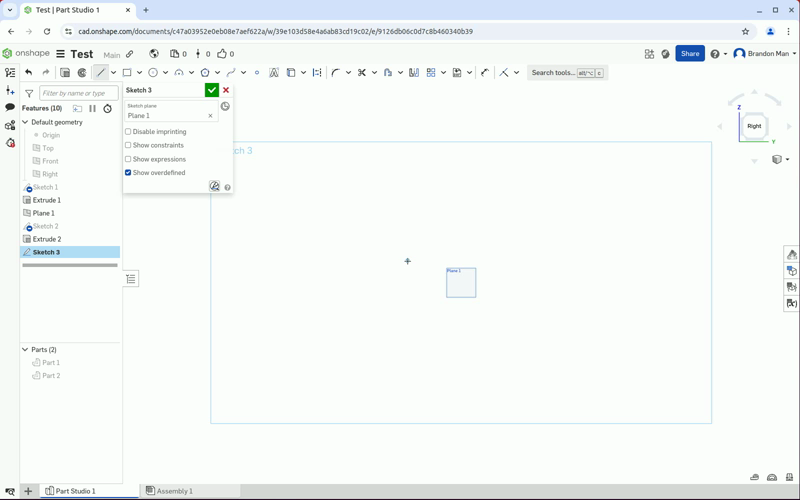
key_down(shift)
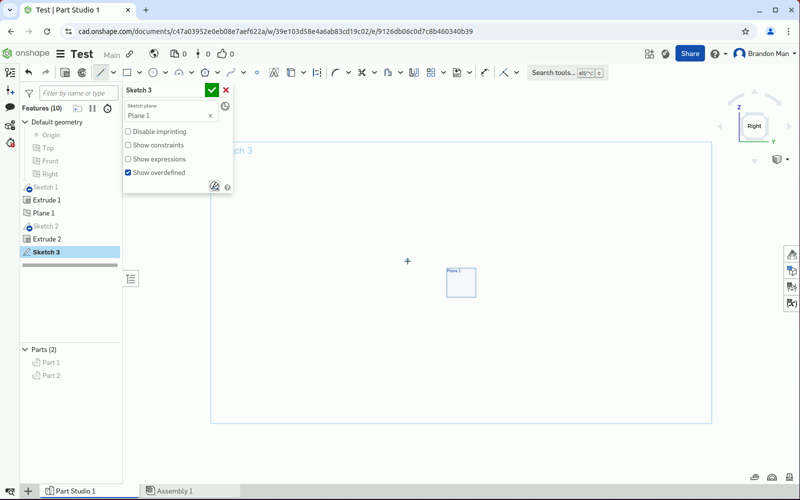
mouse_move(513, 260)
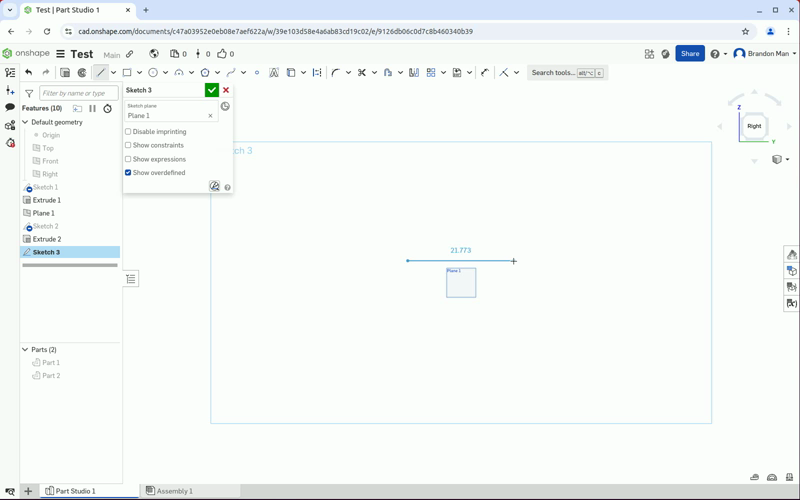
click(513, 260)
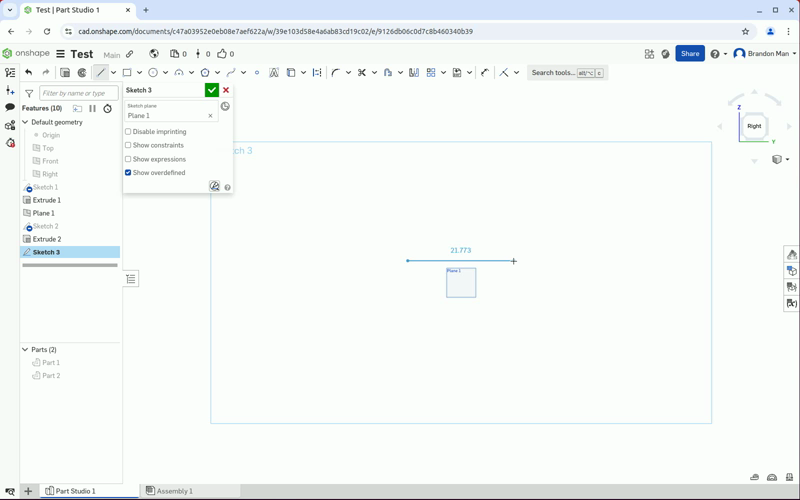
key_up(shift)
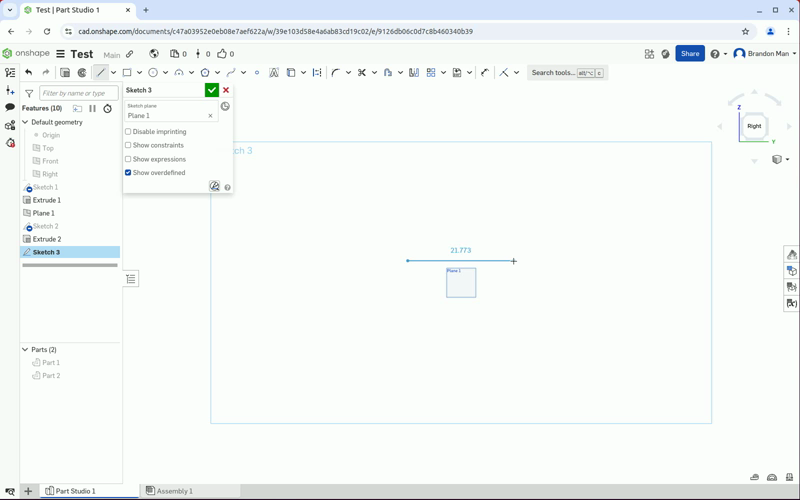
key_down(shift)
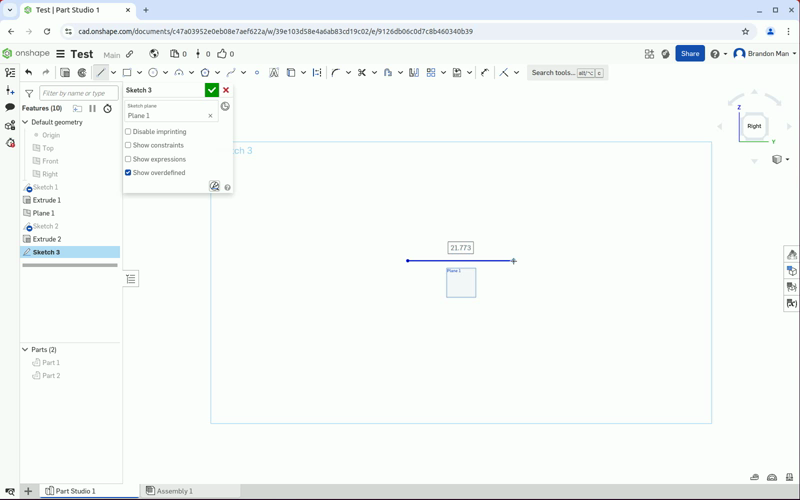
mouse_move(543, 260)
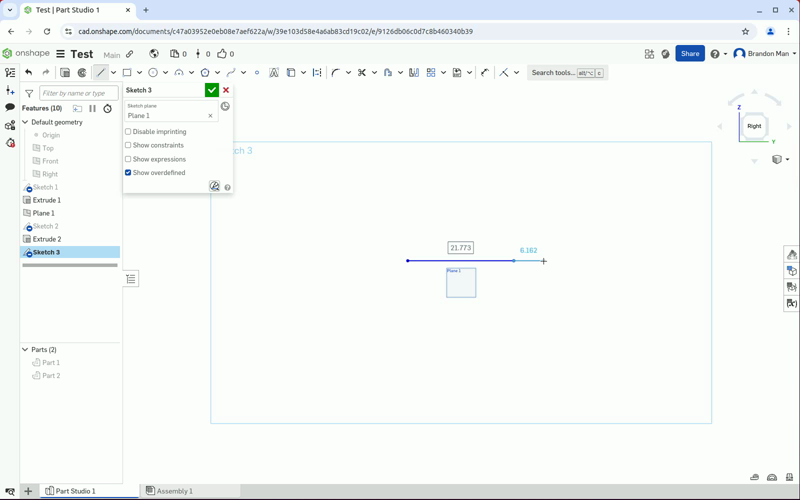
mouse_move(513, 257)
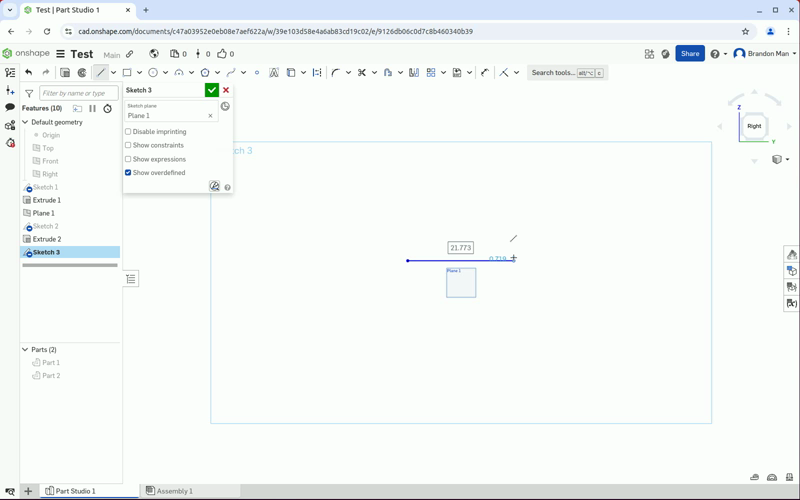
scroll(6)
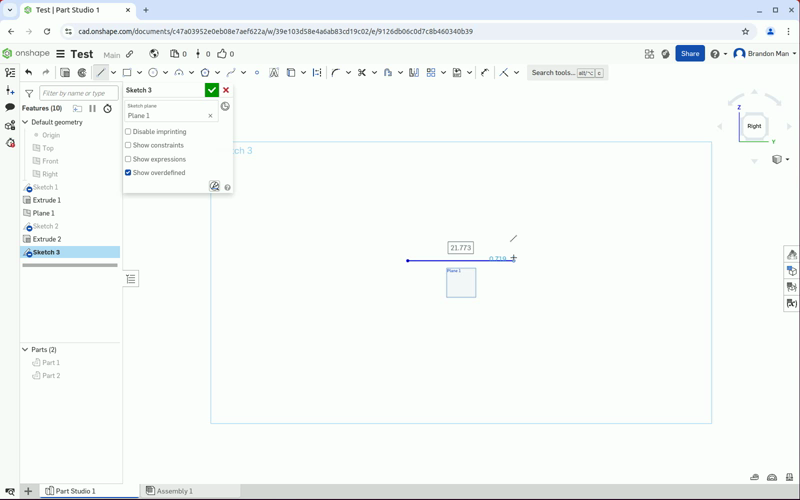
scroll(6)
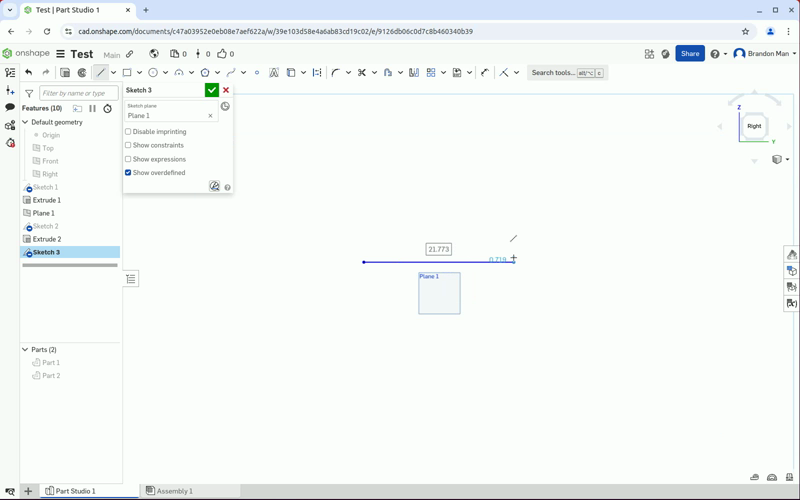
scroll(6)
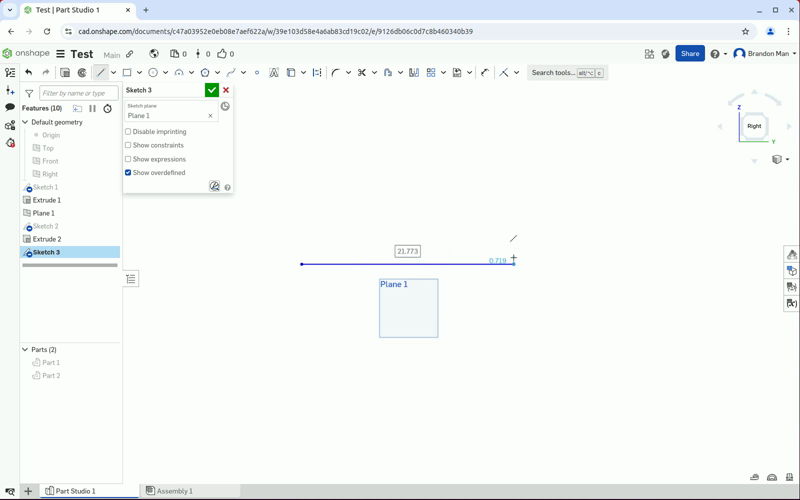
scroll(6)
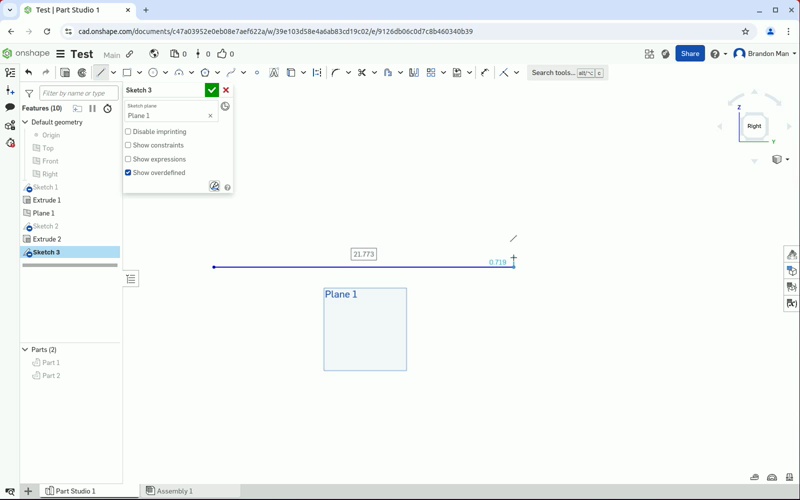
scroll(6)
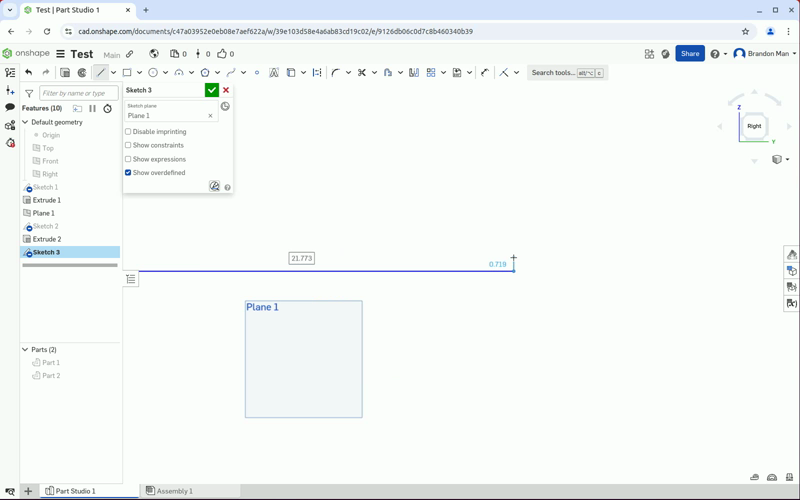
scroll(6)
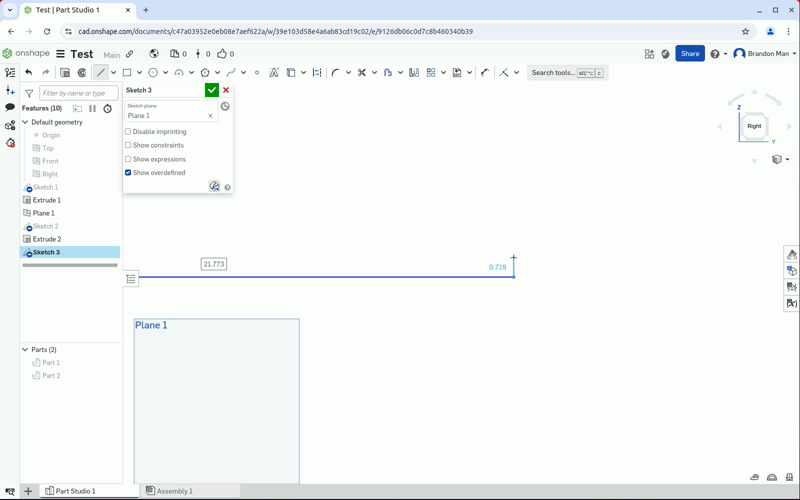
scroll(6)
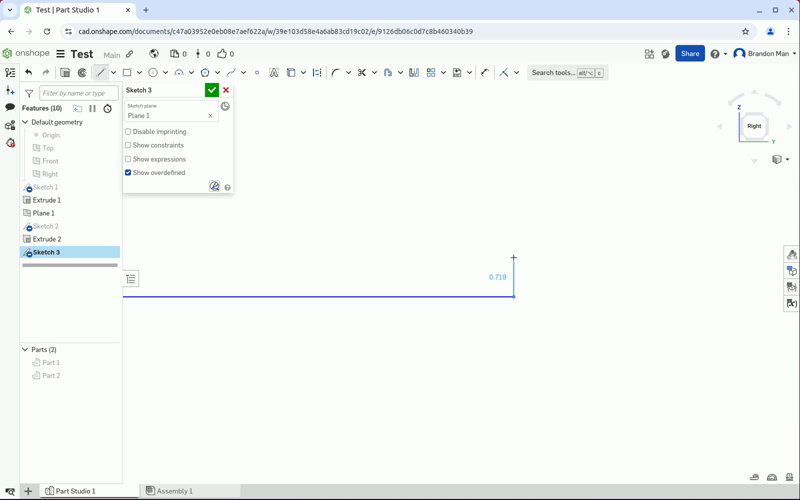
click(513, 257)
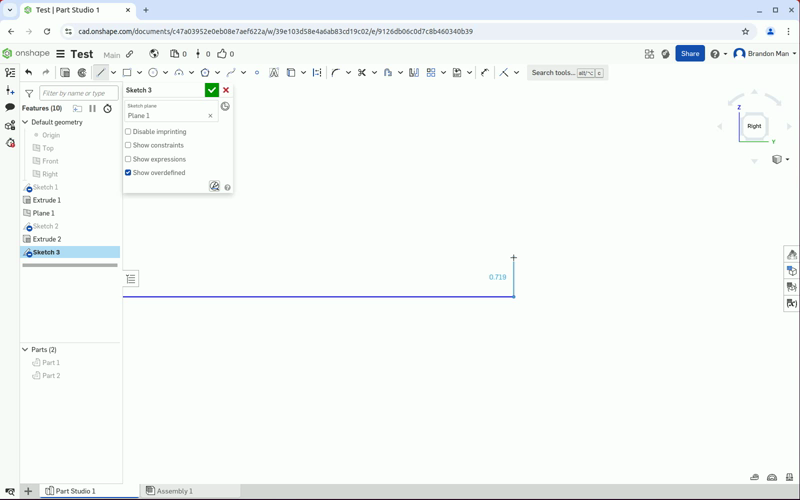
scroll(-6)
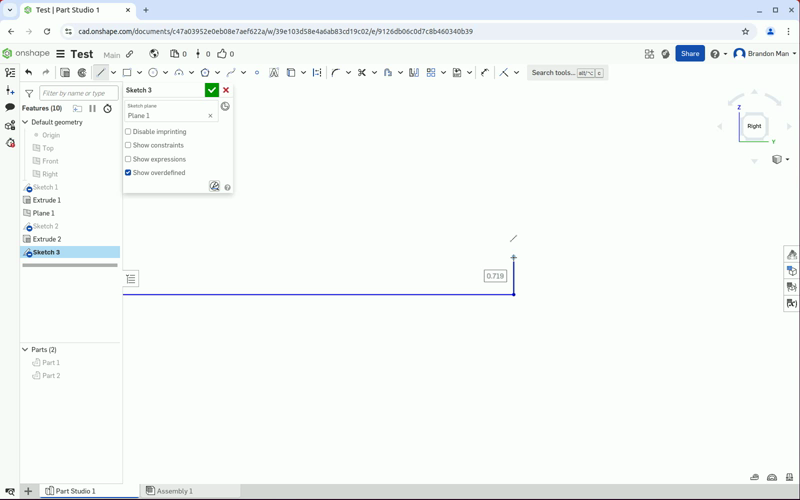
scroll(-6)
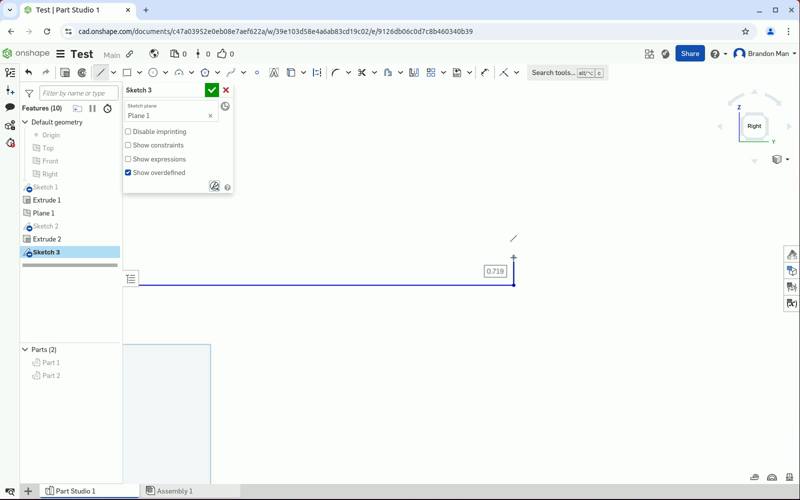
scroll(-6)
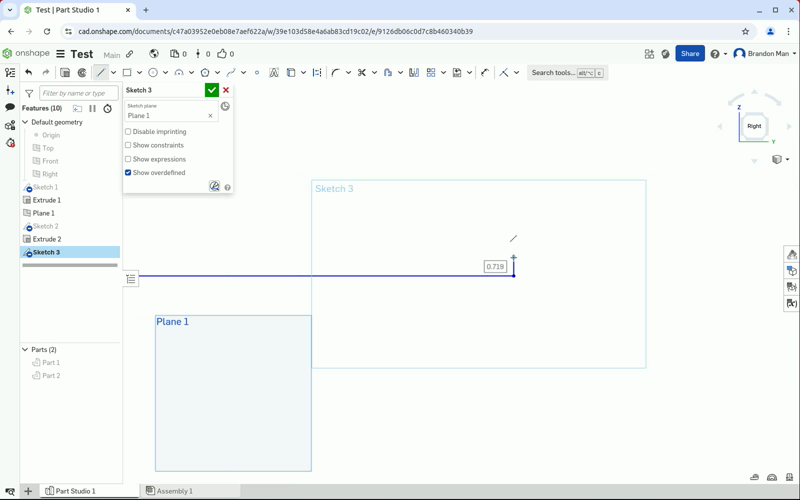
scroll(-6)
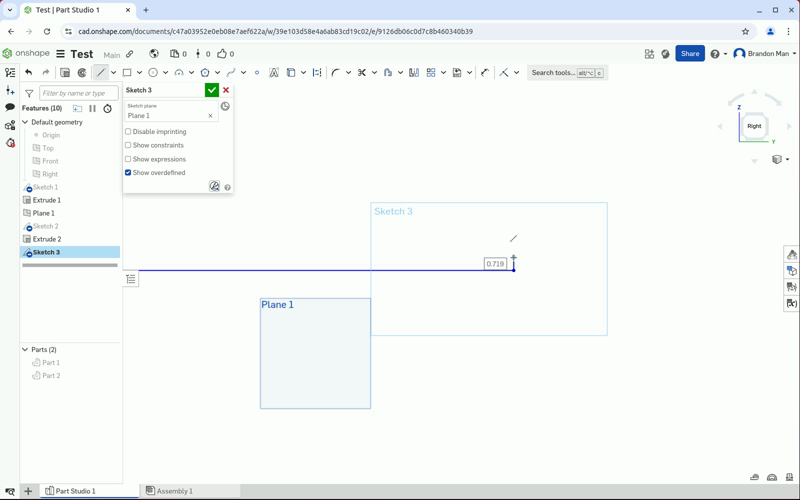
scroll(-6)
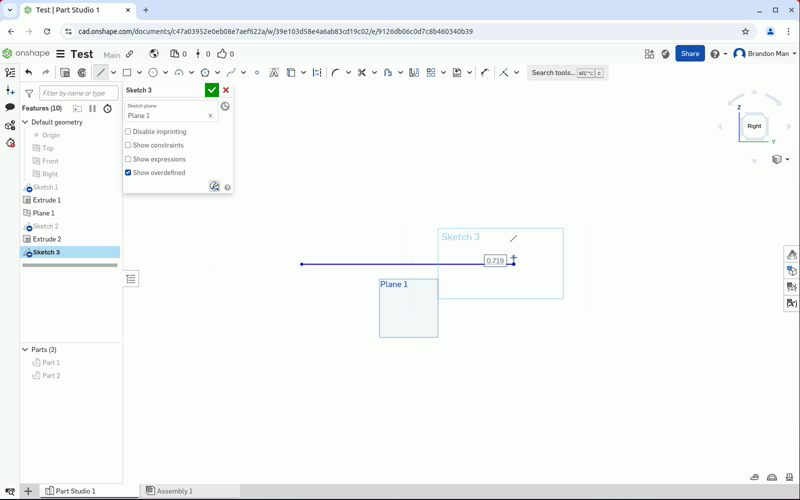
scroll(-6)
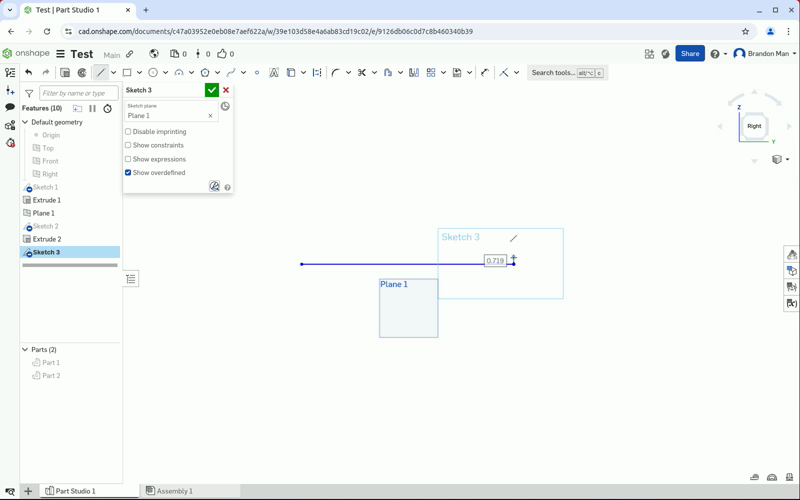
scroll(-6)
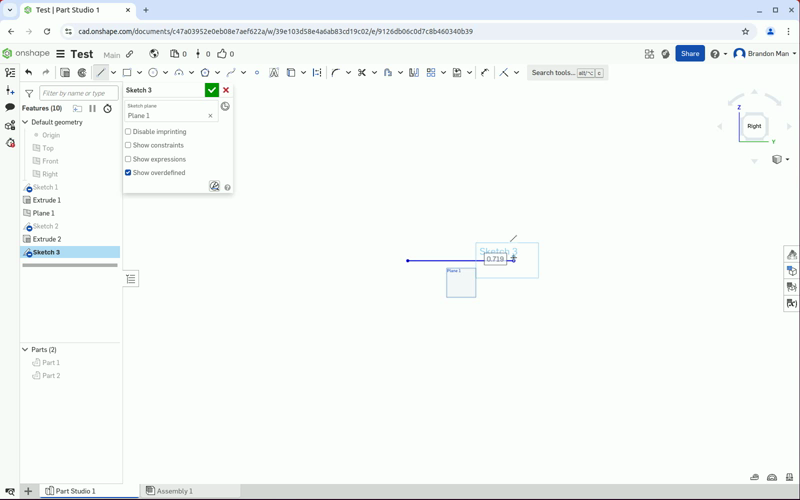
key_up(shift)
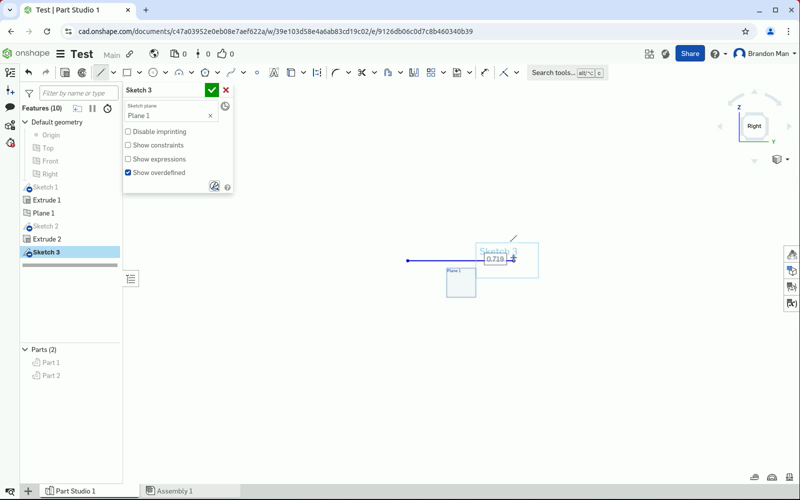
key_down(shift)
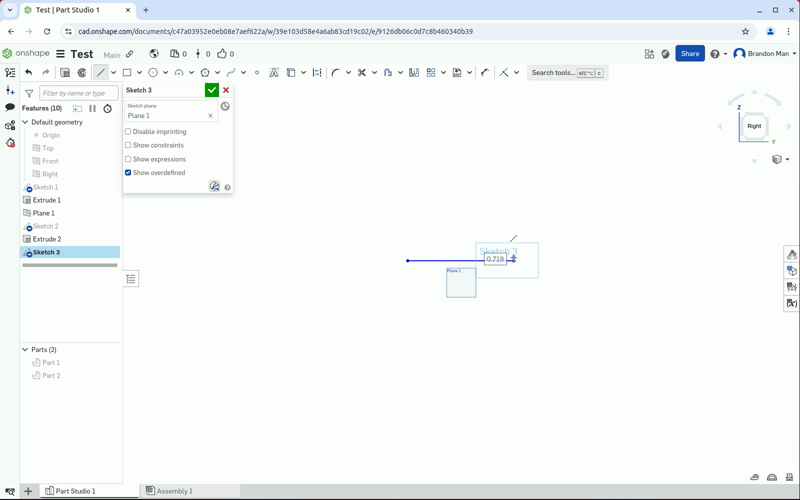
mouse_move(407, 257)
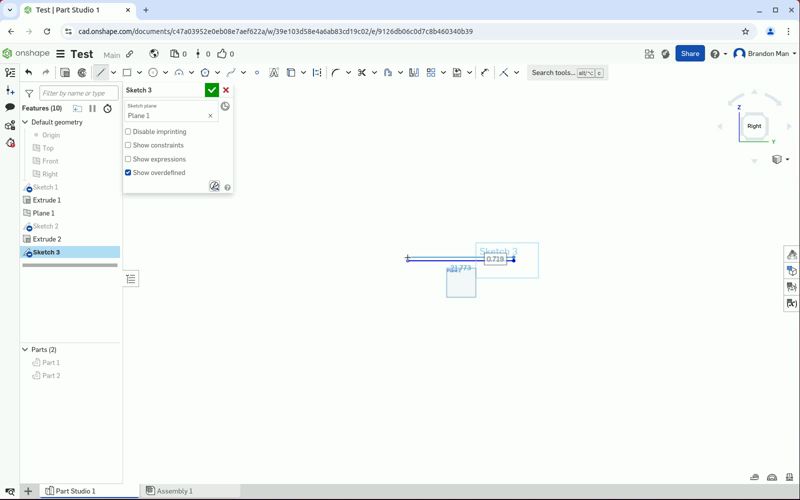
scroll(6)
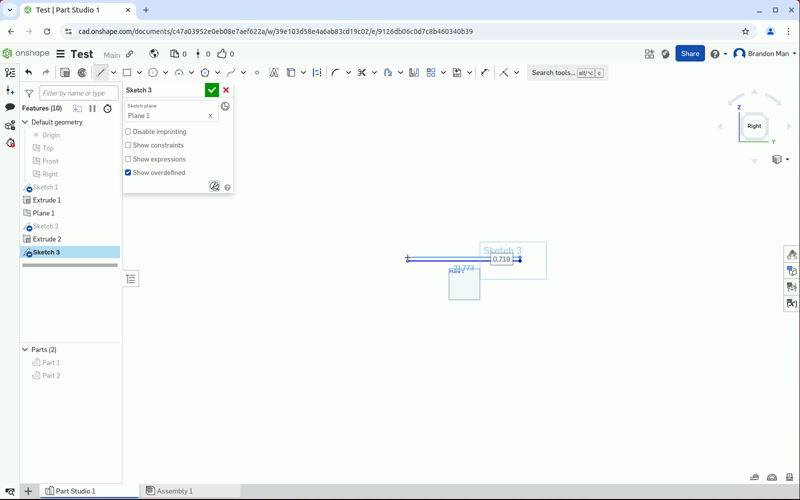
scroll(6)
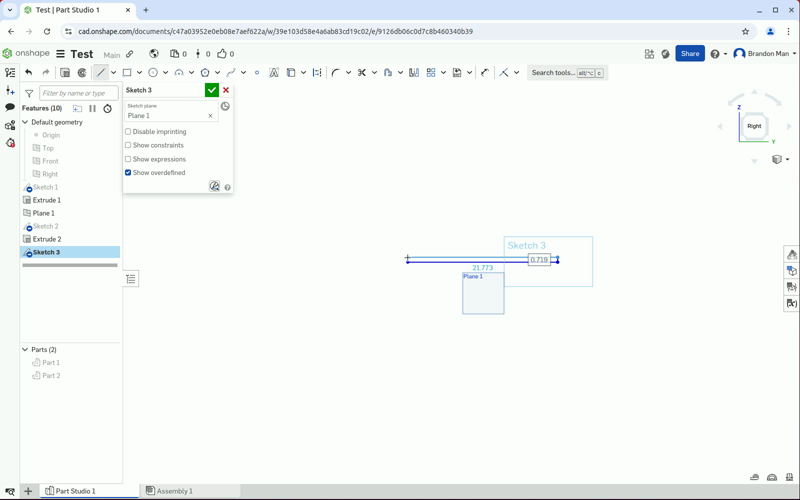
scroll(6)
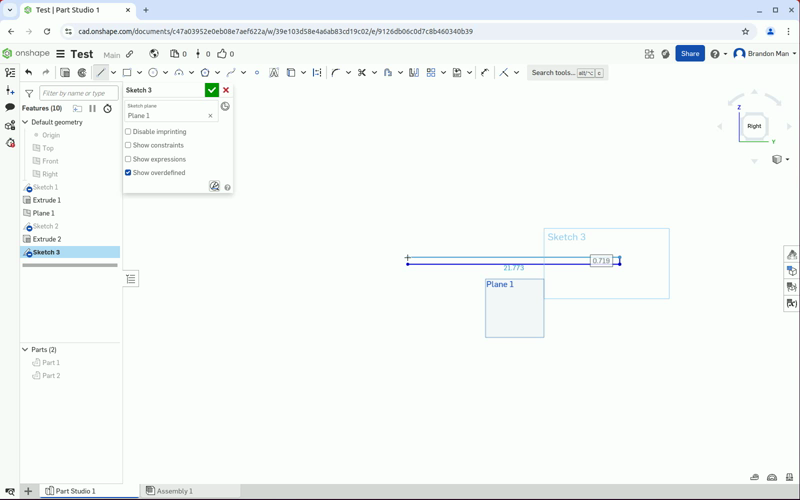
scroll(6)
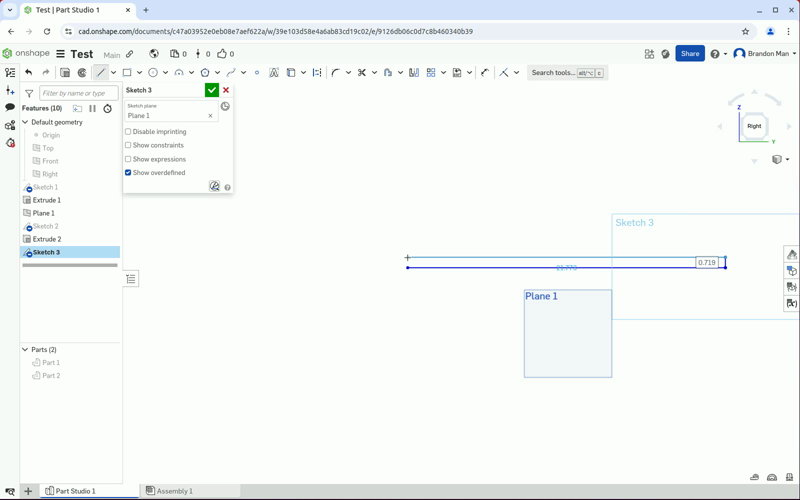
scroll(6)
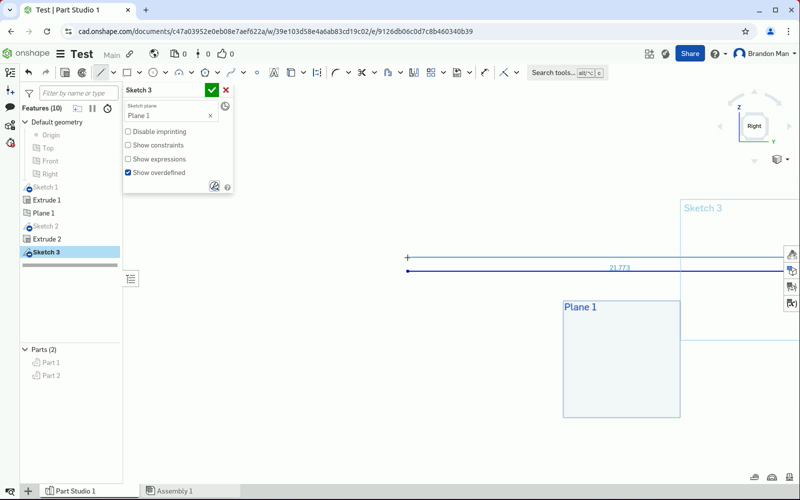
scroll(6)
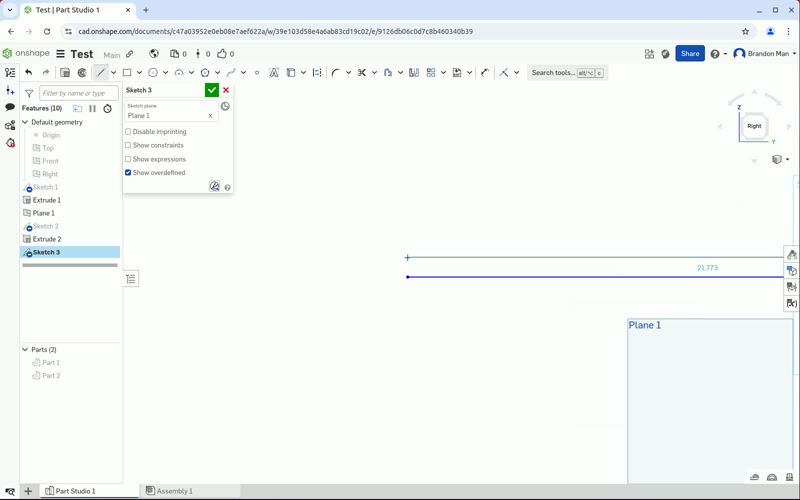
scroll(6)
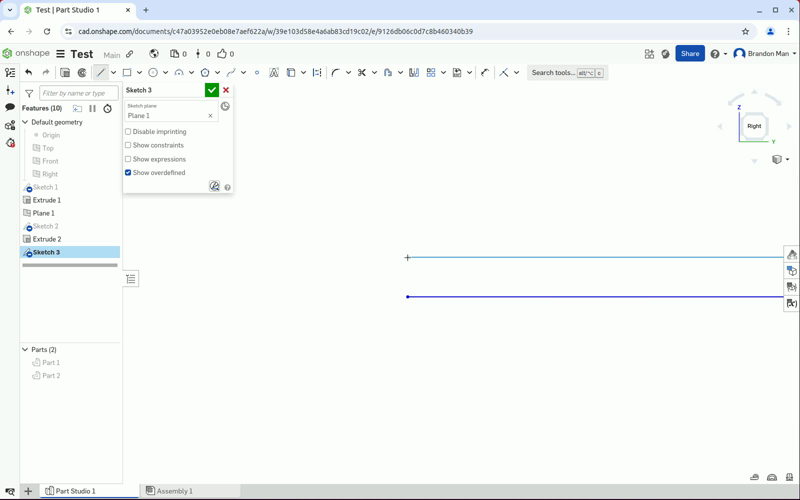
click(407, 257)
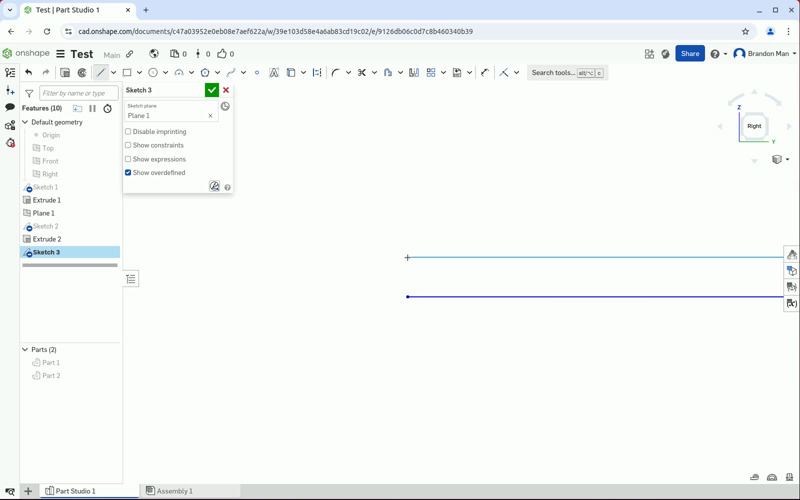
scroll(-6)
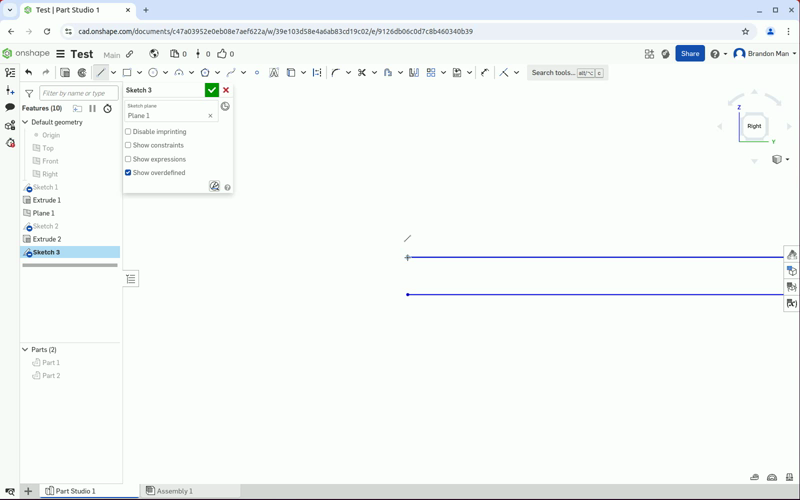
scroll(-6)
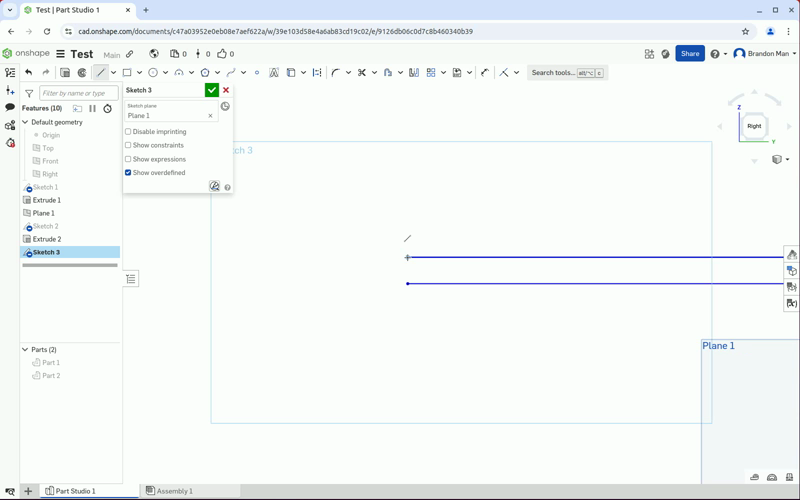
scroll(-6)
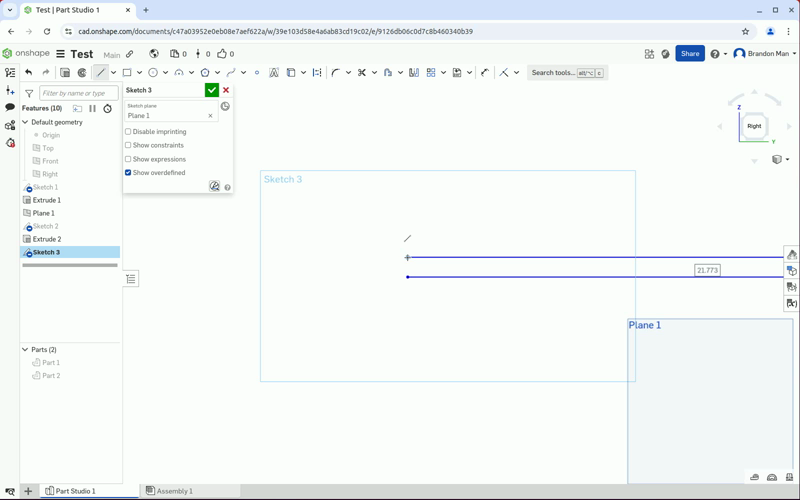
scroll(-6)
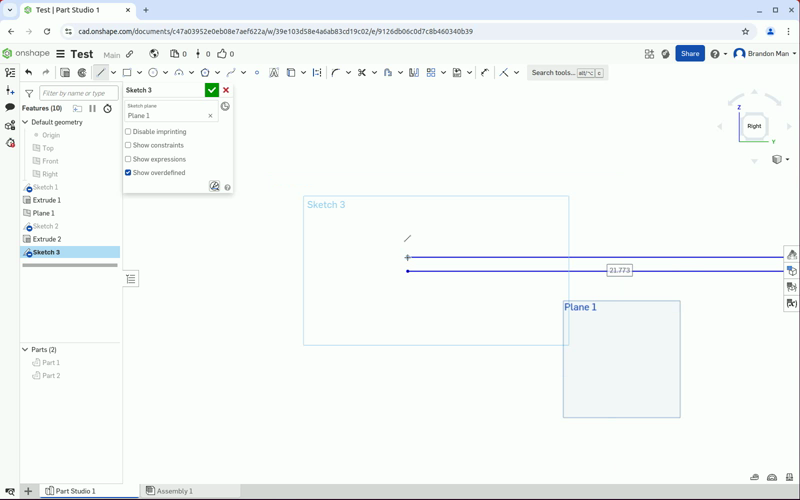
scroll(-6)
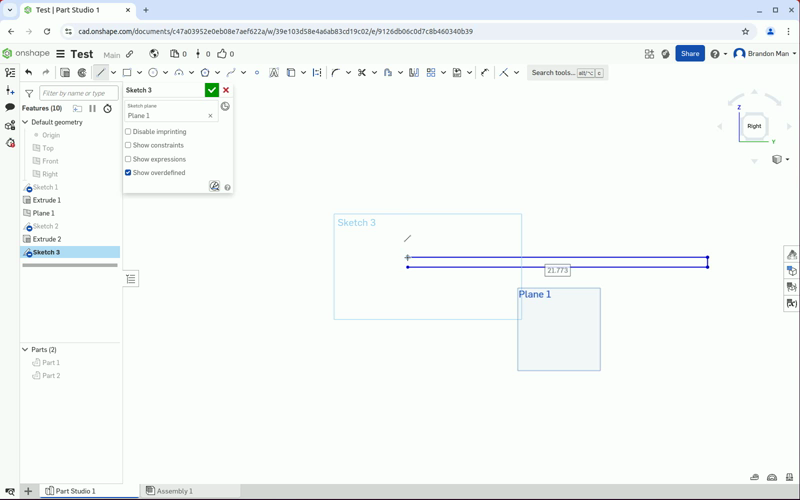
scroll(-6)
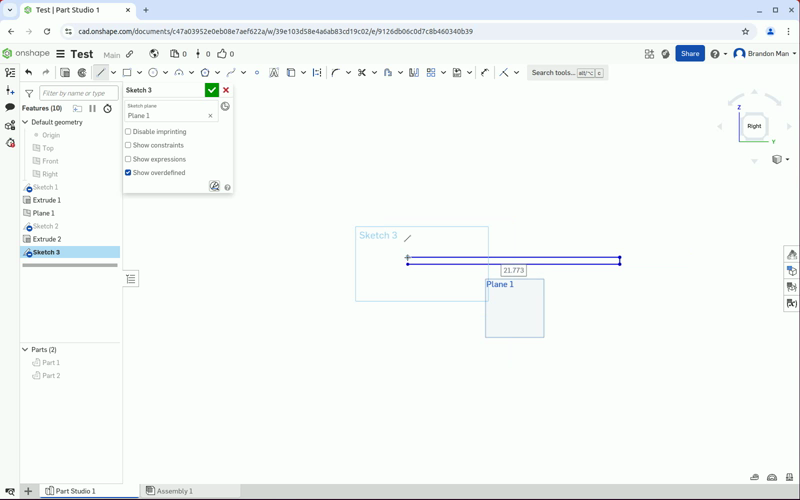
scroll(-6)
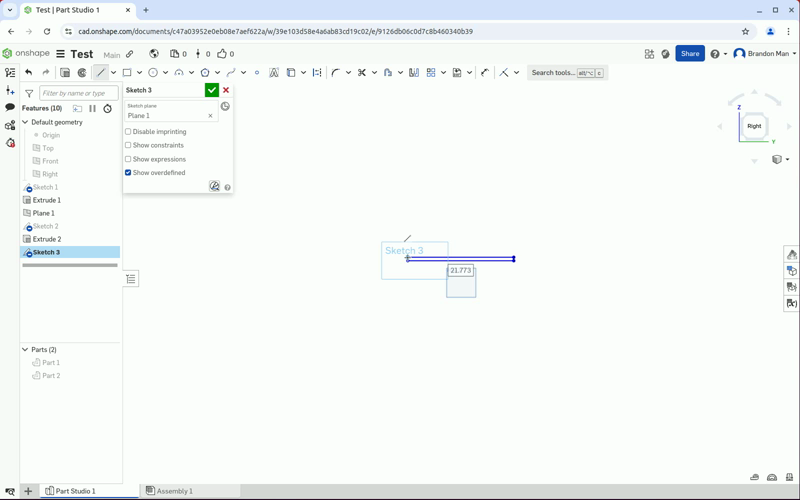
key_up(shift)
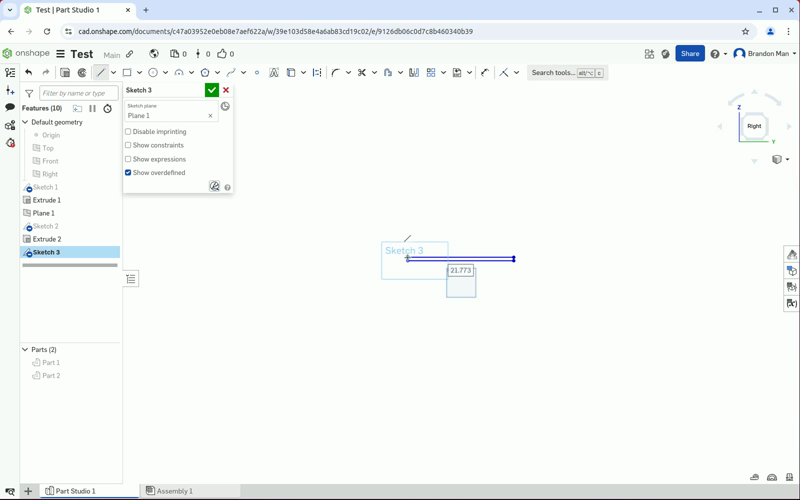
mouse_move(437, 257)
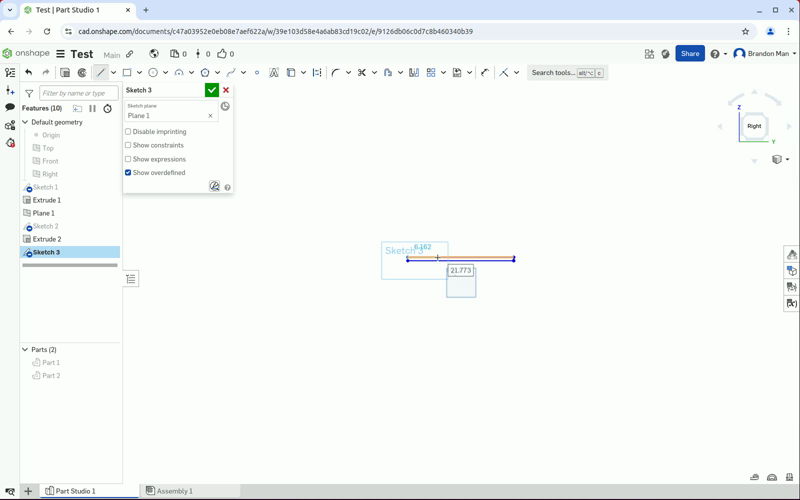
key_down(shift)
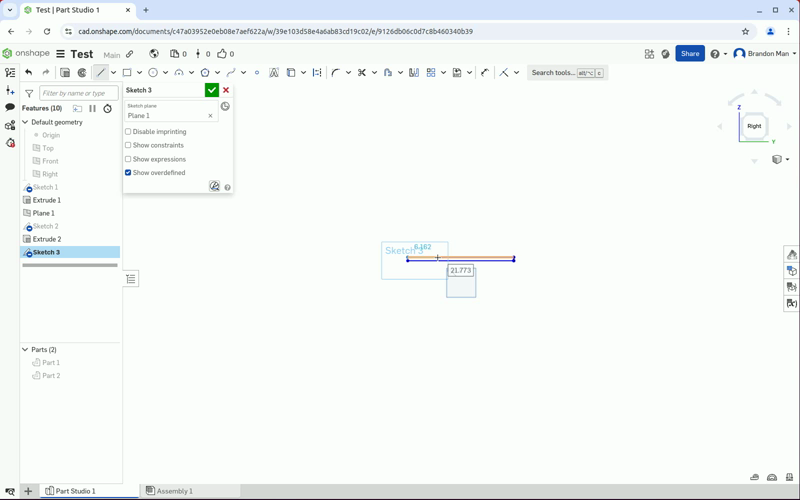
mouse_move(407, 260)
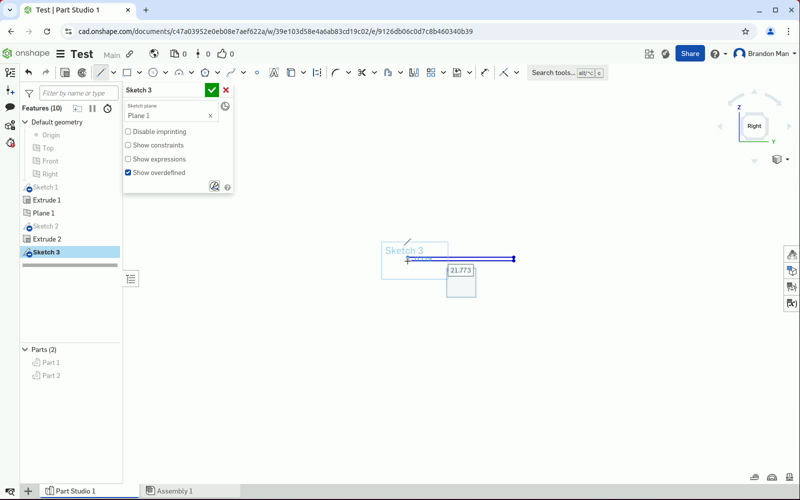
scroll(6)
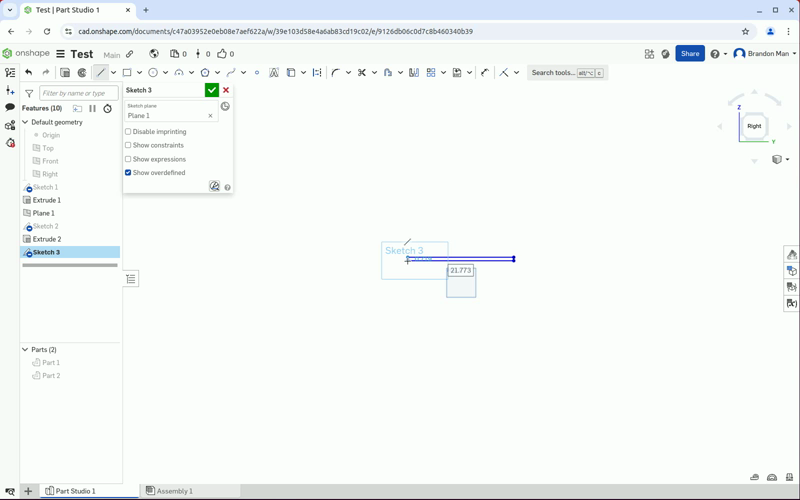
scroll(6)
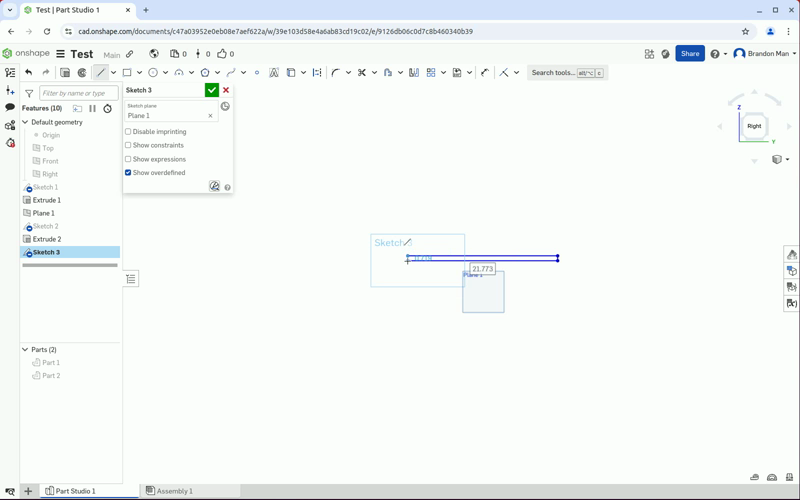
scroll(6)
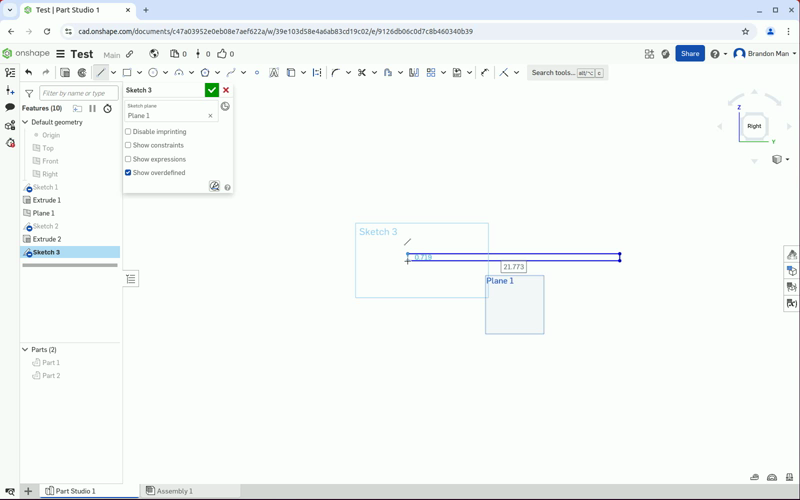
scroll(6)
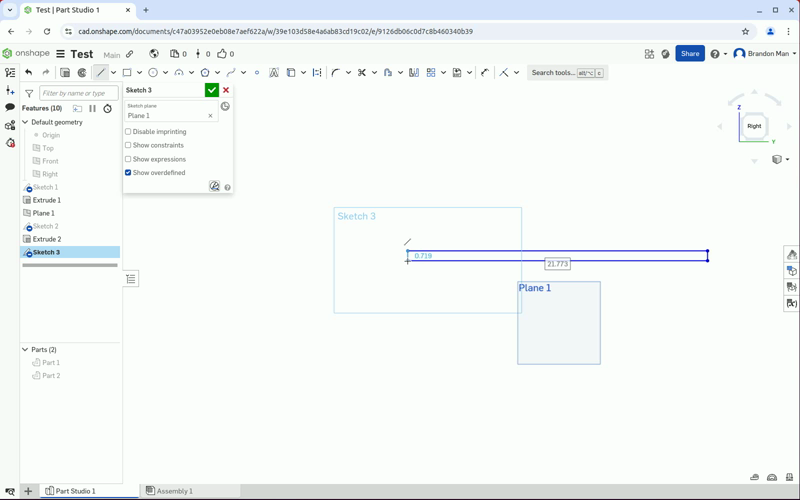
scroll(6)
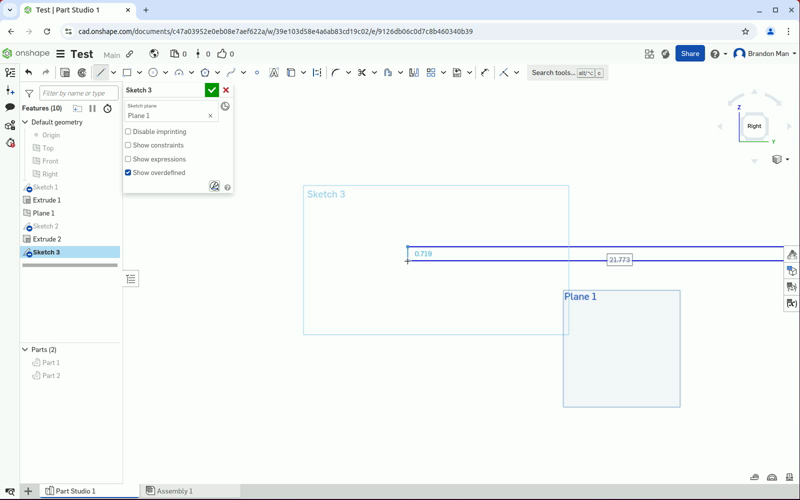
scroll(6)
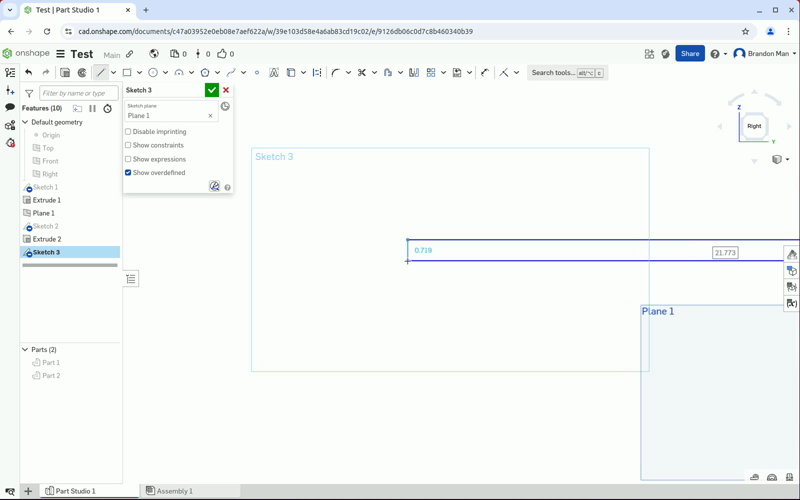
scroll(6)
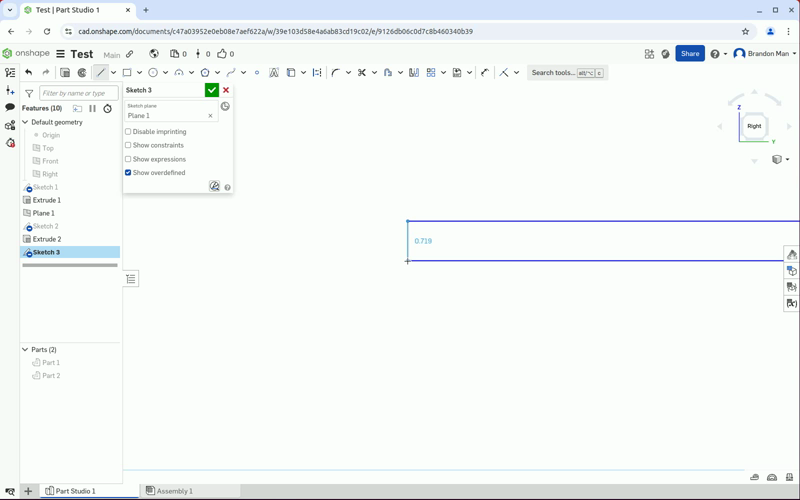
key_up(shift)
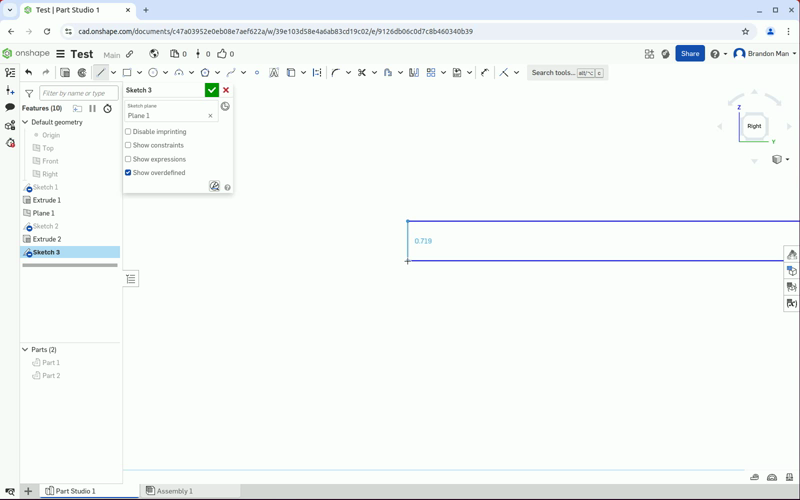
click(407, 260)
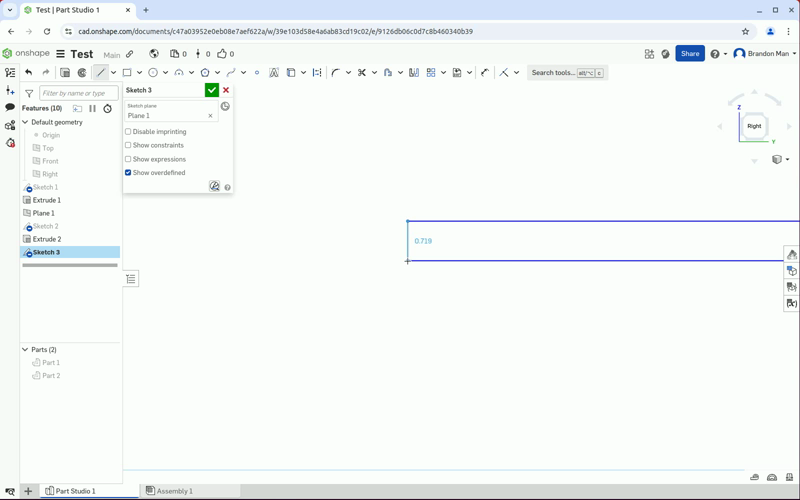
scroll(-6)
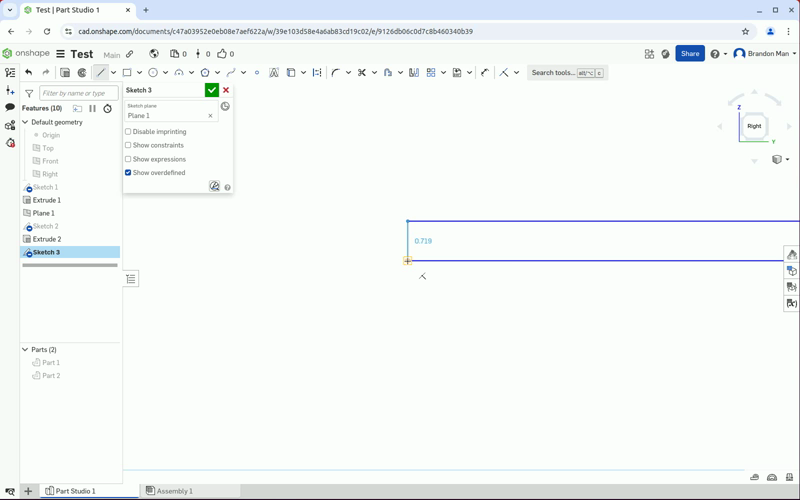
scroll(-6)
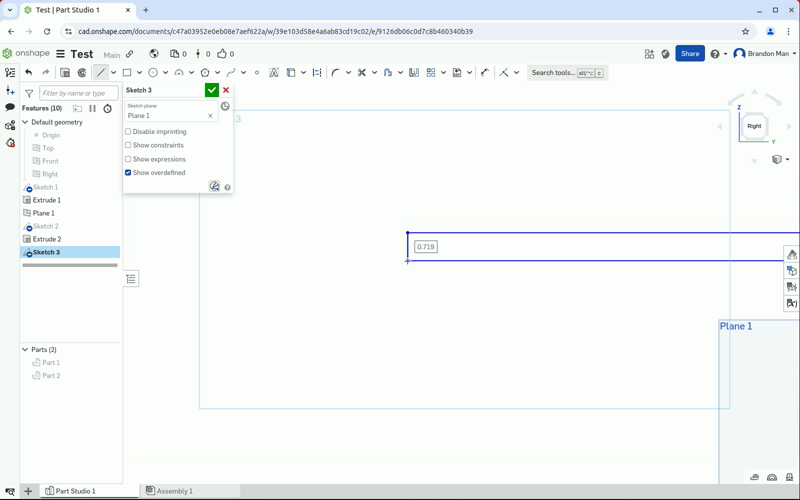
scroll(-6)
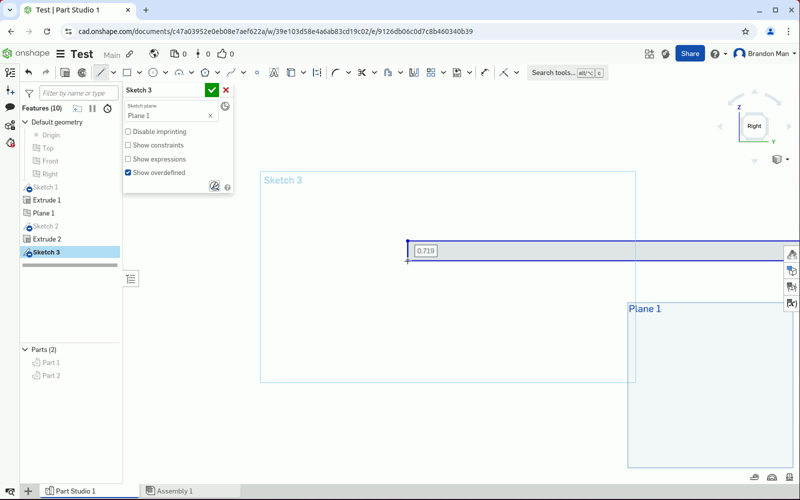
scroll(-6)
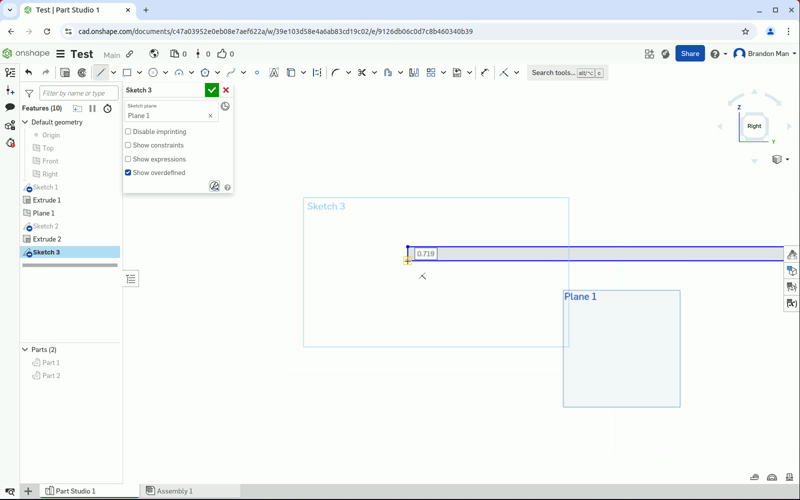
scroll(-6)
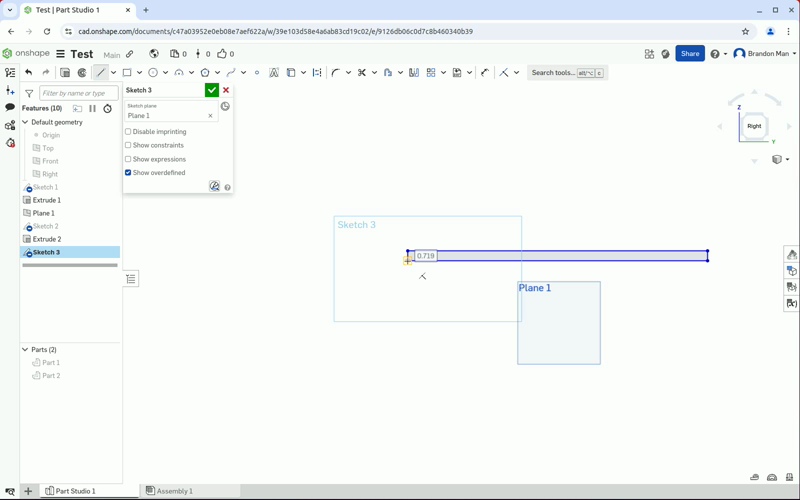
scroll(-6)
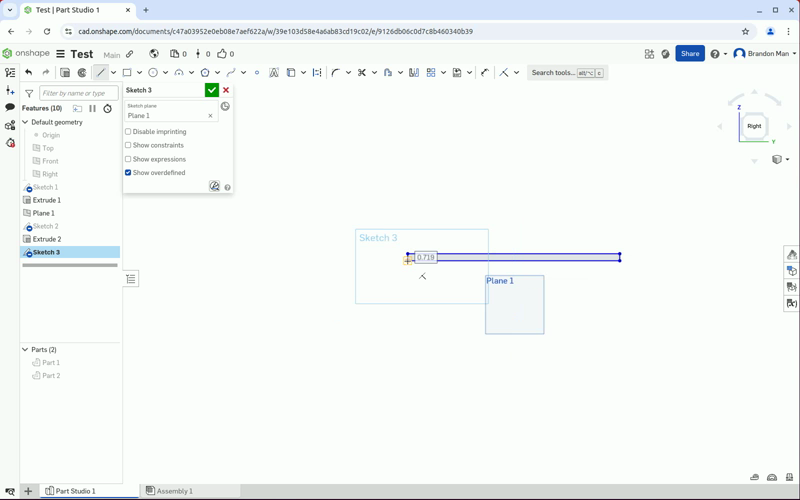
scroll(-6)
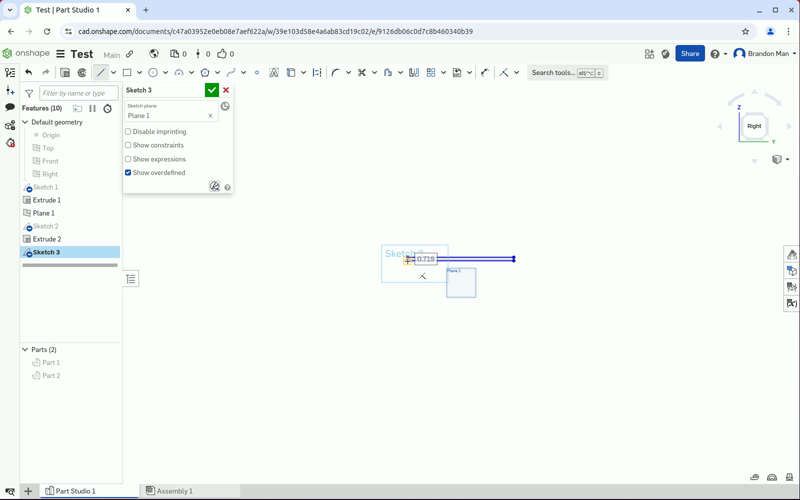
key(esc)
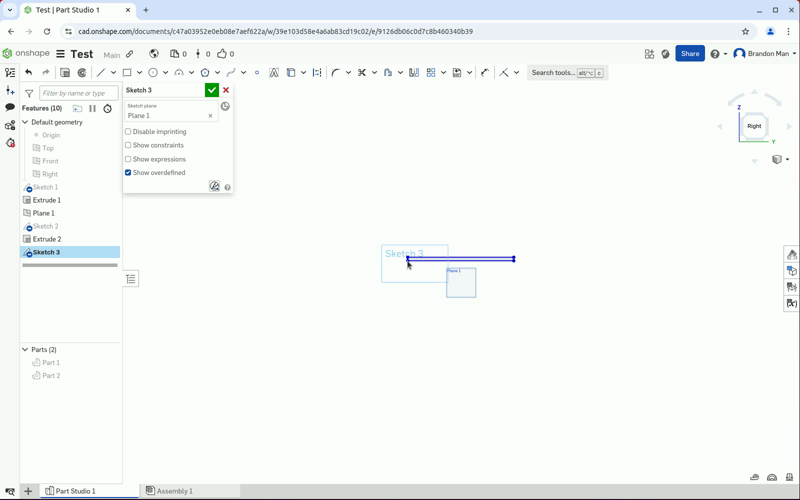
mouse_move(414, 258)
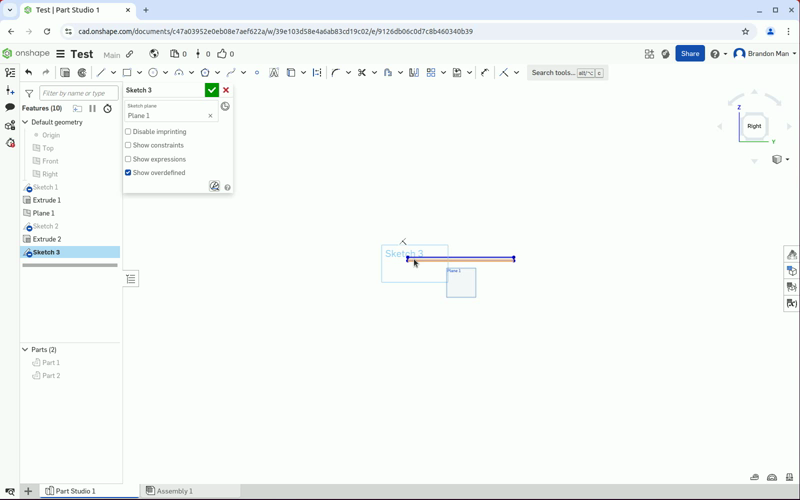
scroll(6)
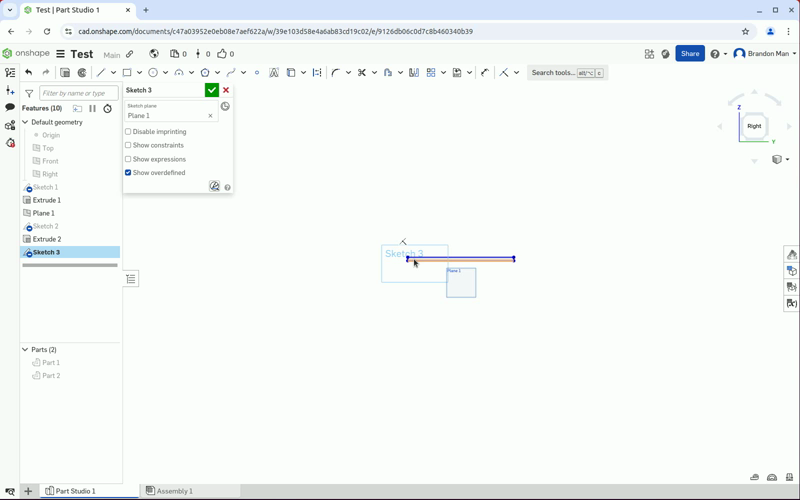
scroll(6)
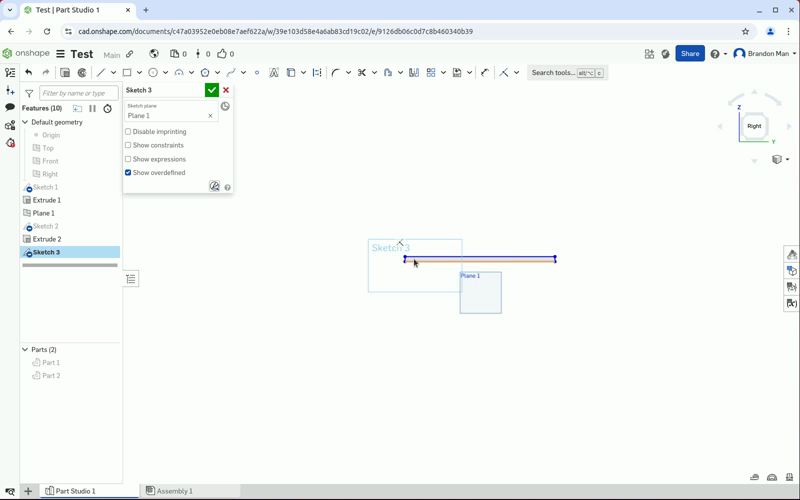
scroll(6)
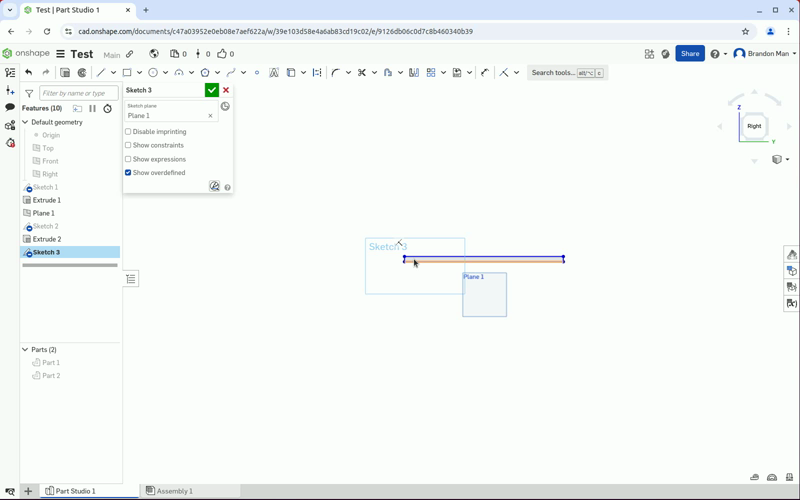
scroll(6)
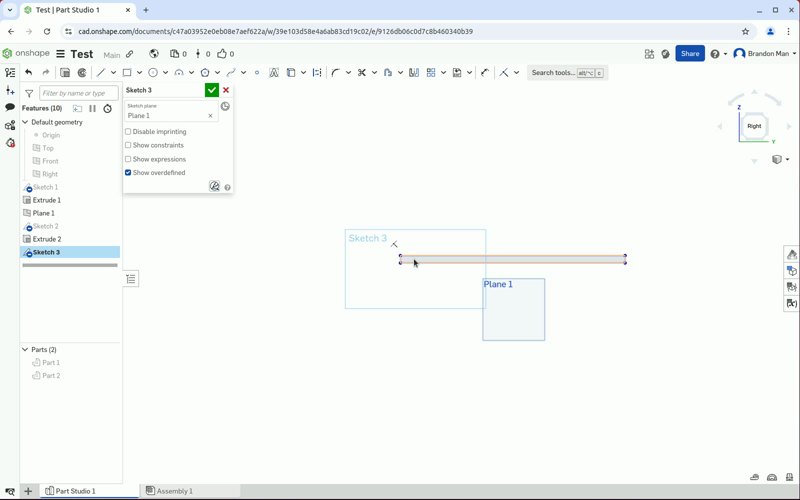
scroll(6)
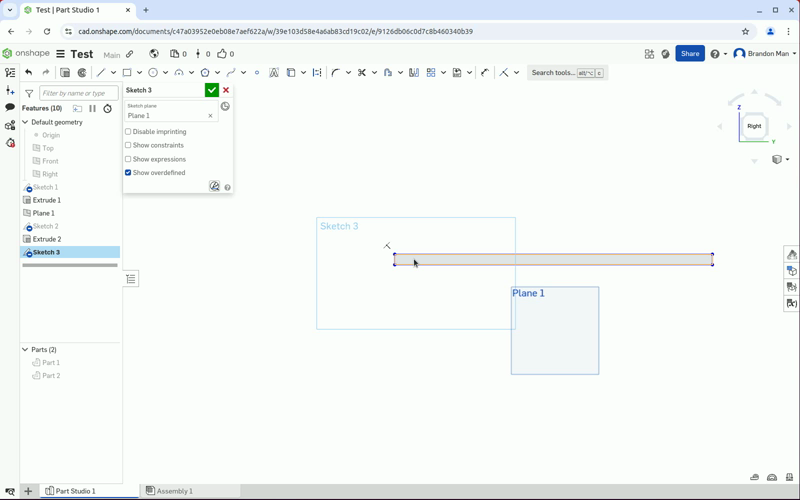
scroll(6)
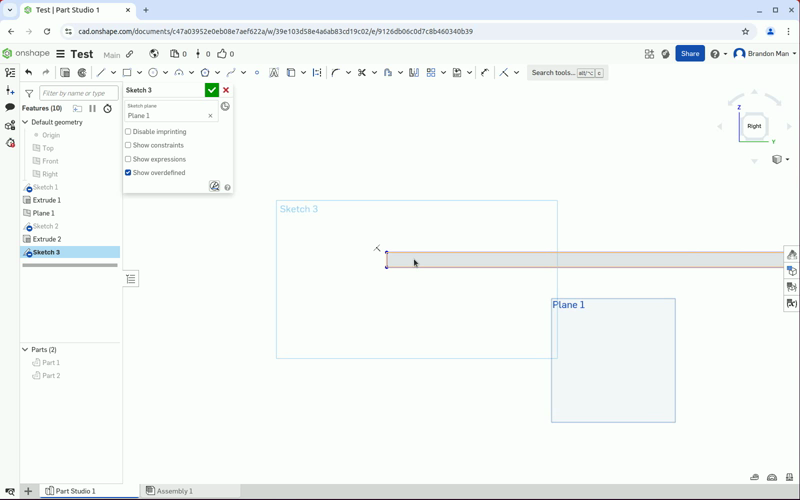
scroll(6)
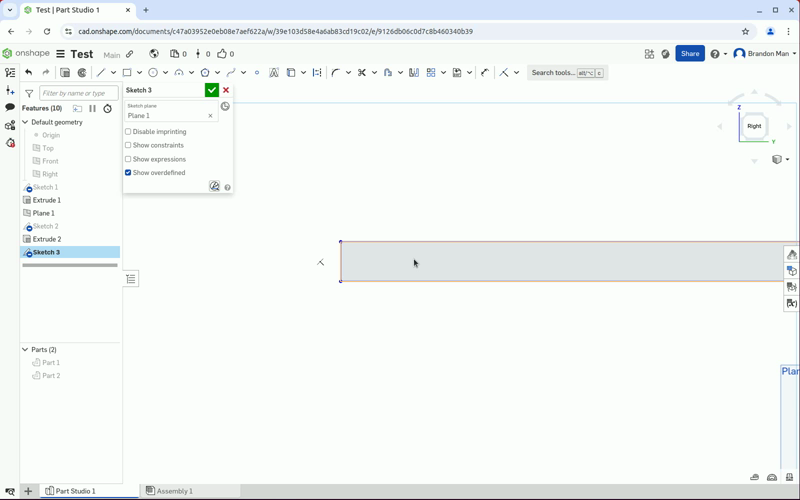
click(414, 258)
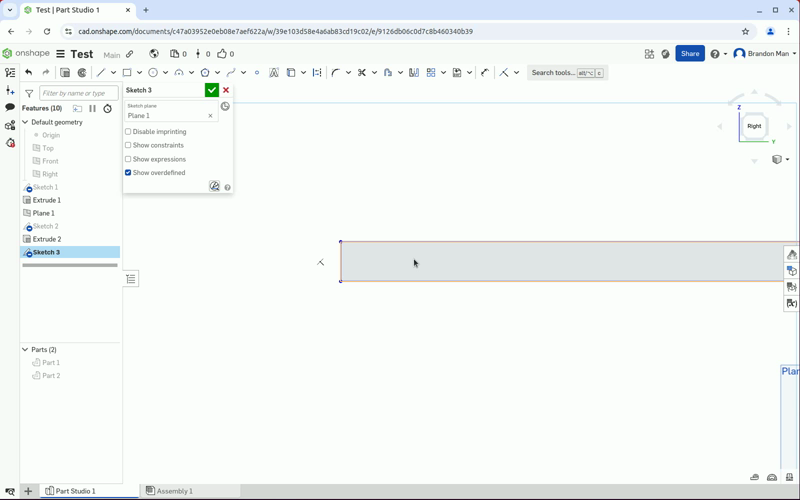
scroll(-6)
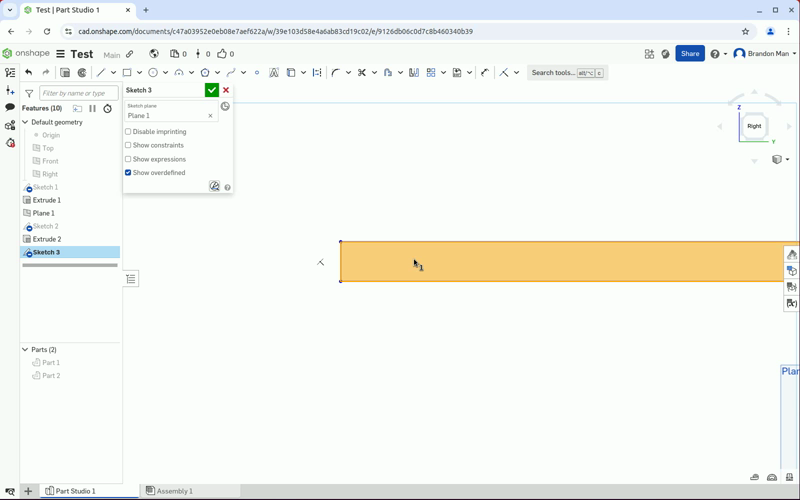
scroll(-6)
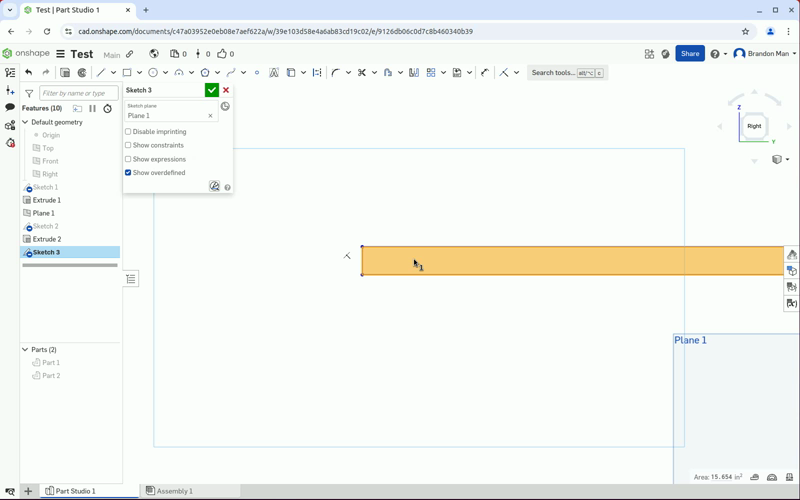
scroll(-6)
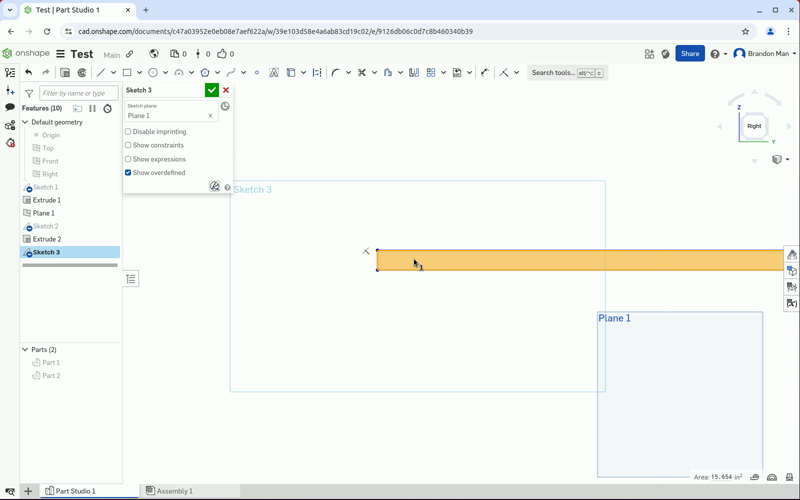
scroll(-6)
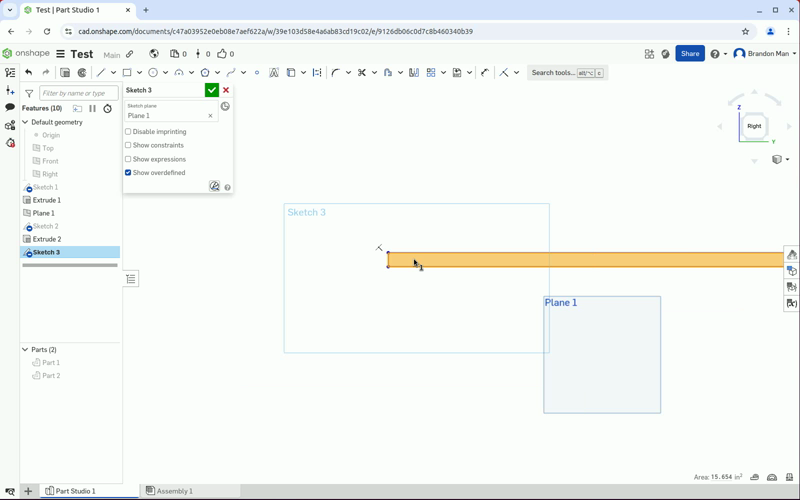
scroll(-6)
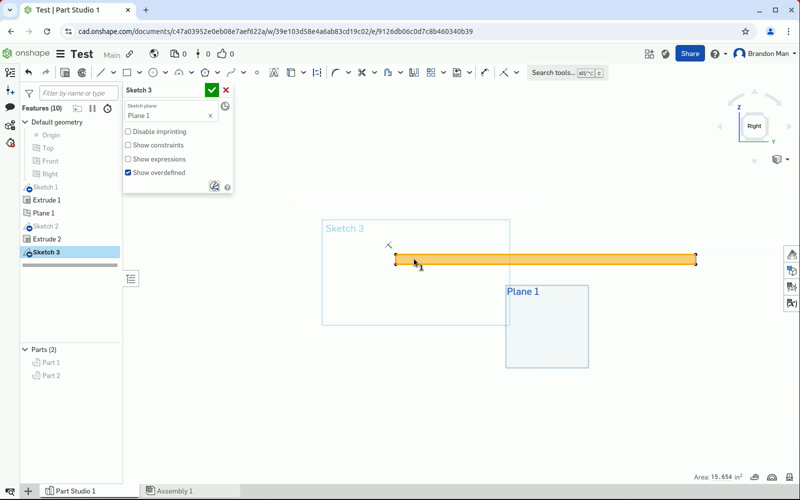
scroll(-6)
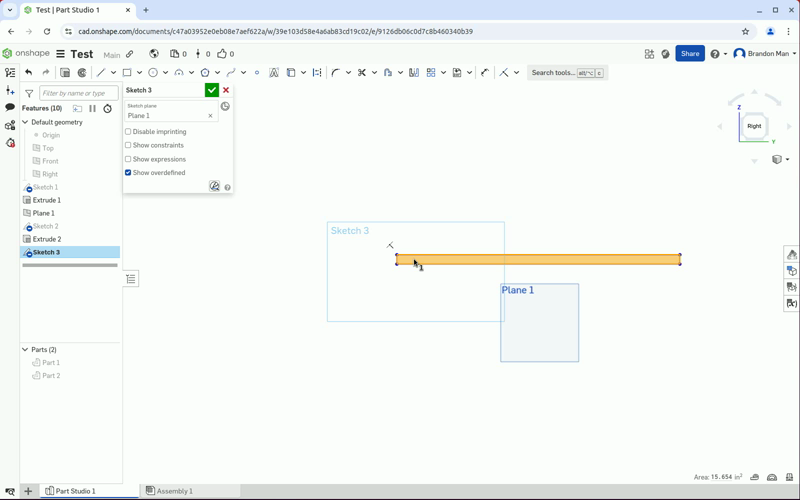
scroll(-6)
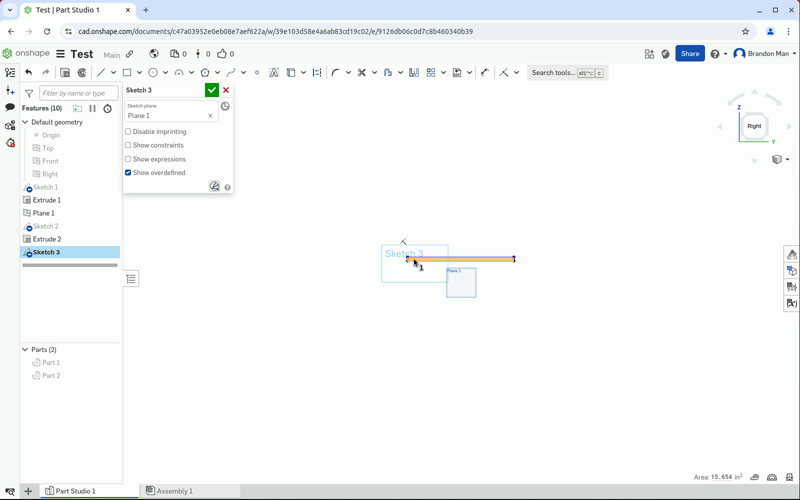
mouse_move(73, 352)
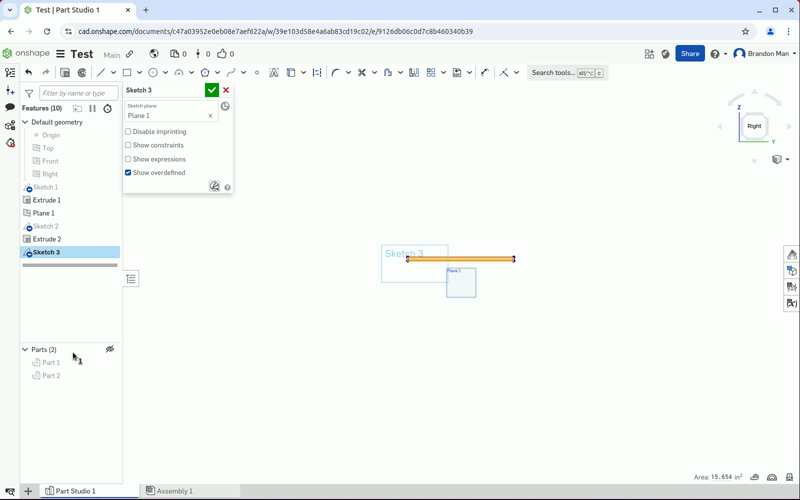
key(shift+y)
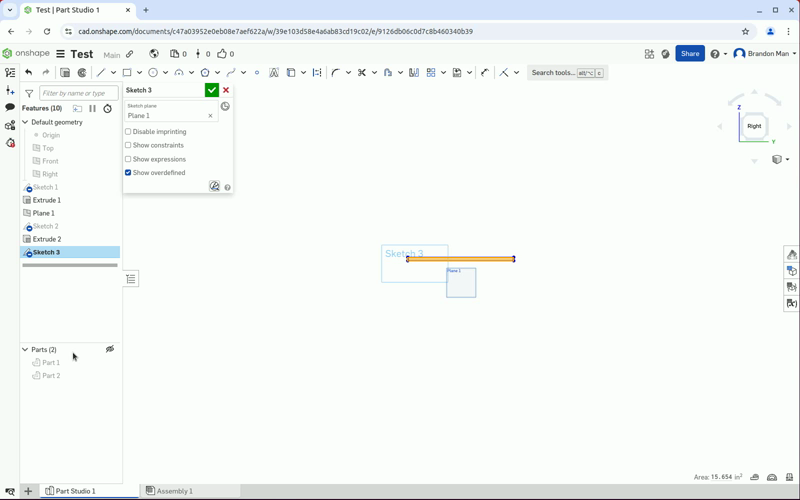
key(shift+e)
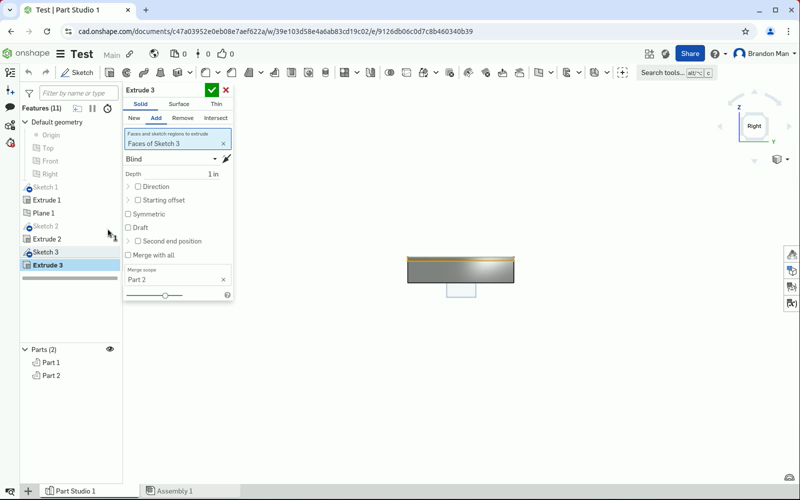
mouse_move(143, 106)
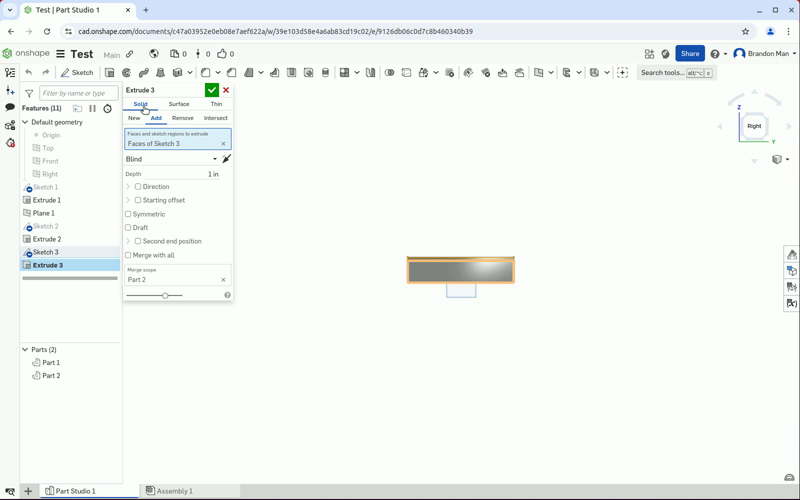
click(143, 106)
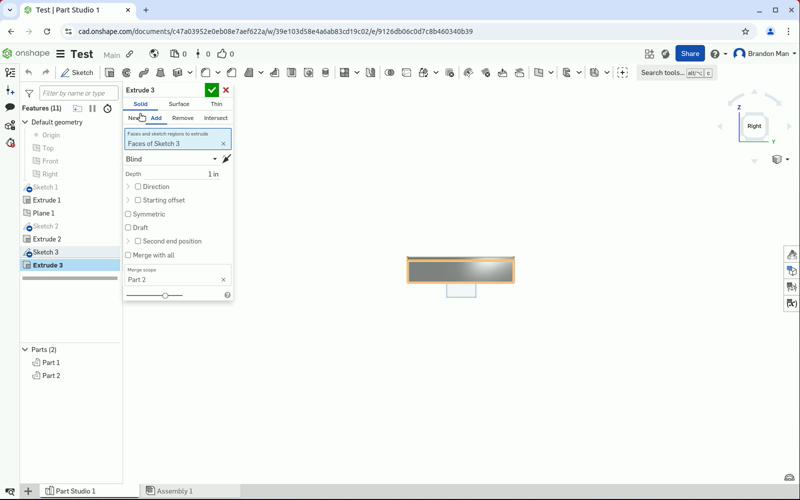
mouse_move(137, 120)
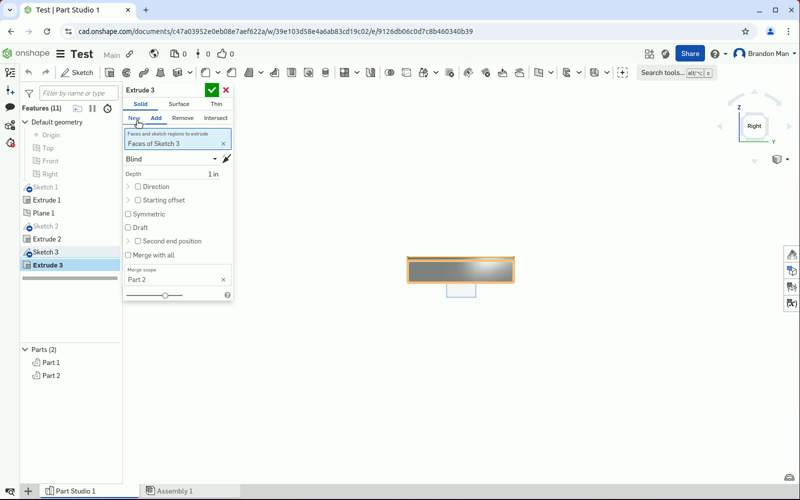
click(137, 120)
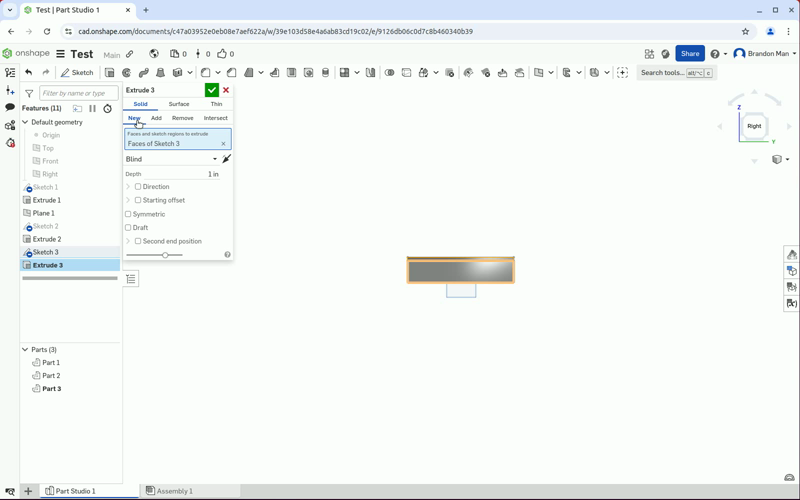
key(tab, 4)
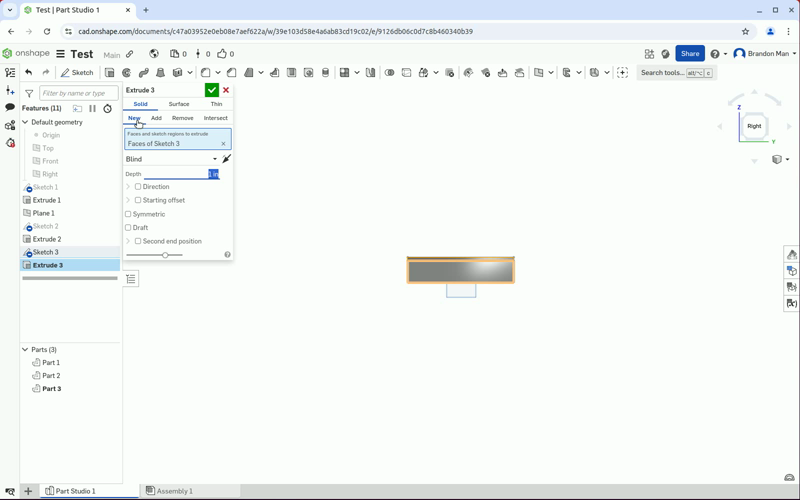
text(0.722)
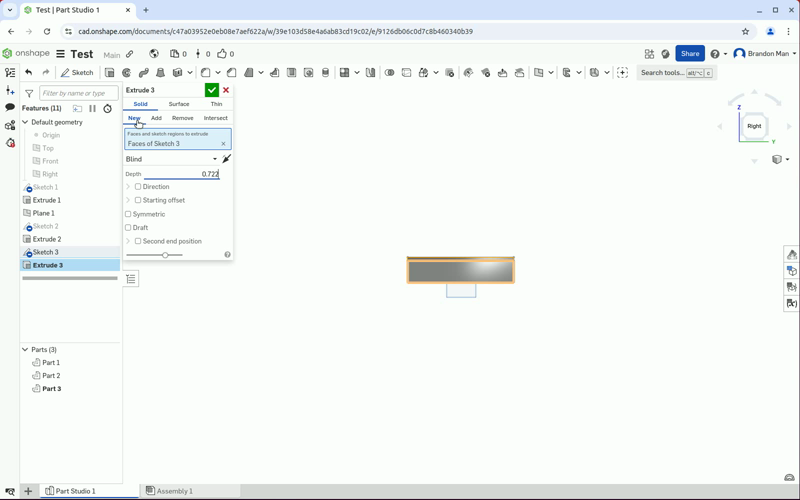
key(enter)
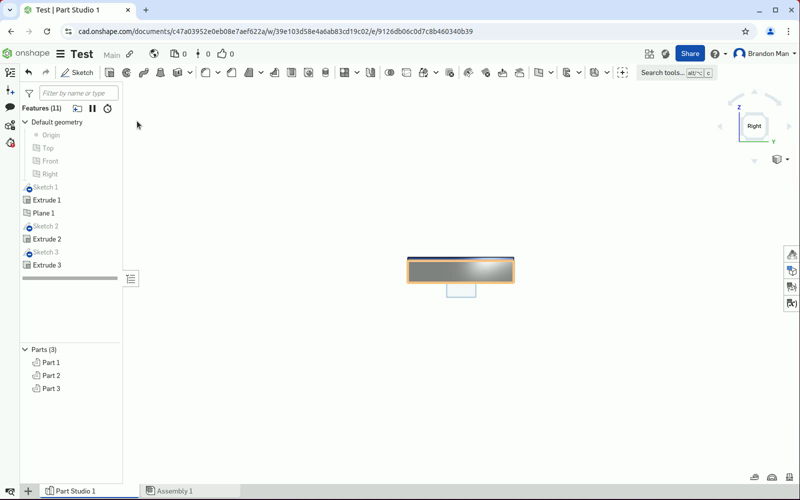
key(shift+h)
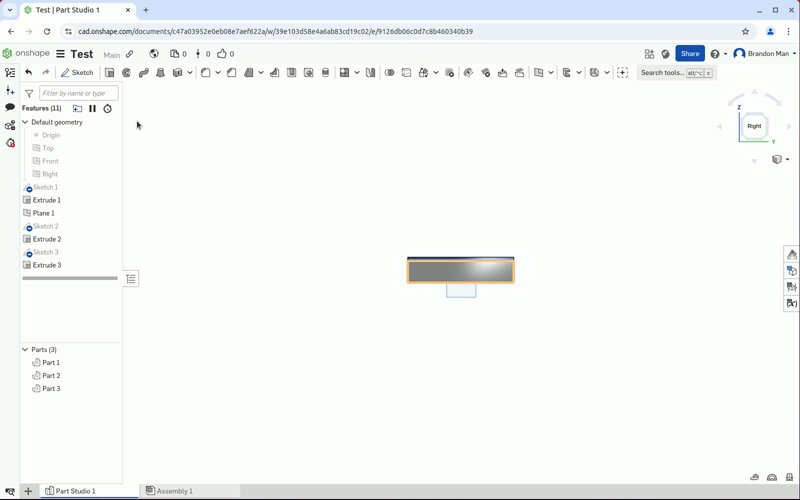
key(shift+h)
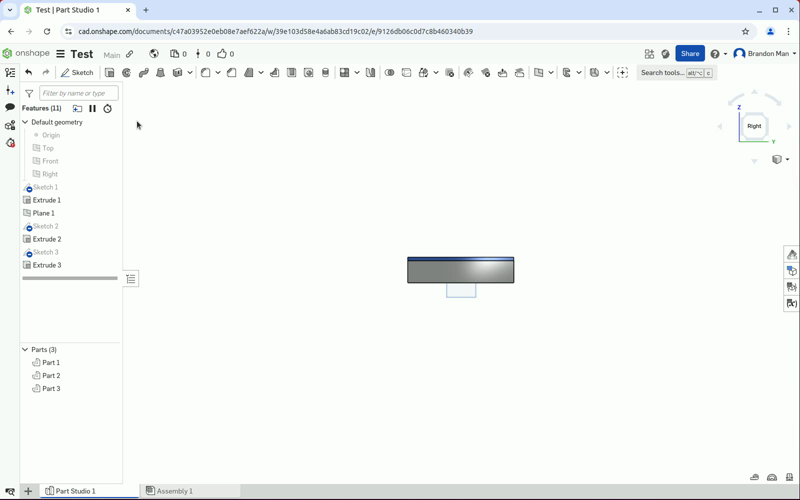
mouse_move(73, 189)
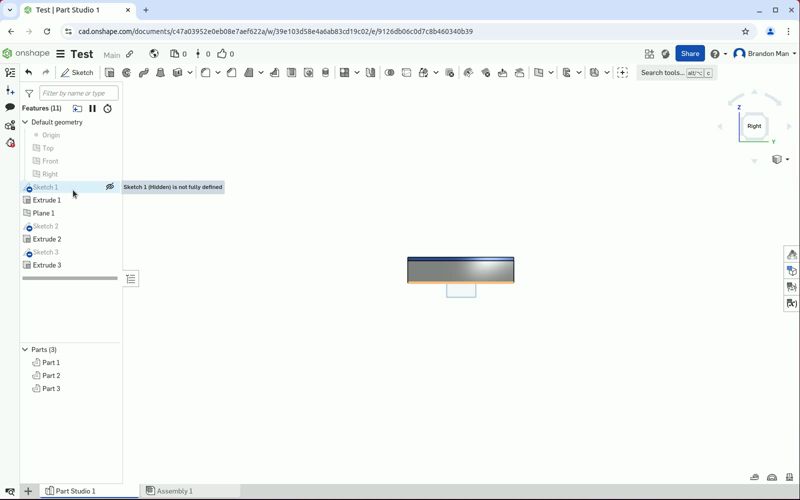
click(73, 189)
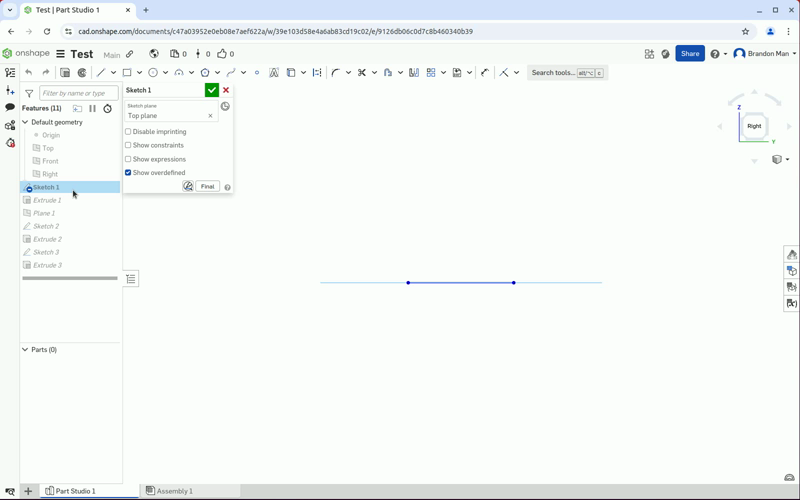
mouse_move(229, 92)
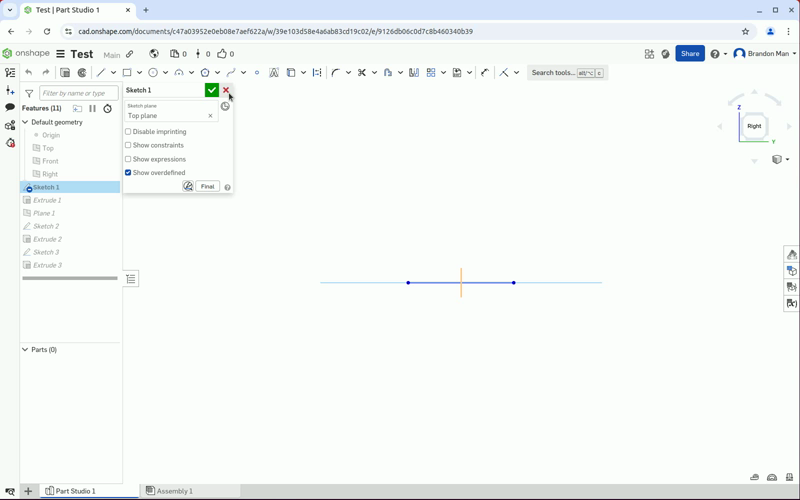
click(229, 92)
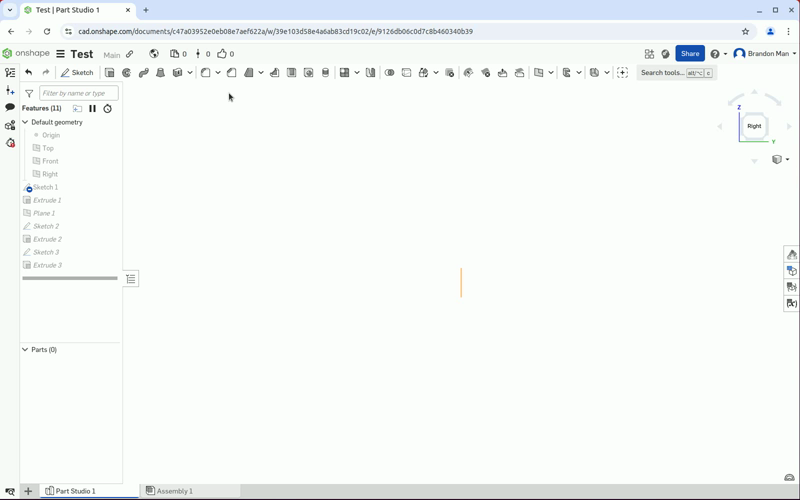
mouse_move(73, 352)
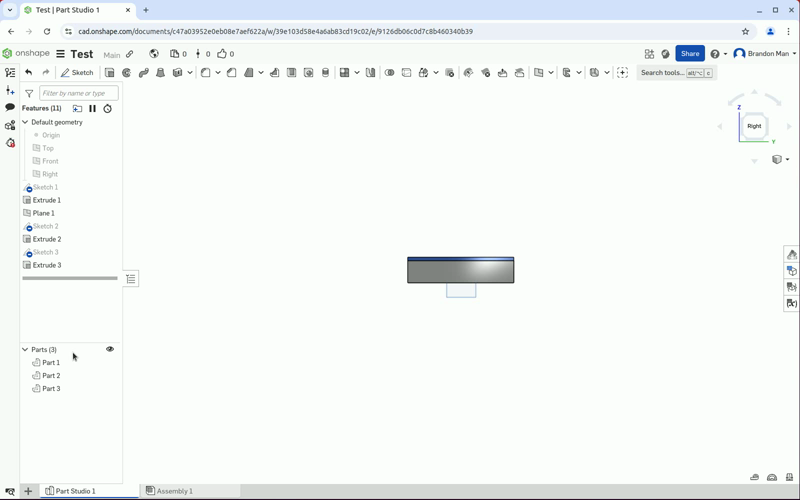
key(y)
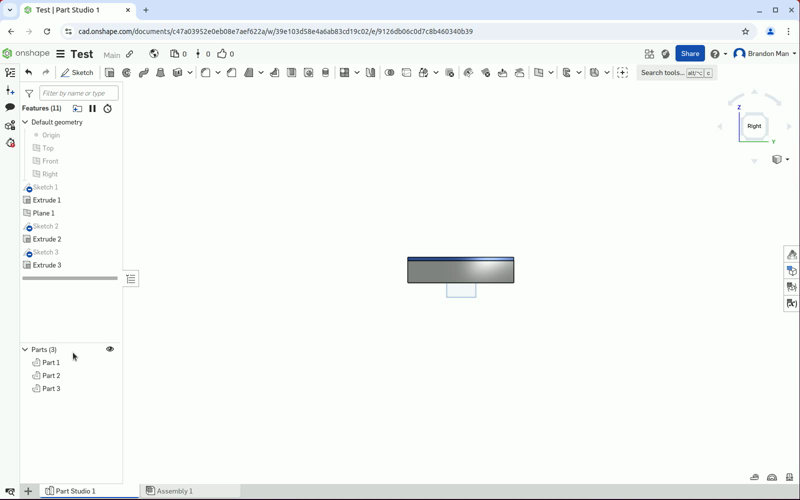
key(shift+p)
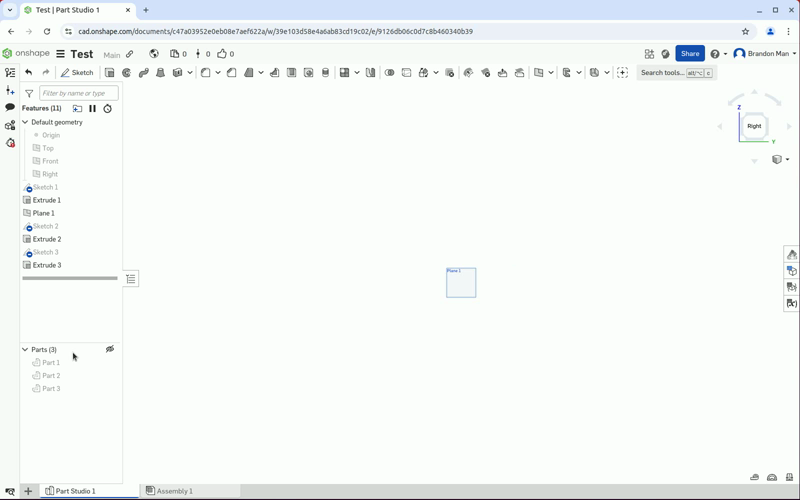
key(space)
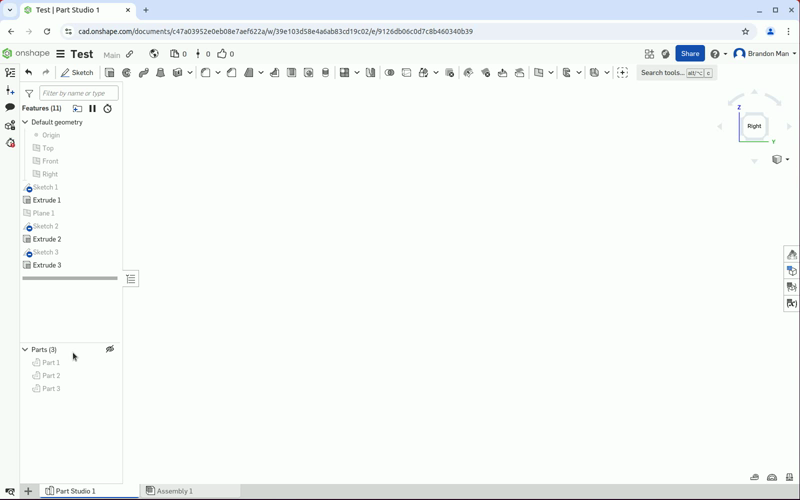
key_down(shift)
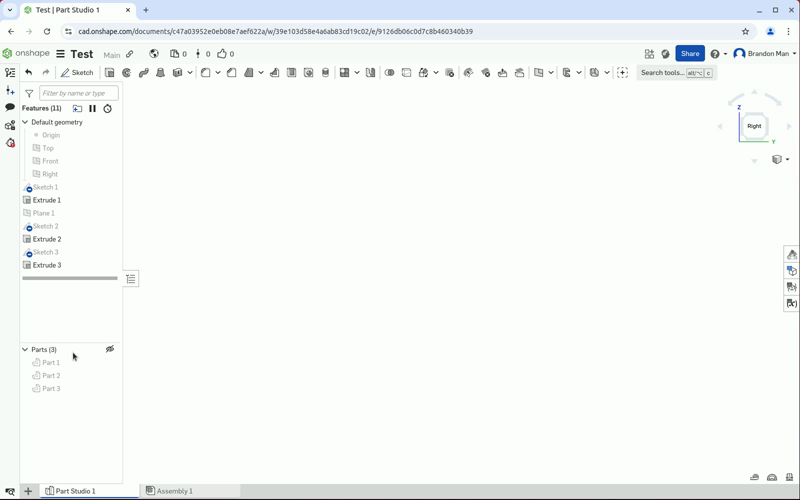
key(right)
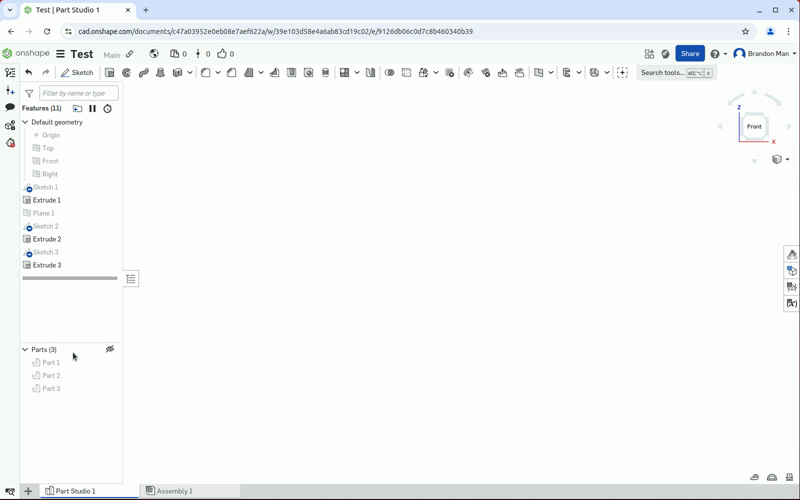
key_up(shift)
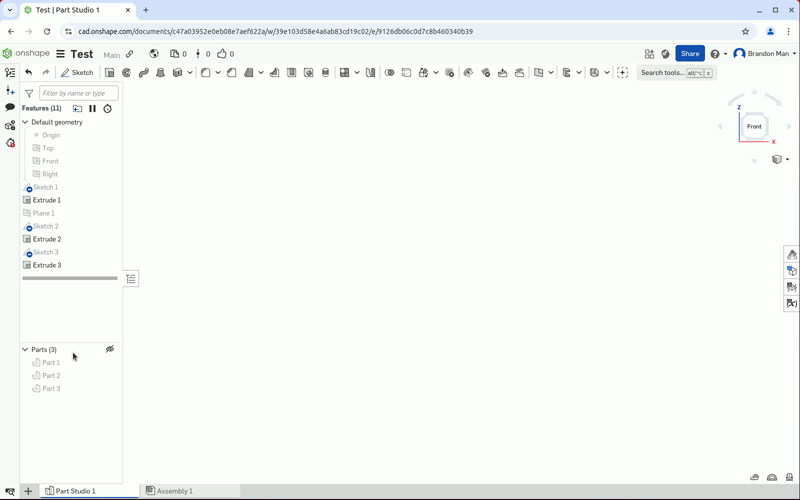
mouse_move(73, 352)
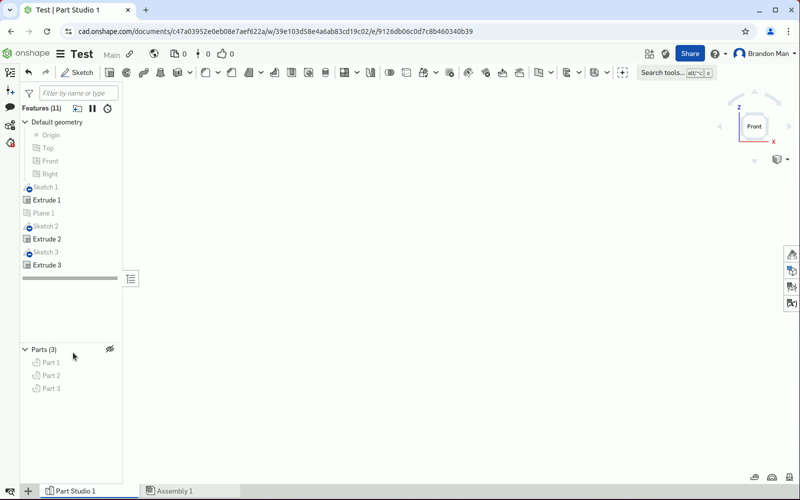
key(shift+y)
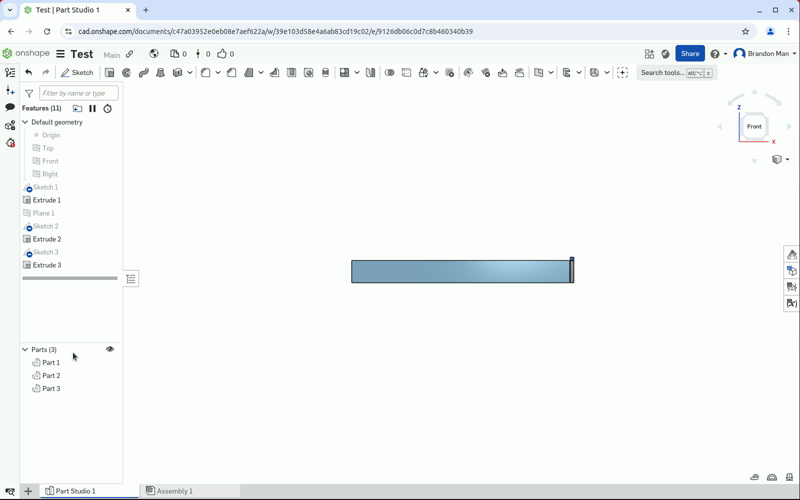
mouse_move(541, 75)
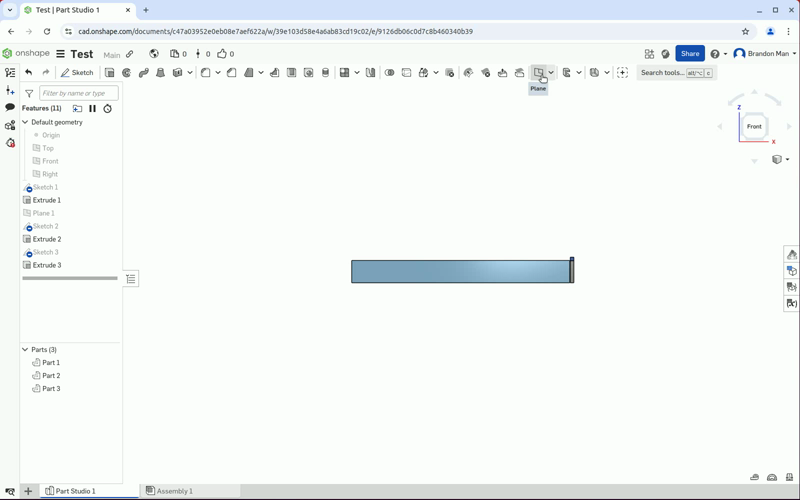
click(541, 75)
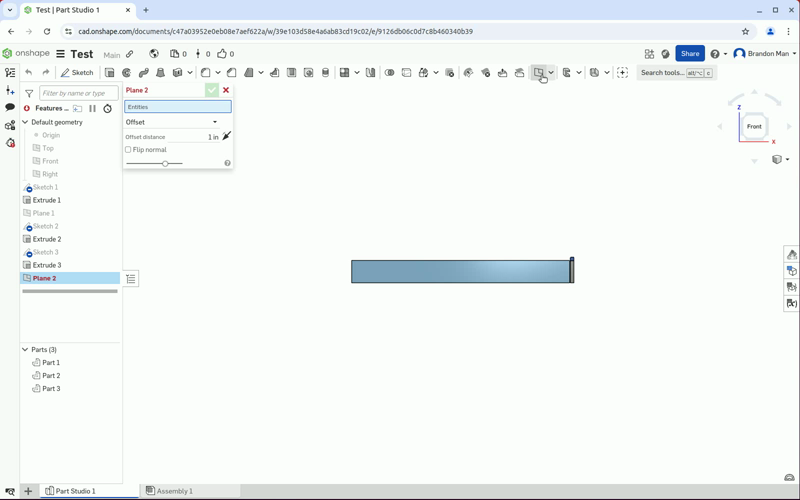
mouse_move(73, 163)
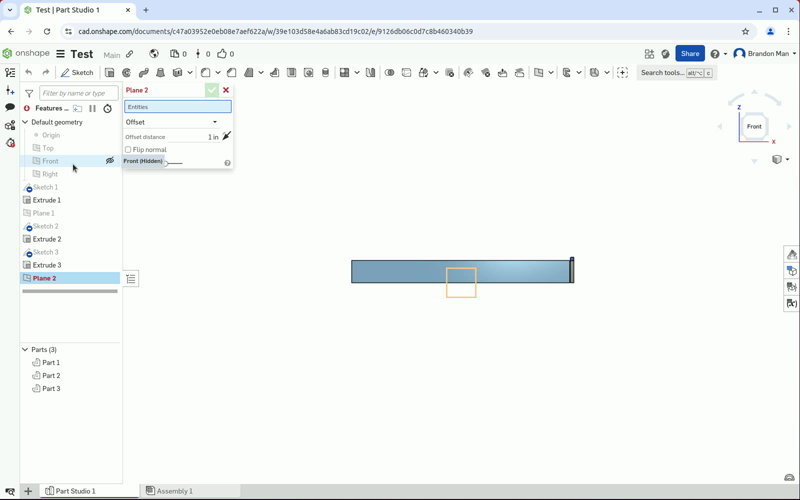
click(73, 163)
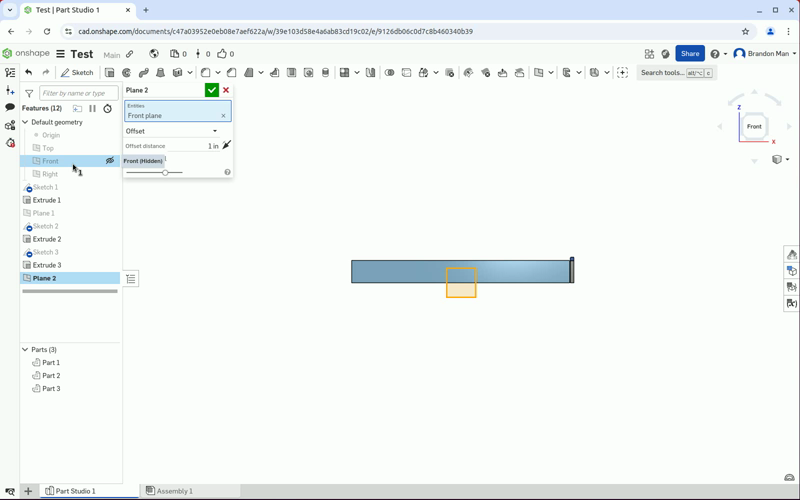
key(tab, 2)
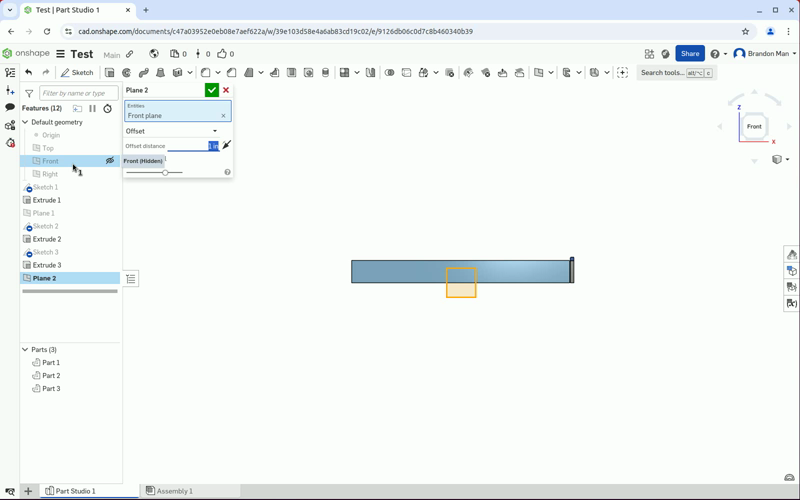
text(10.845)
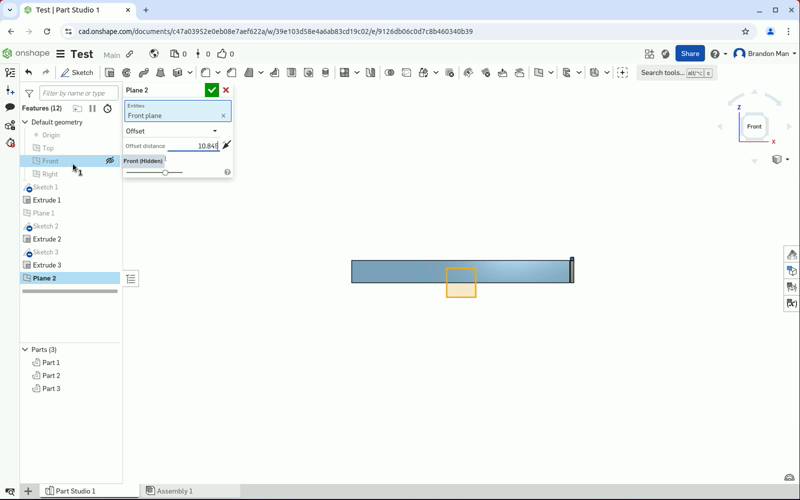
key(enter, 2)
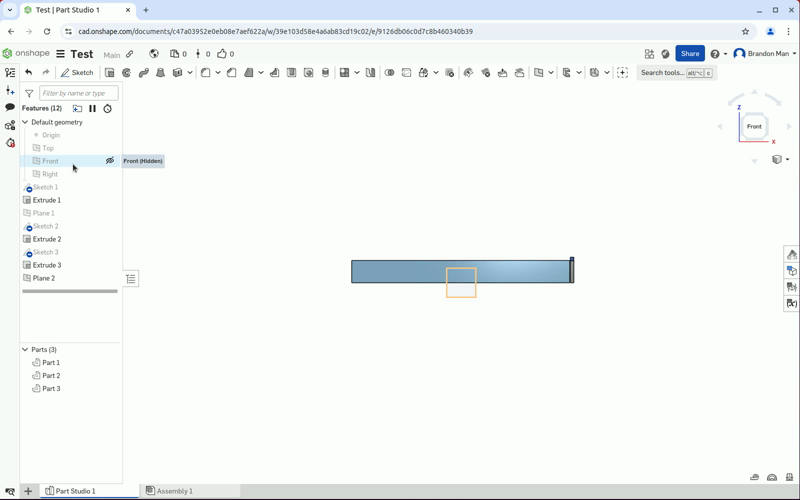
key(shift+s)
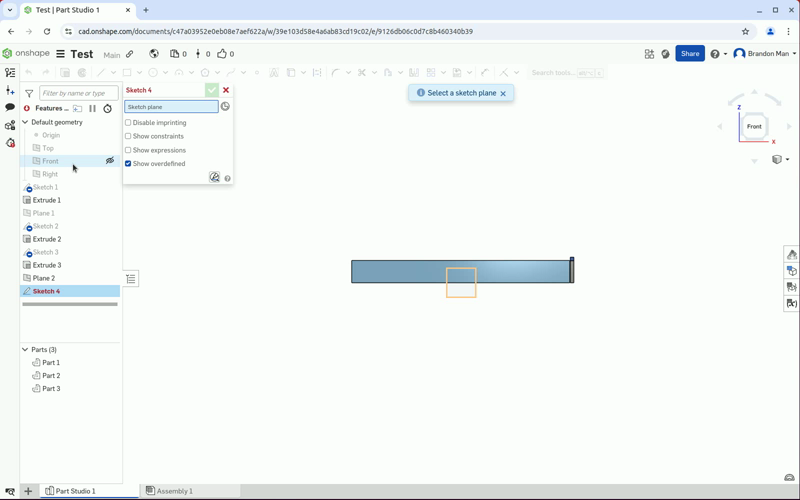
mouse_move(73, 280)
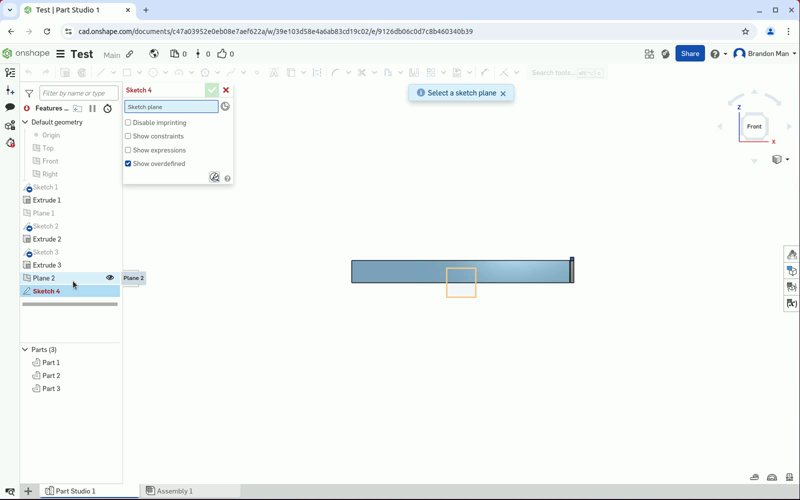
click(73, 280)
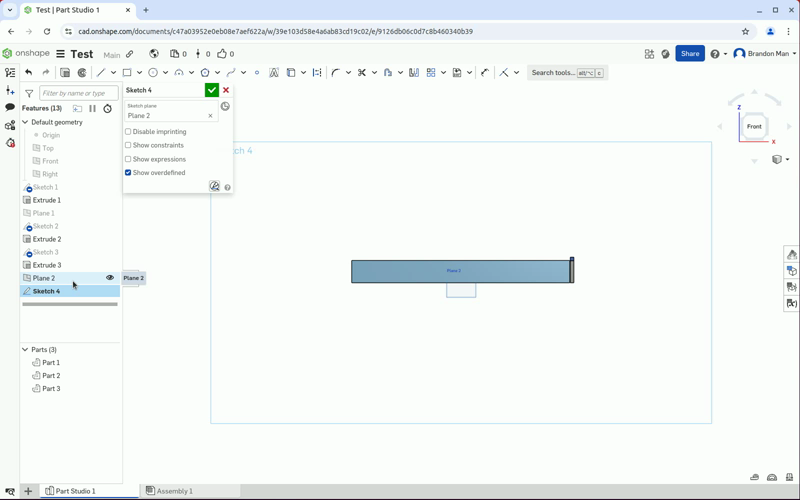
mouse_move(73, 352)
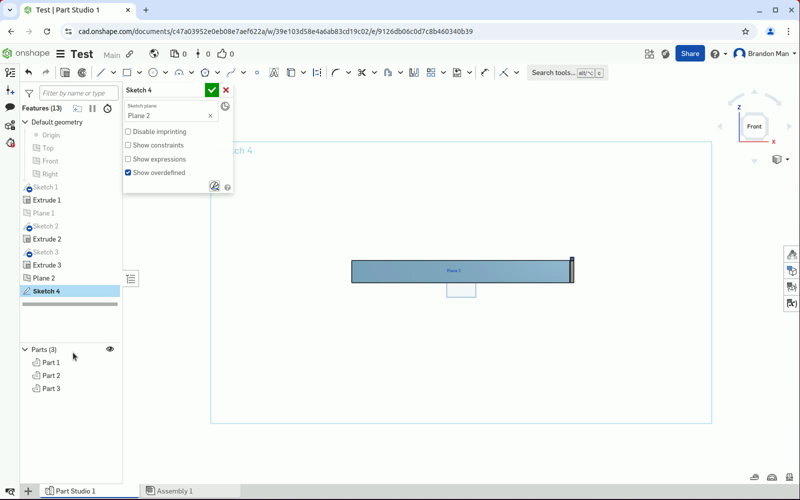
key(y)
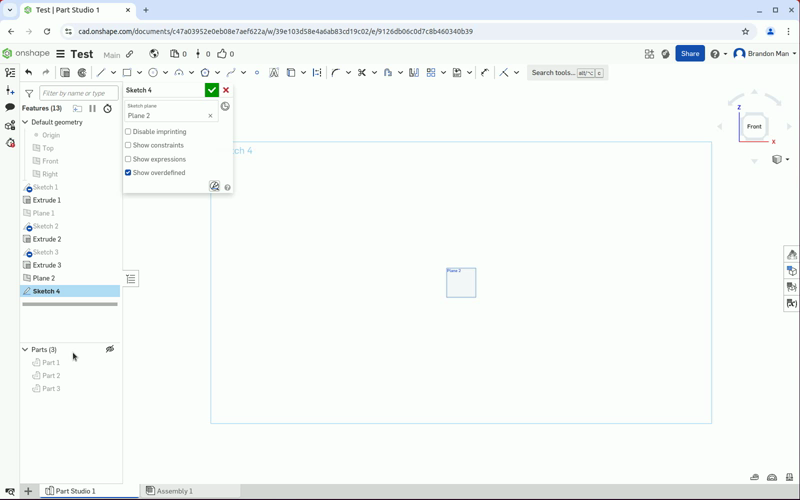
key(l)
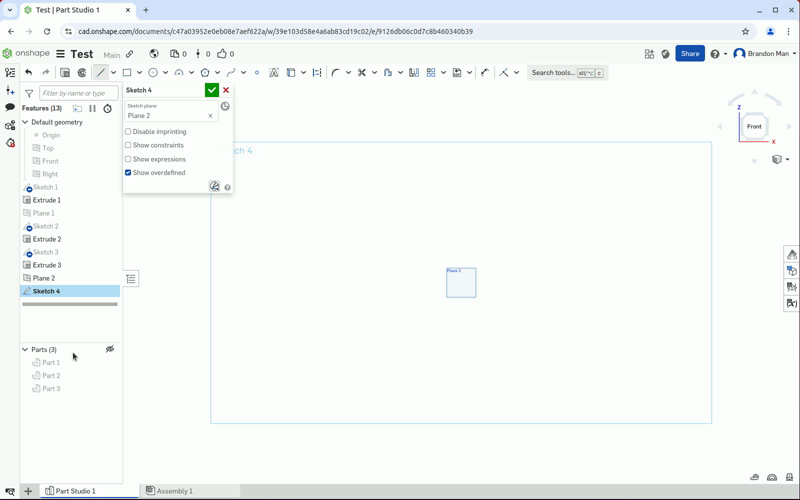
key_down(shift)
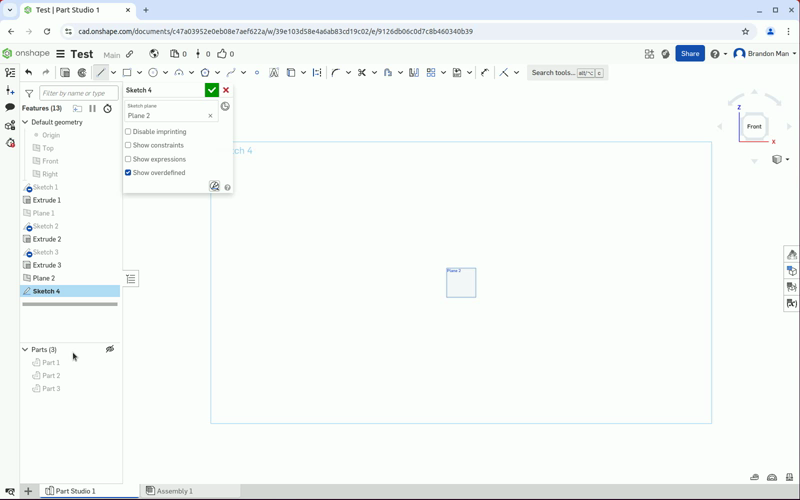
mouse_move(348, 282)
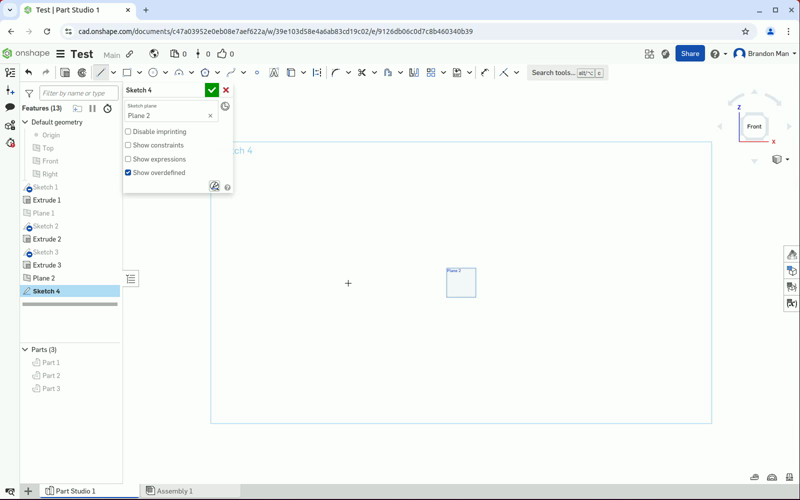
click(348, 282)
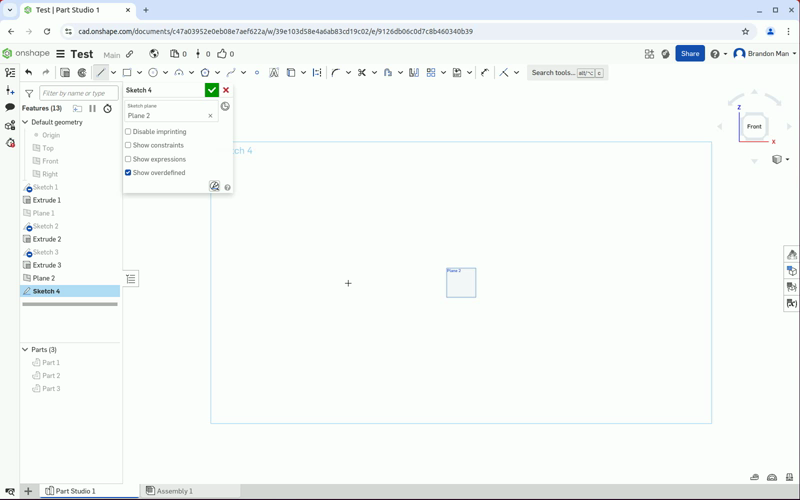
key_up(shift)
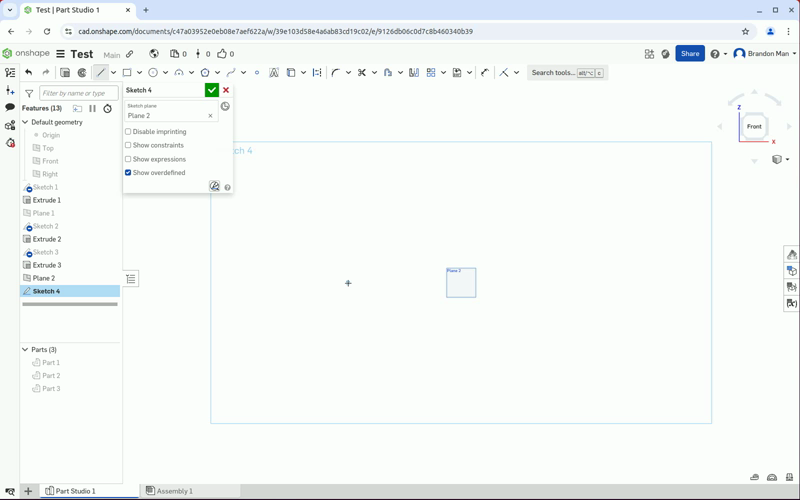
key_down(shift)
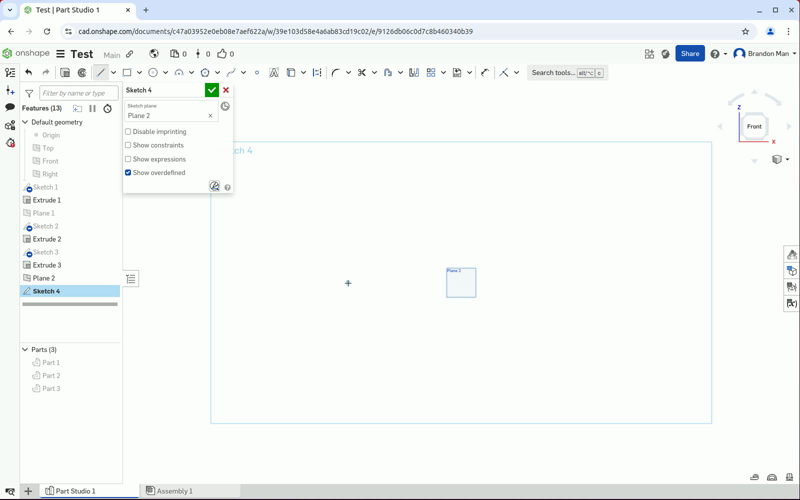
mouse_move(378, 282)
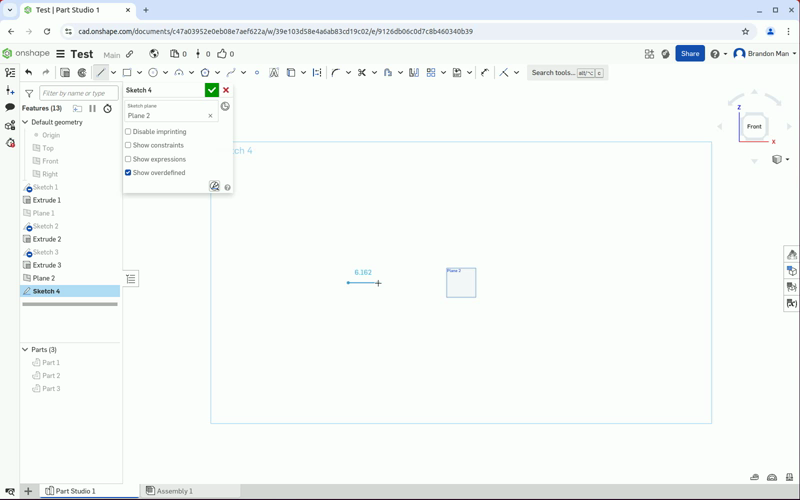
mouse_move(350, 282)
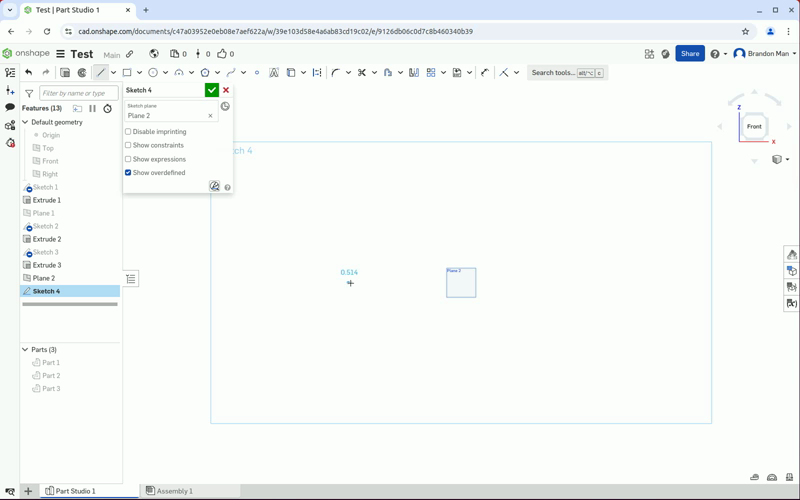
scroll(6)
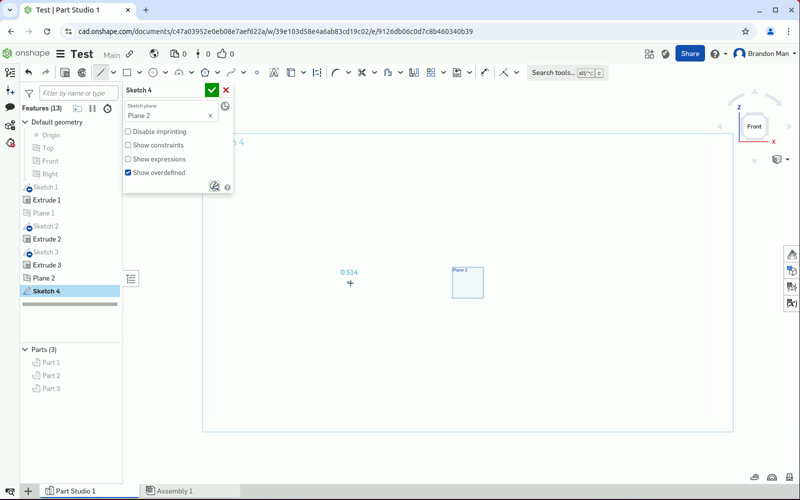
scroll(6)
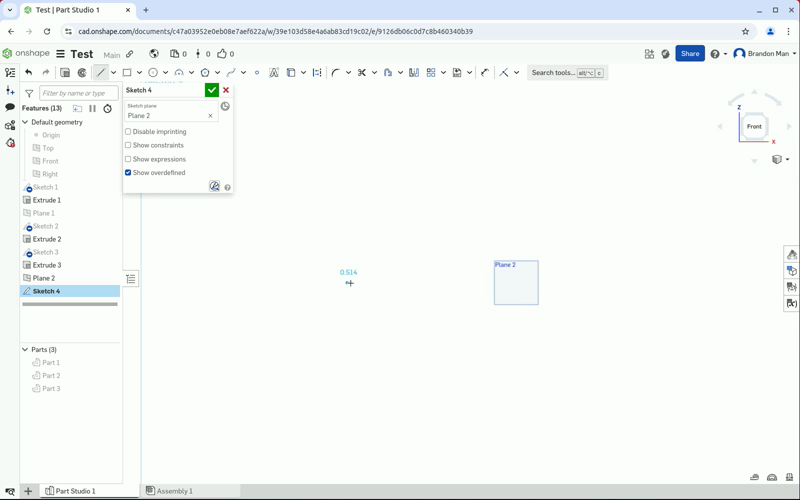
scroll(6)
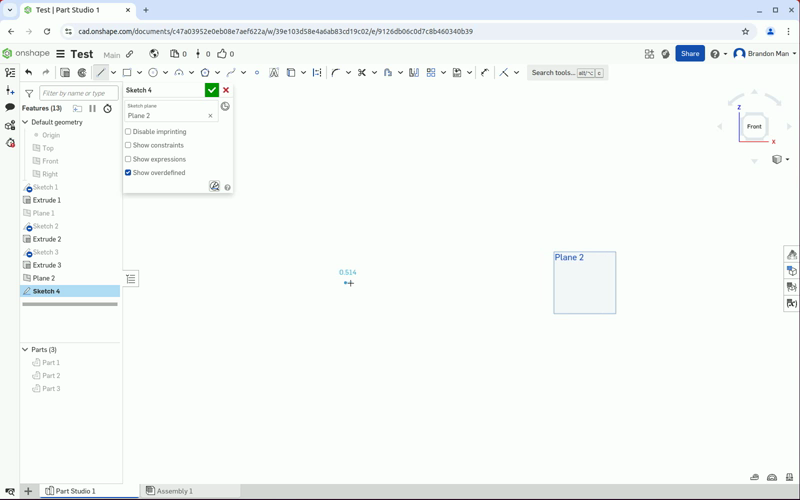
scroll(6)
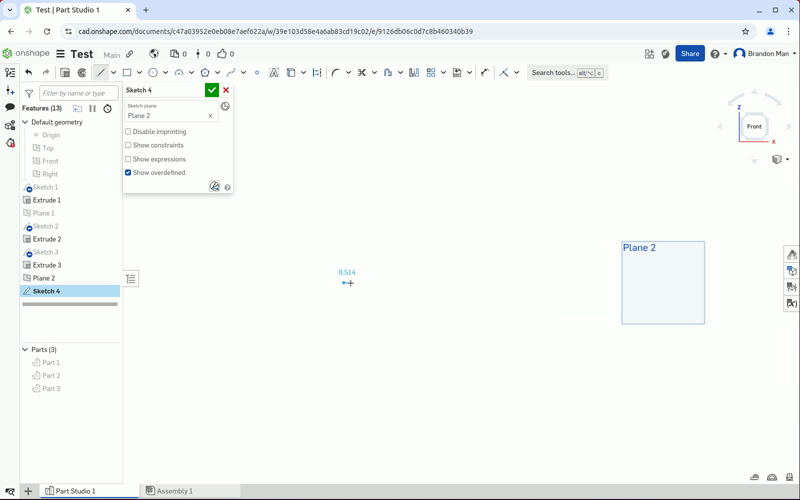
scroll(6)
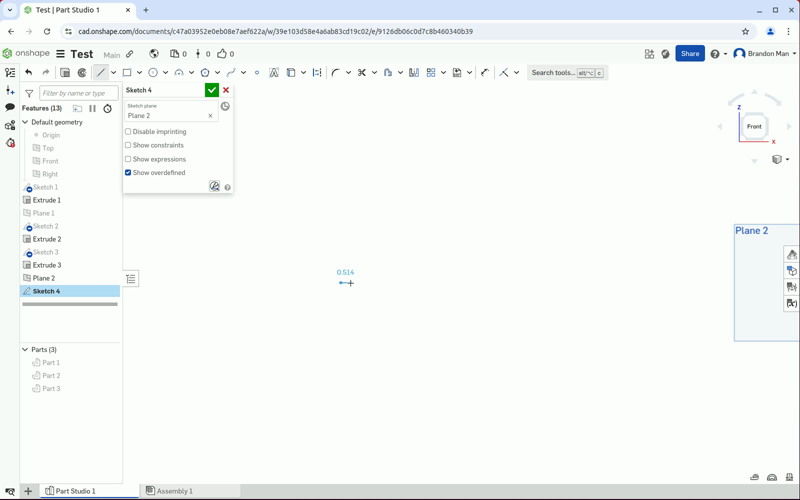
scroll(6)
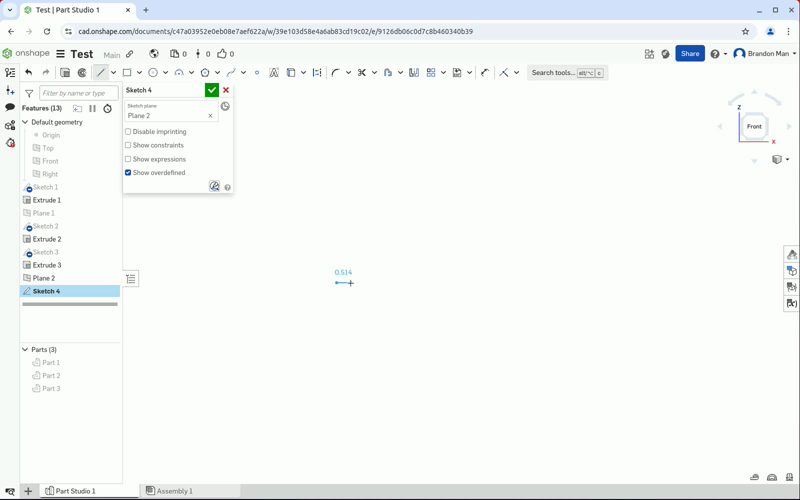
scroll(6)
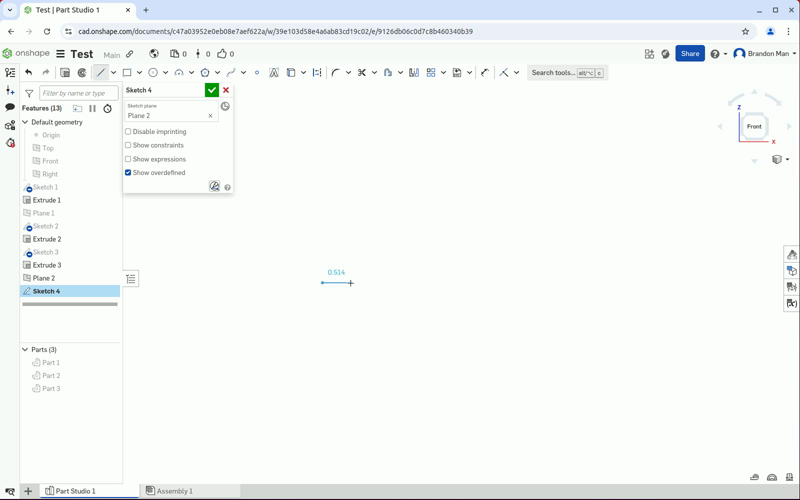
click(350, 282)
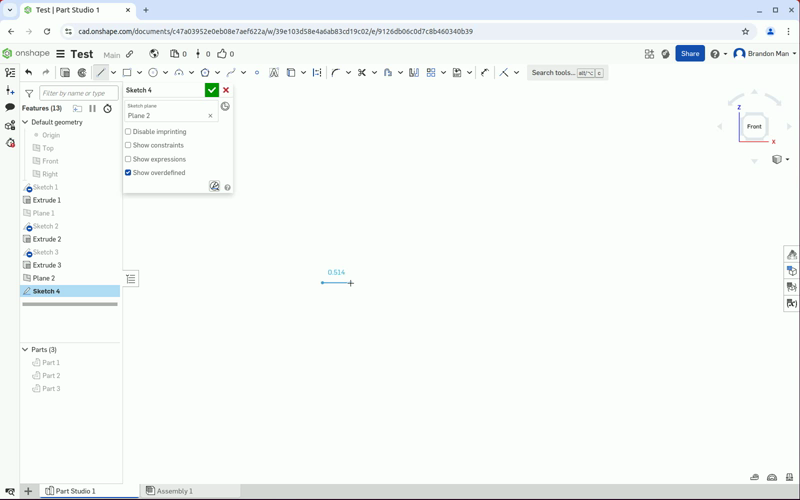
scroll(-6)
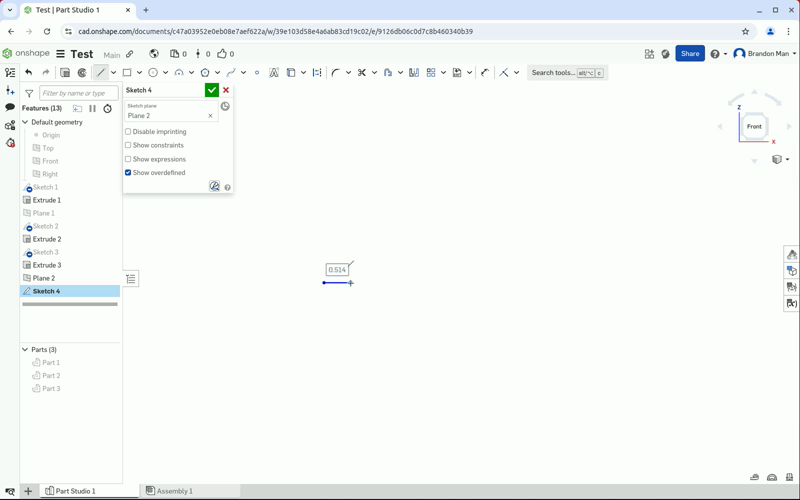
scroll(-6)
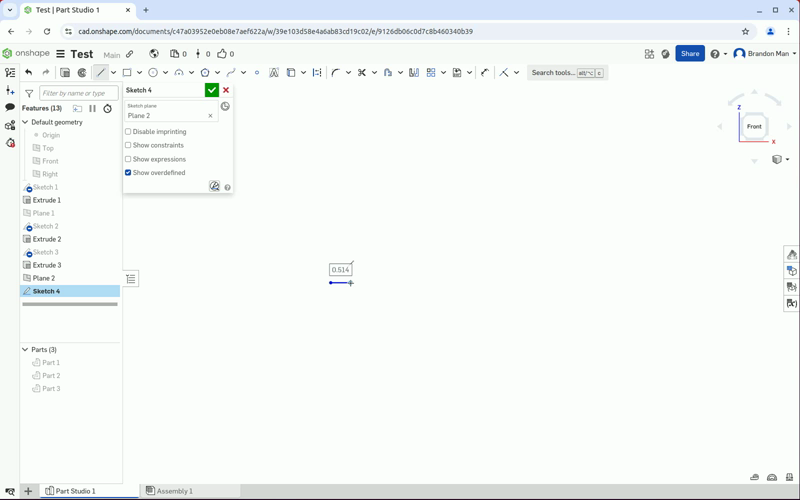
scroll(-6)
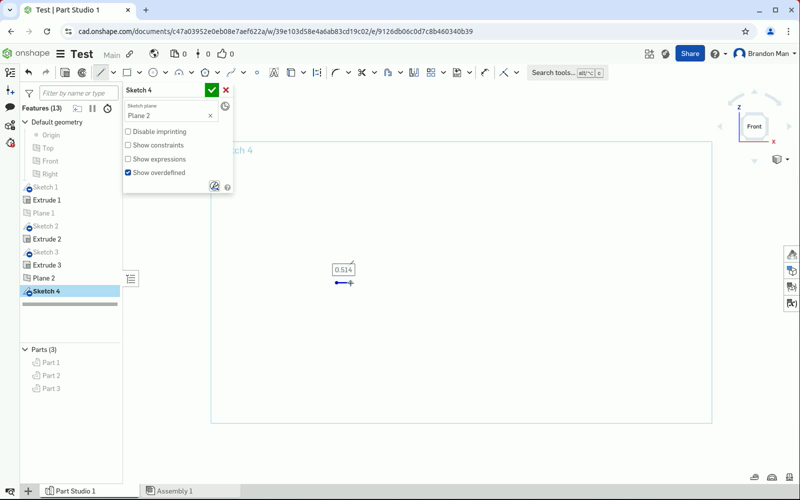
scroll(-6)
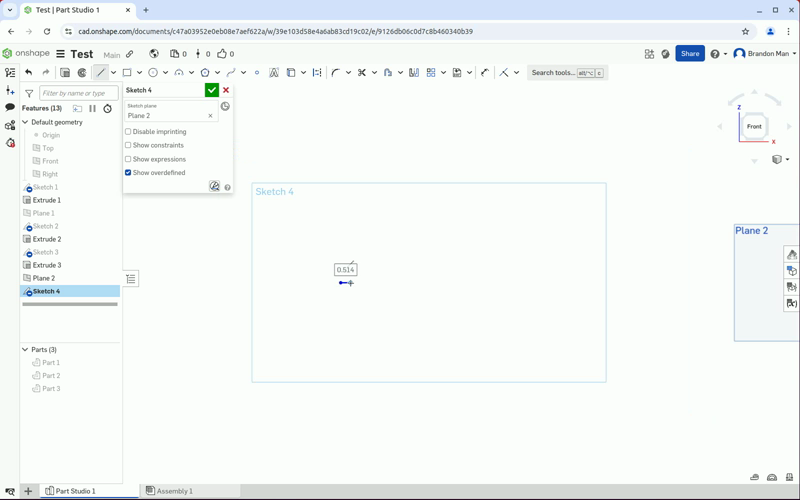
scroll(-6)
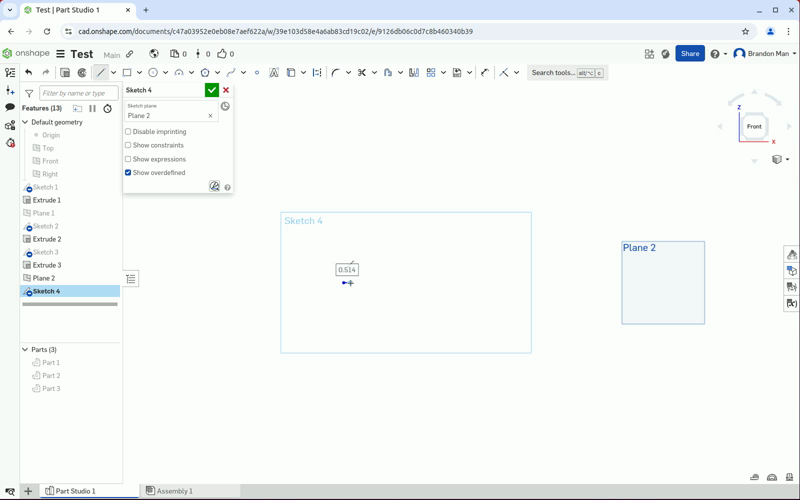
scroll(-6)
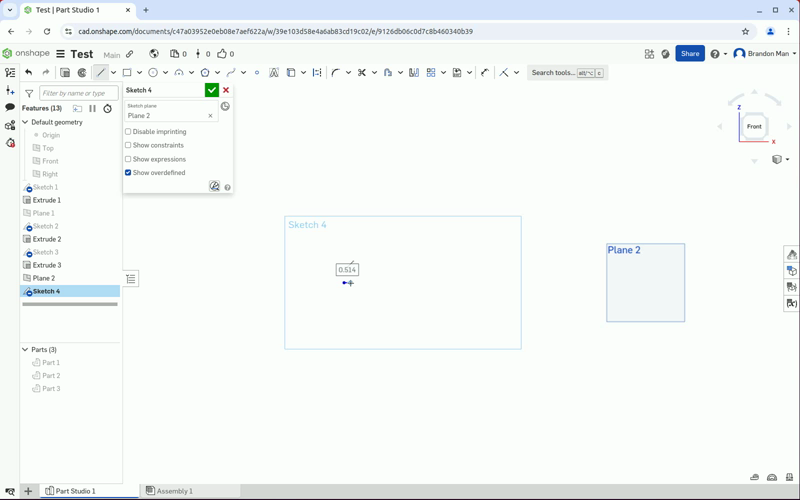
scroll(-6)
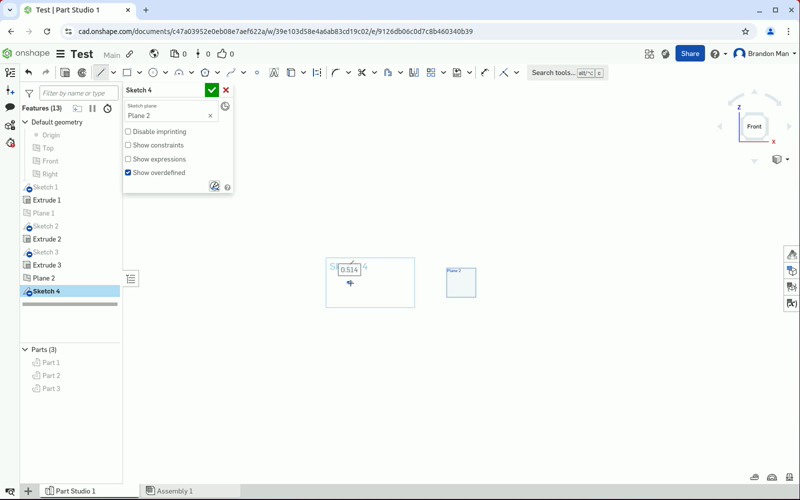
key_up(shift)
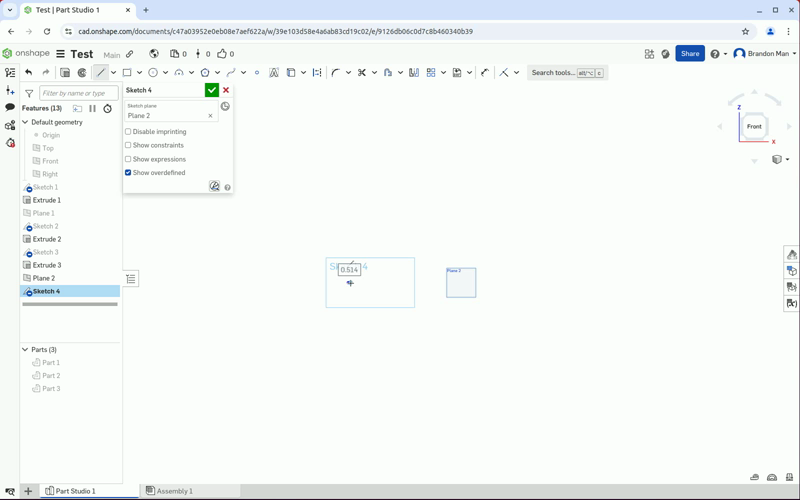
key_down(shift)
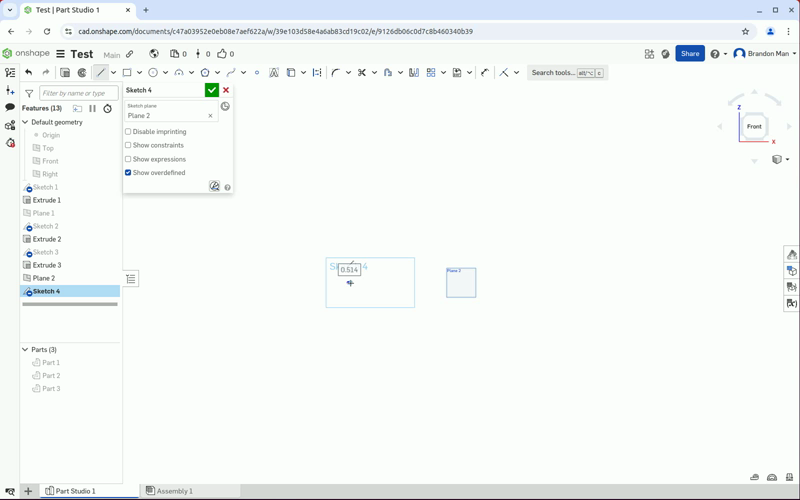
mouse_move(380, 282)
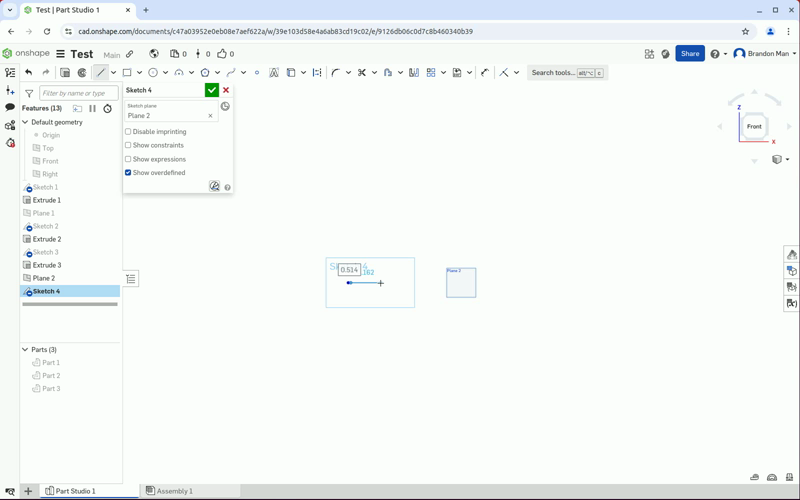
mouse_move(350, 259)
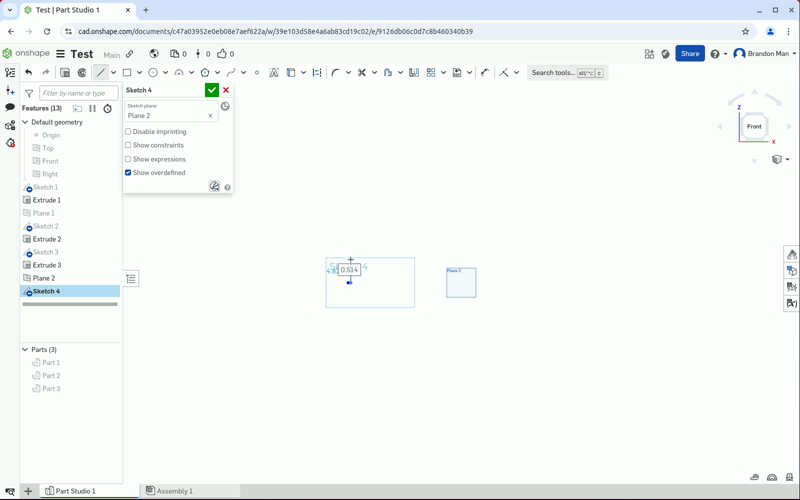
click(350, 259)
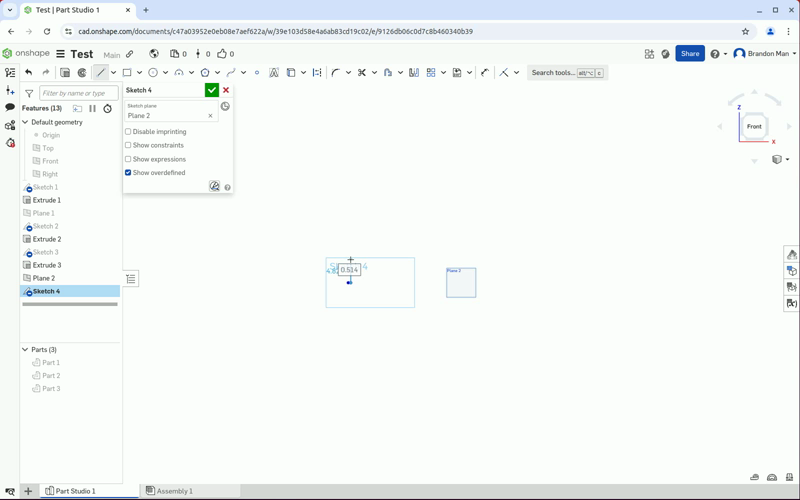
key_up(shift)
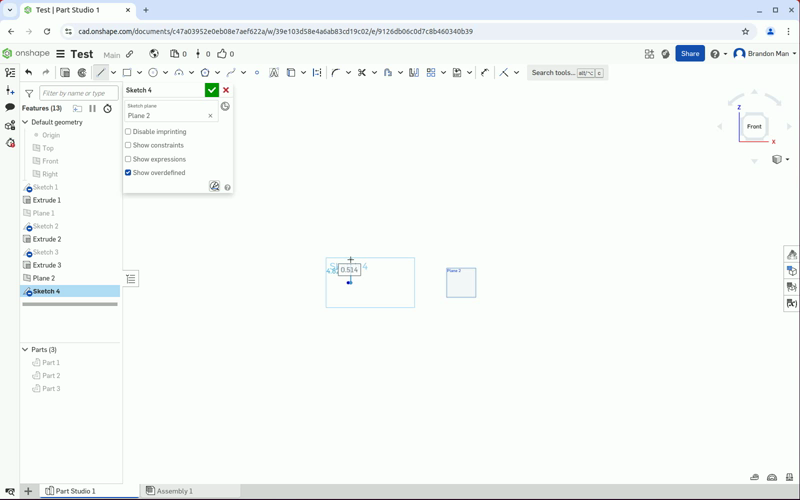
key_down(shift)
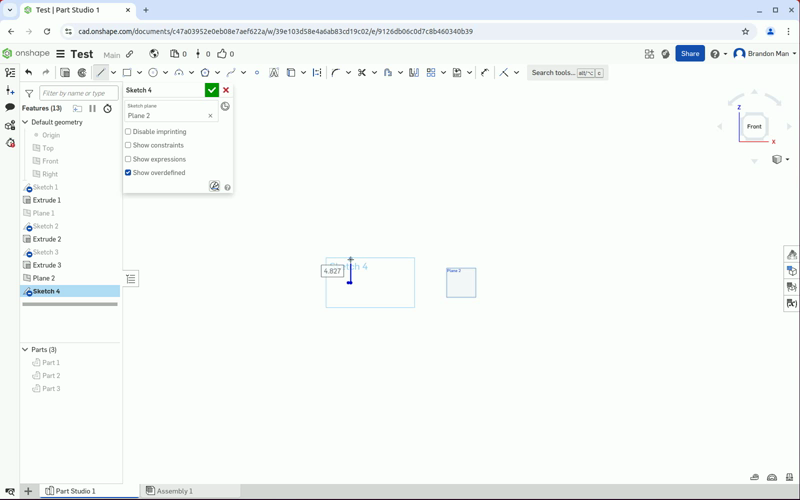
mouse_move(569, 259)
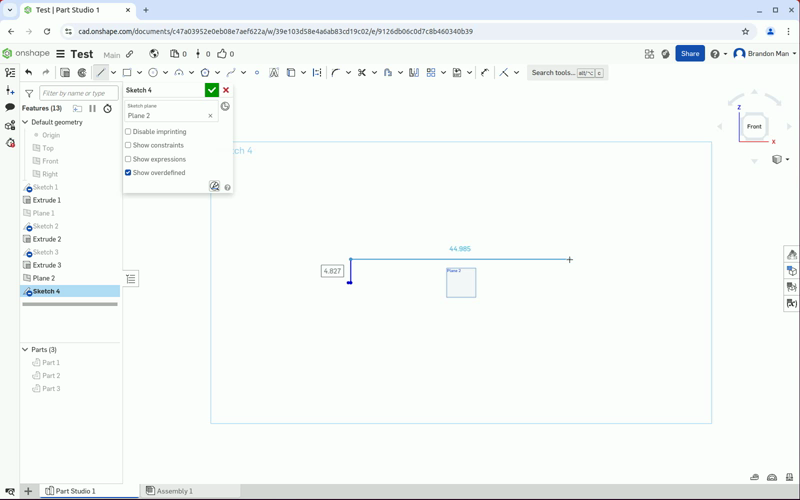
click(569, 259)
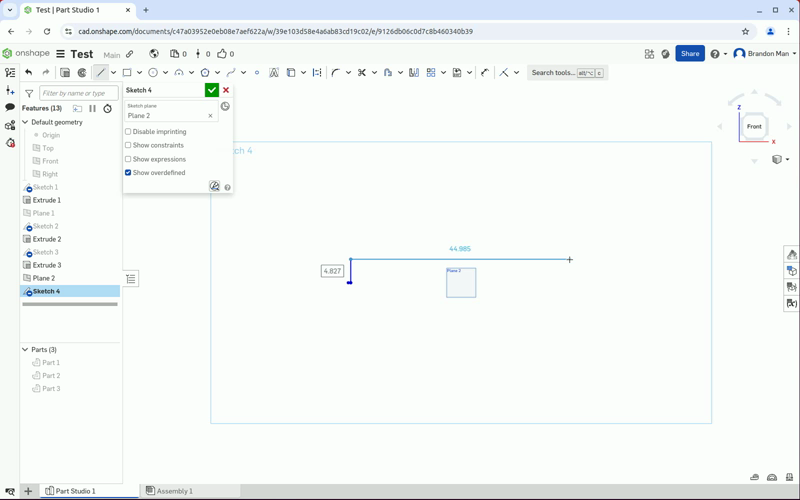
key_up(shift)
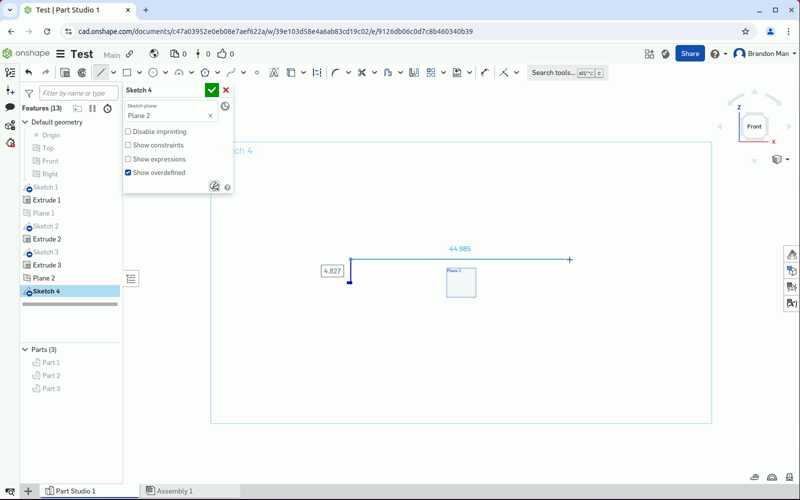
key_down(shift)
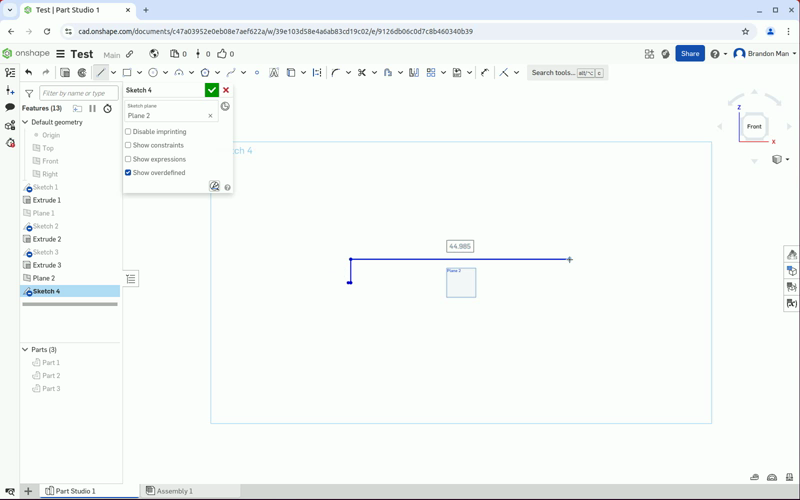
mouse_move(589, 259)
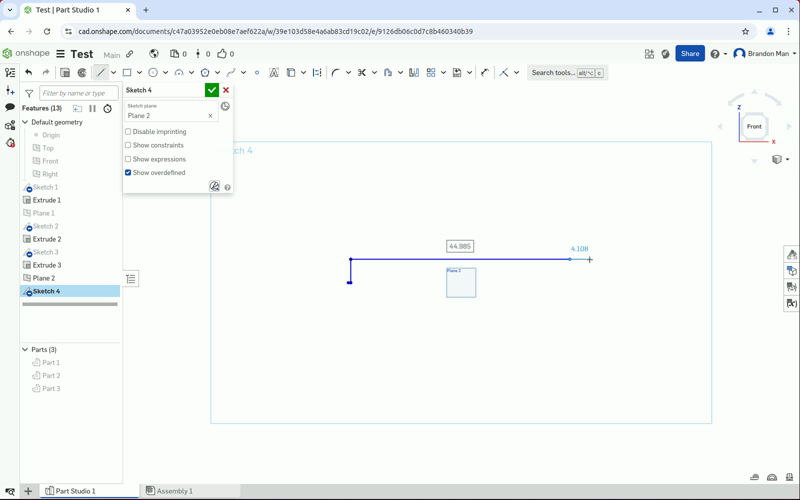
mouse_move(569, 282)
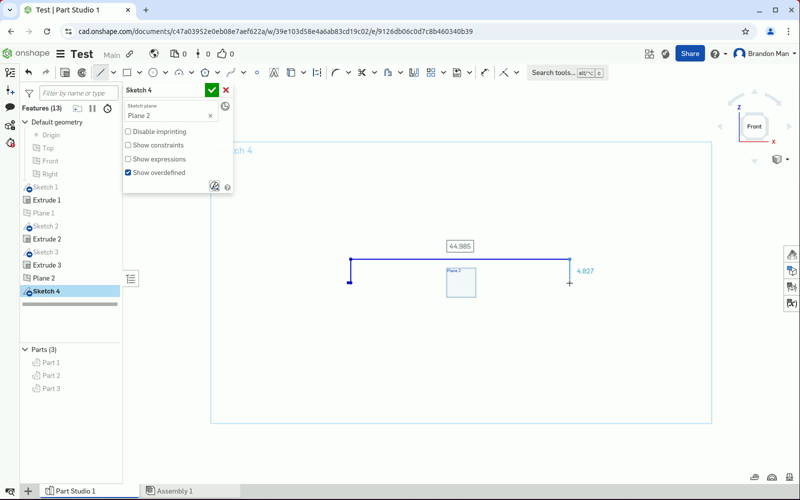
click(569, 282)
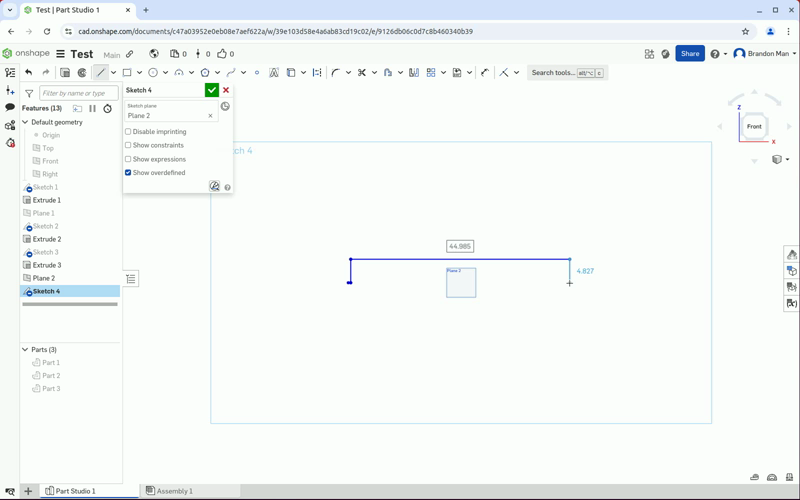
key_up(shift)
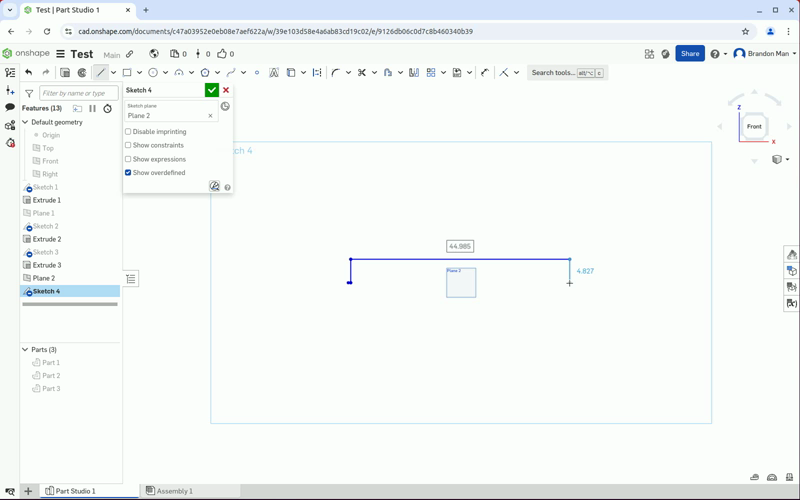
key_down(shift)
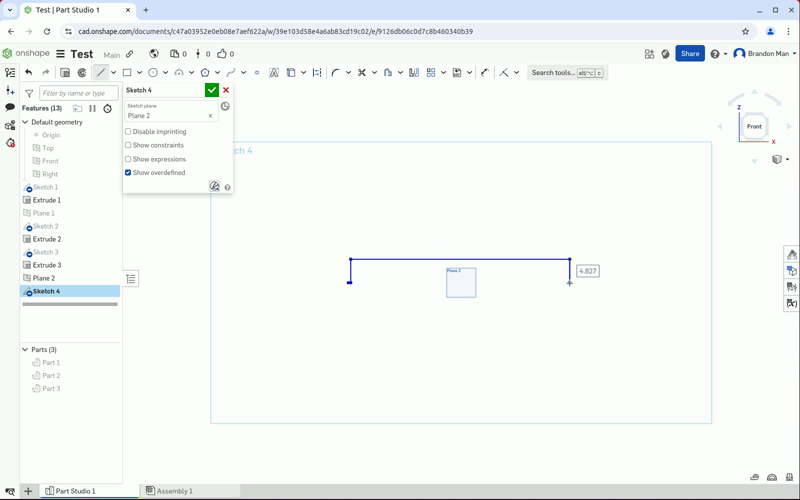
mouse_move(589, 282)
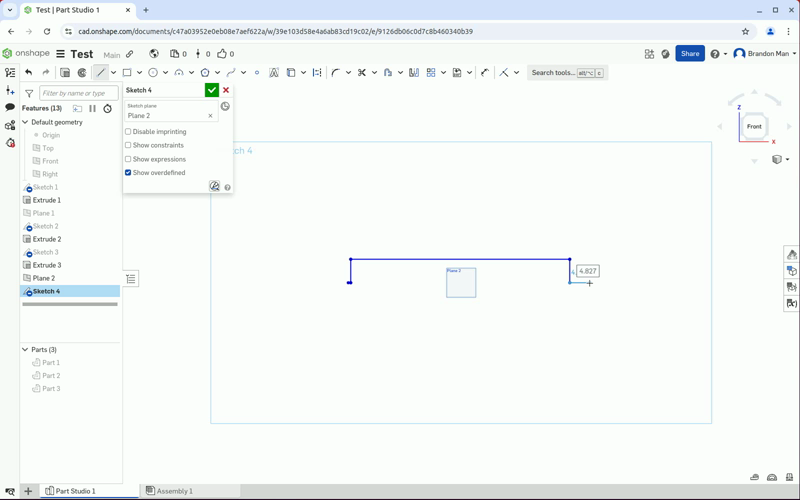
mouse_move(572, 282)
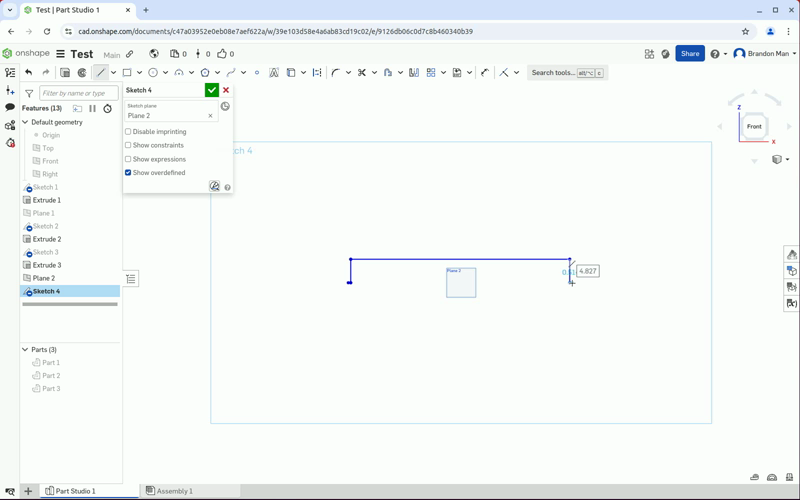
scroll(6)
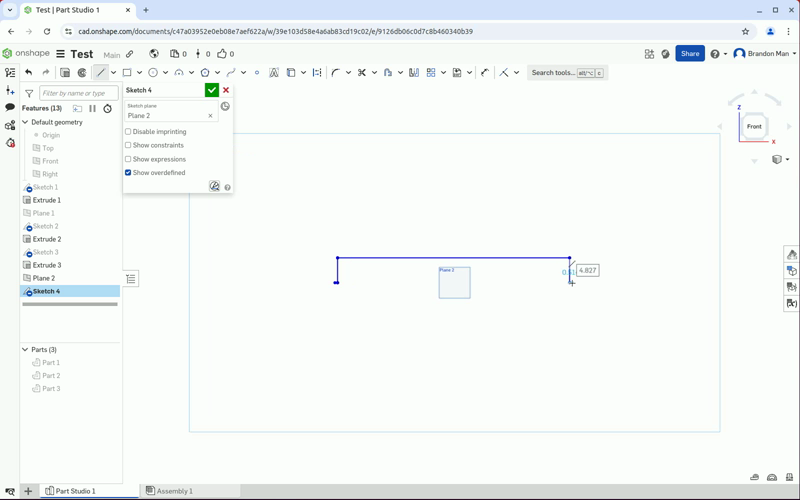
scroll(6)
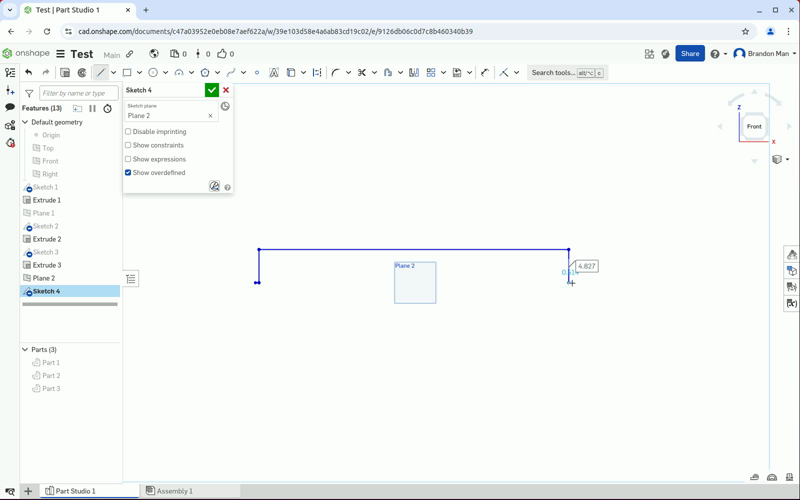
scroll(6)
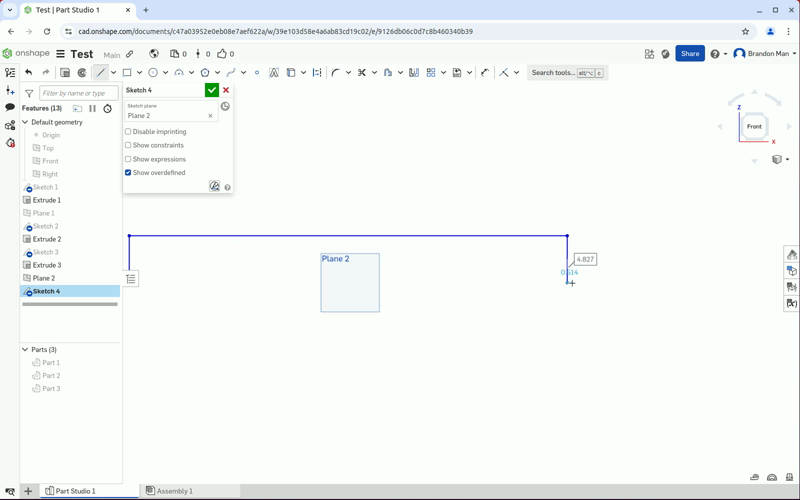
scroll(6)
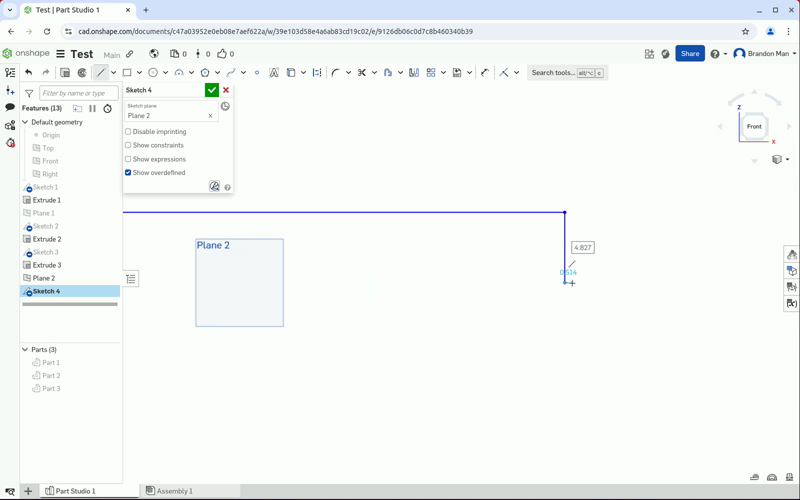
scroll(6)
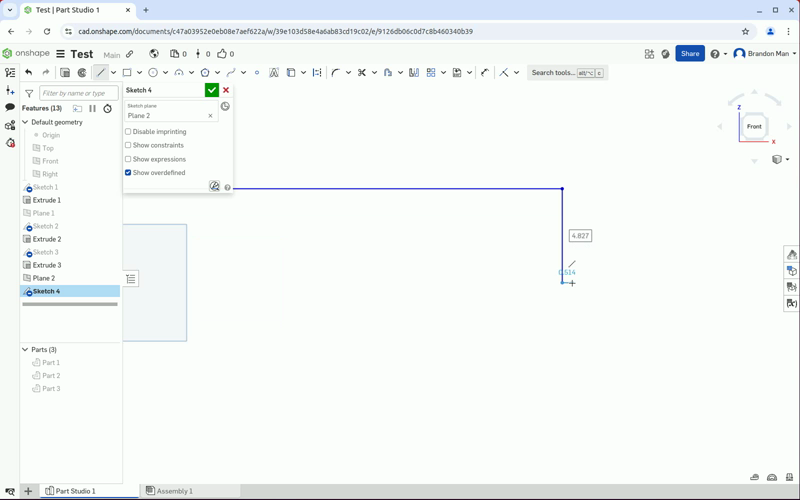
scroll(6)
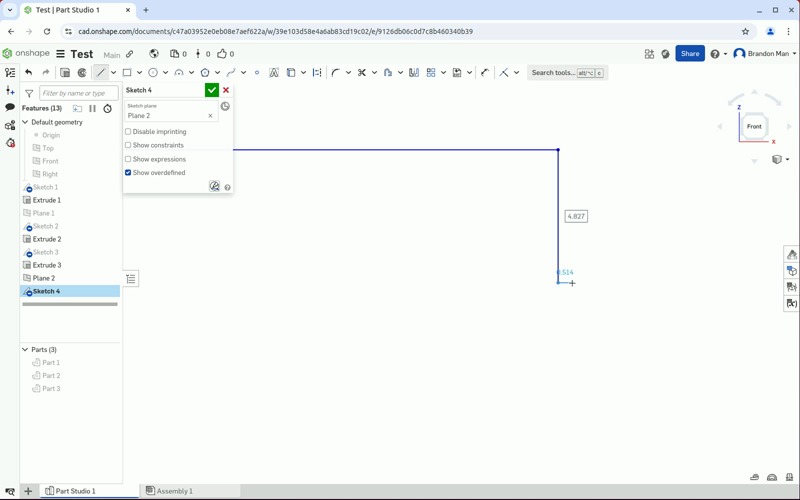
scroll(6)
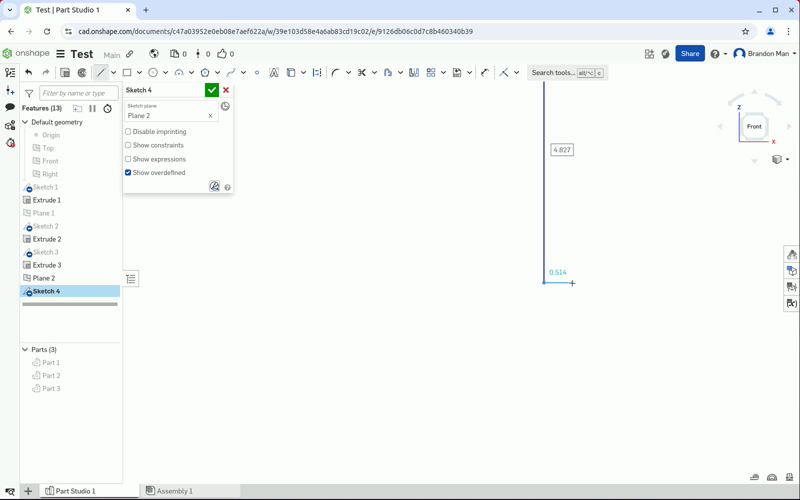
click(572, 282)
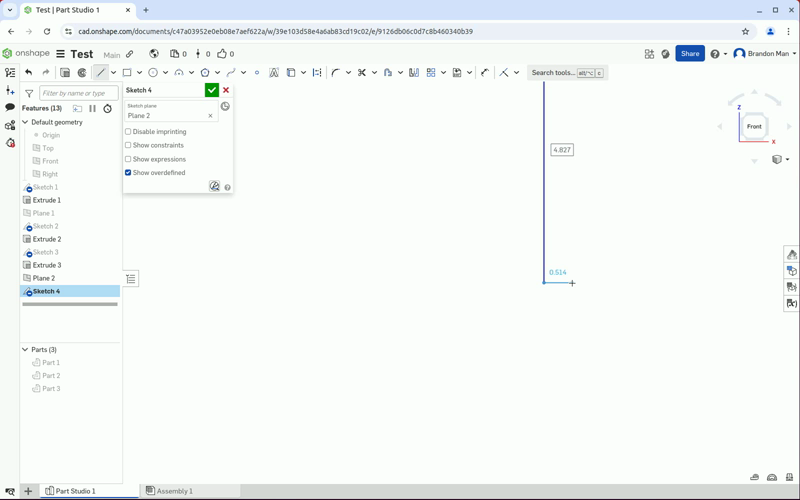
scroll(-6)
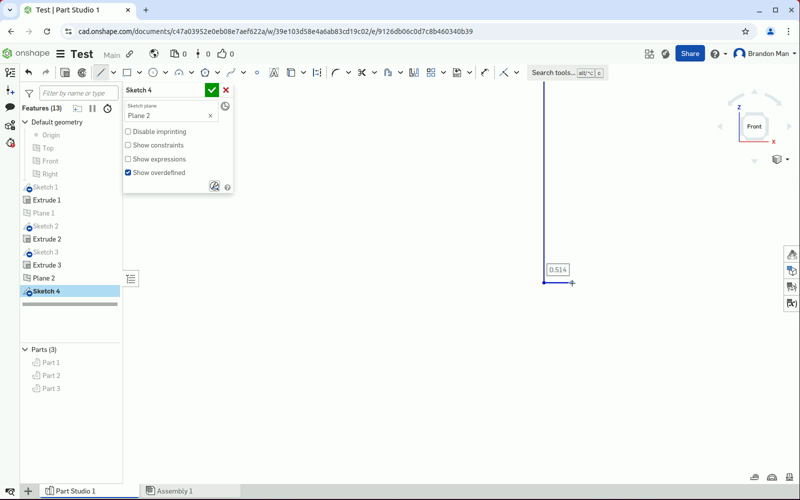
scroll(-6)
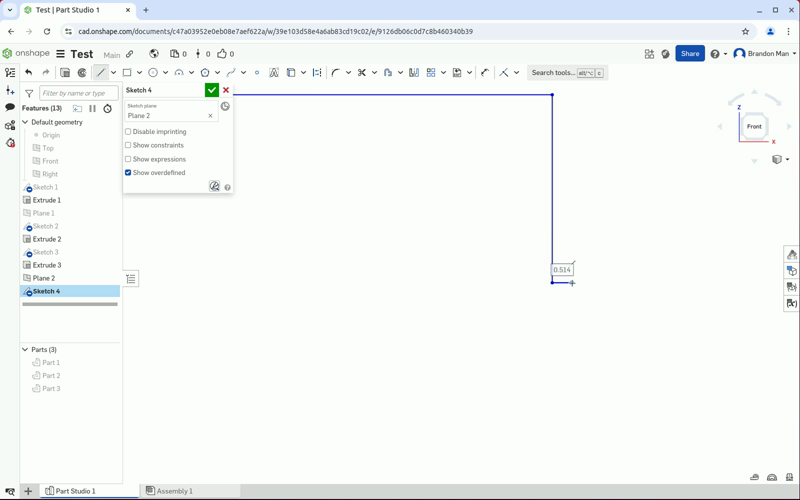
scroll(-6)
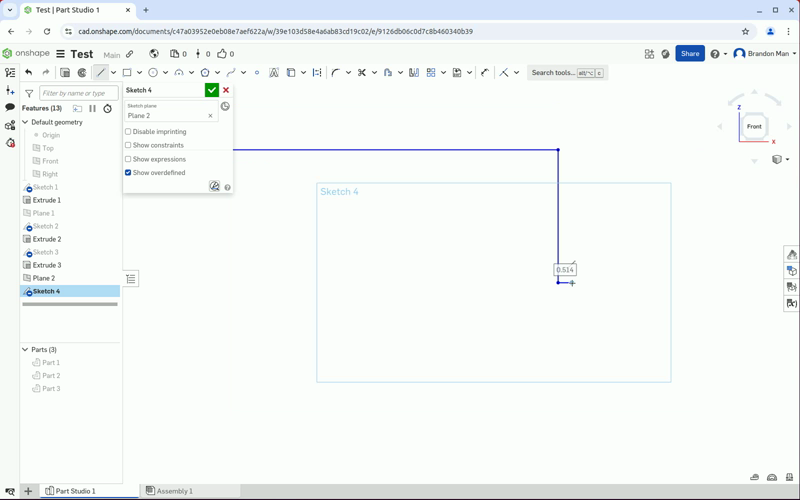
scroll(-6)
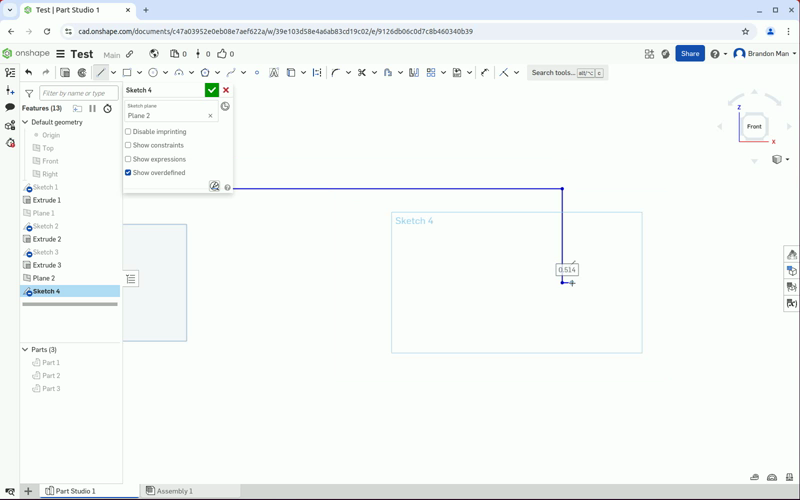
scroll(-6)
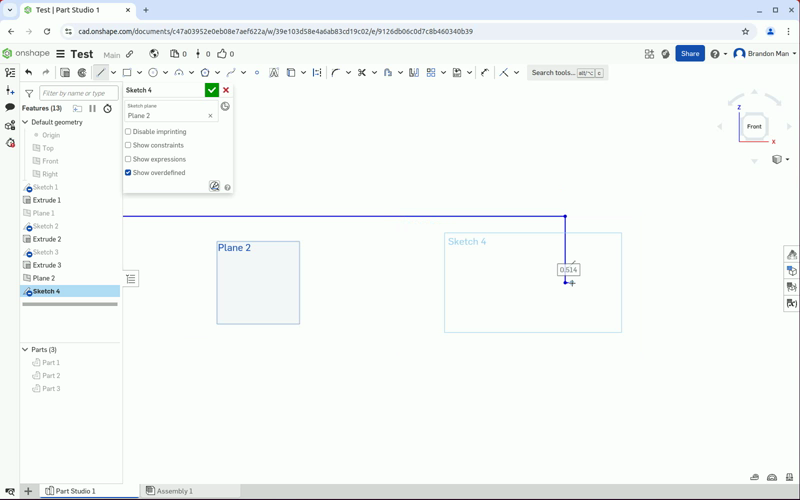
scroll(-6)
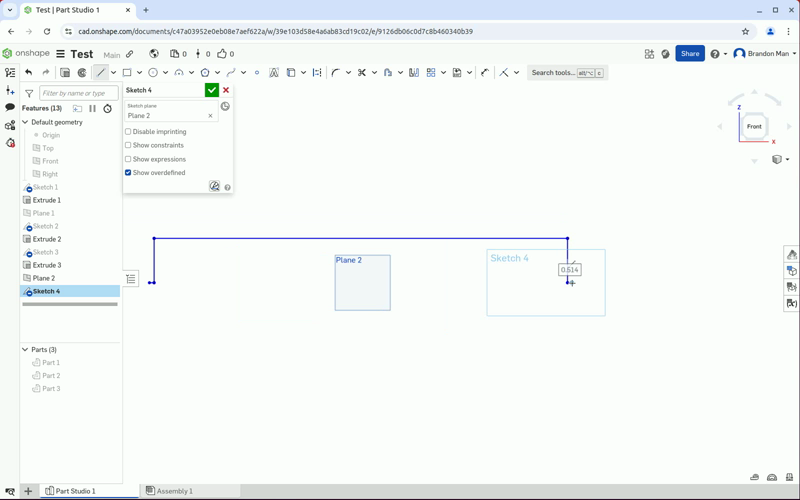
scroll(-6)
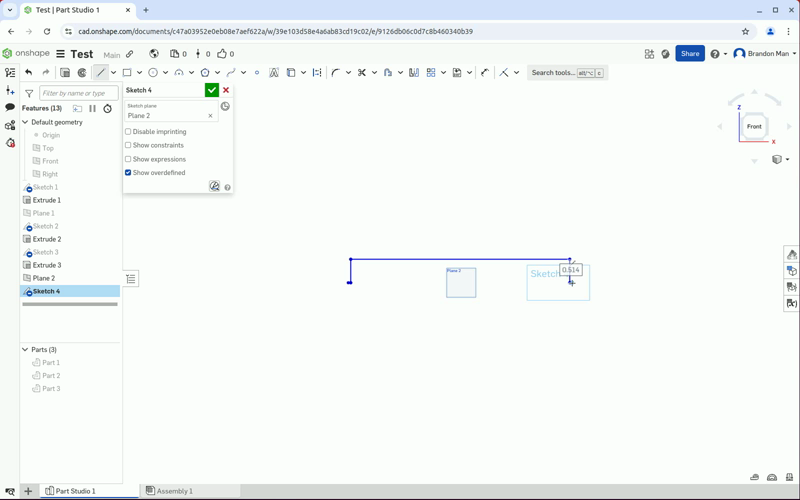
key_up(shift)
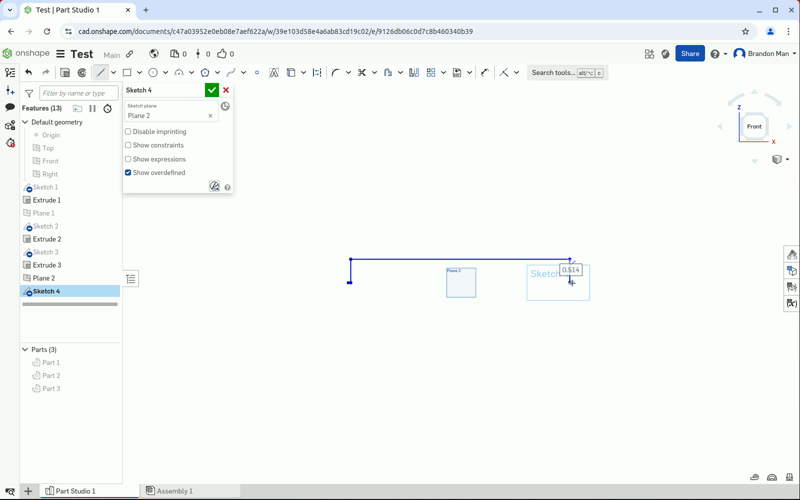
key_down(shift)
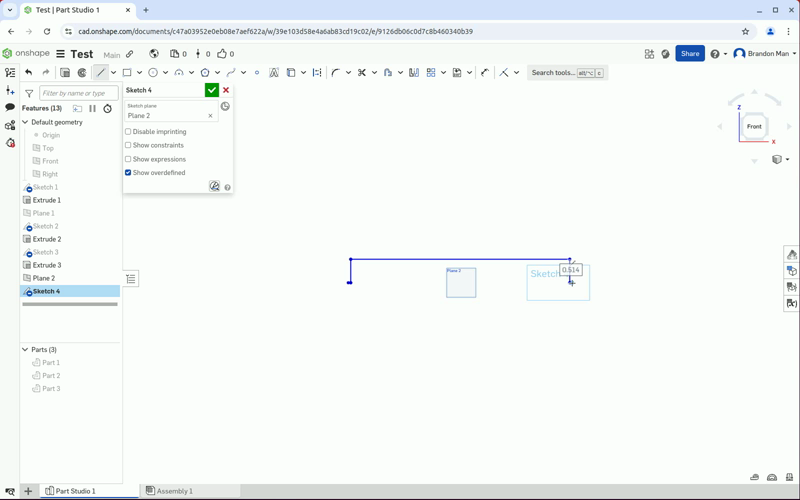
mouse_move(589, 282)
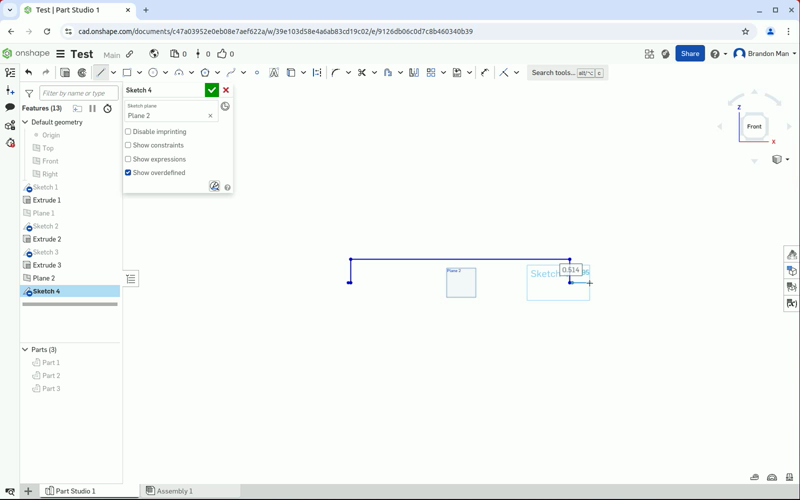
mouse_move(572, 257)
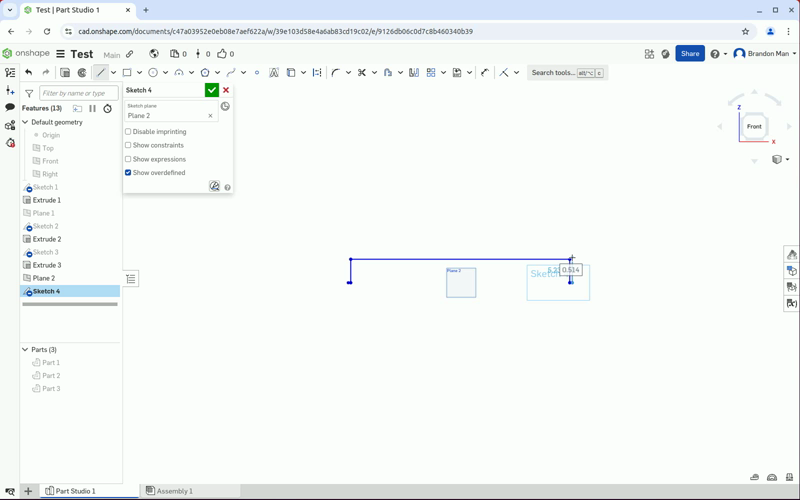
scroll(6)
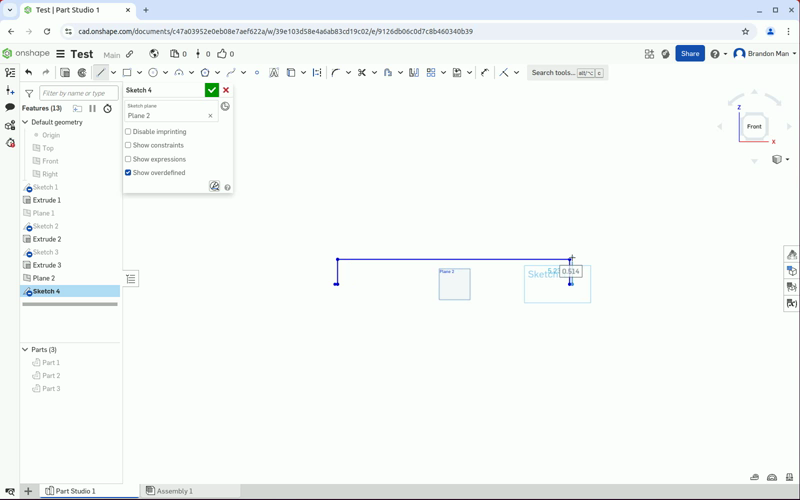
scroll(6)
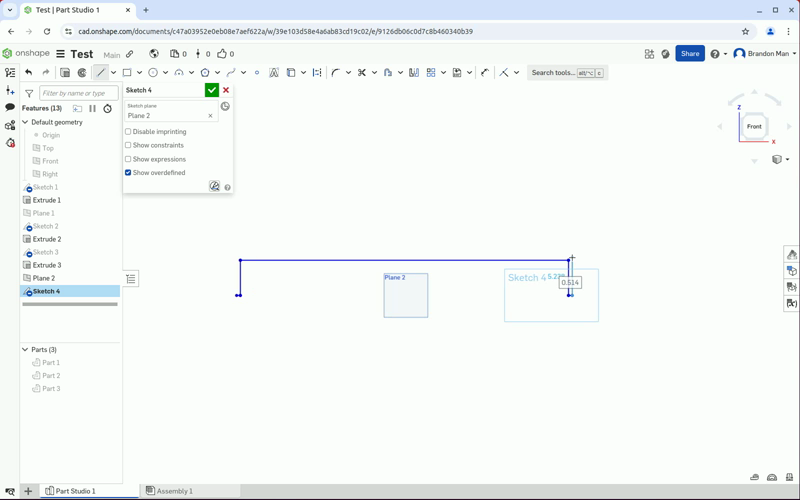
scroll(6)
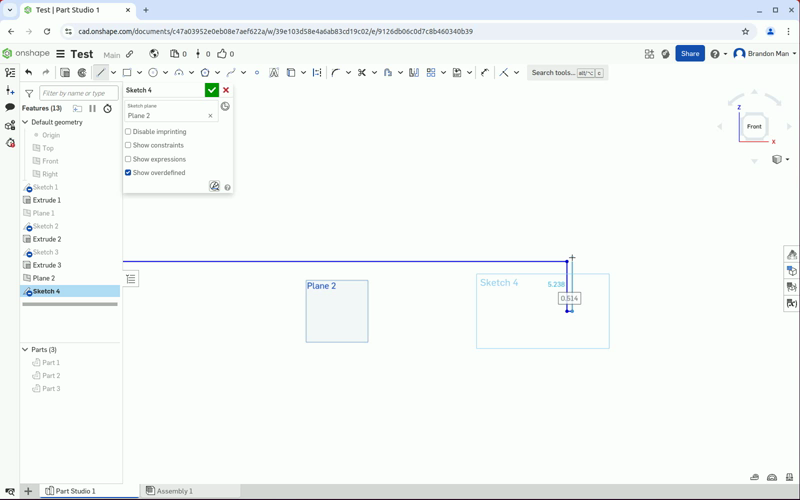
scroll(6)
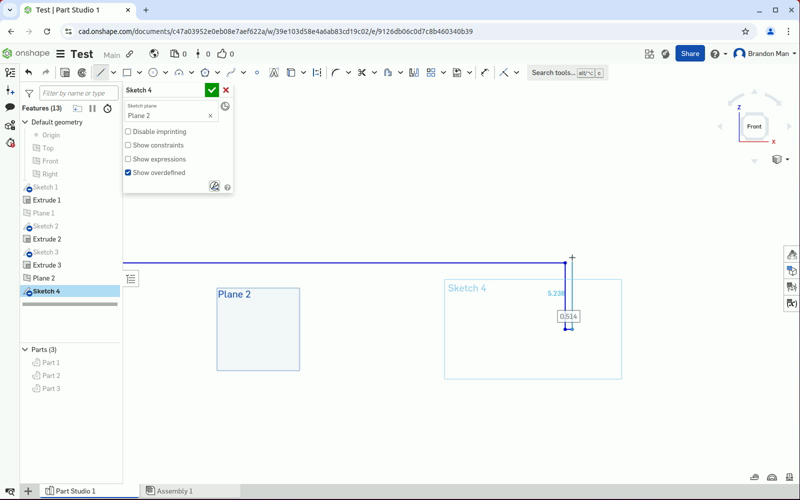
scroll(6)
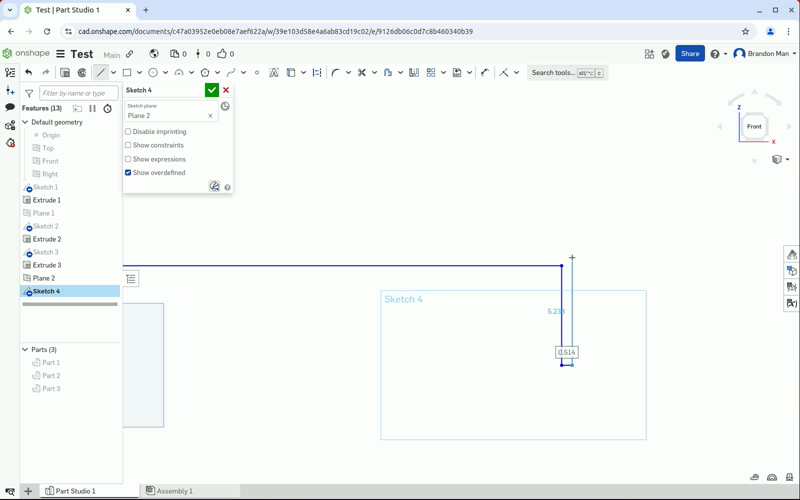
scroll(6)
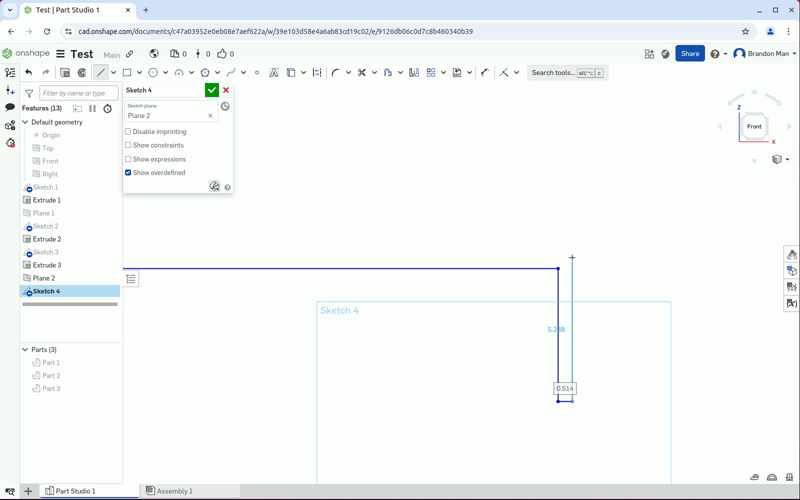
scroll(6)
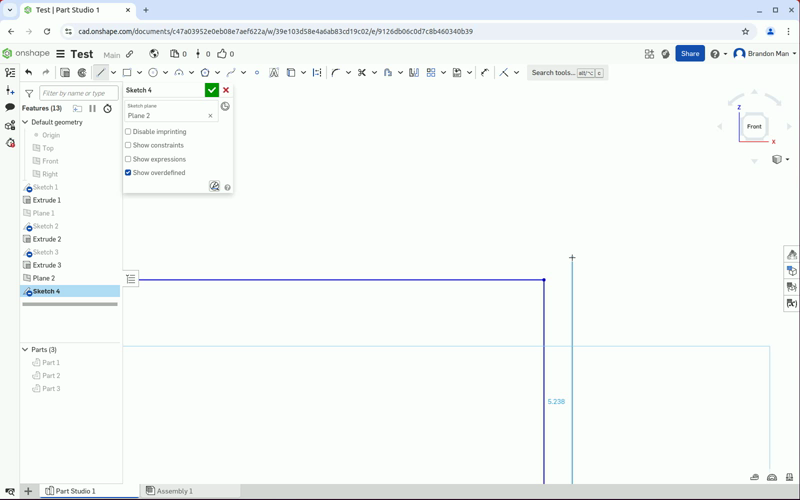
click(572, 257)
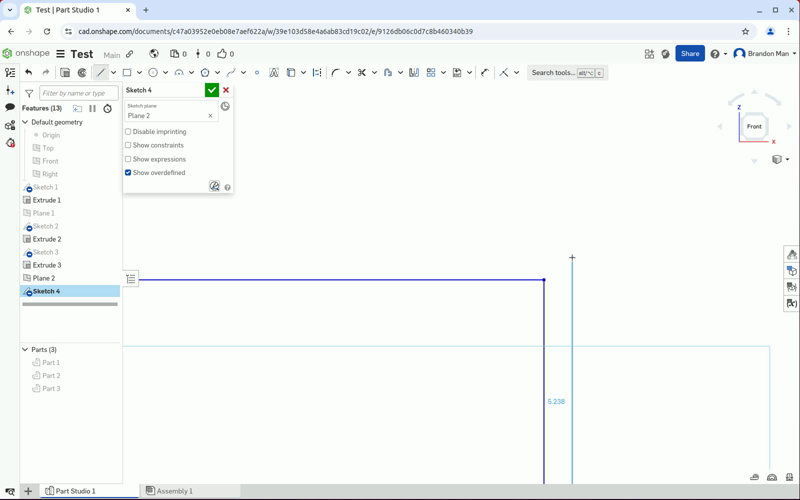
scroll(-6)
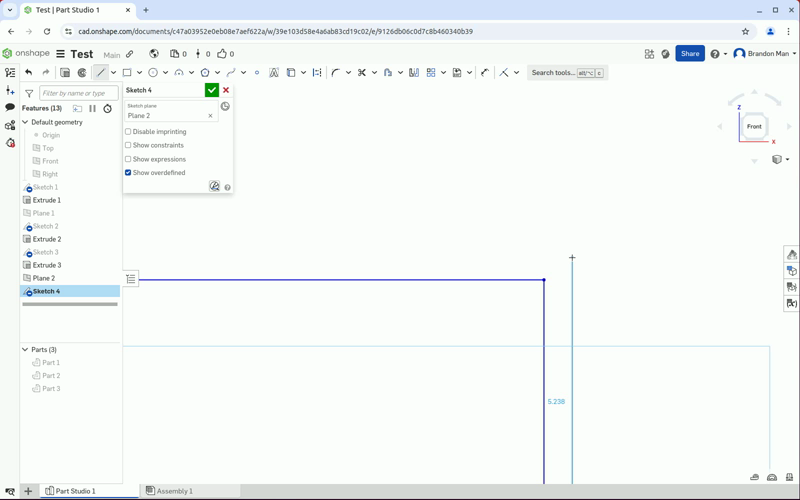
scroll(-6)
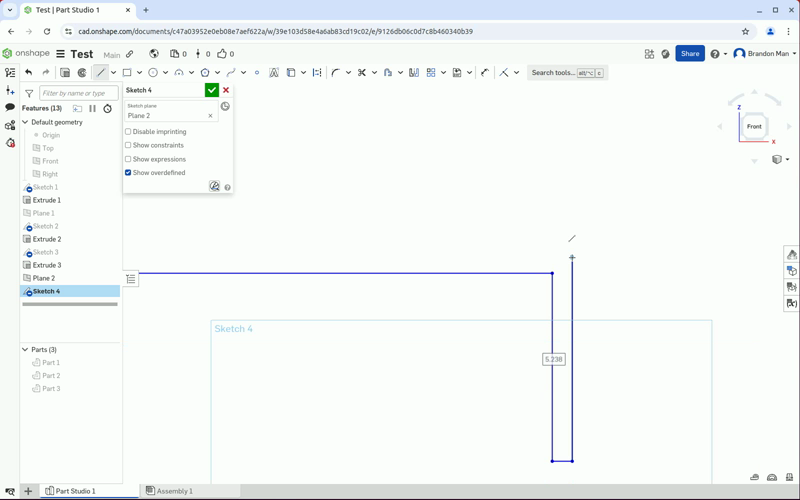
scroll(-6)
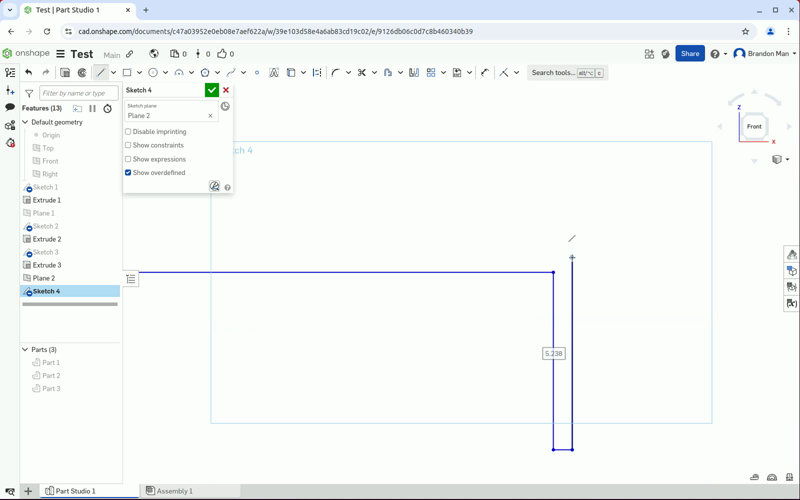
scroll(-6)
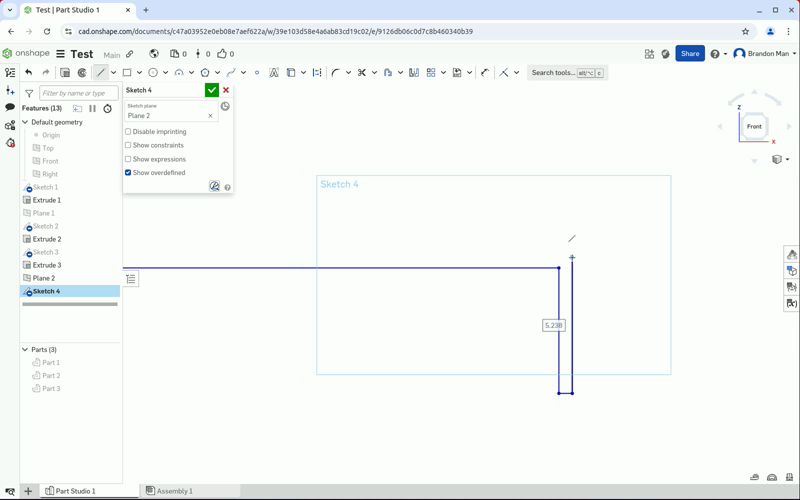
scroll(-6)
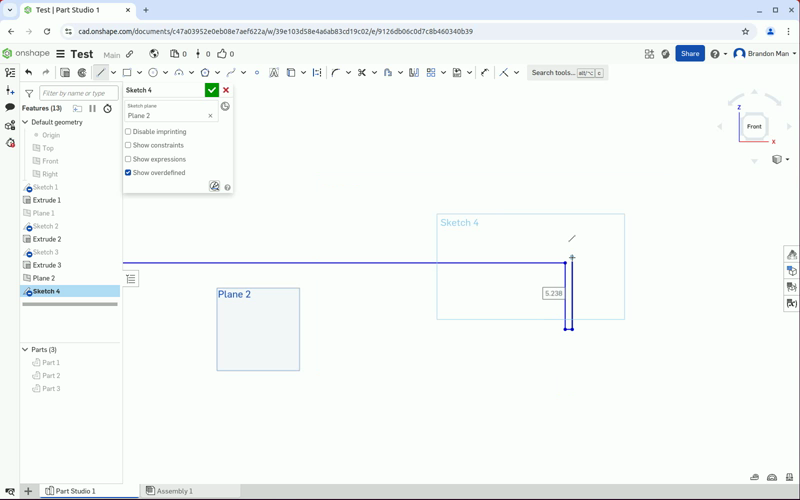
scroll(-6)
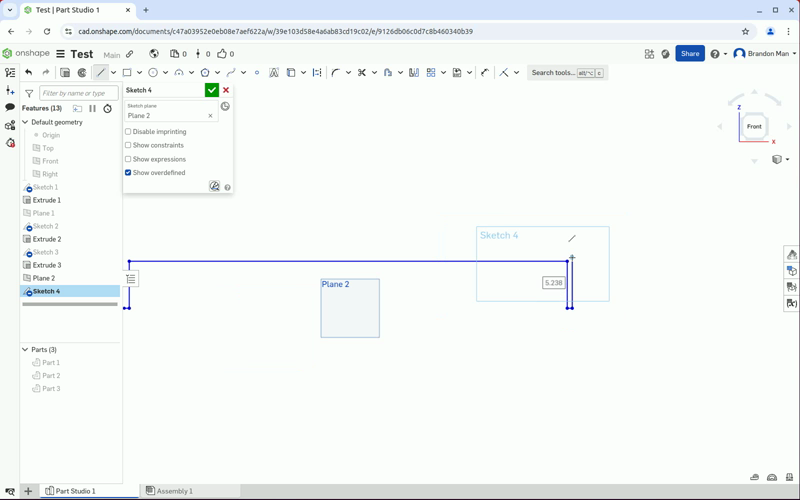
scroll(-6)
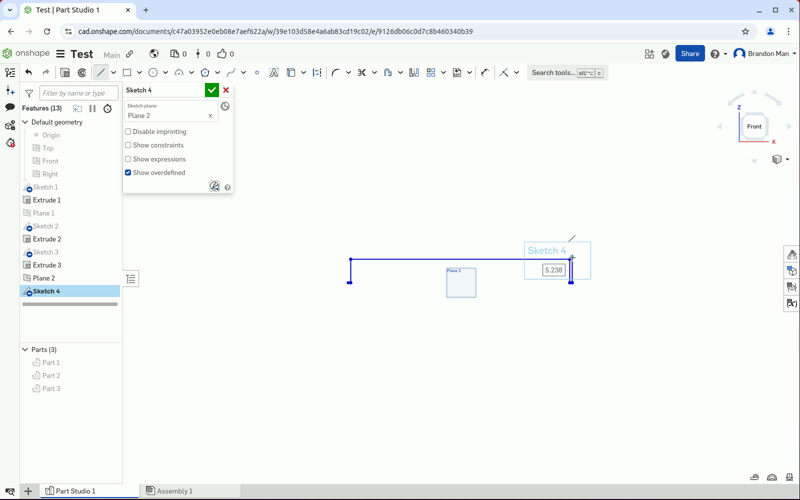
key_up(shift)
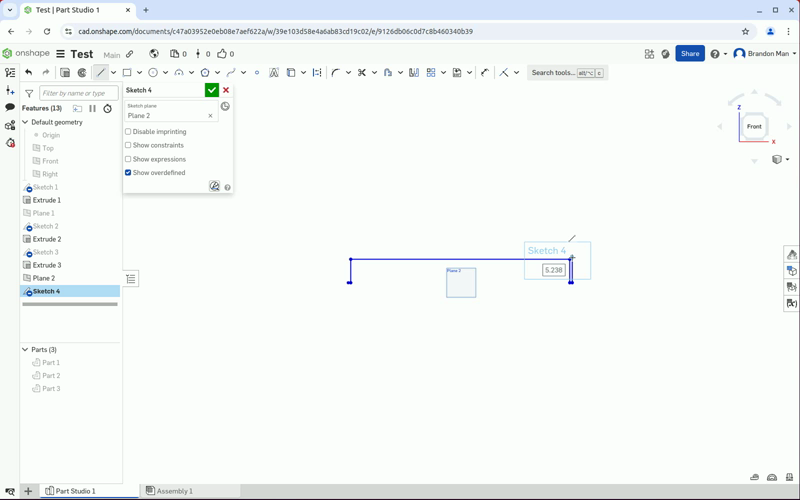
key_down(shift)
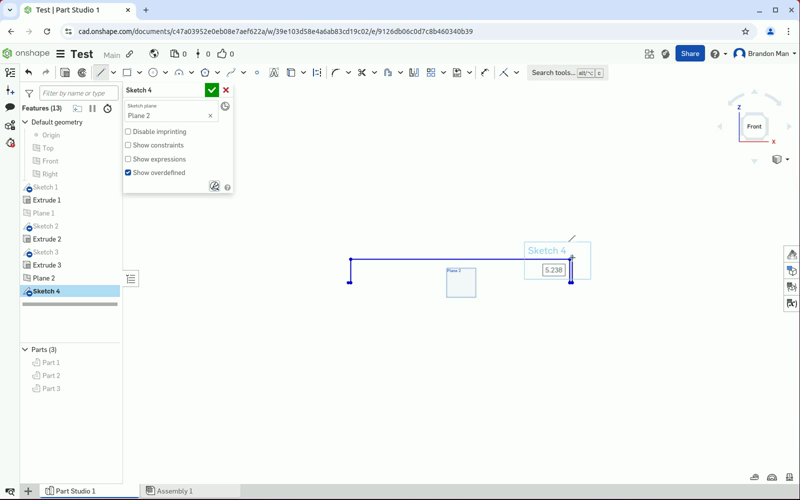
mouse_move(348, 257)
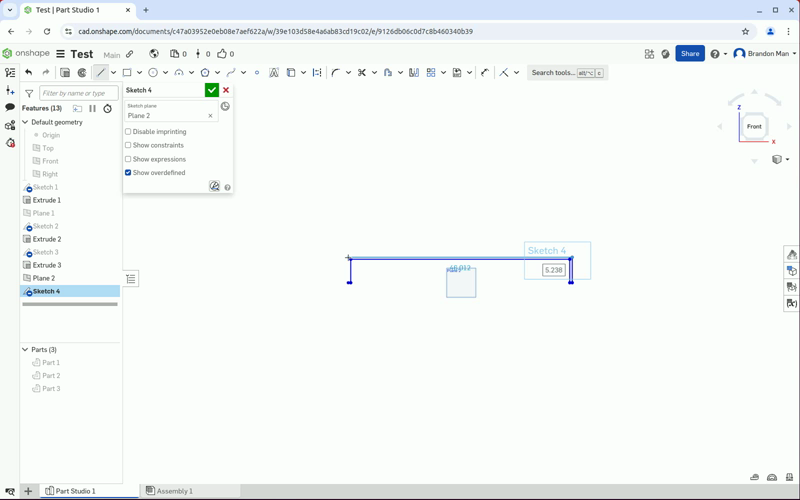
scroll(6)
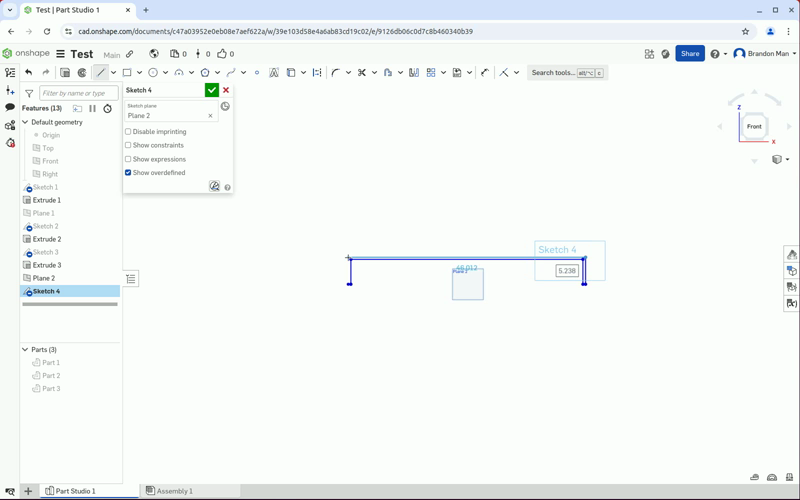
scroll(6)
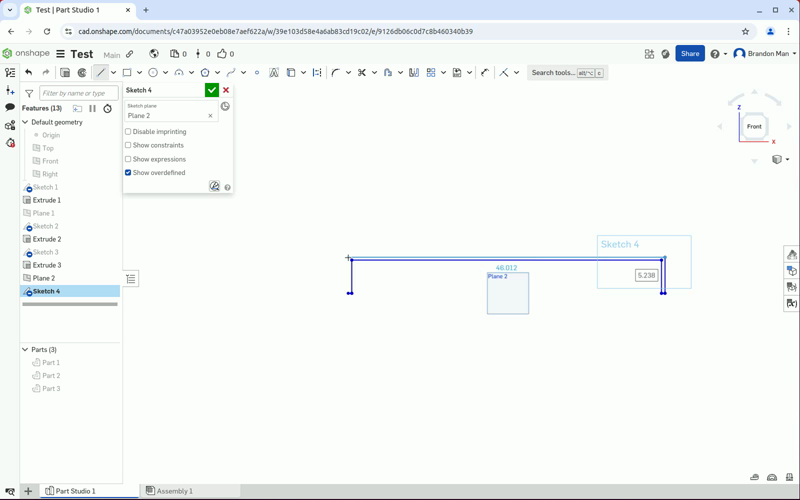
scroll(6)
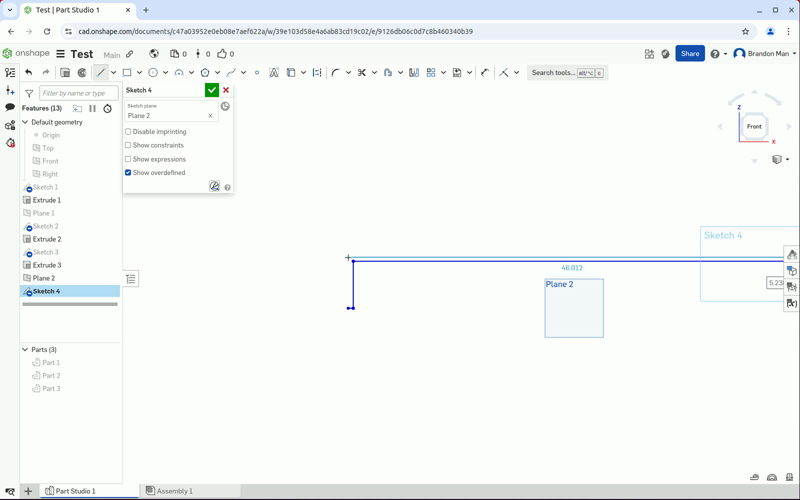
scroll(6)
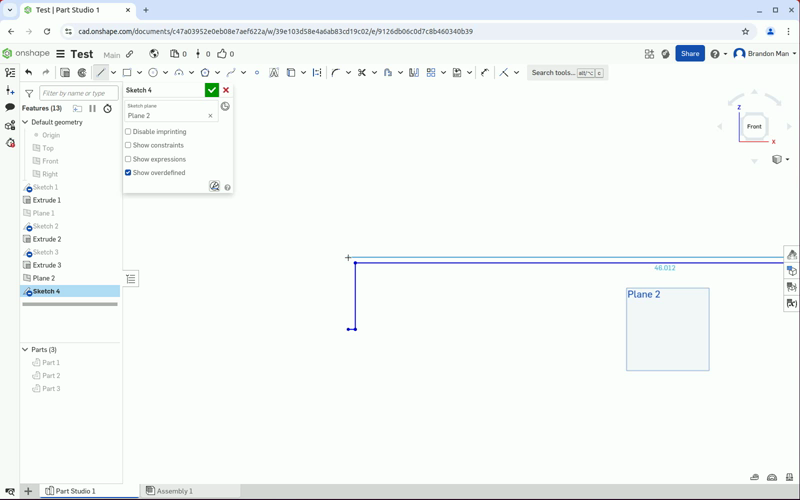
scroll(6)
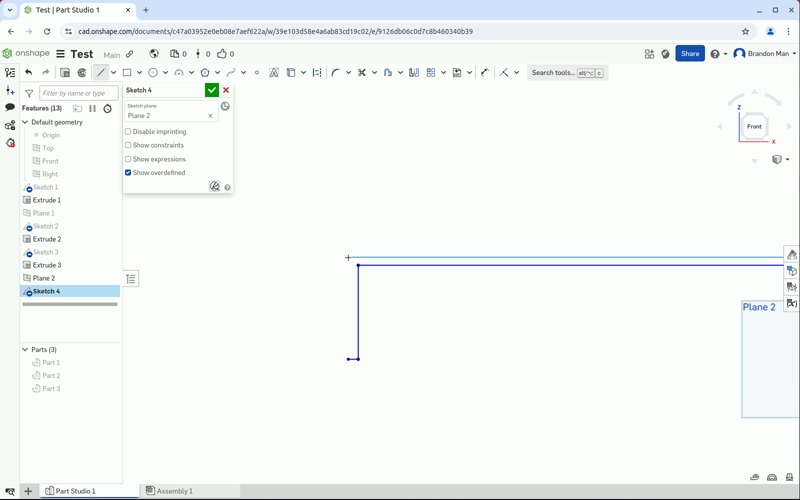
scroll(6)
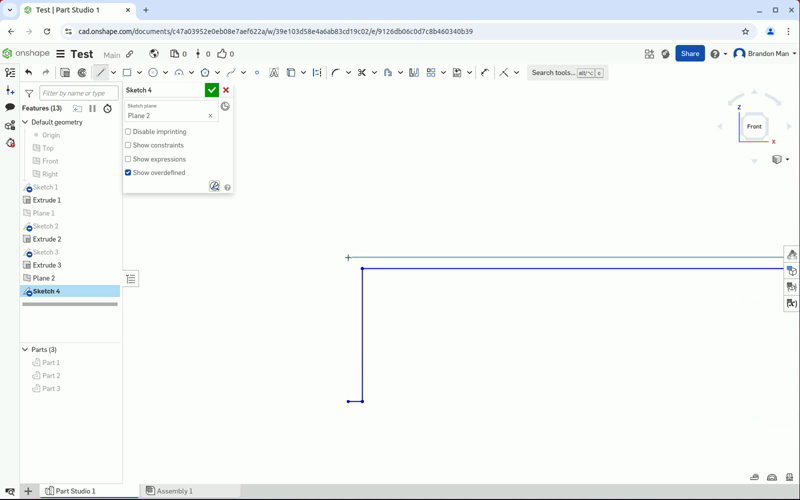
scroll(6)
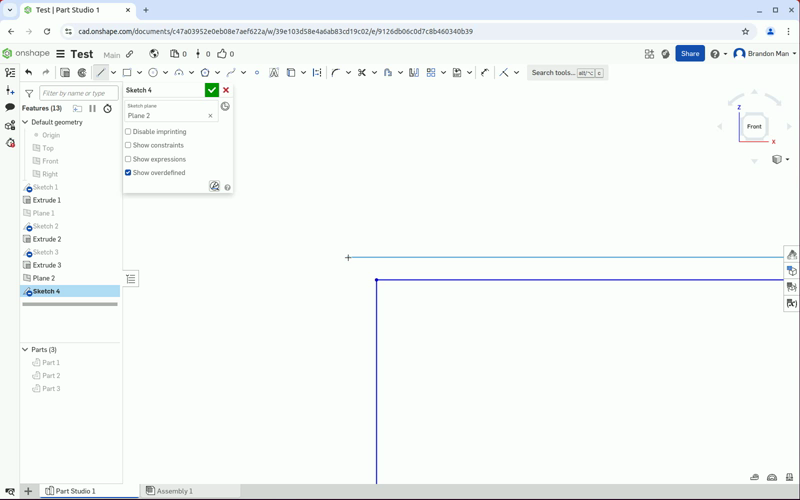
click(348, 257)
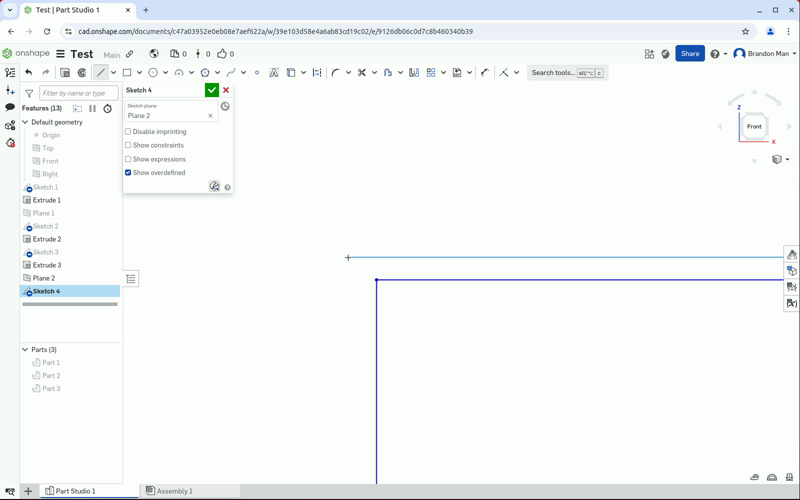
scroll(-6)
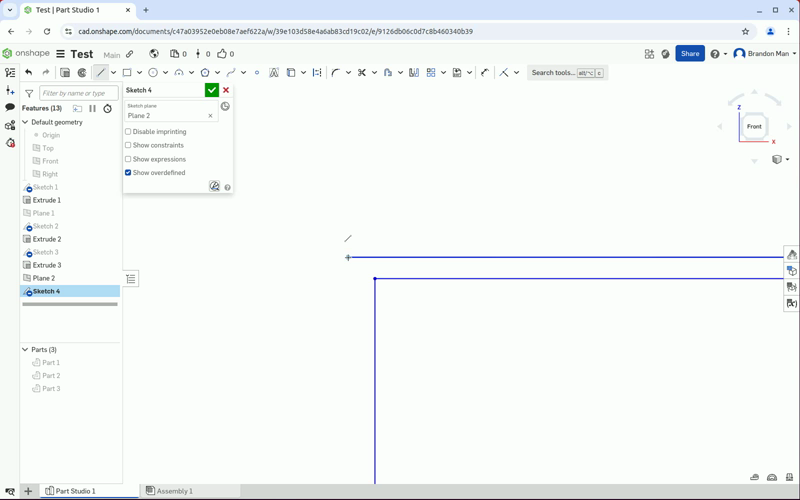
scroll(-6)
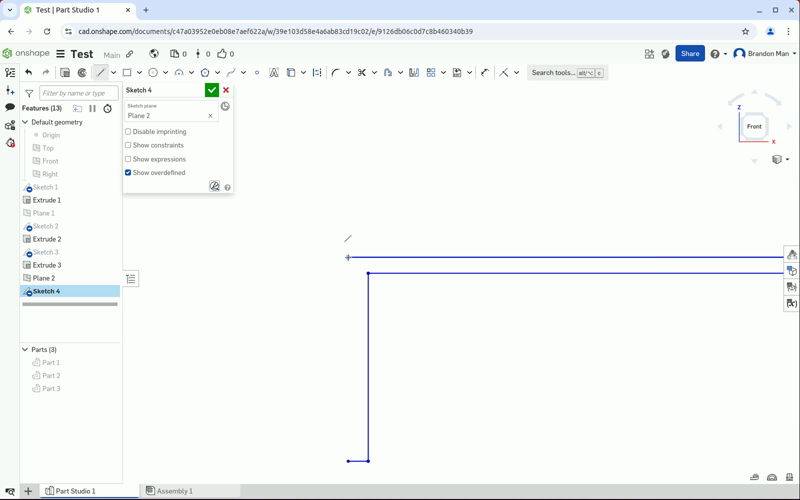
scroll(-6)
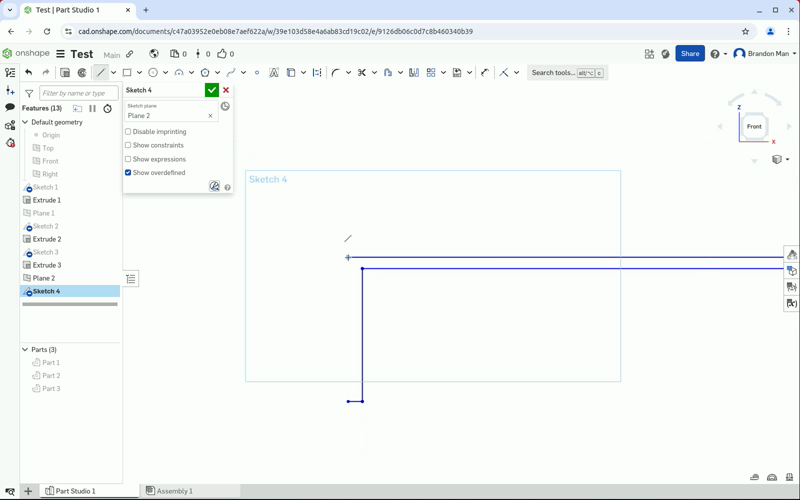
scroll(-6)
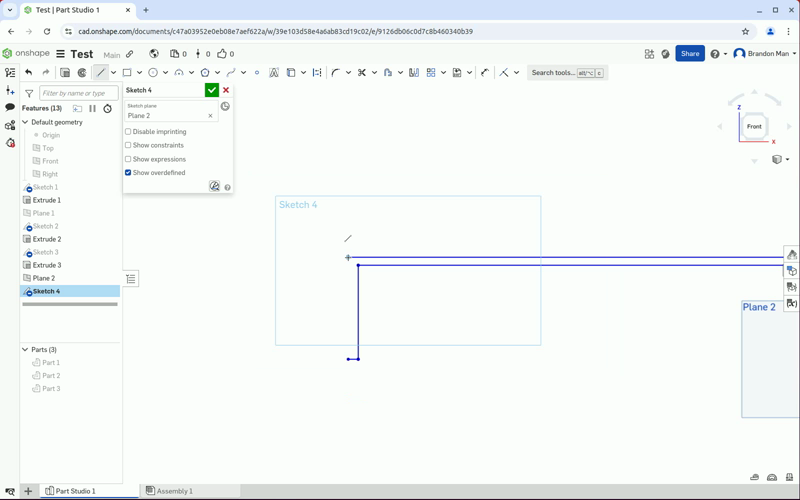
scroll(-6)
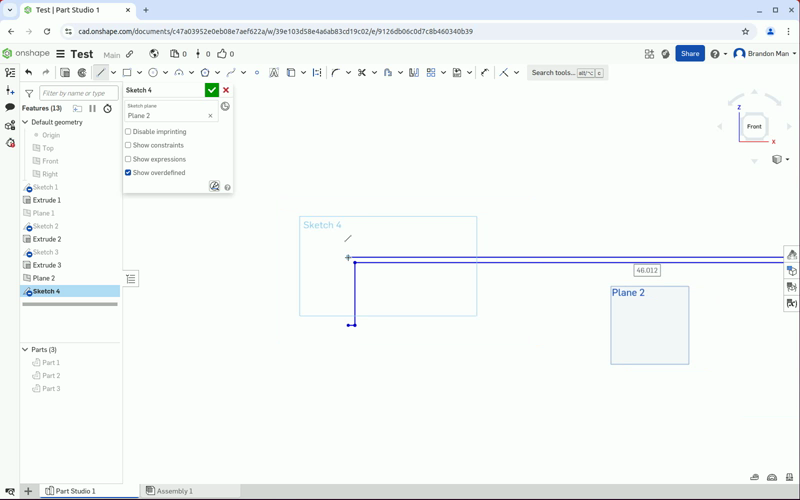
scroll(-6)
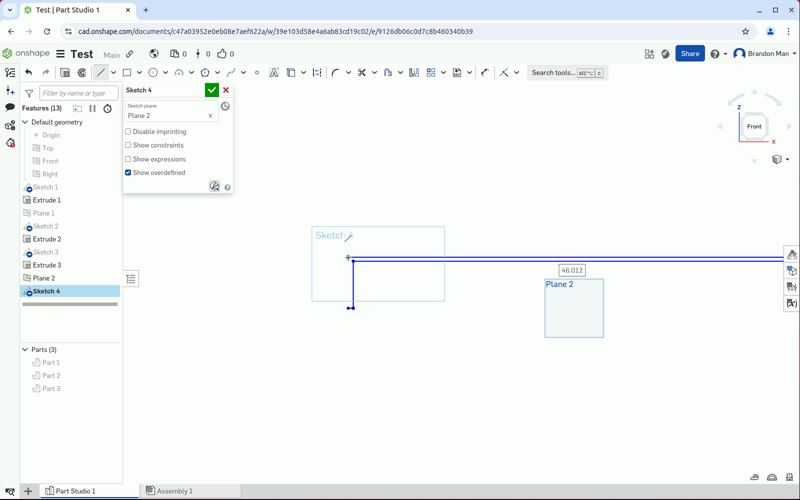
scroll(-6)
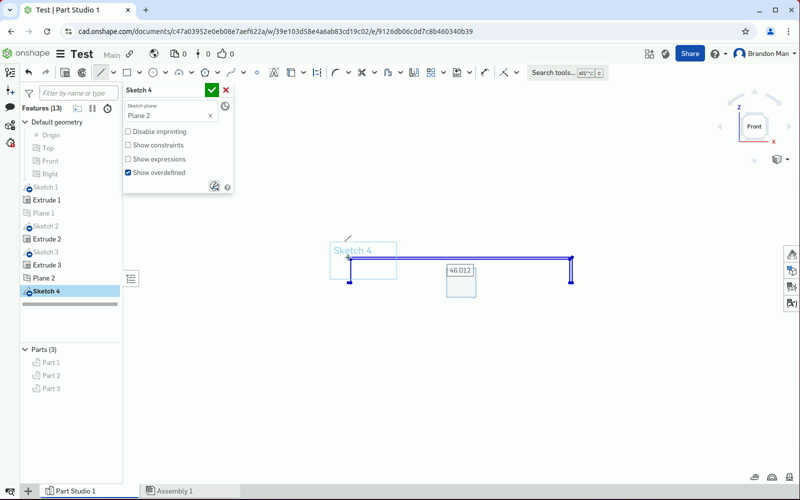
key_up(shift)
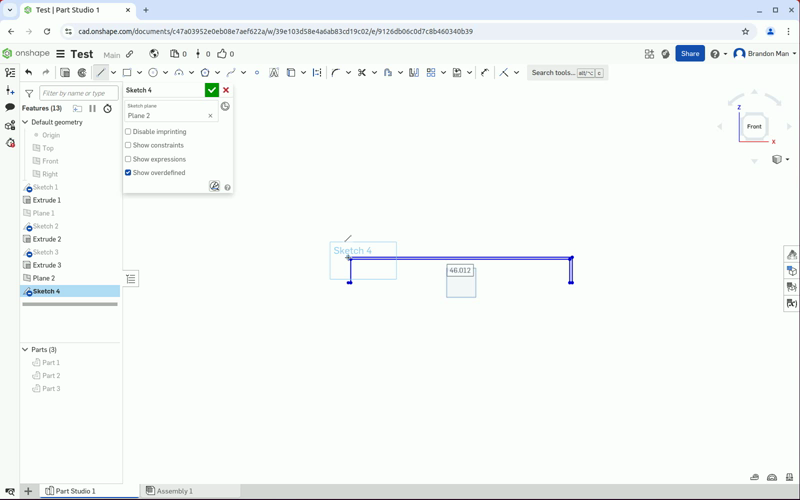
mouse_move(378, 257)
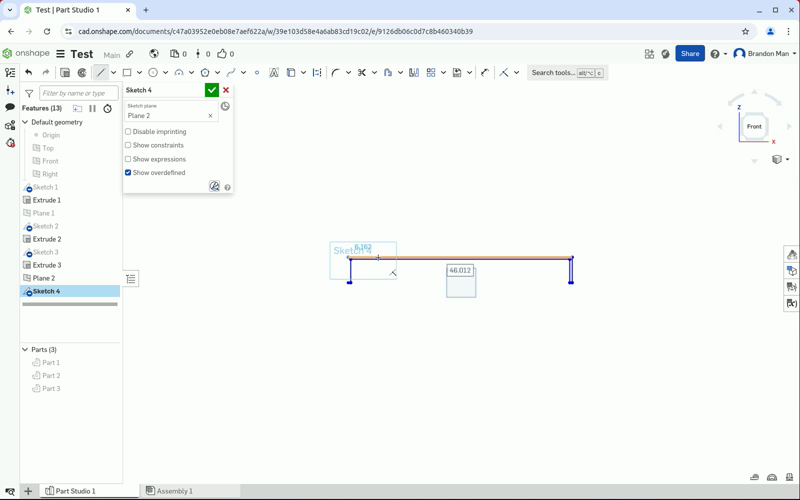
key_down(shift)
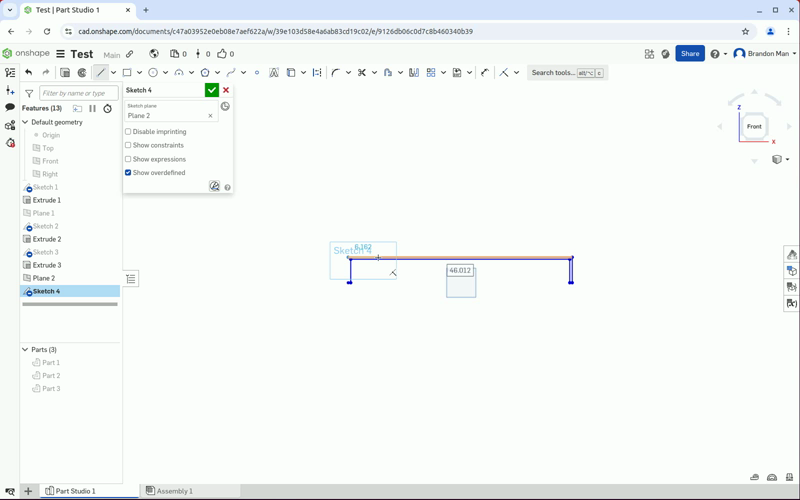
mouse_move(348, 282)
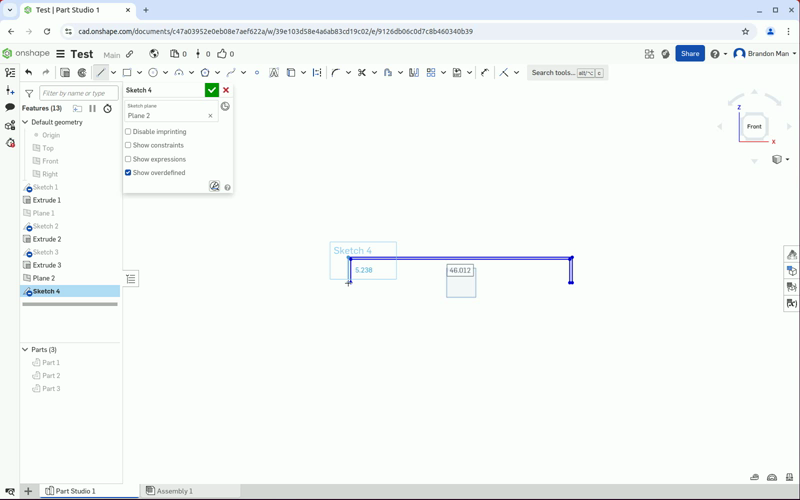
scroll(6)
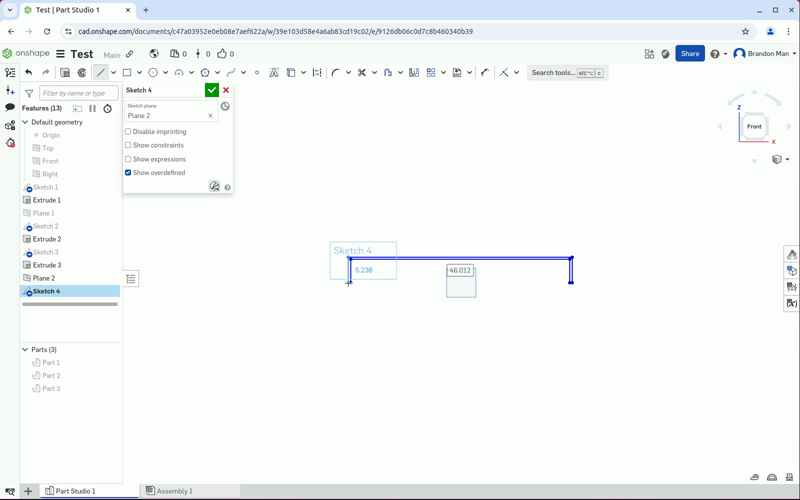
scroll(6)
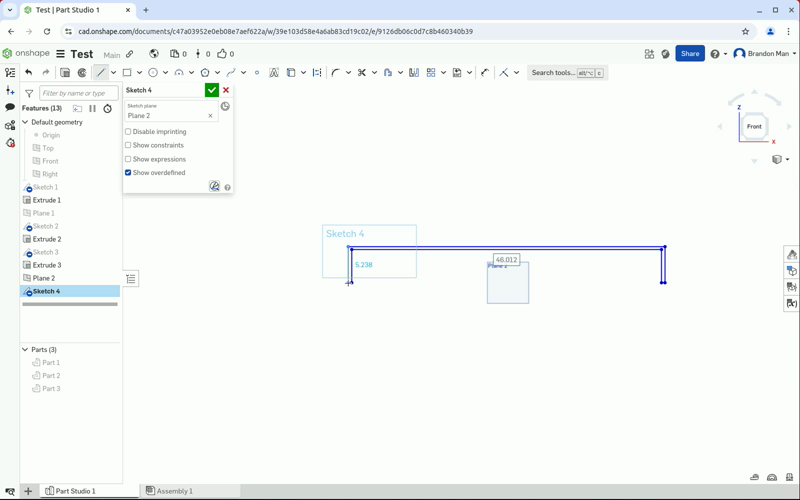
scroll(6)
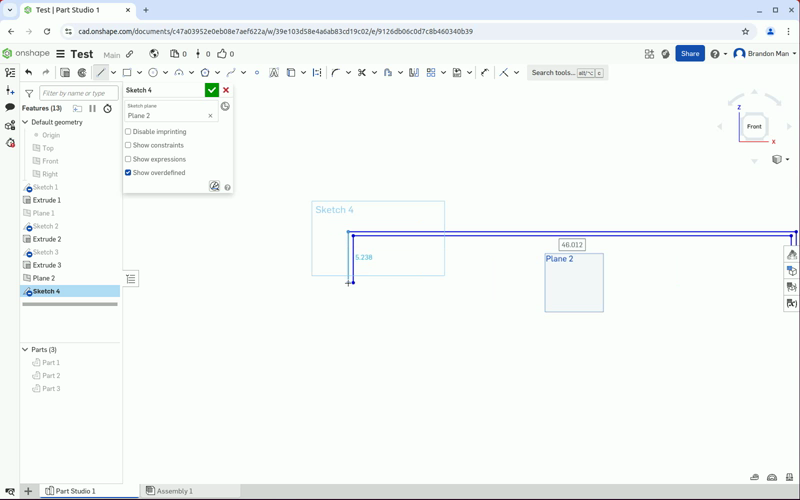
scroll(6)
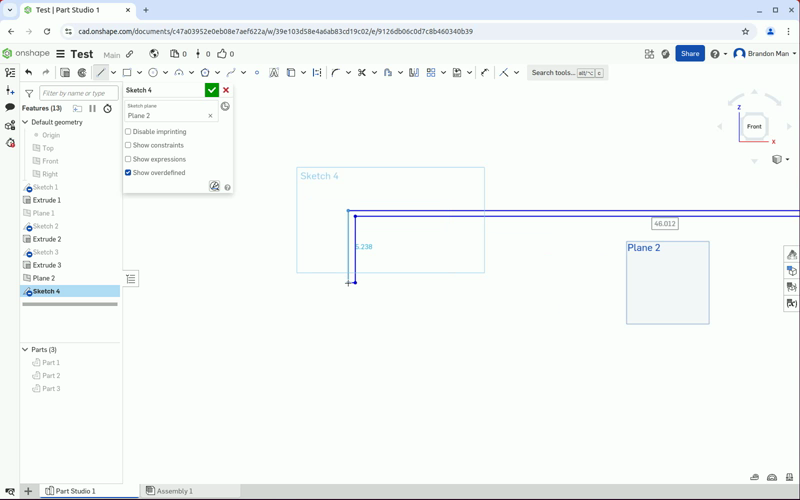
scroll(6)
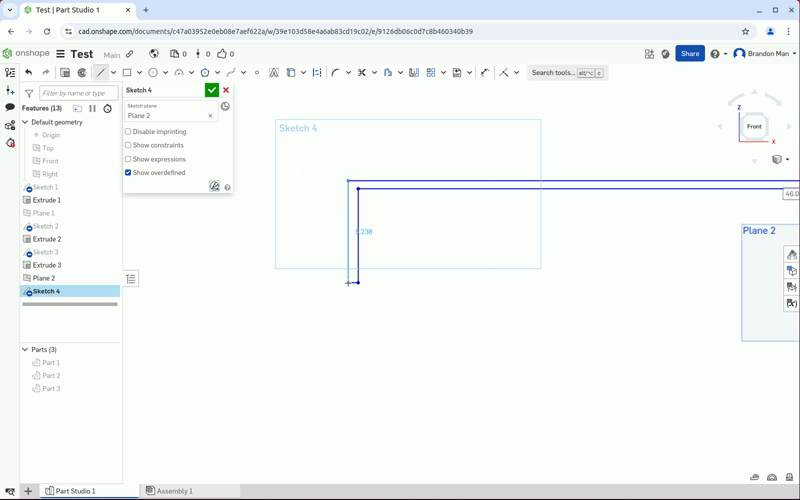
scroll(6)
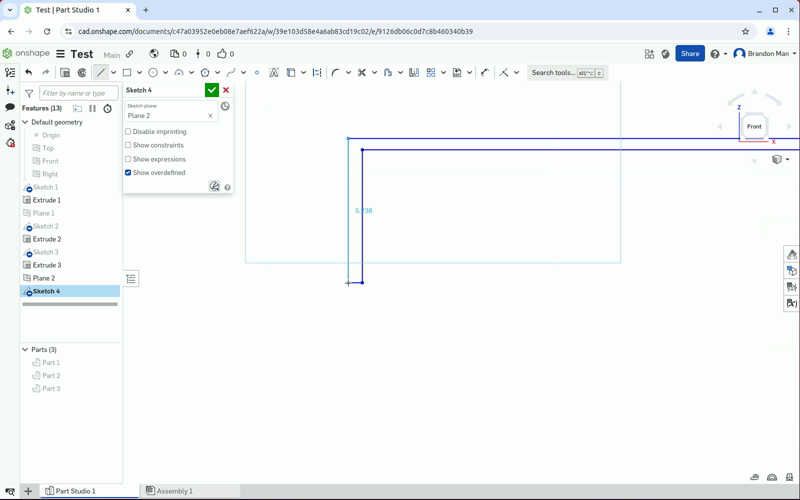
scroll(6)
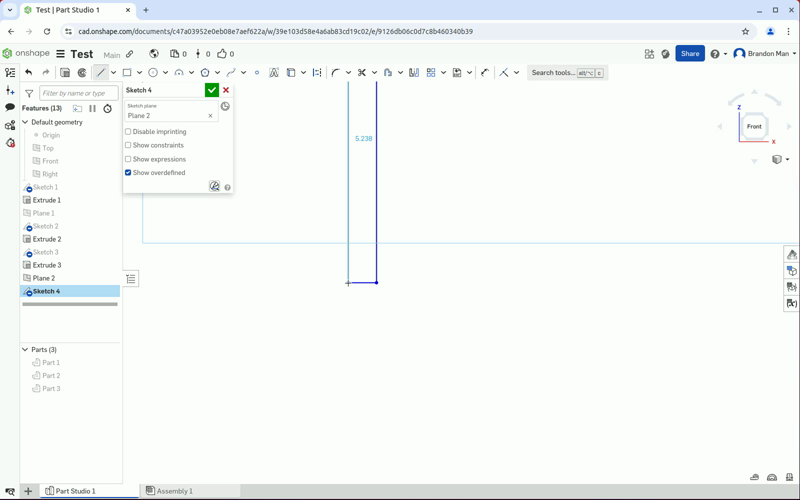
key_up(shift)
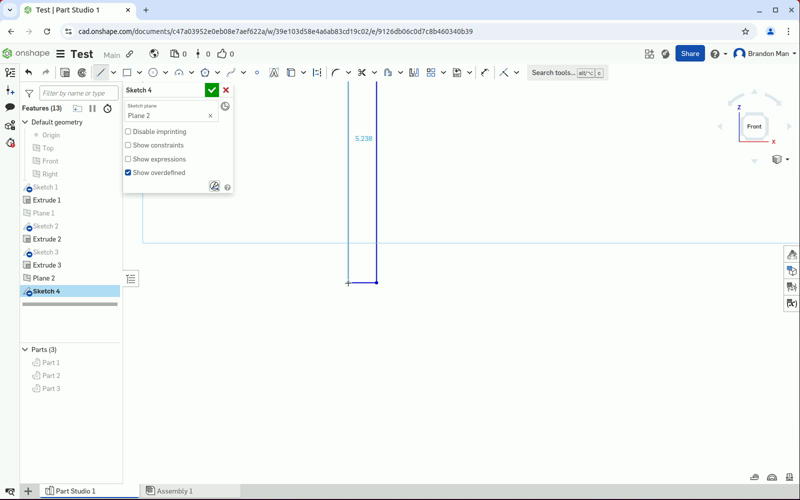
click(348, 282)
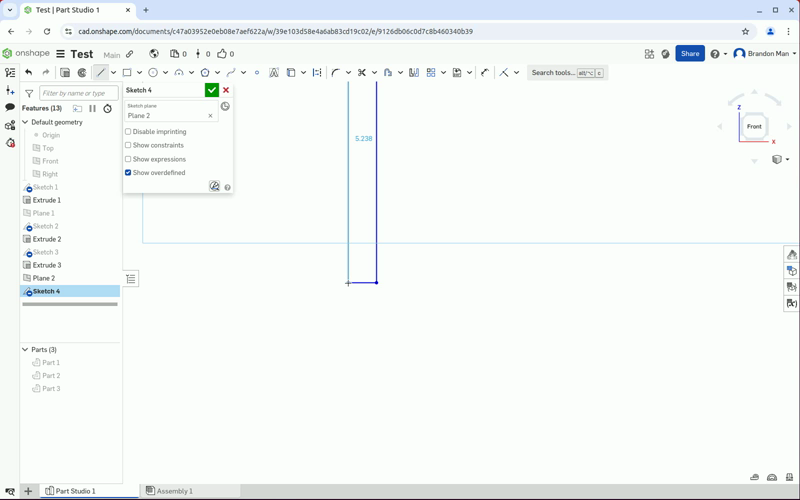
scroll(-6)
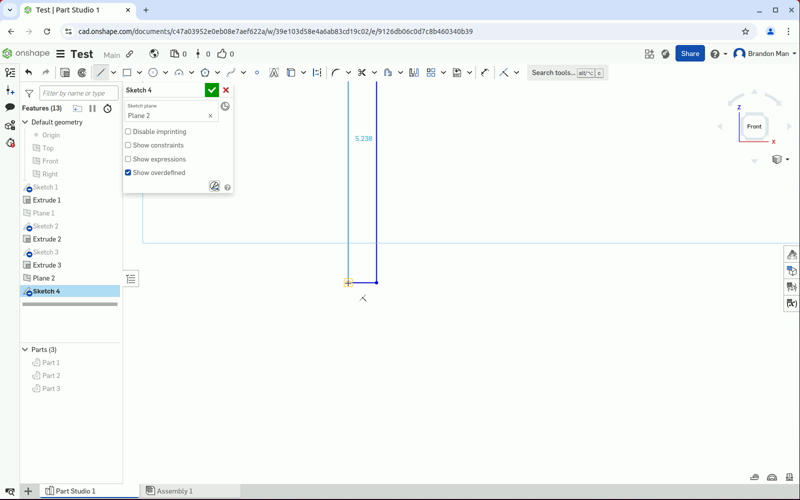
scroll(-6)
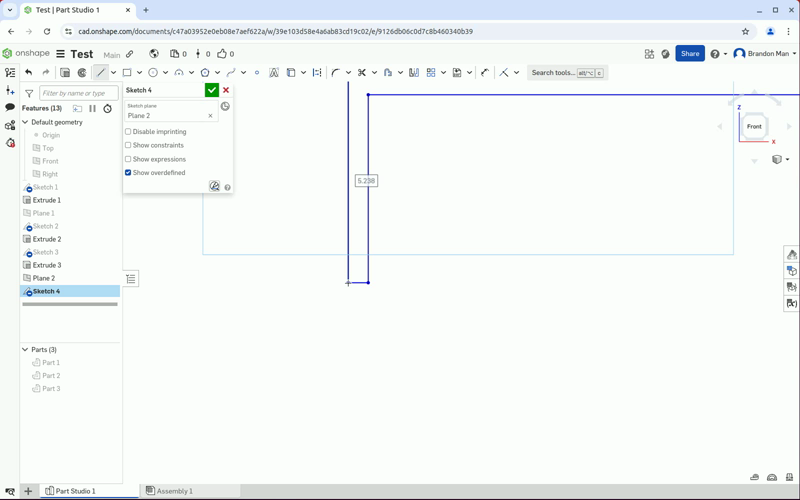
scroll(-6)
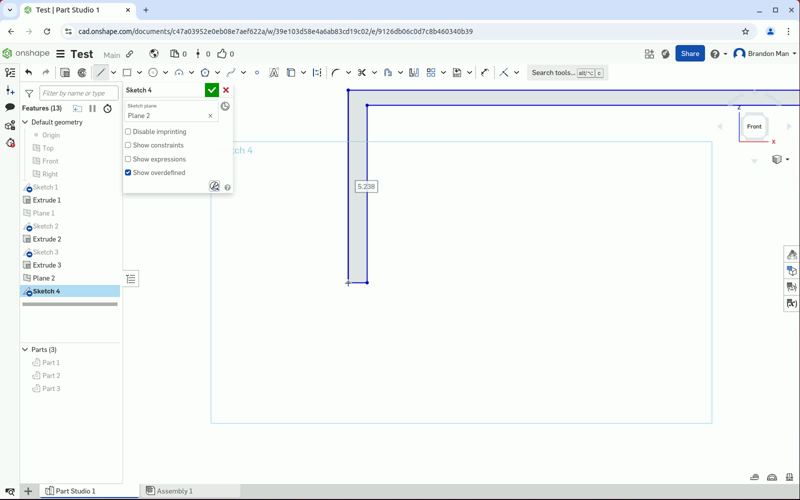
scroll(-6)
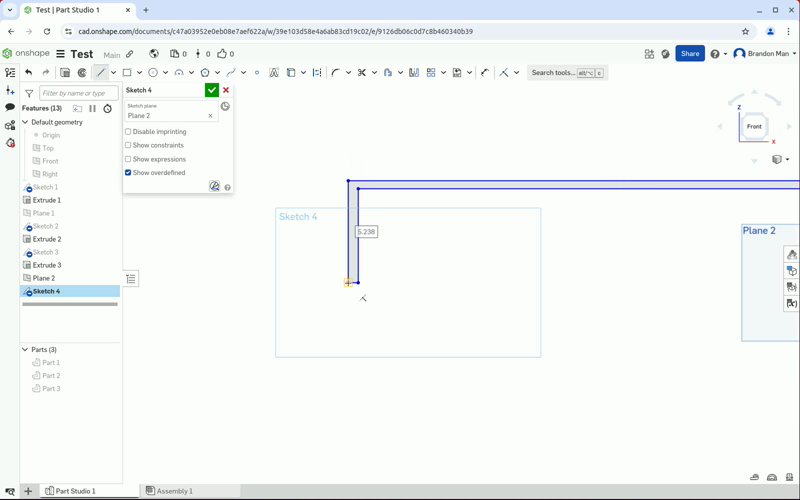
scroll(-6)
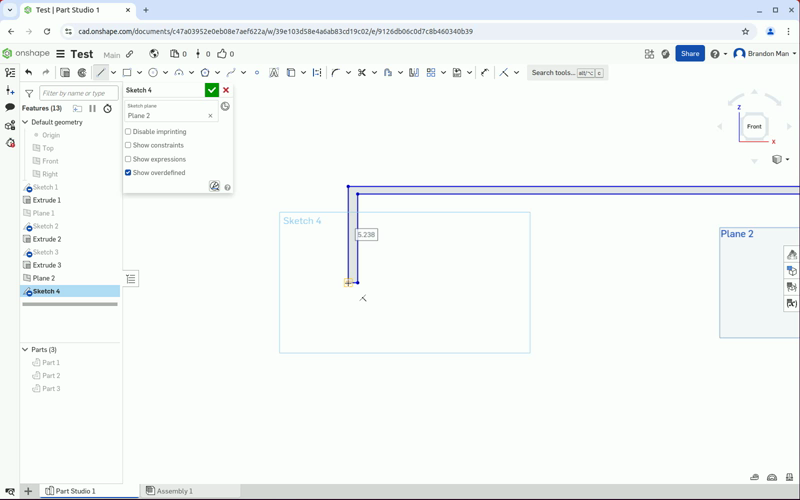
scroll(-6)
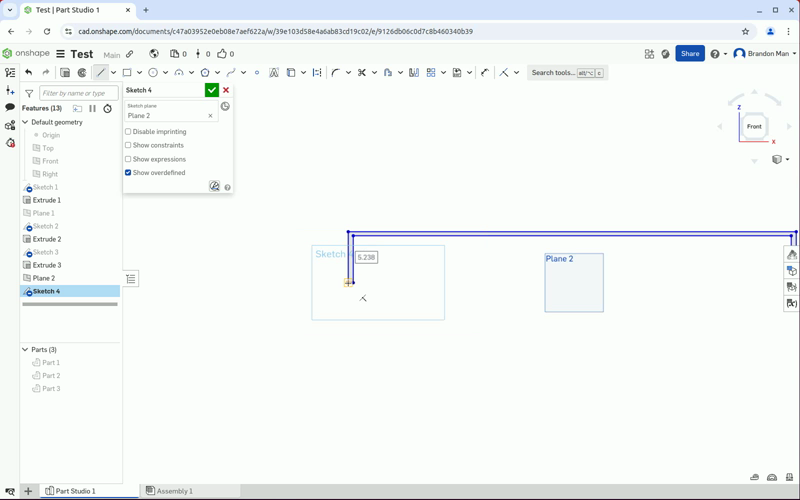
scroll(-6)
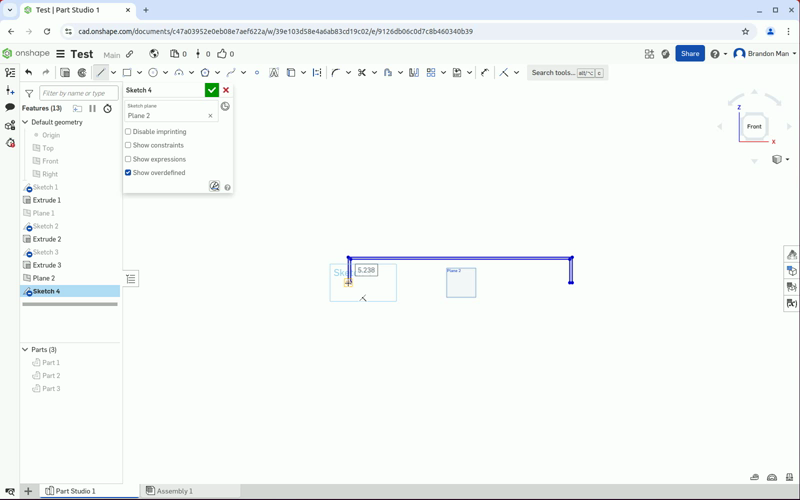
key(esc)
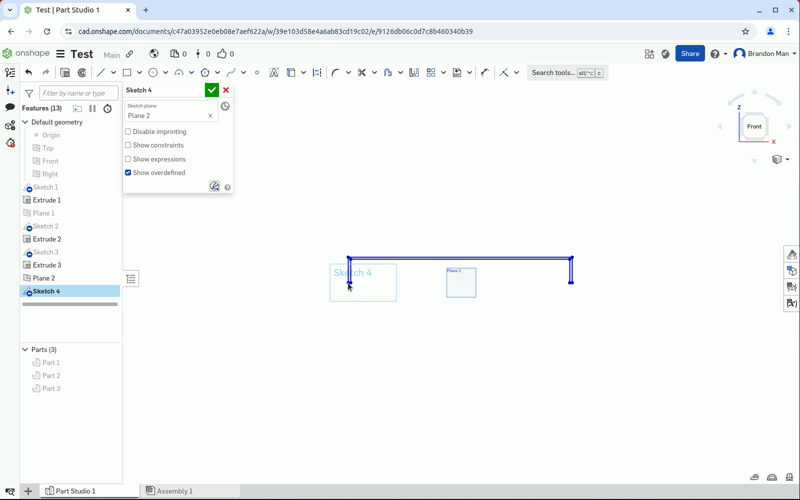
mouse_move(525, 257)
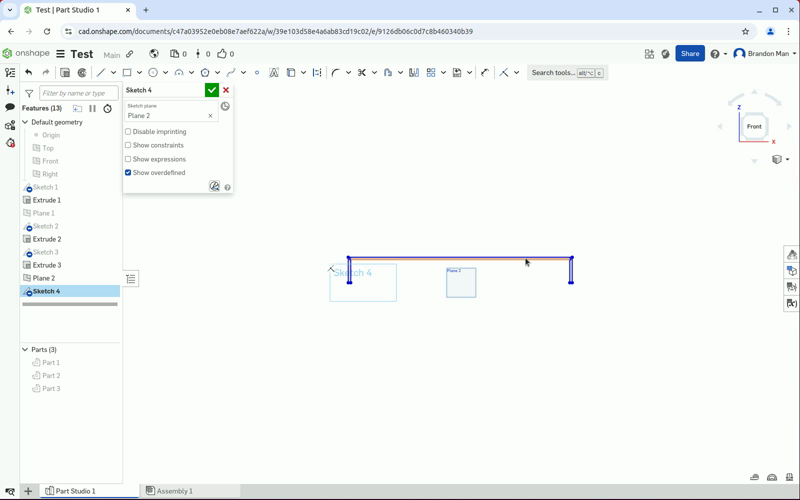
scroll(6)
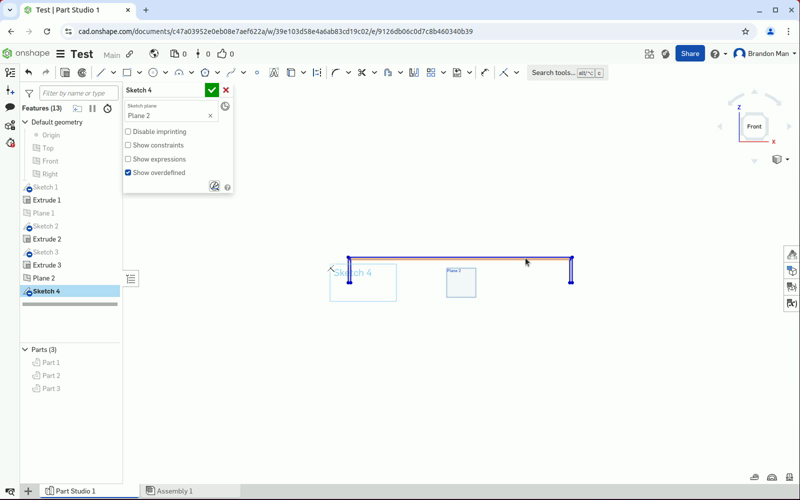
scroll(6)
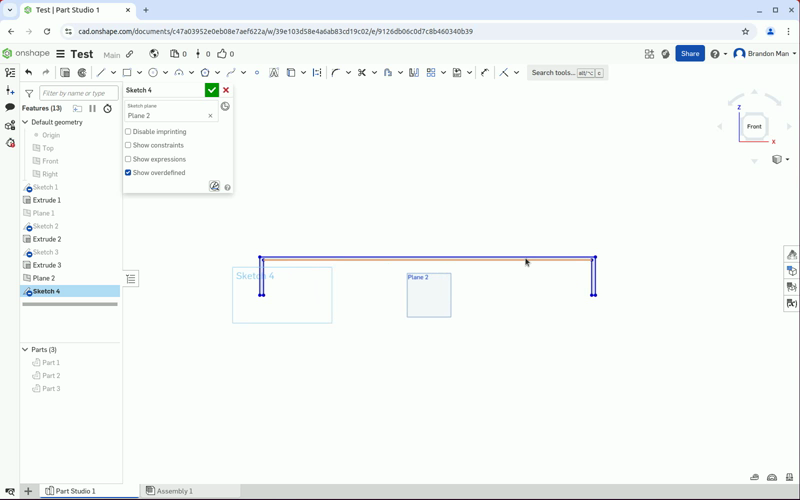
scroll(6)
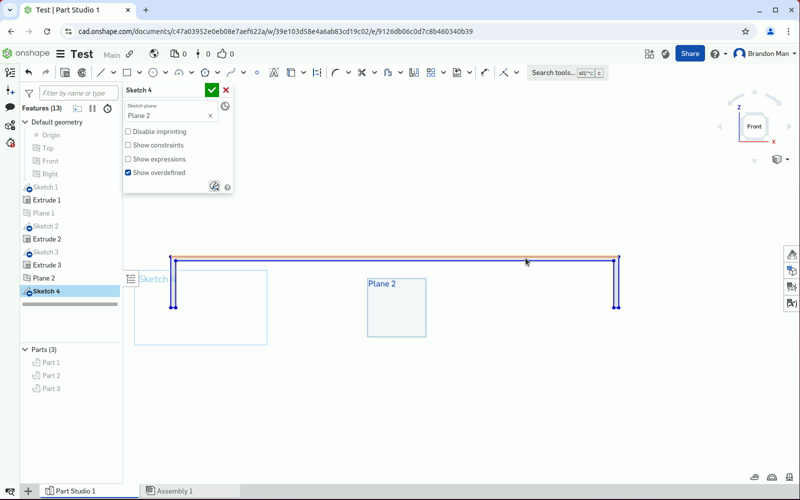
scroll(6)
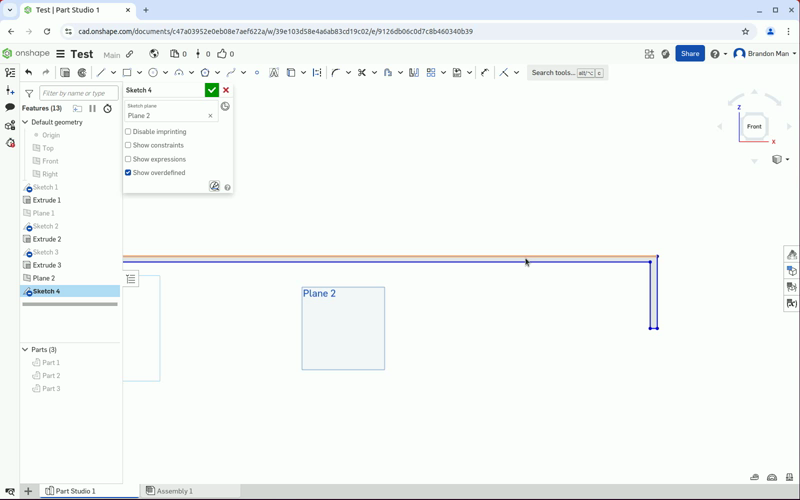
scroll(6)
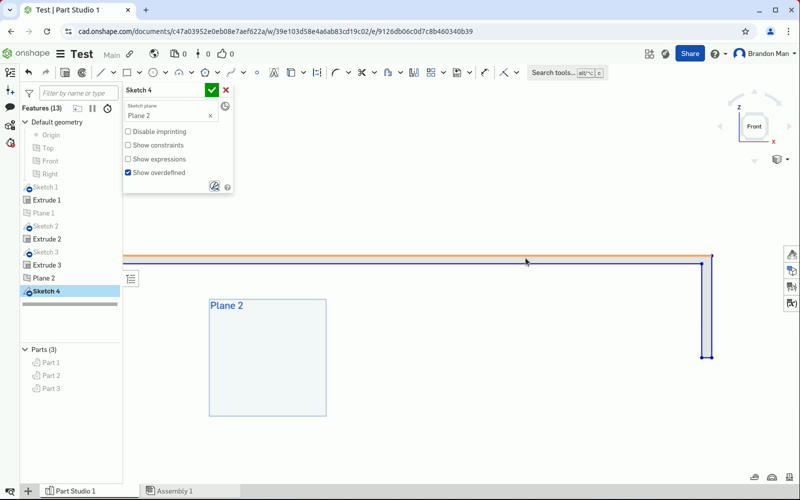
scroll(6)
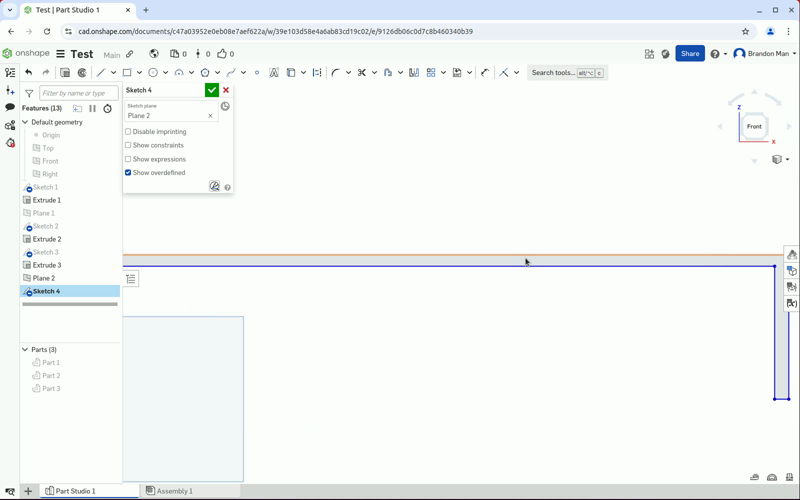
scroll(6)
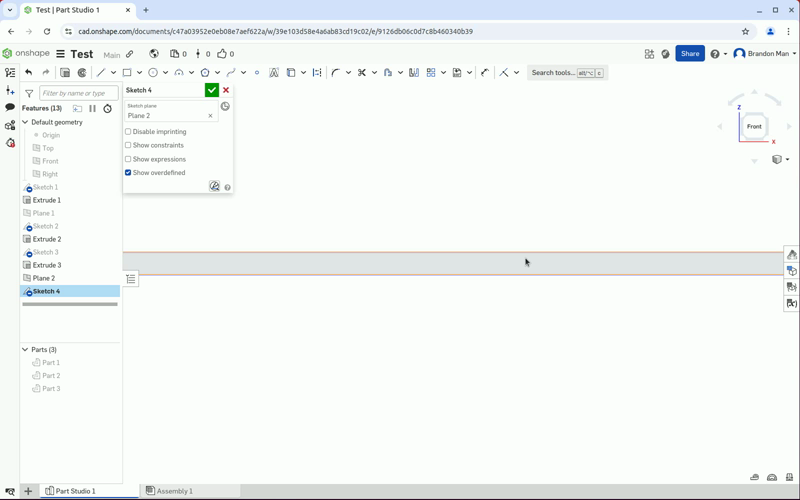
click(525, 257)
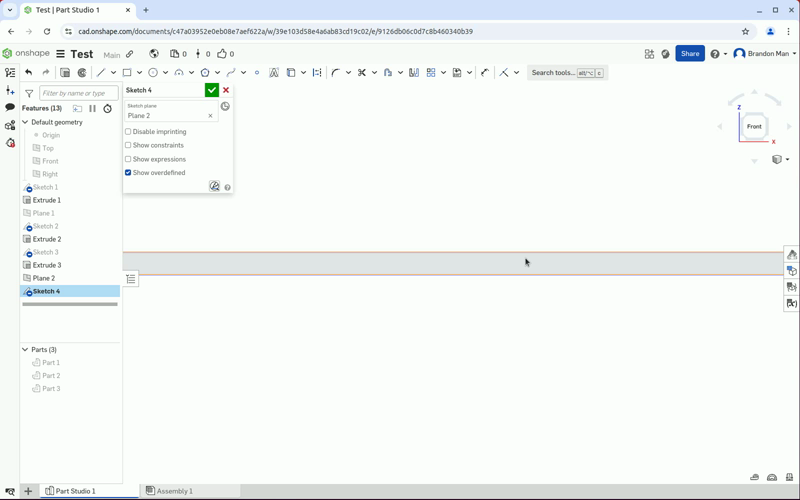
scroll(-6)
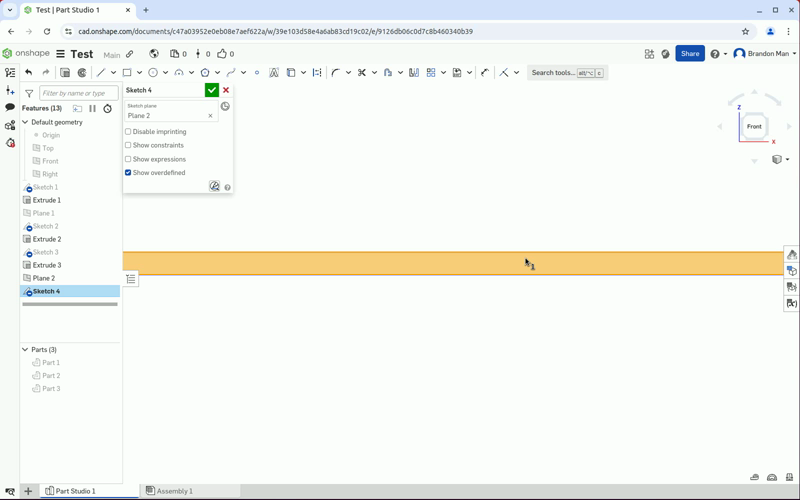
scroll(-6)
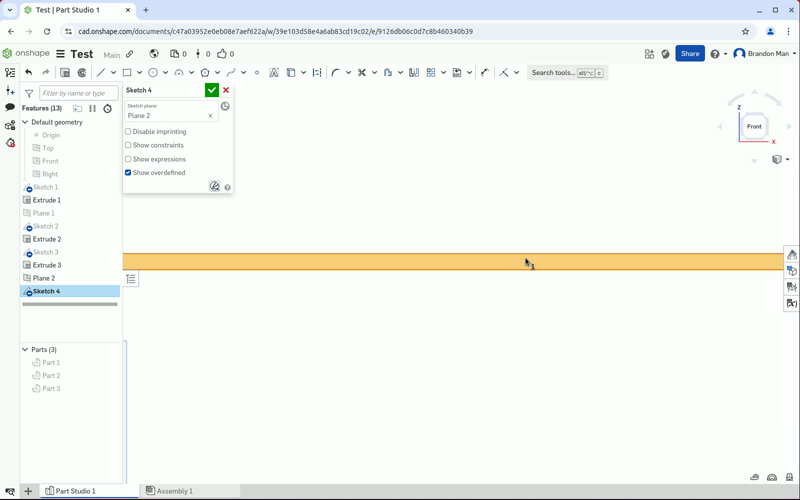
scroll(-6)
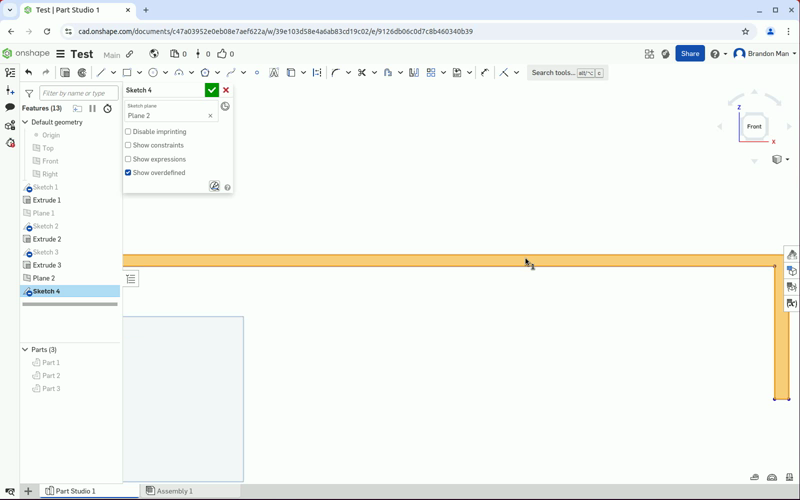
scroll(-6)
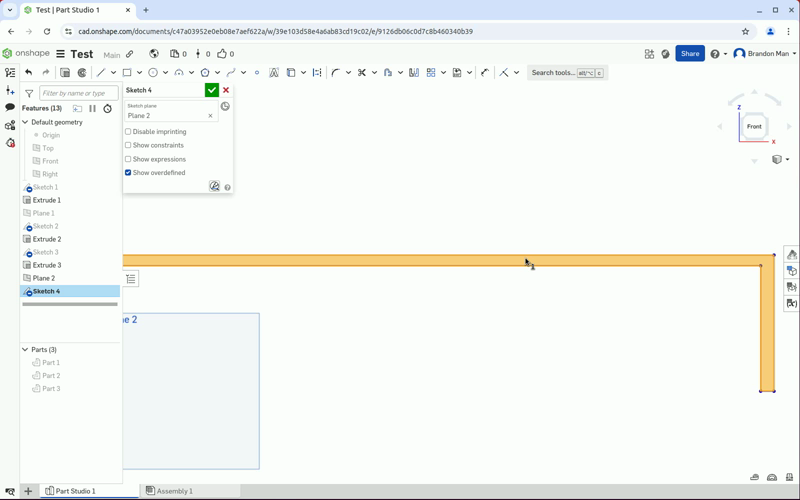
scroll(-6)
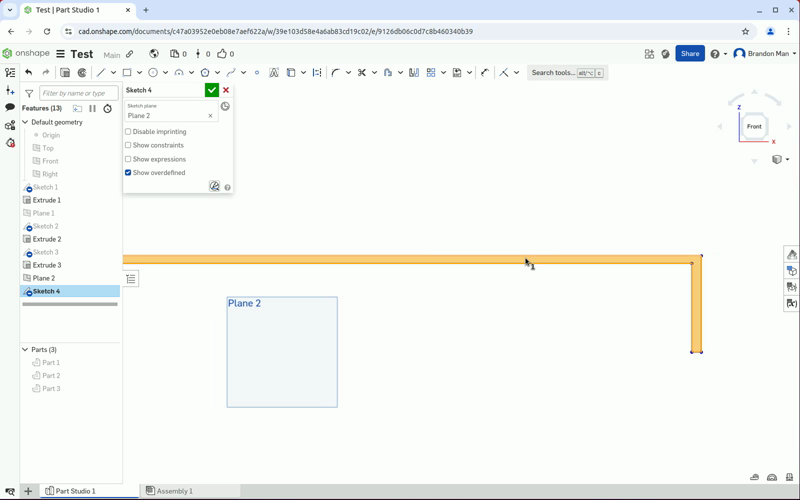
scroll(-6)
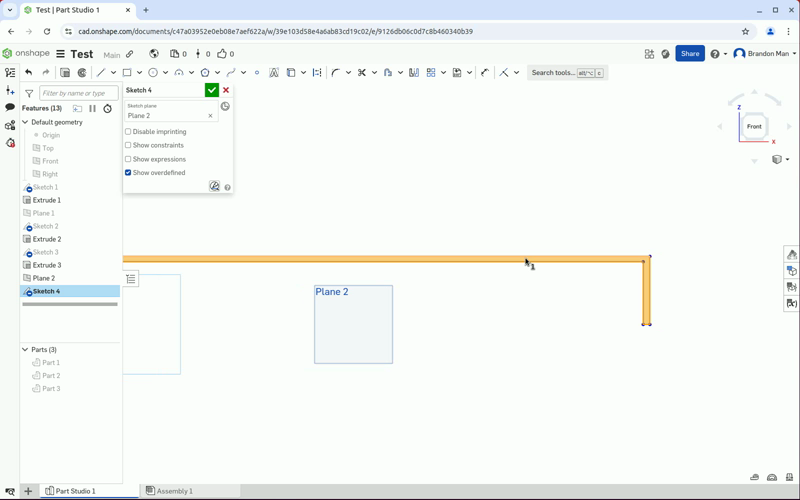
scroll(-6)
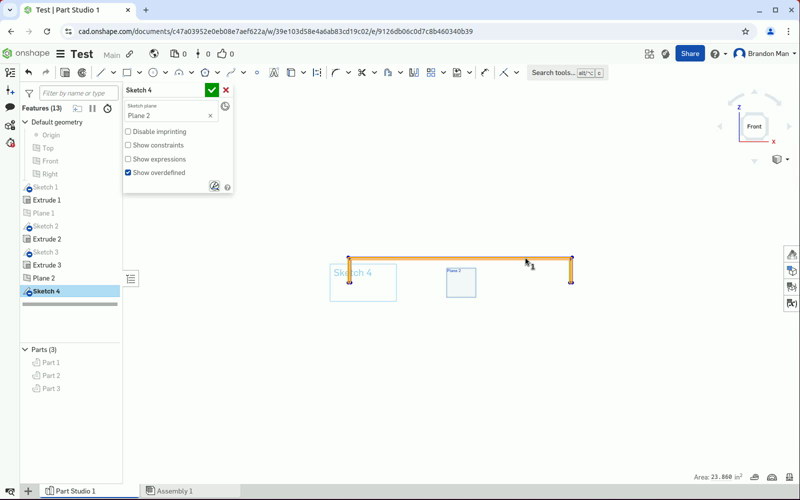
mouse_move(73, 352)
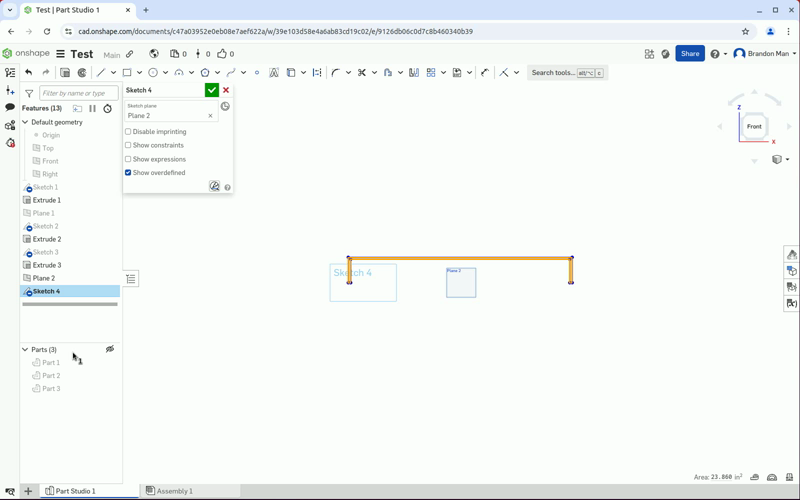
key(shift+y)
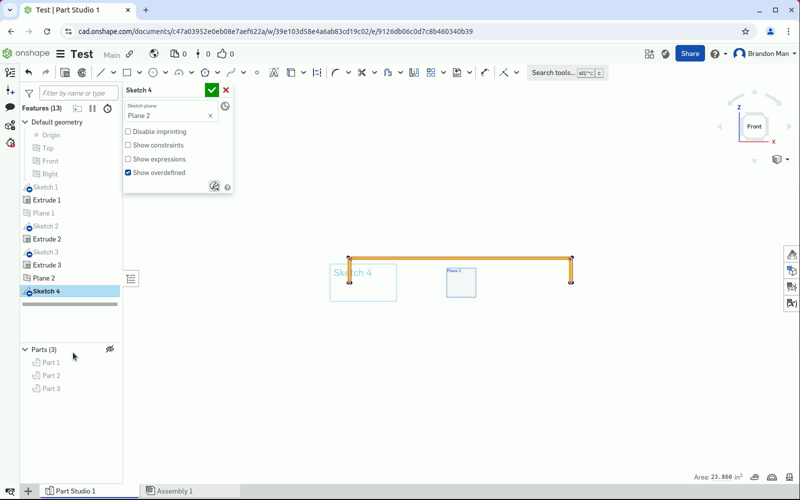
key(shift+e)
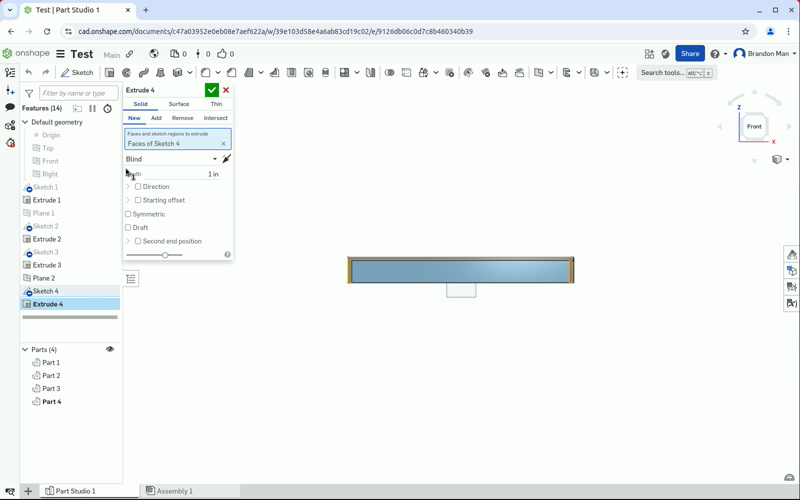
mouse_move(143, 106)
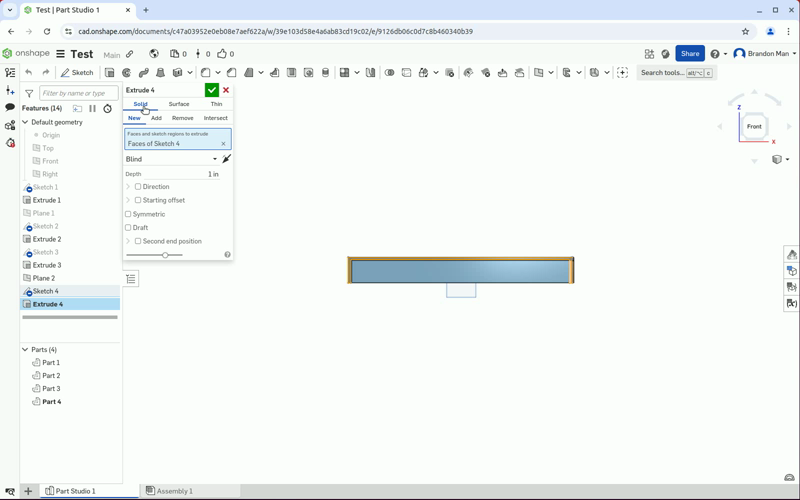
click(143, 106)
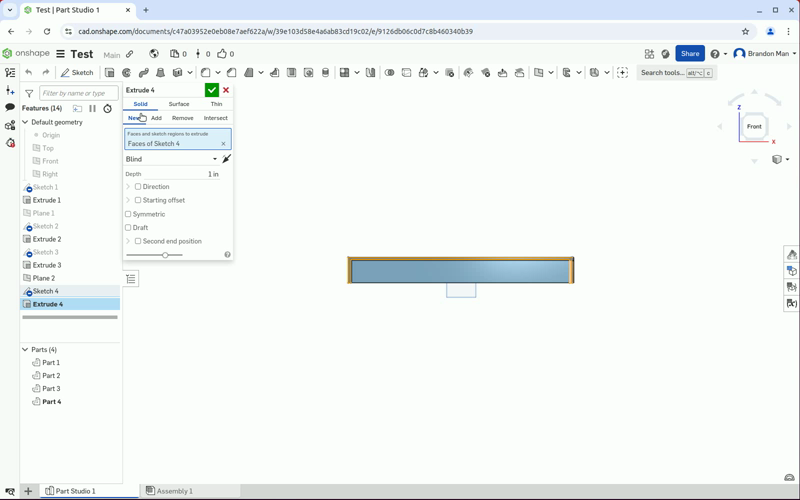
mouse_move(137, 120)
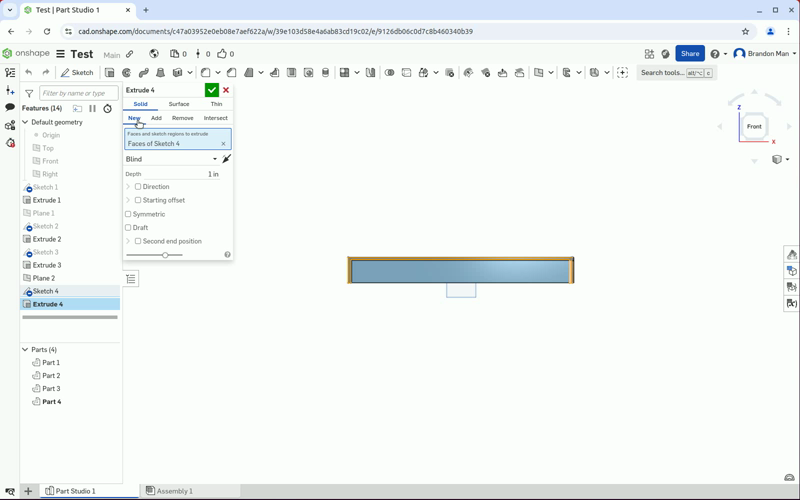
click(137, 120)
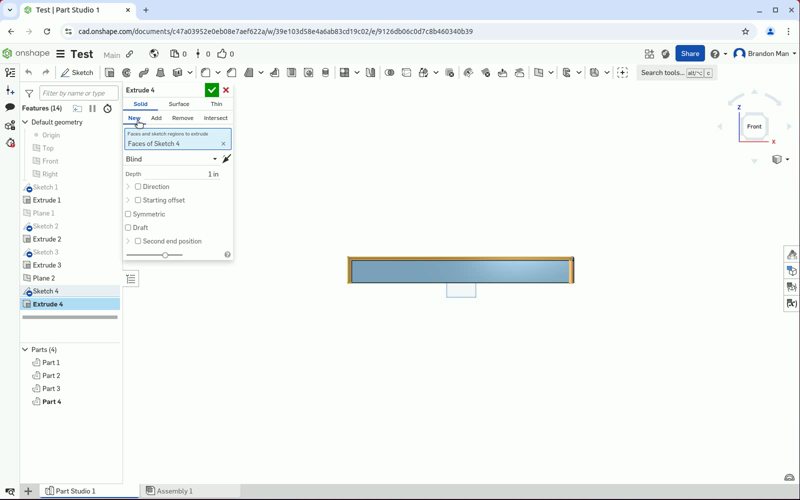
key(tab, 4)
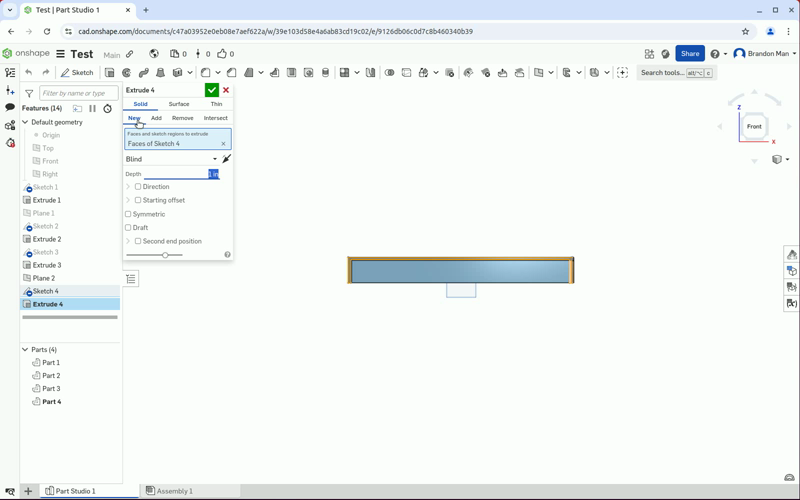
text(0.722)
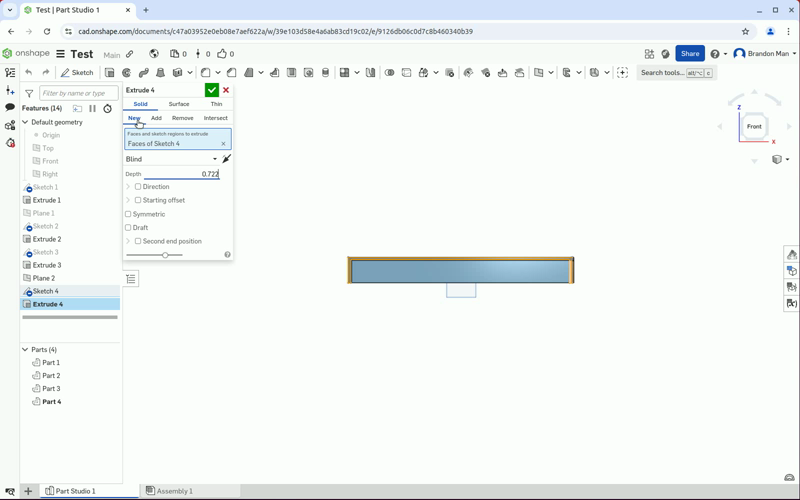
key(enter)
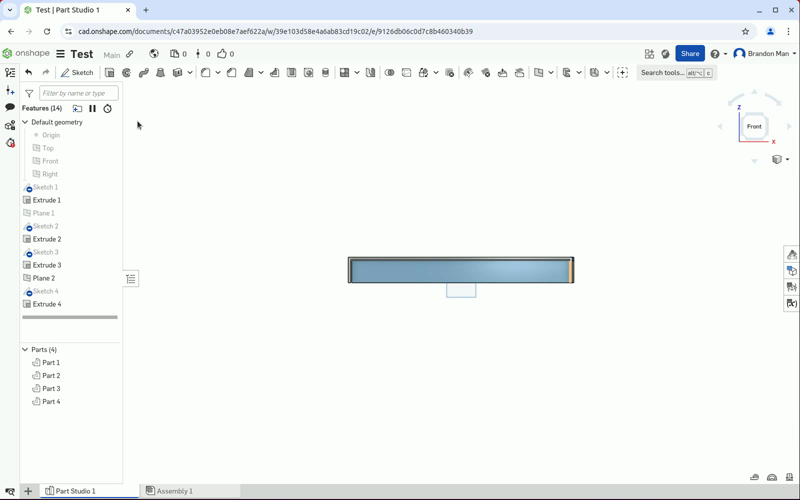
key(shift+h)
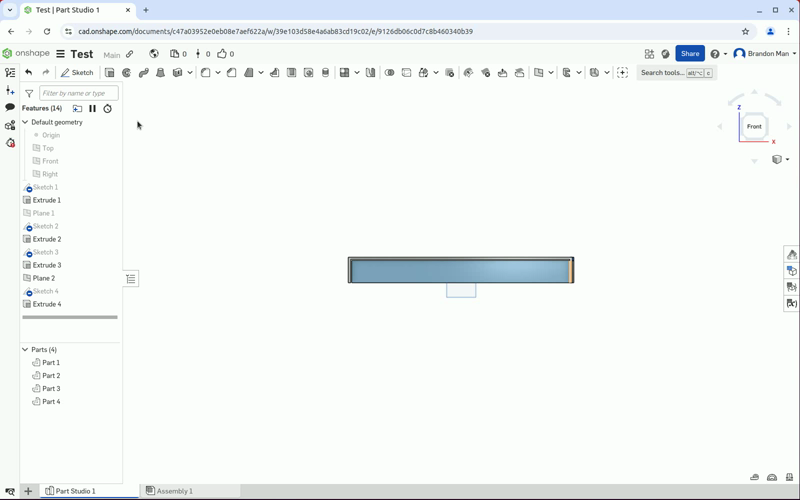
key(shift+h)
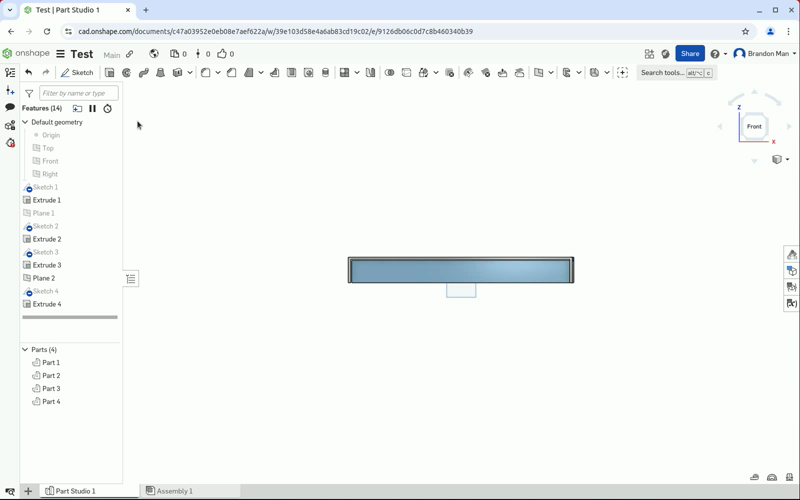
mouse_move(73, 189)
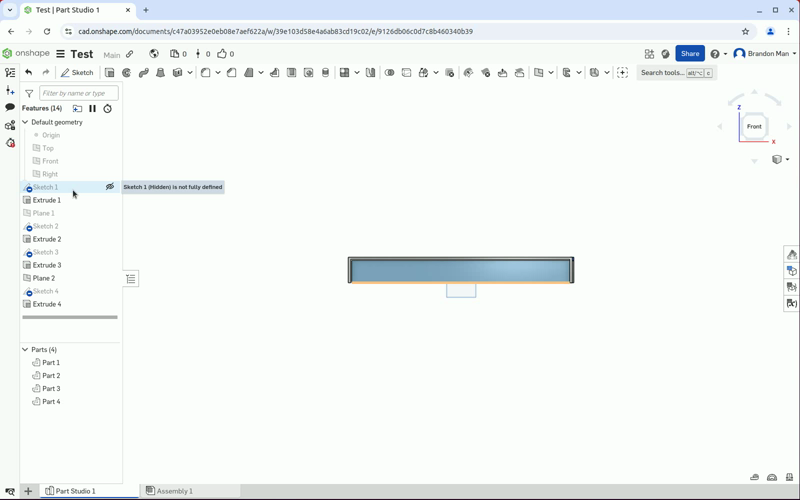
click(73, 189)
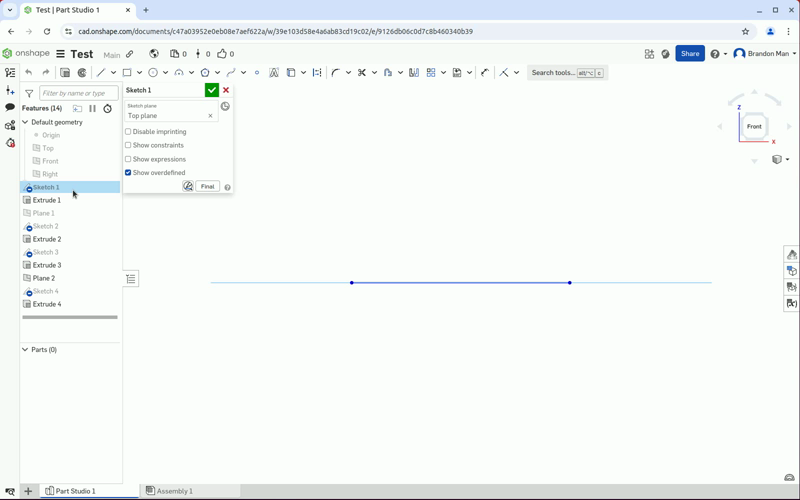
mouse_move(229, 92)
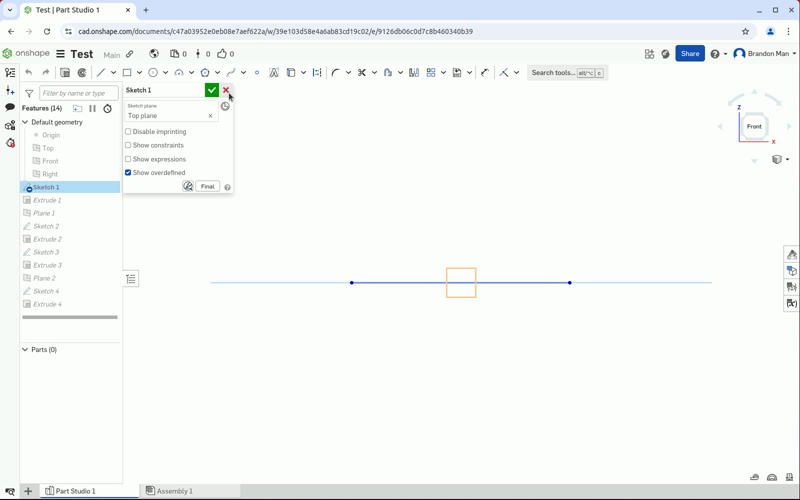
click(229, 92)
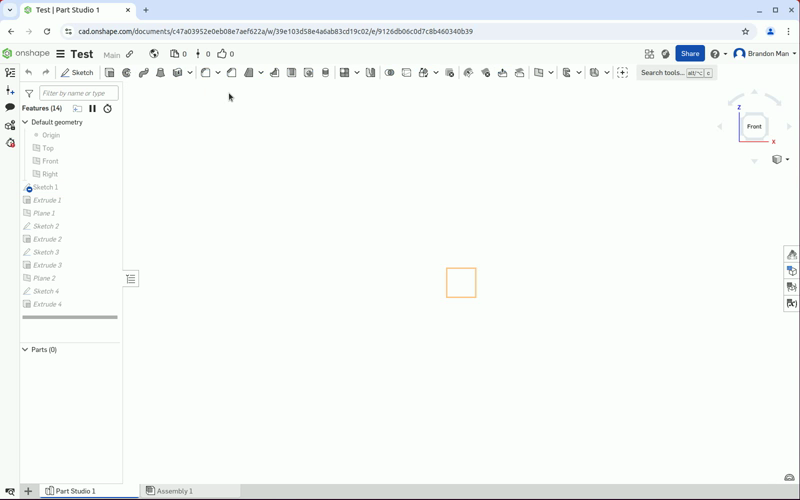
key(shift+s)
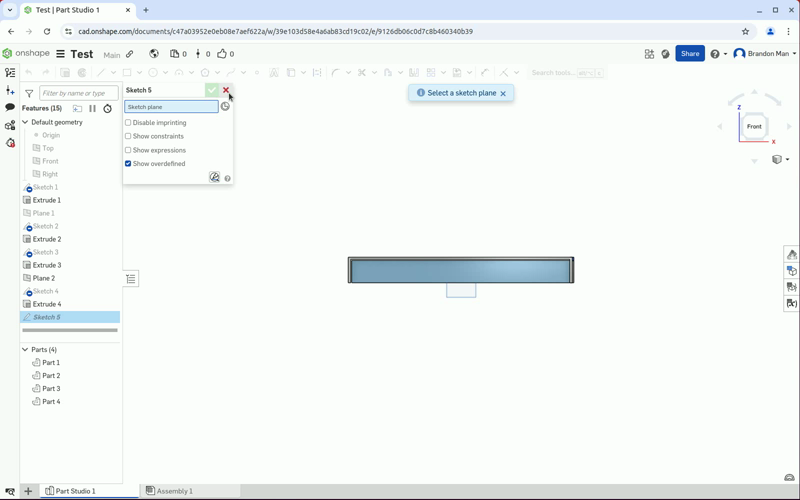
mouse_move(73, 280)
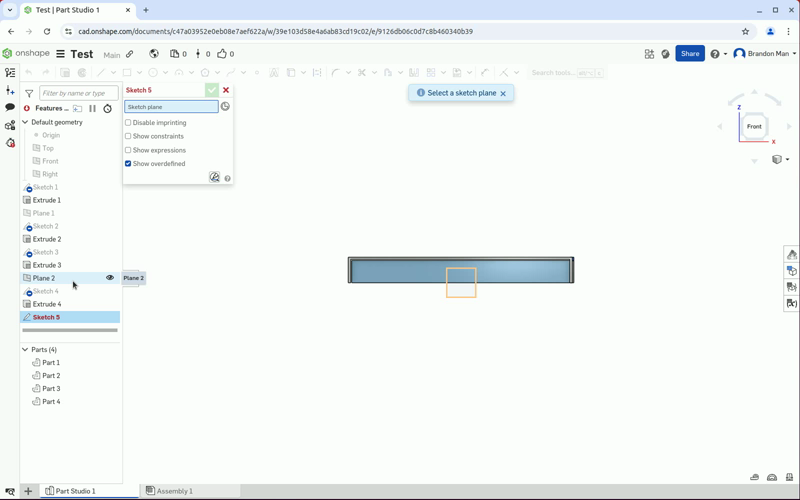
click(73, 280)
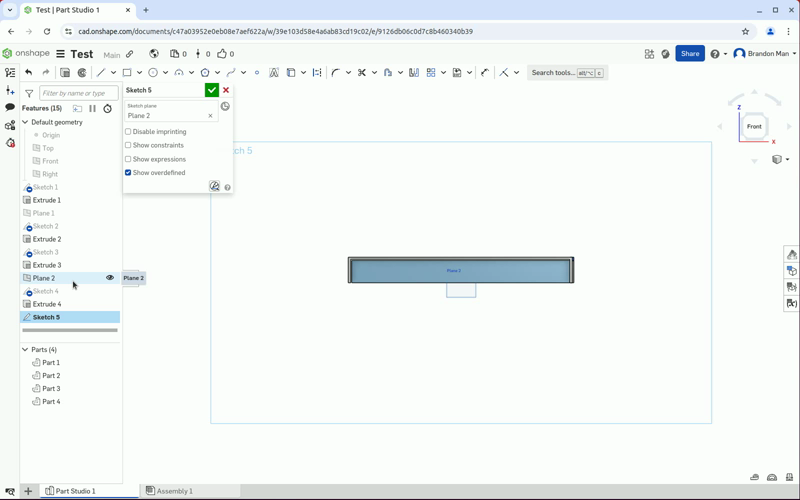
mouse_move(73, 352)
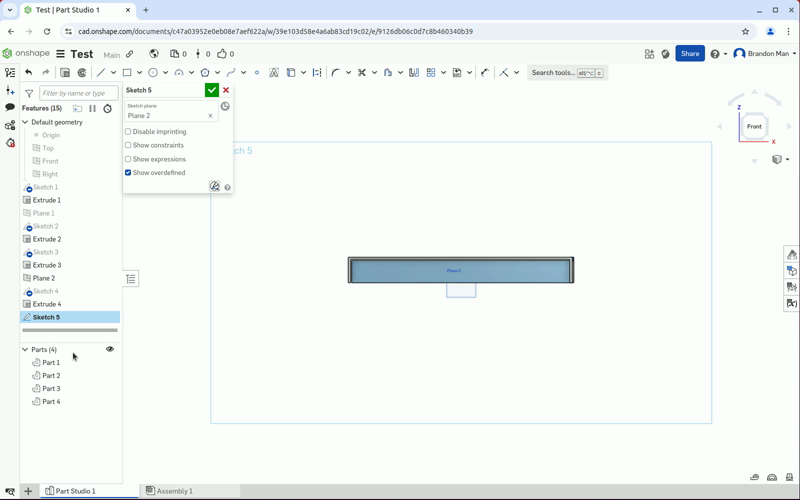
key(y)
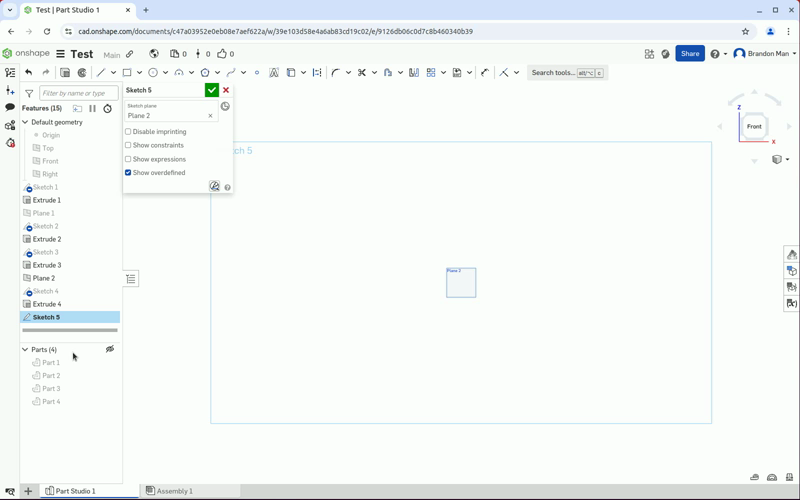
key(l)
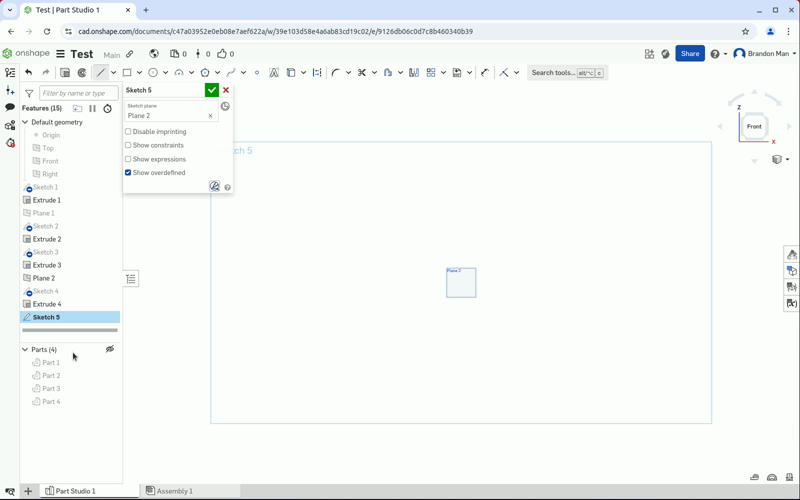
key_down(shift)
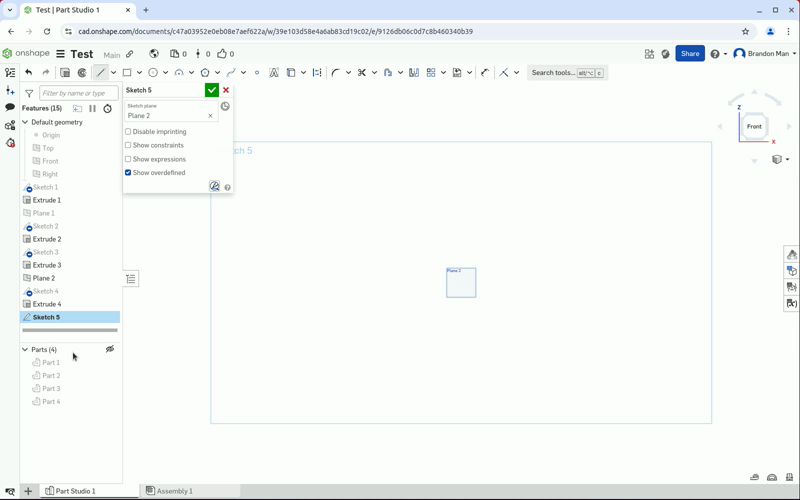
mouse_move(351, 282)
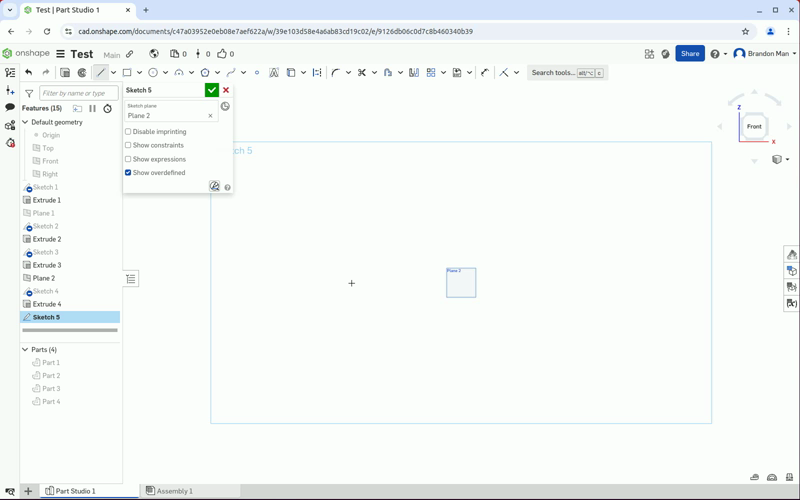
click(351, 282)
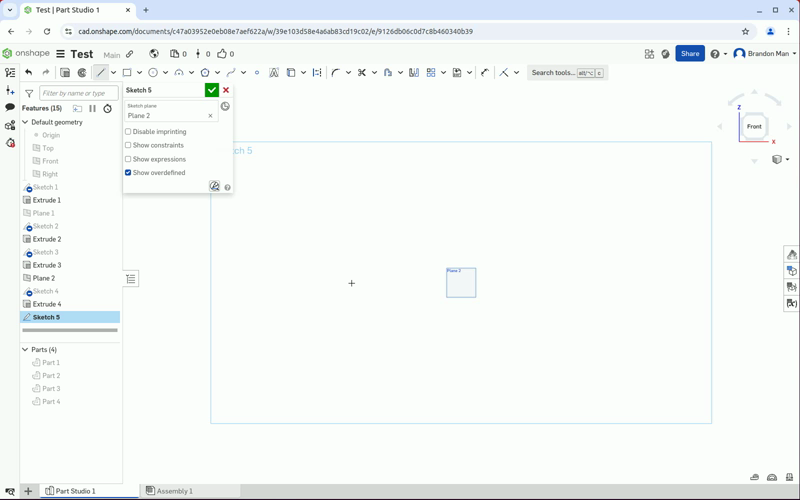
key_up(shift)
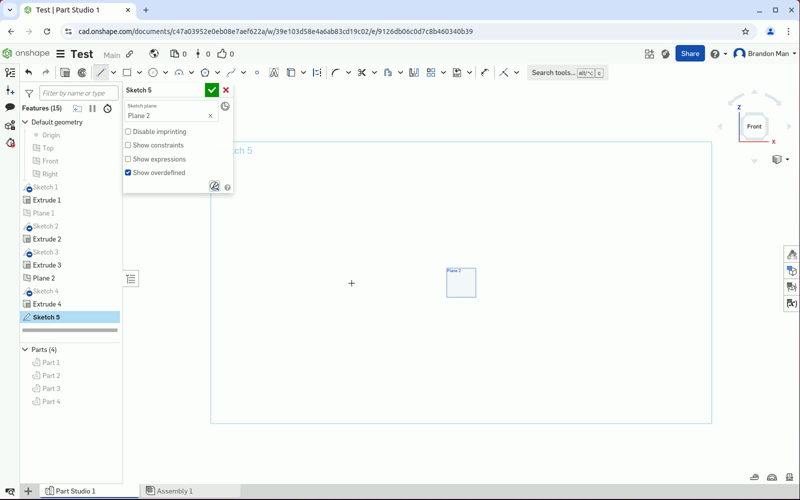
key_down(shift)
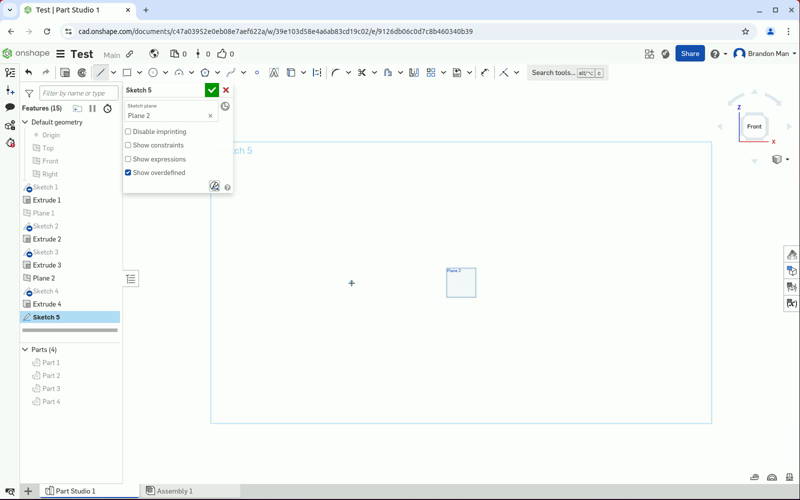
mouse_move(569, 282)
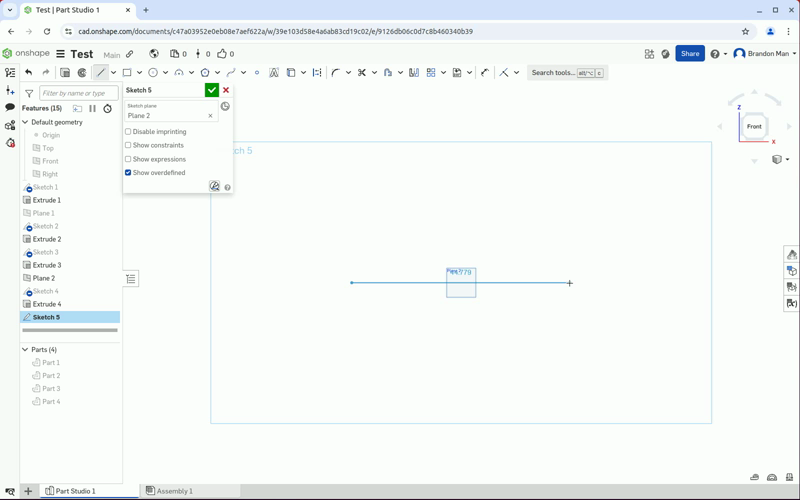
click(569, 282)
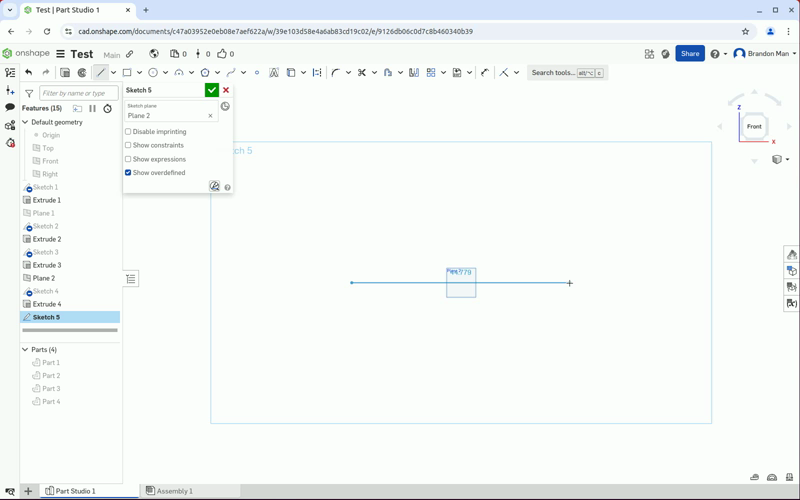
key_up(shift)
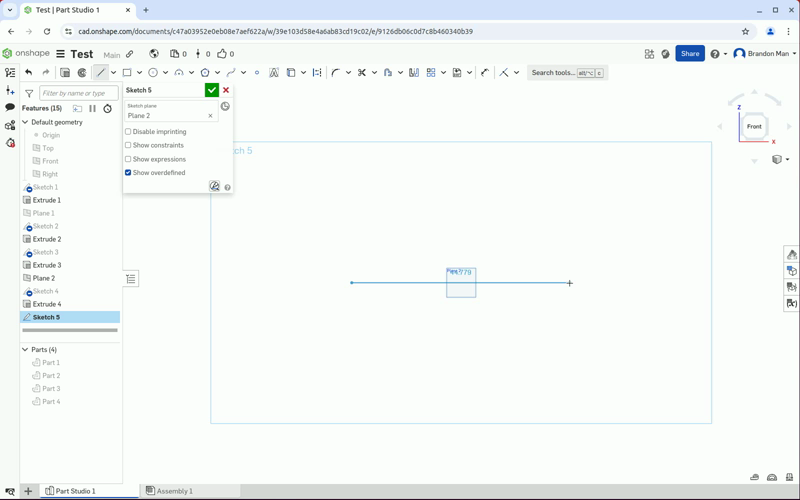
key_down(shift)
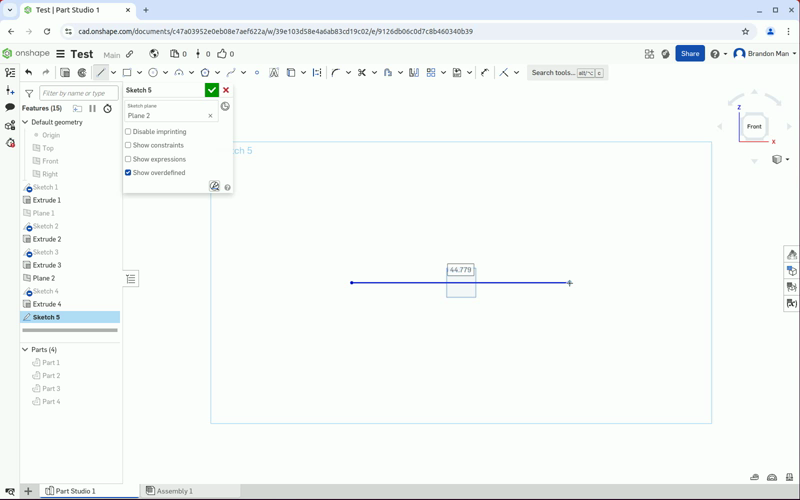
mouse_move(589, 282)
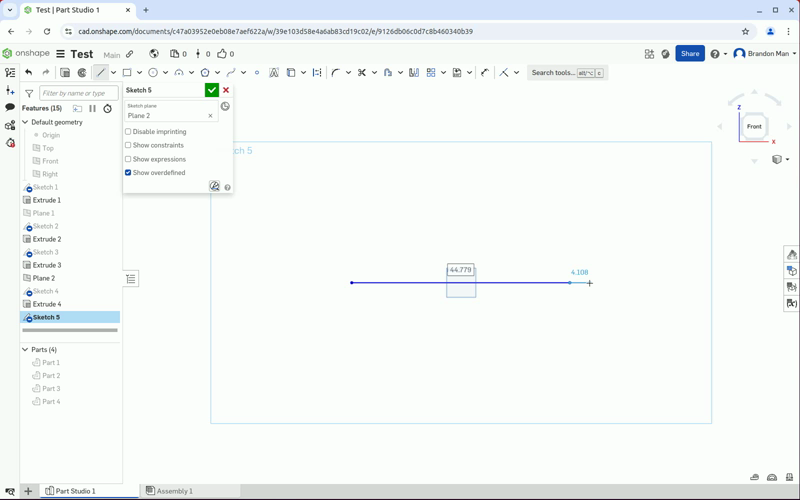
mouse_move(569, 260)
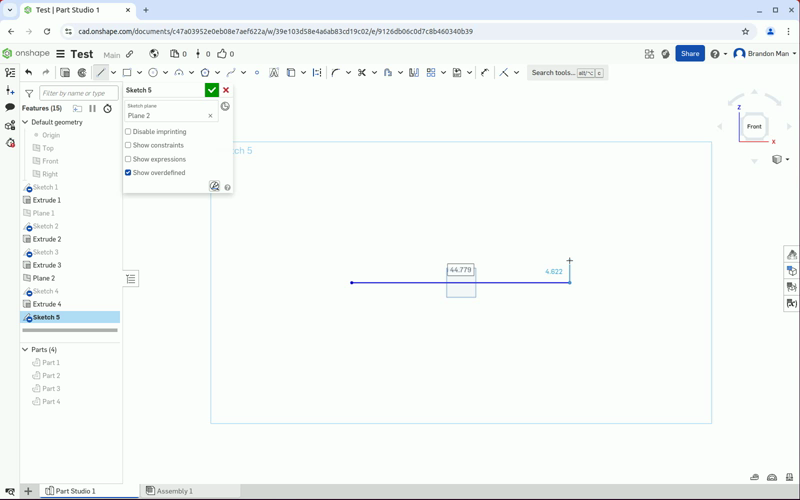
click(569, 260)
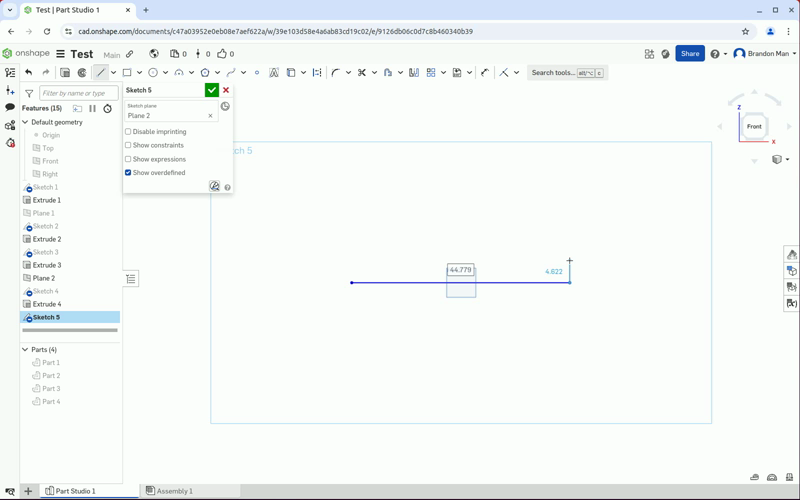
key_up(shift)
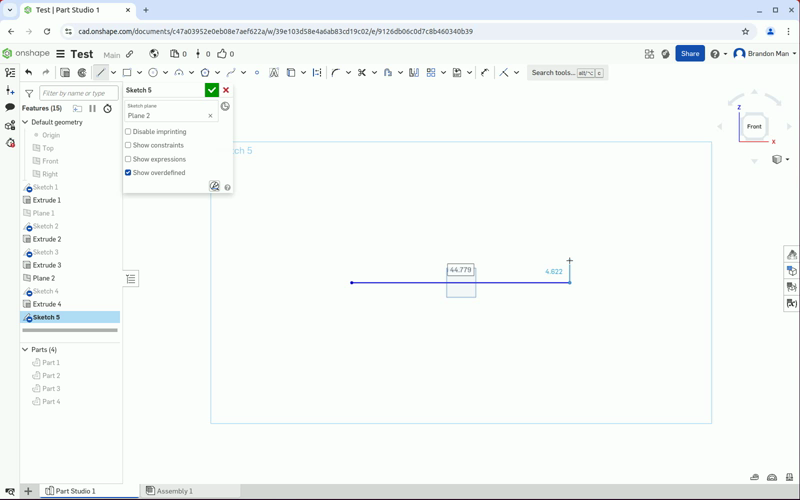
key_down(shift)
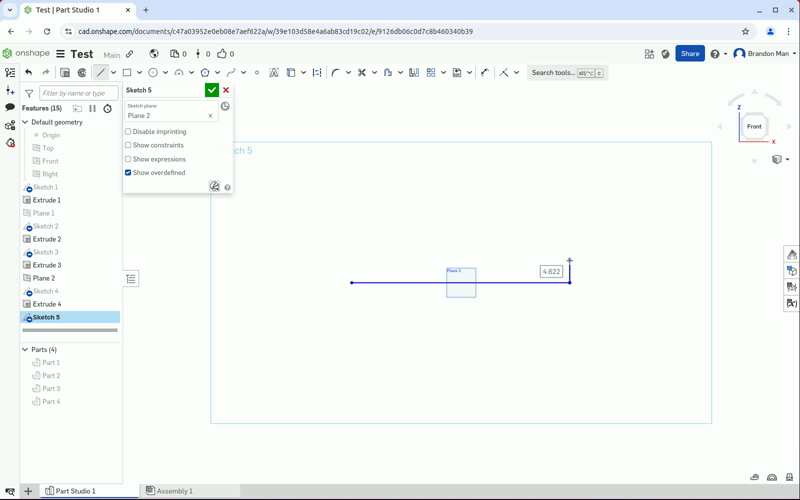
mouse_move(351, 260)
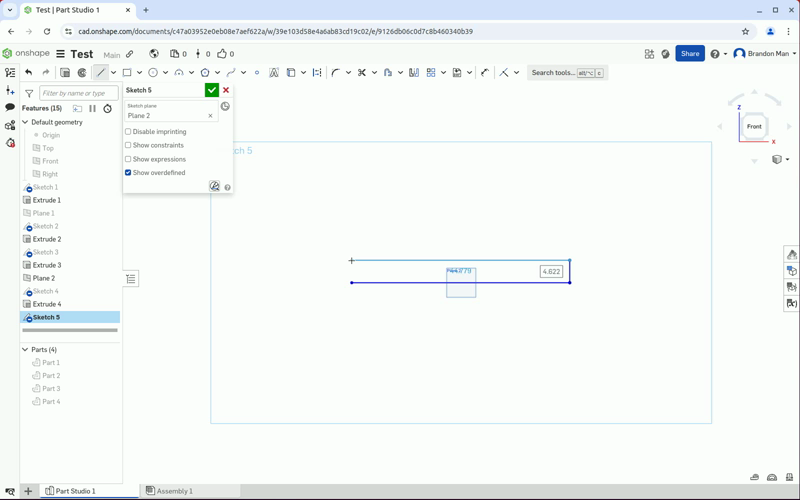
click(351, 260)
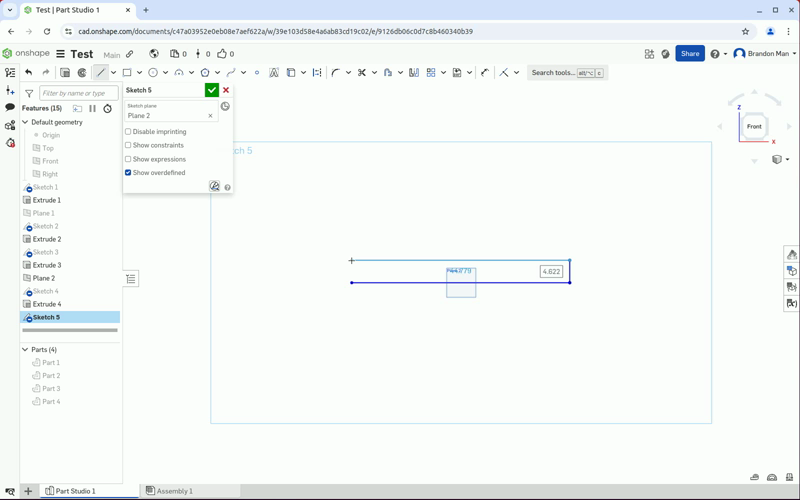
key_up(shift)
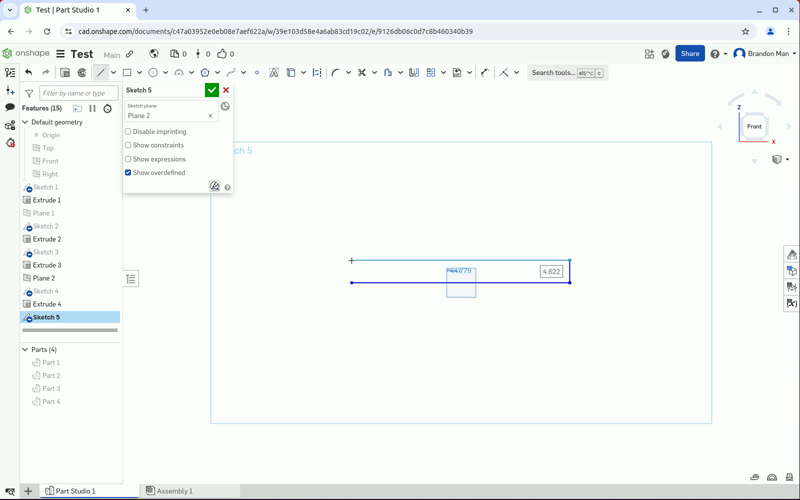
mouse_move(381, 260)
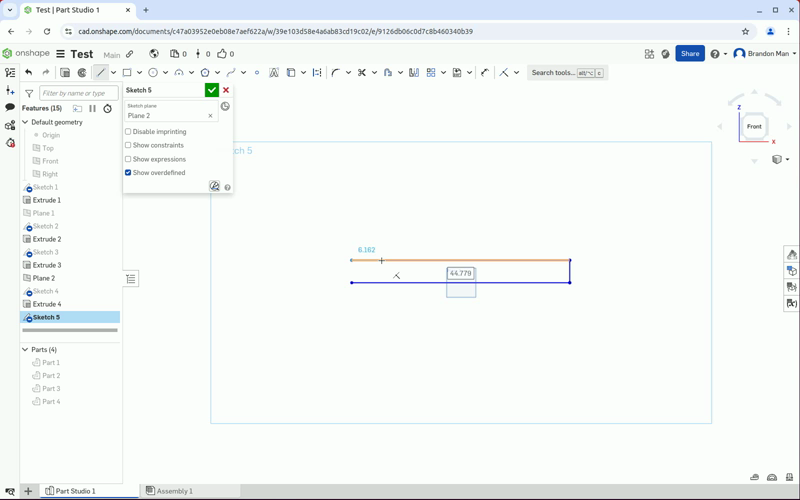
key_down(shift)
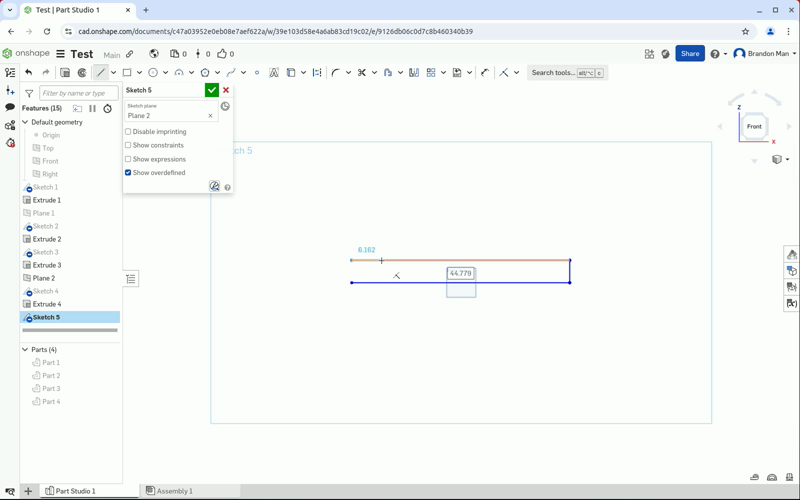
mouse_move(351, 282)
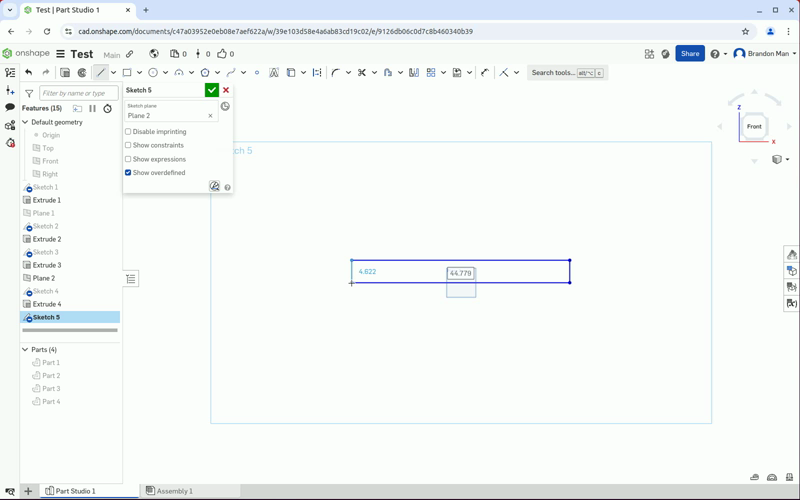
key_up(shift)
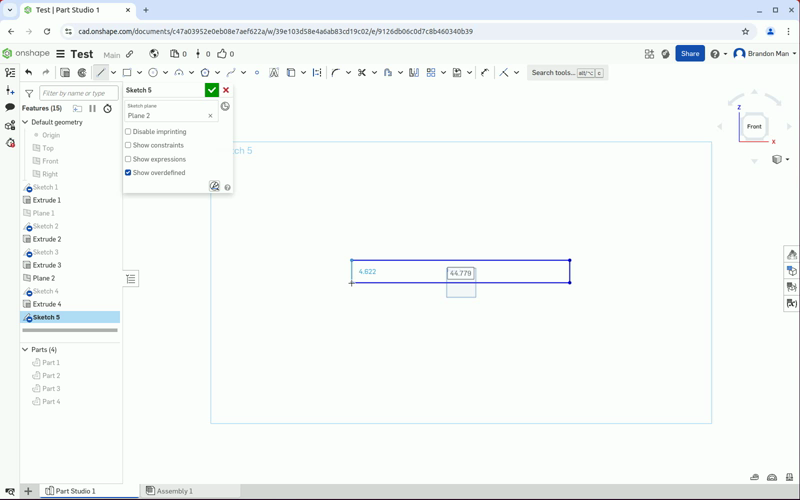
click(351, 282)
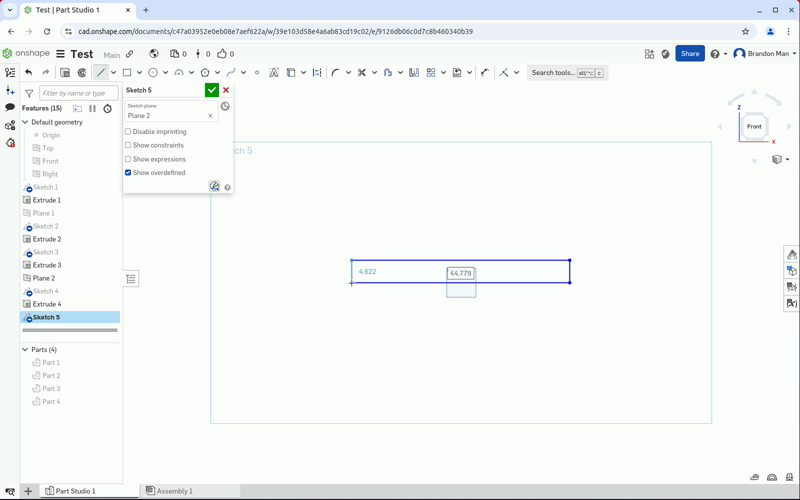
key(esc)
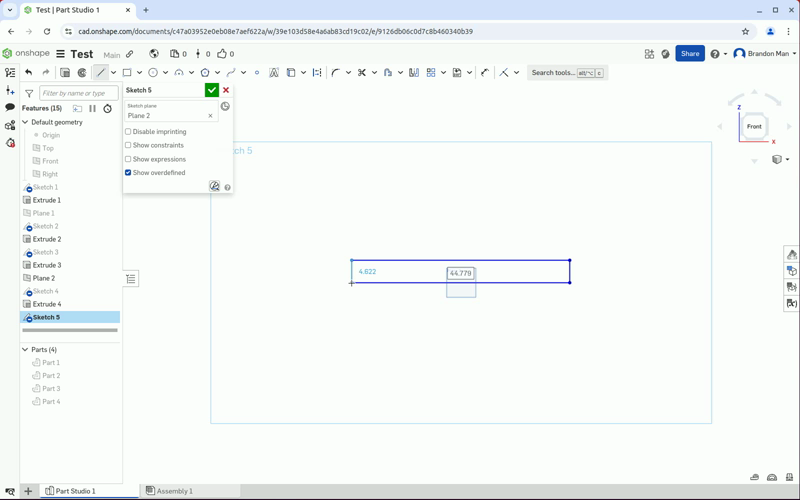
mouse_move(465, 265)
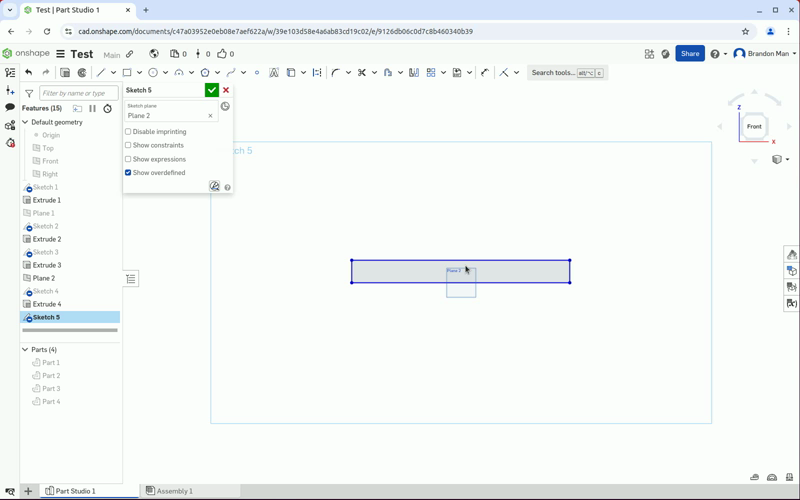
click(465, 265)
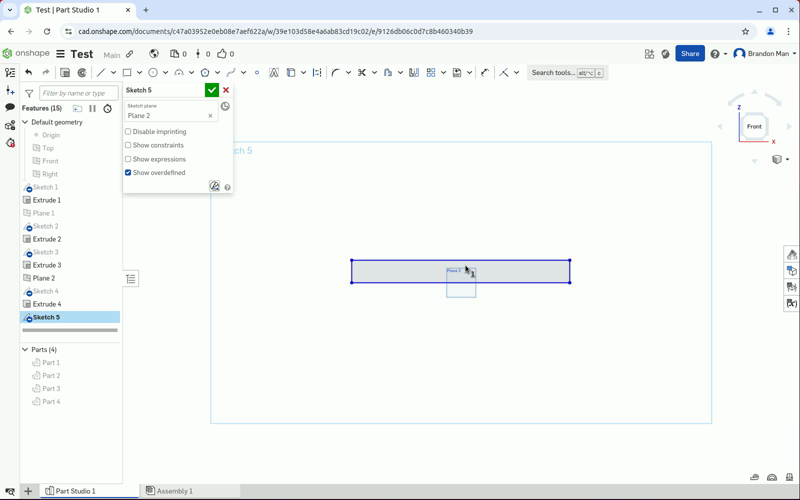
mouse_move(73, 352)
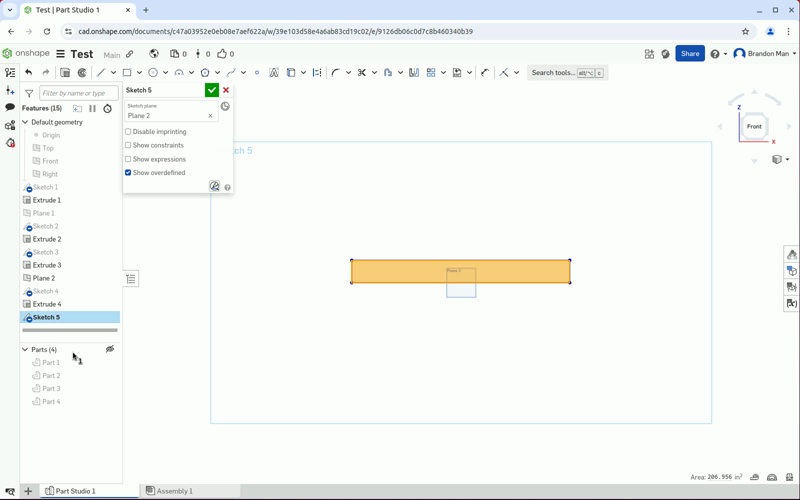
key(shift+y)
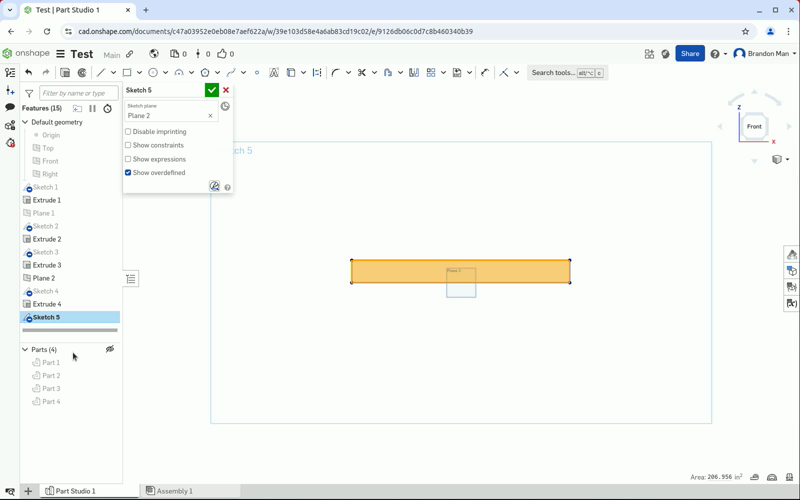
key(shift+e)
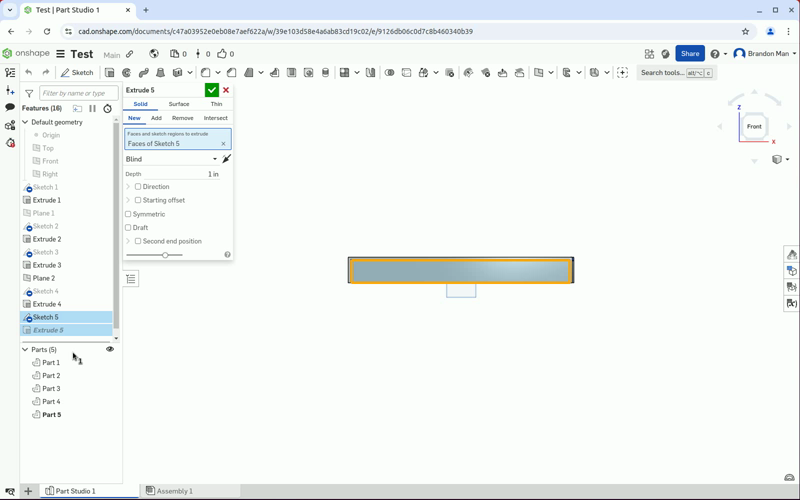
mouse_move(143, 106)
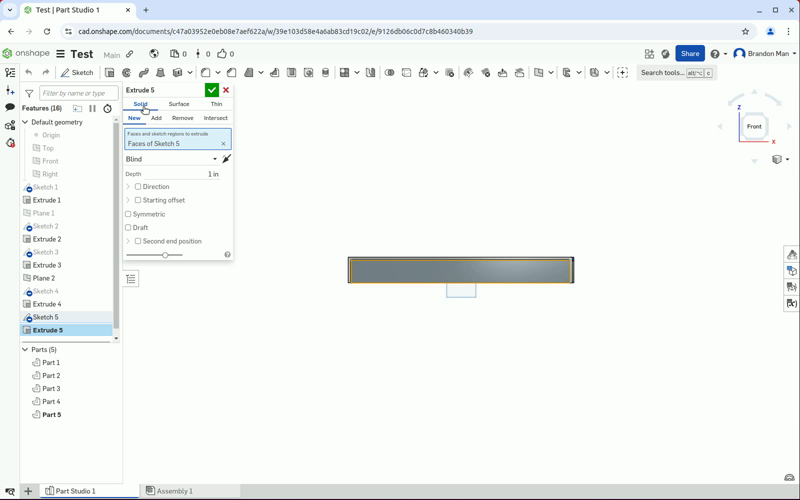
click(143, 106)
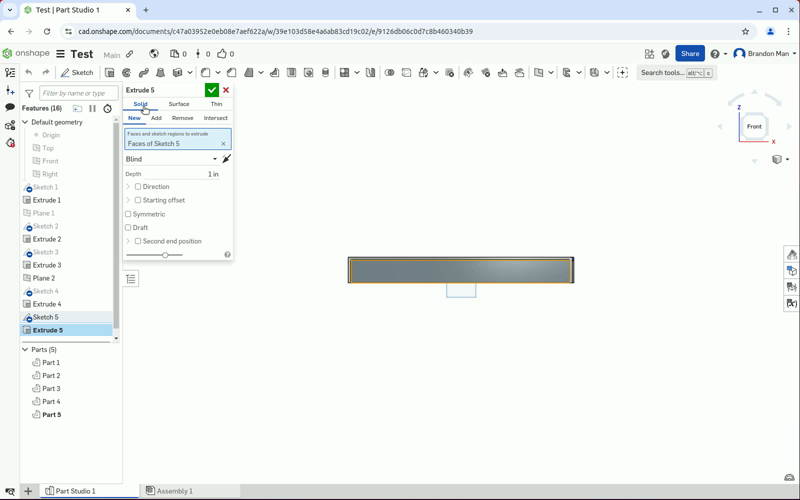
mouse_move(137, 120)
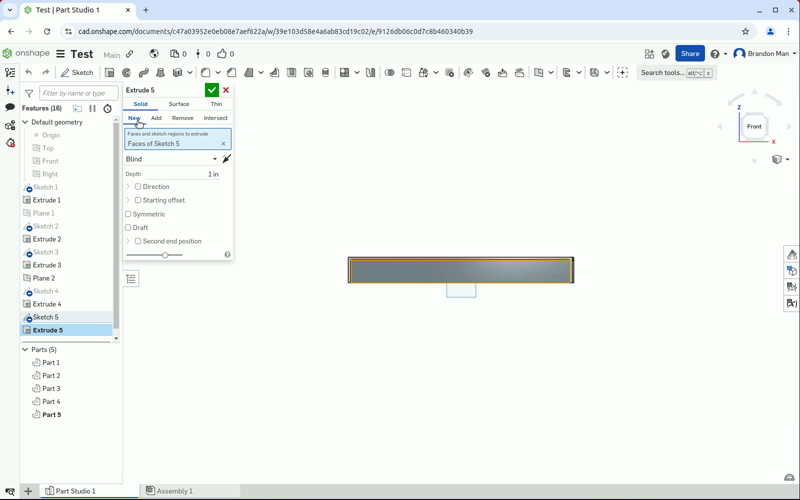
click(137, 120)
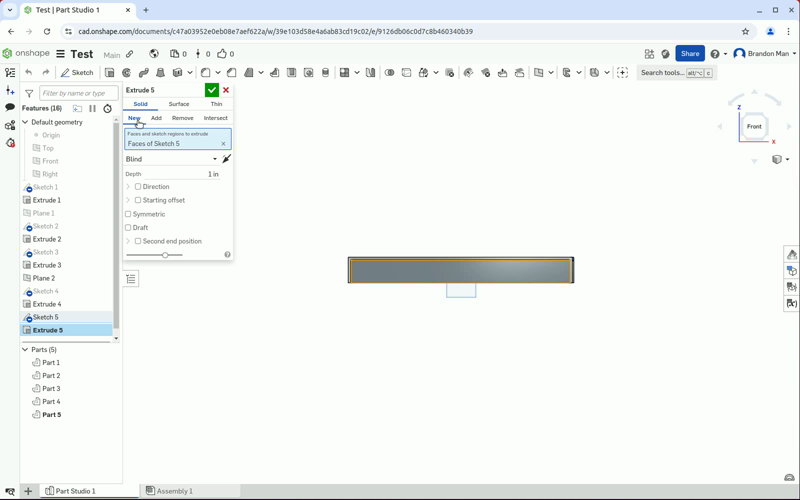
key(tab, 4)
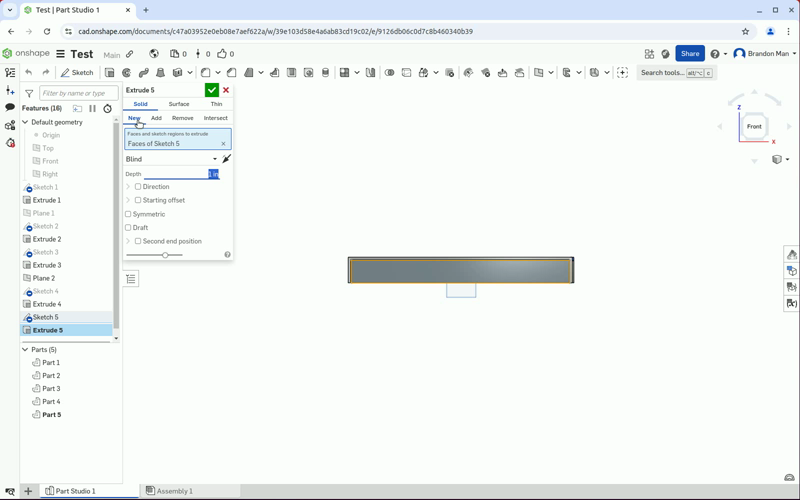
text(0.722)
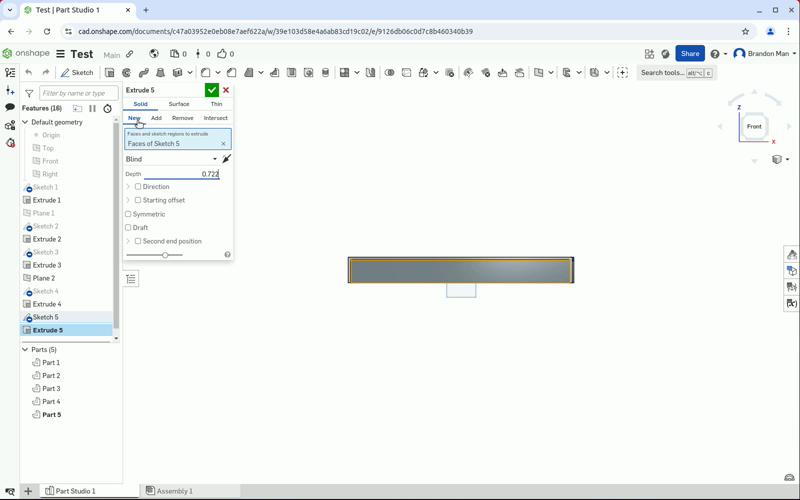
key(enter)
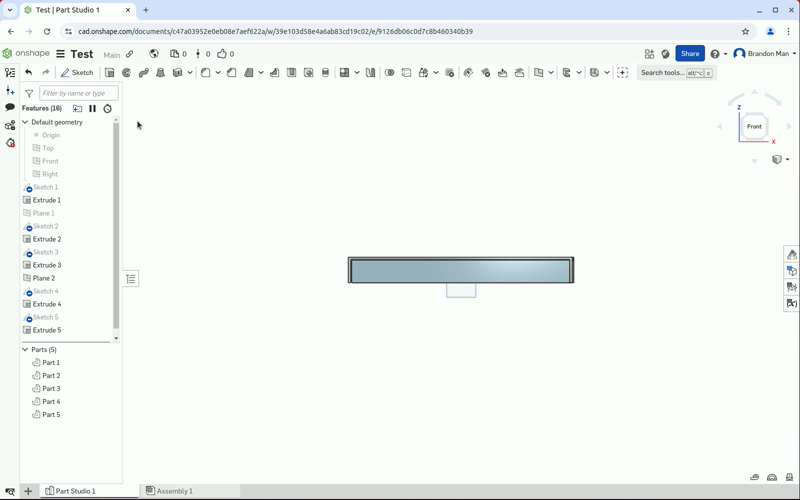
key(shift+h)
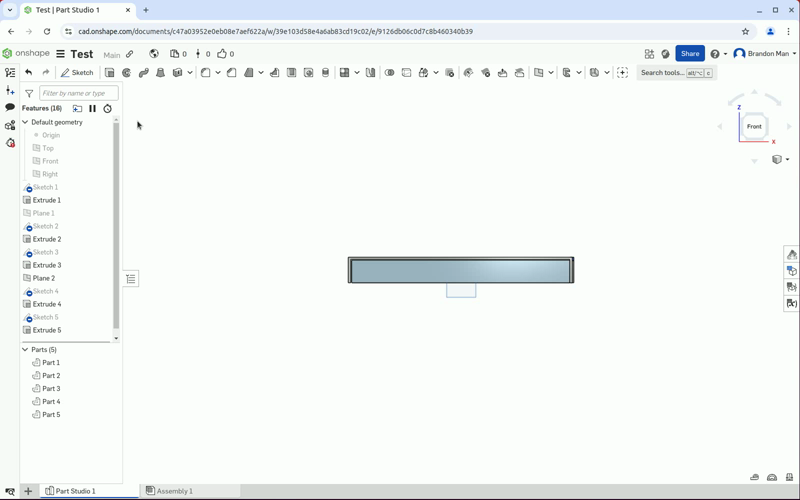
key(shift+h)
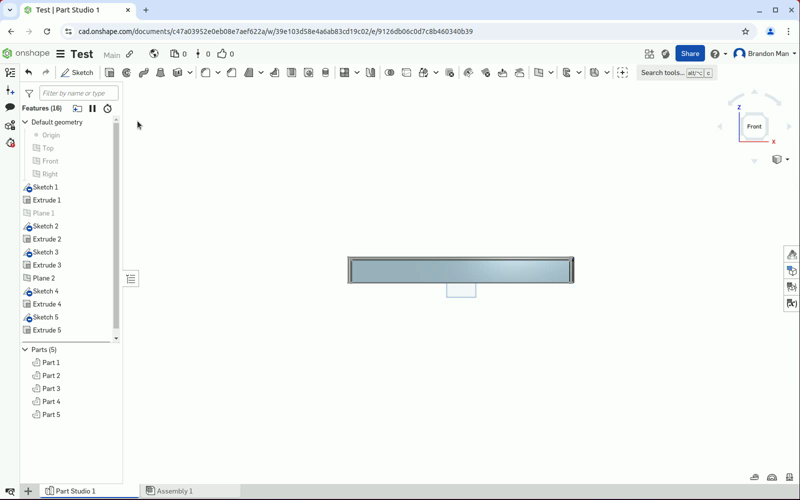
key(shift+7)
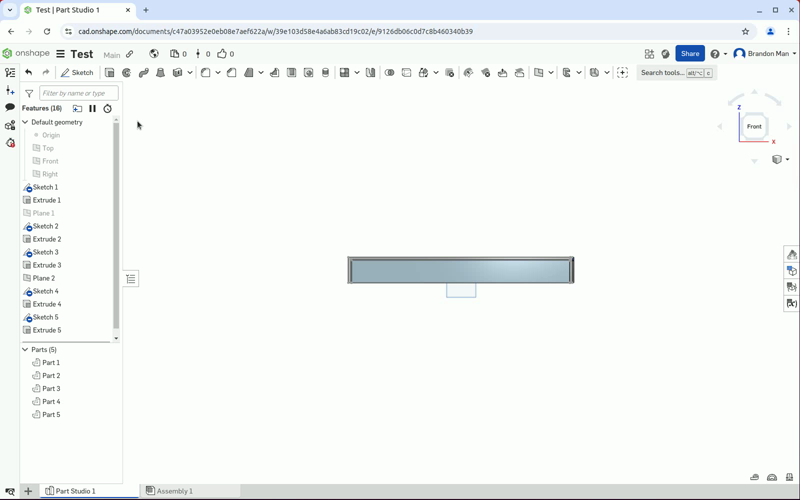
key(left, 2)
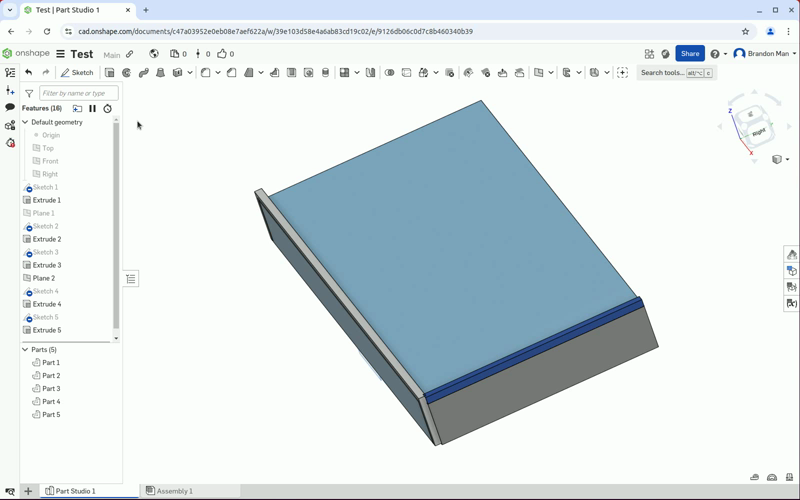
key(down, 2)
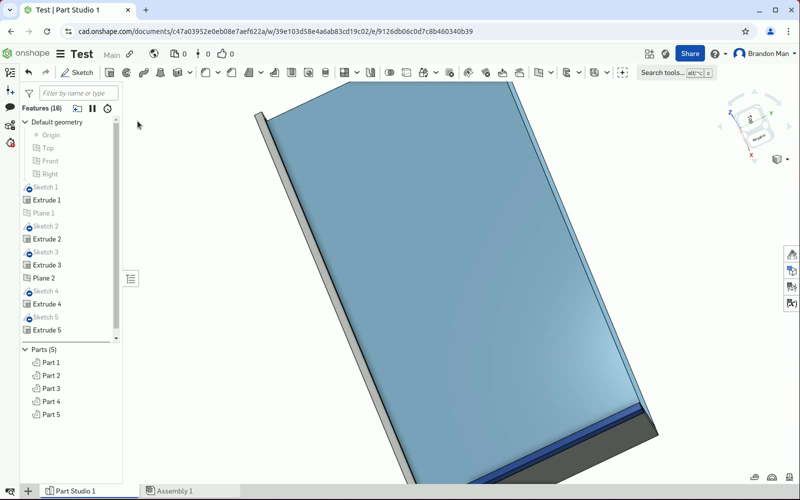
key(up, 2)
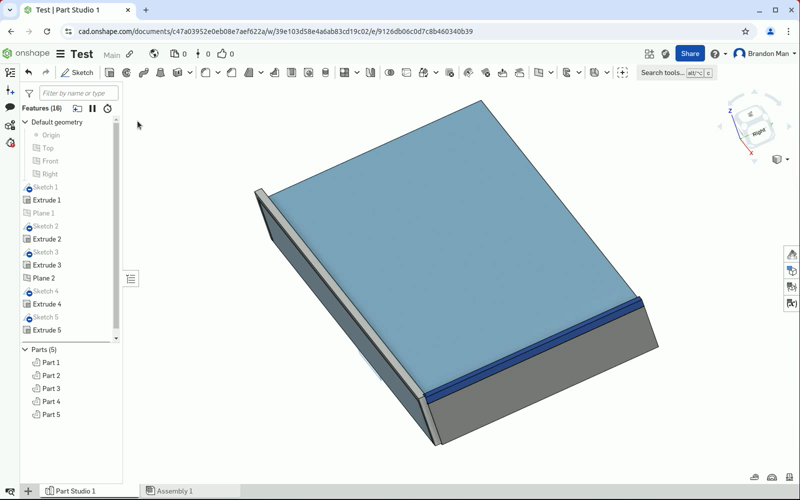
key(right, 2)
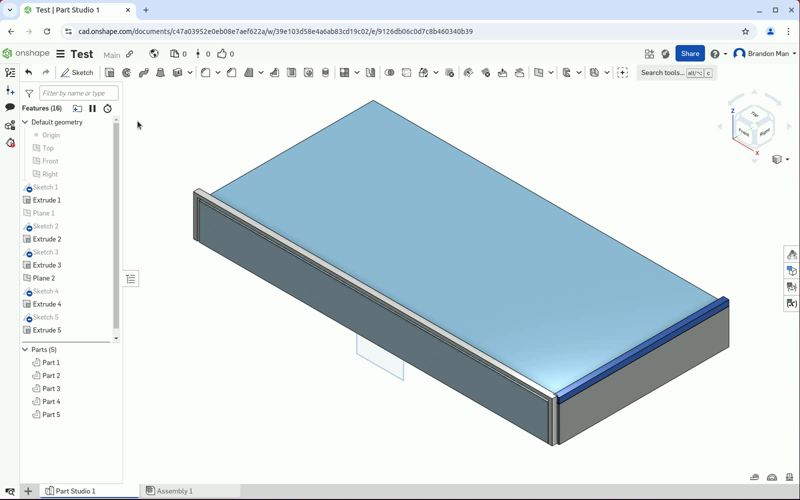
mouse_move(69, 189)
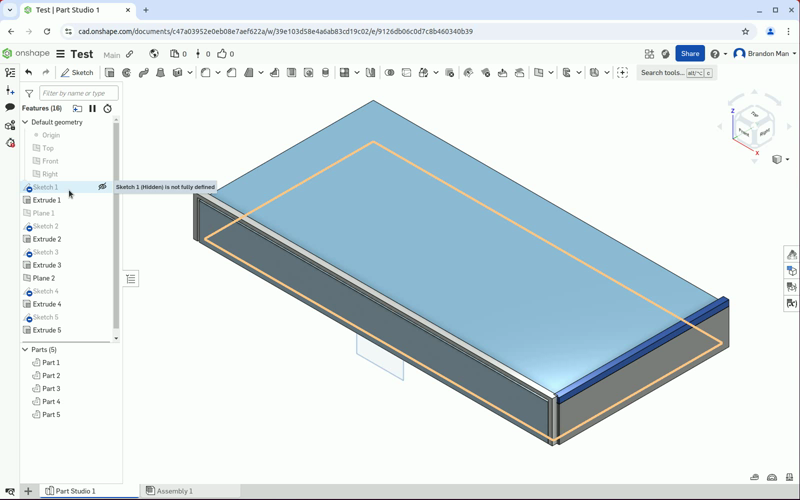
click(69, 189)